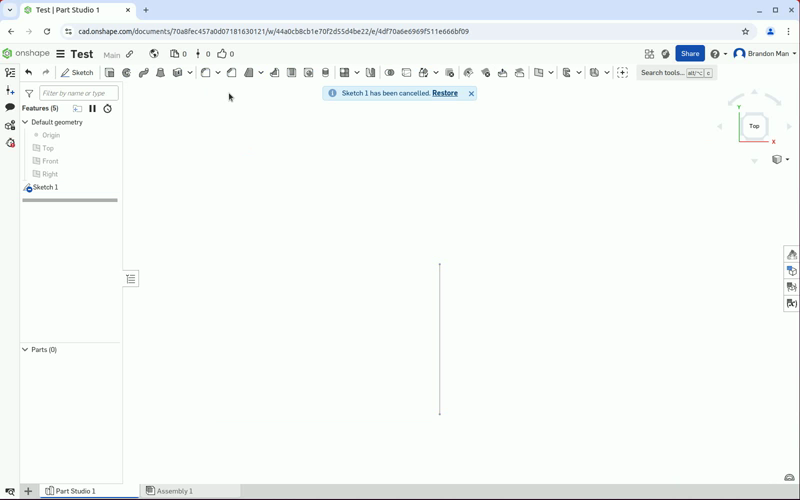
key(shift+h)
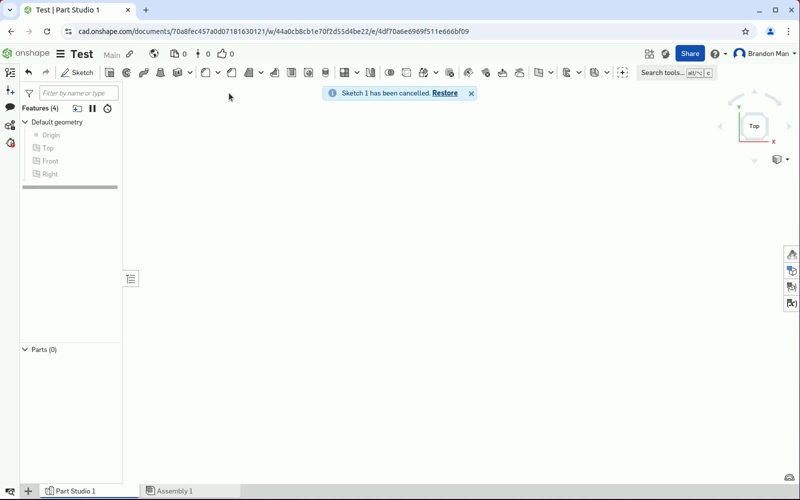
mouse_move(73, 352)
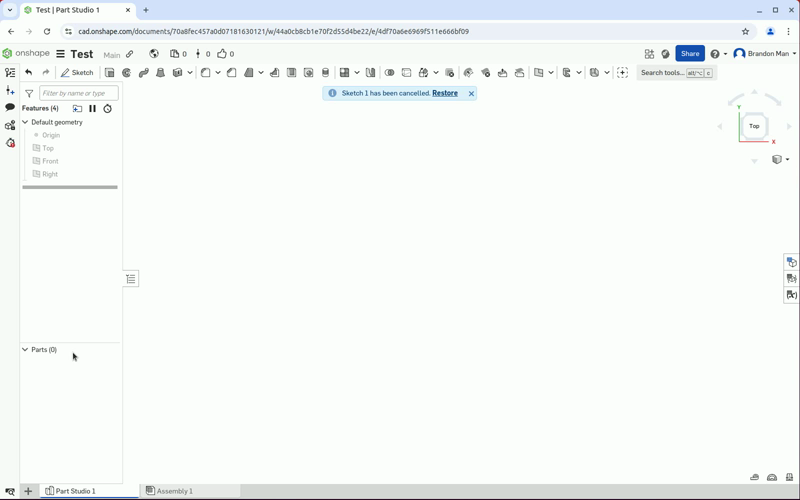
key(y)
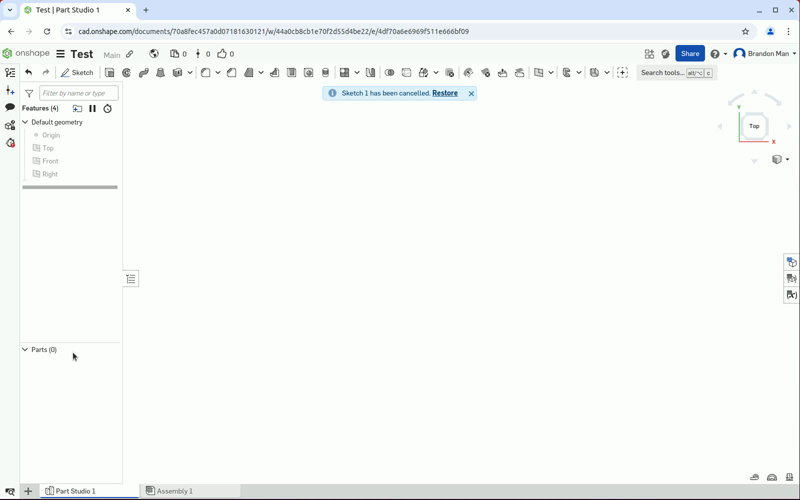
key(shift+p)
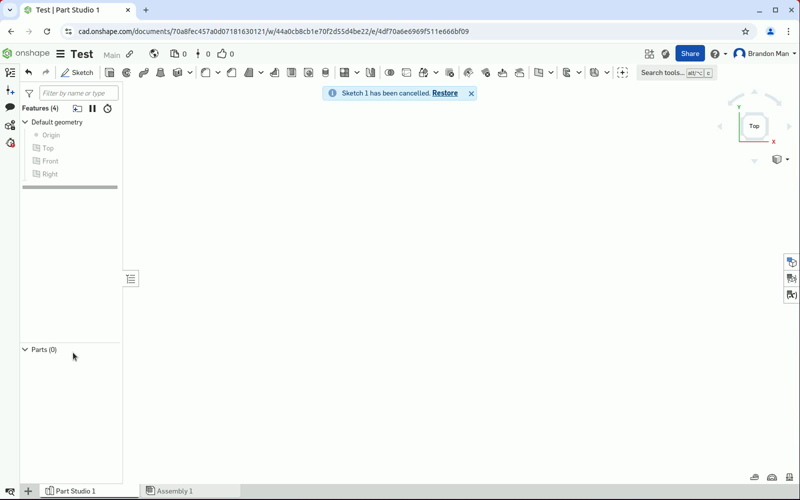
key(space)
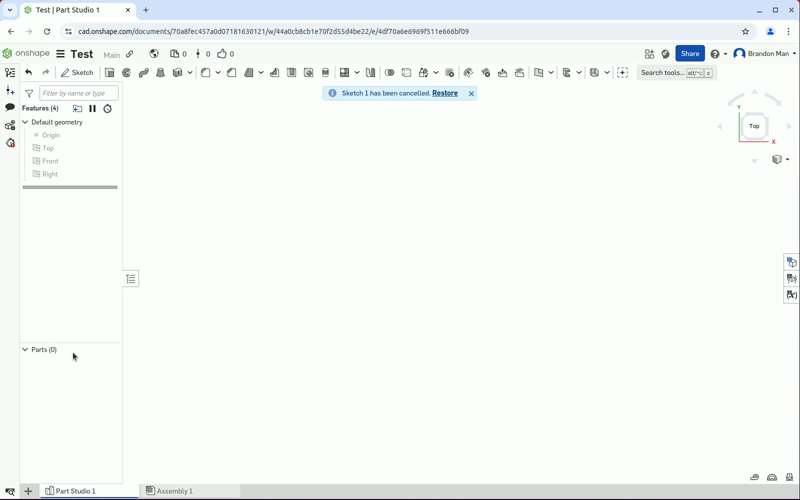
key_down(shift)
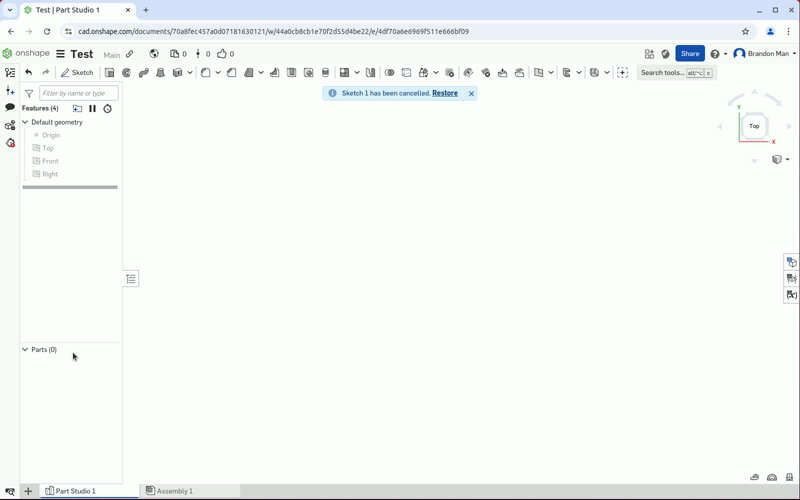
key(up)
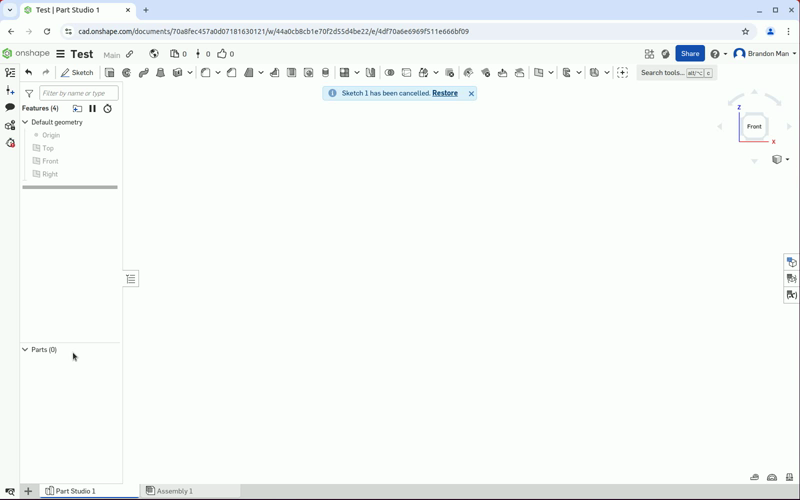
key_up(shift)
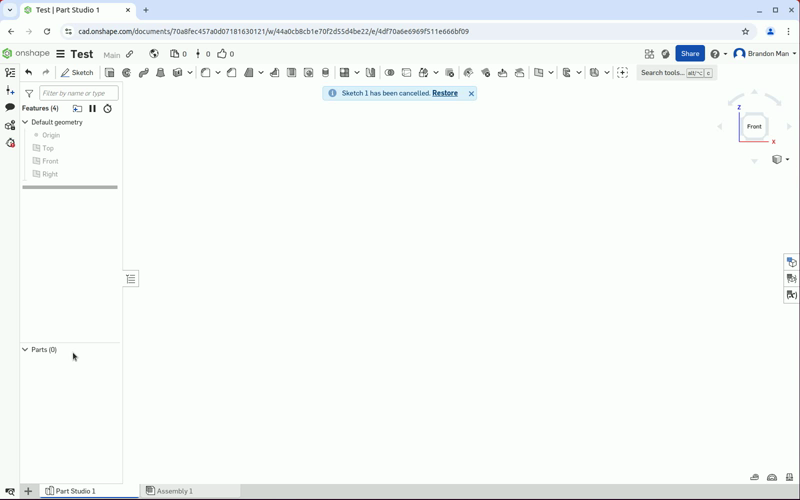
mouse_move(73, 352)
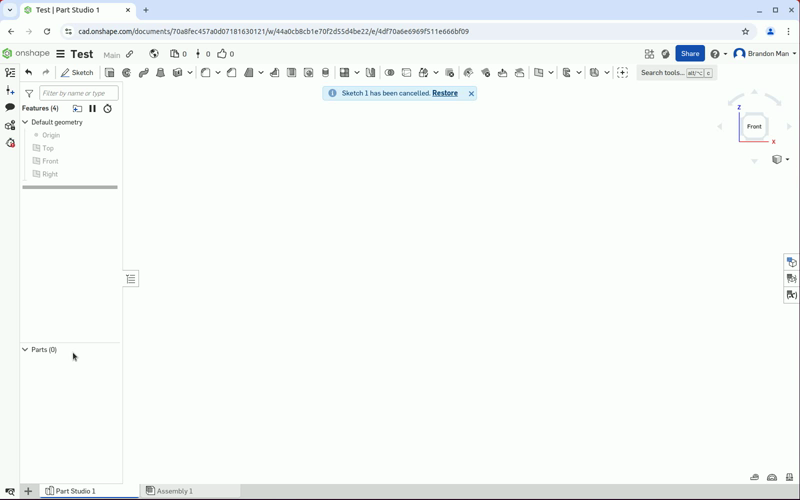
key(shift+y)
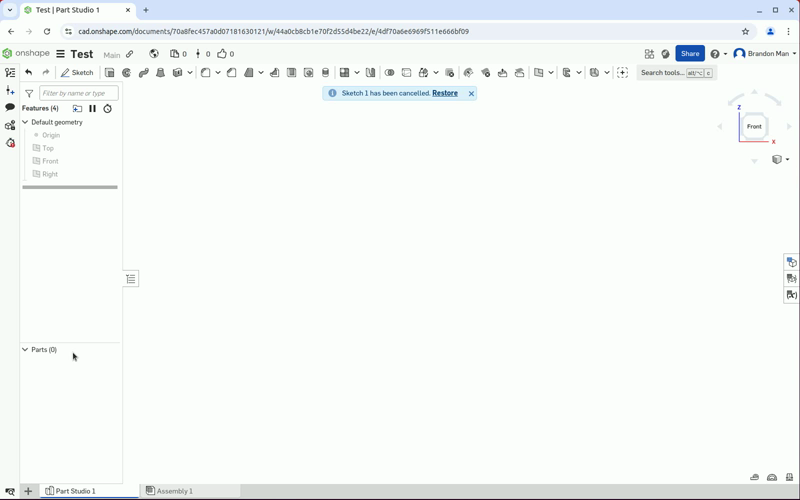
key(shift+s)
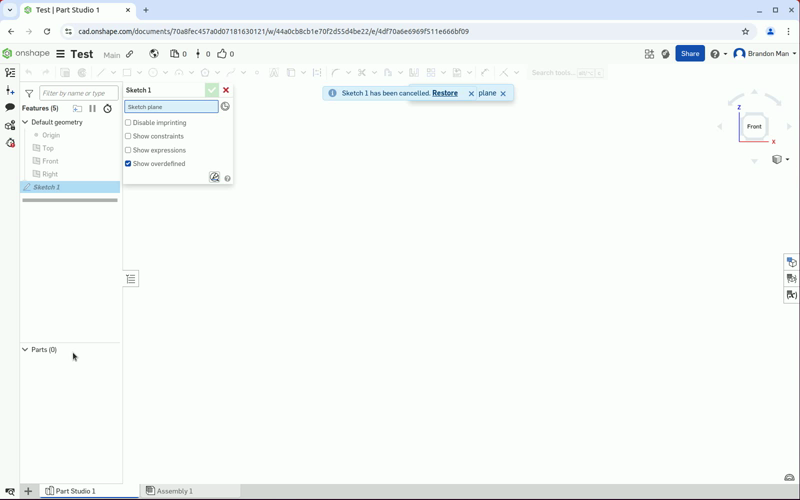
mouse_move(73, 163)
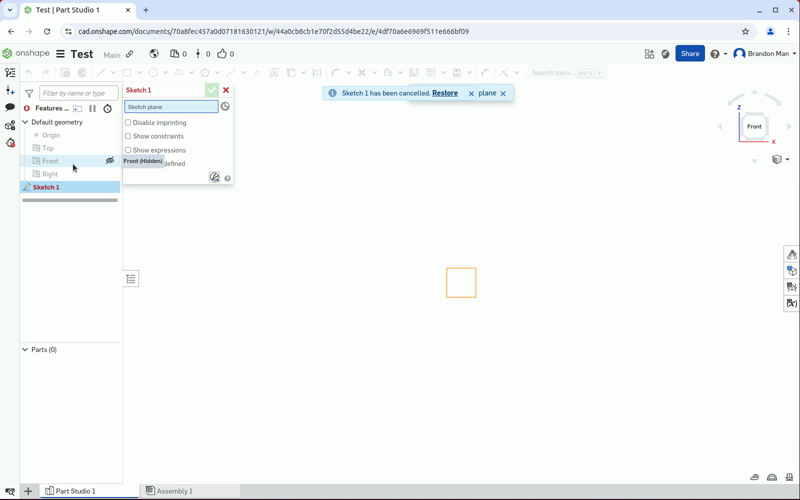
click(73, 163)
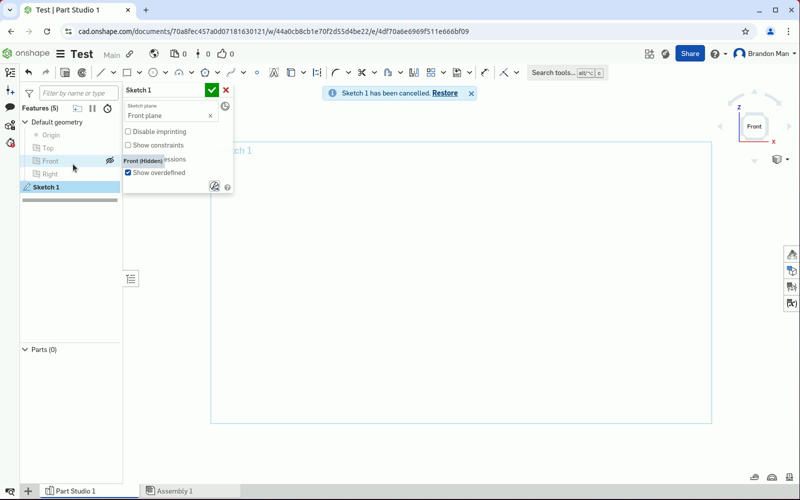
mouse_move(73, 352)
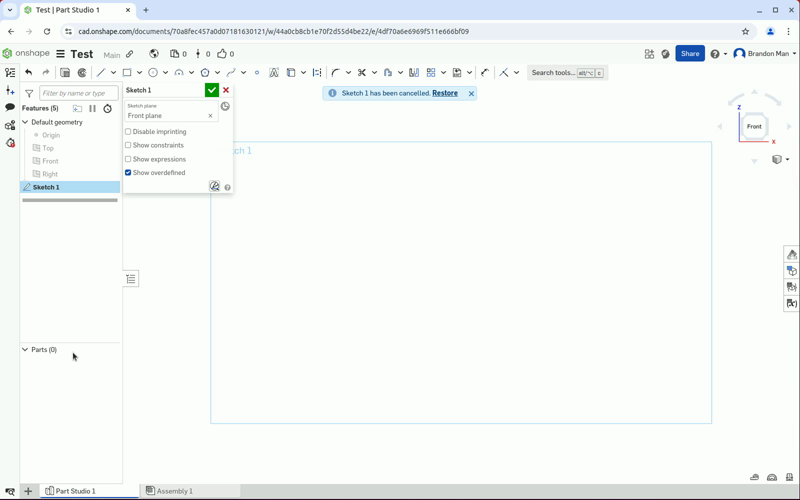
key(y)
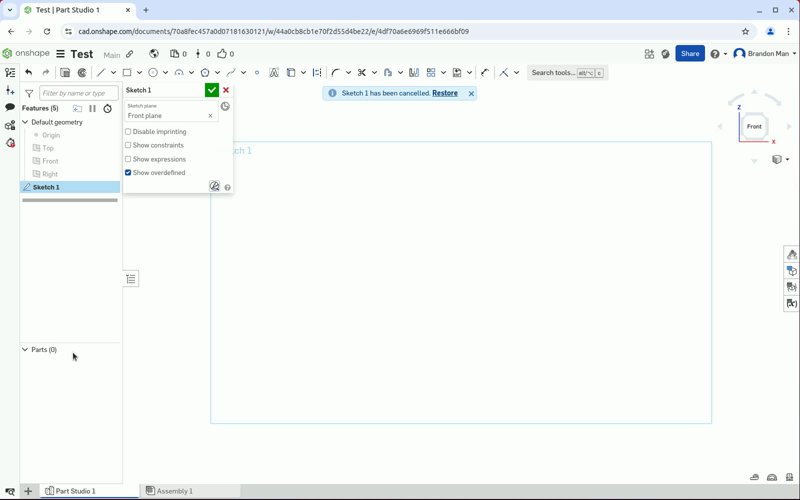
key(l)
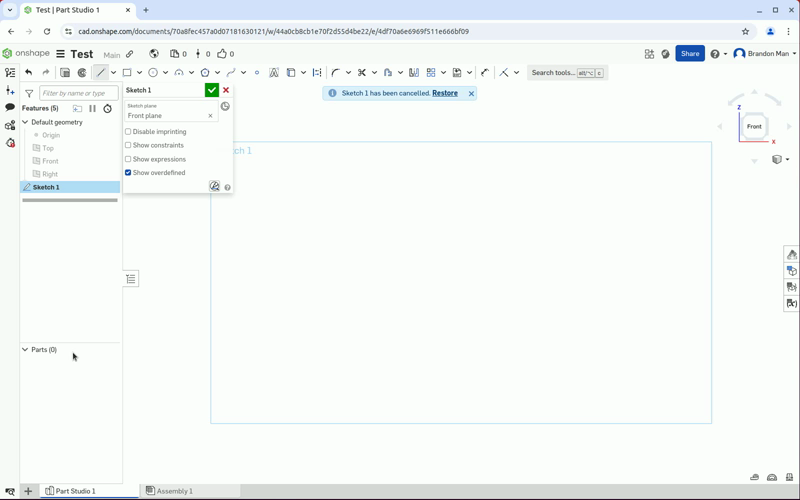
key_down(shift)
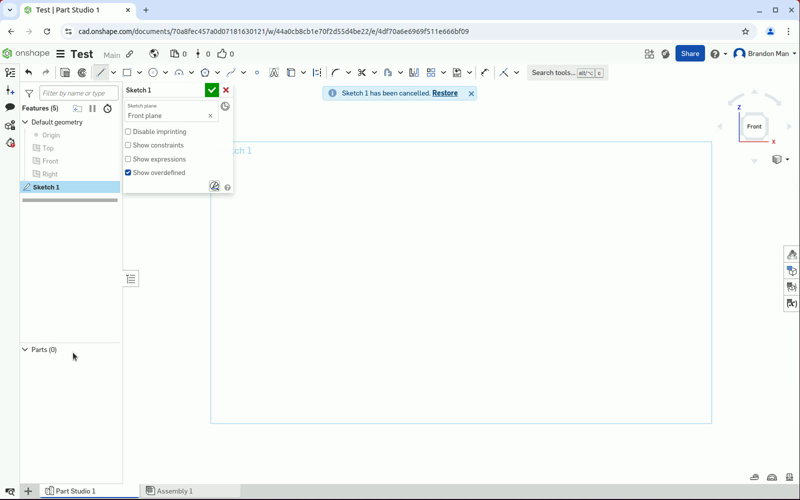
mouse_move(370, 301)
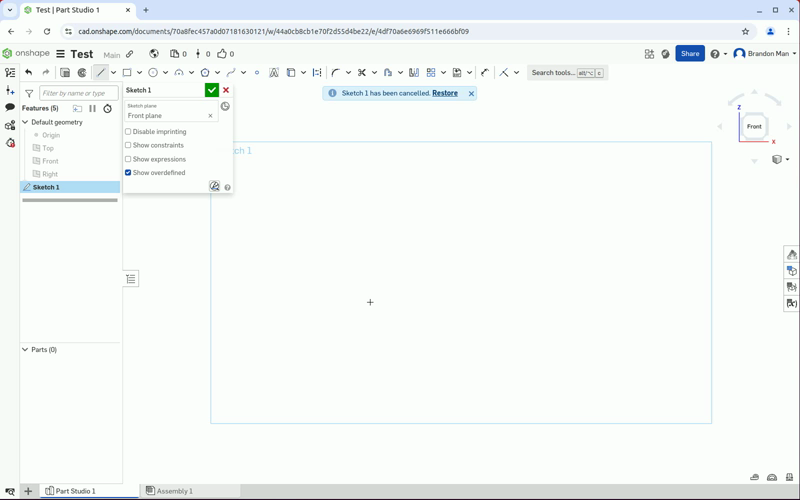
click(370, 301)
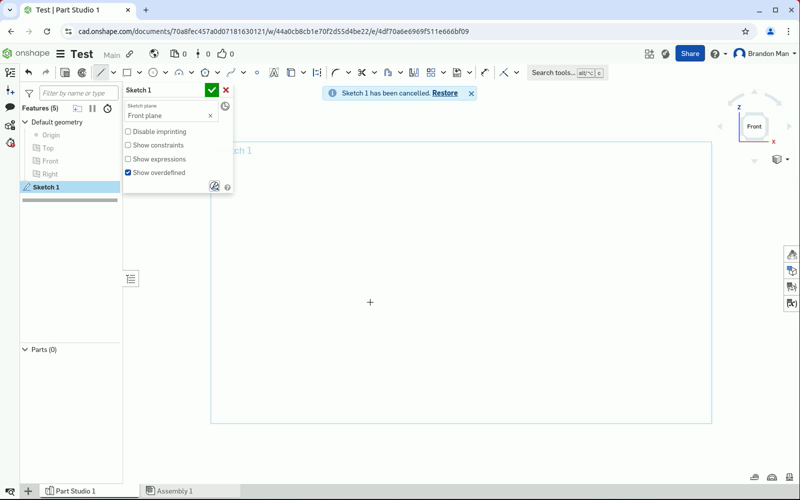
key_up(shift)
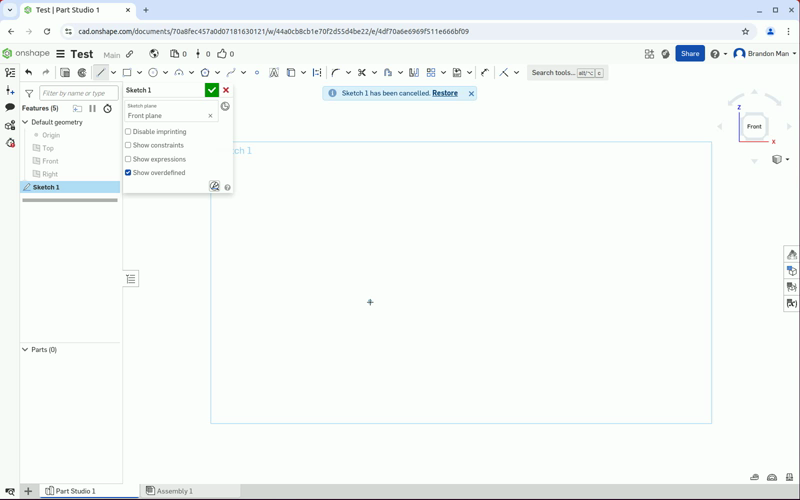
key_down(shift)
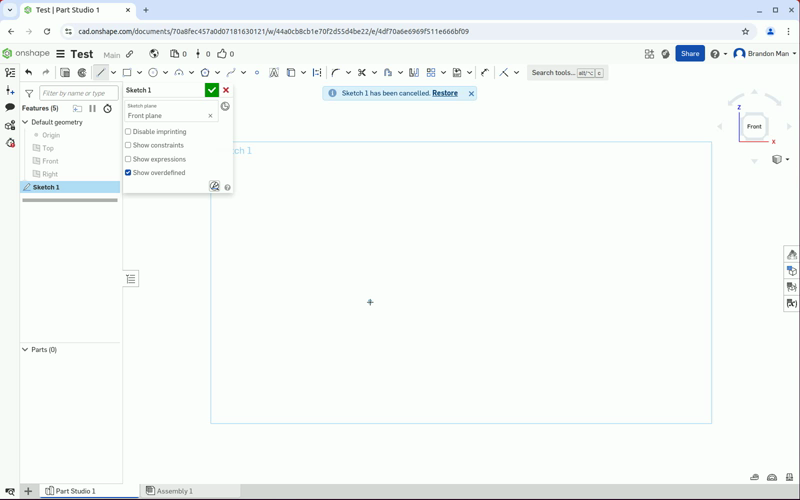
mouse_move(400, 301)
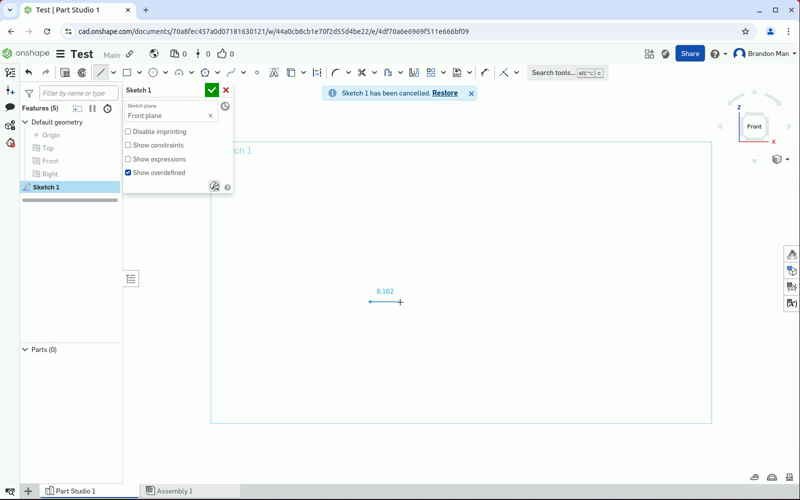
mouse_move(427, 301)
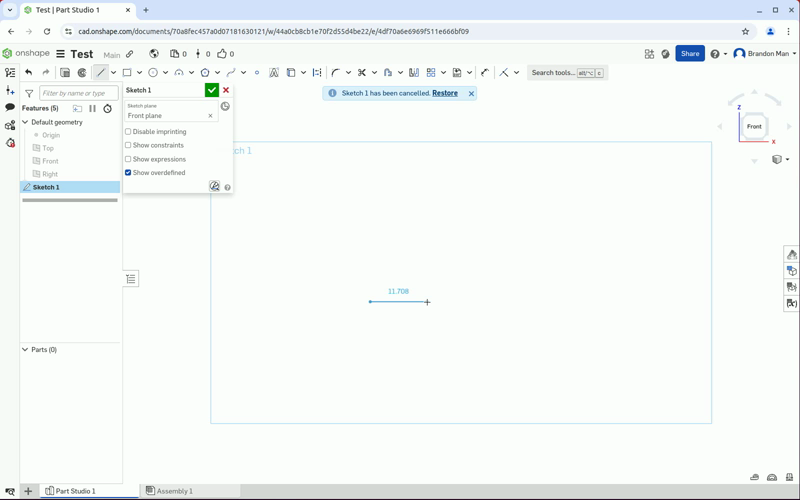
click(427, 301)
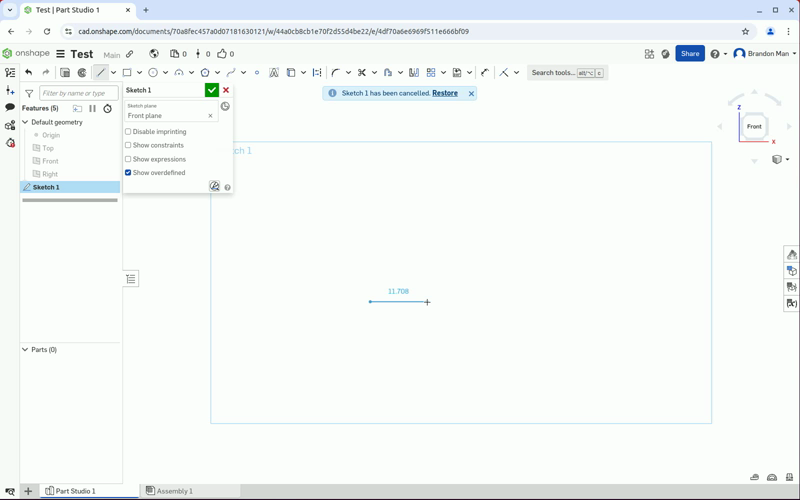
key_up(shift)
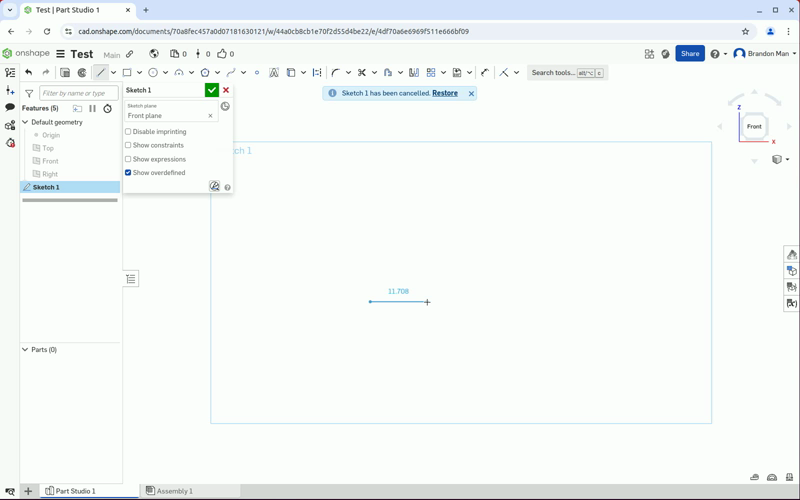
key_down(shift)
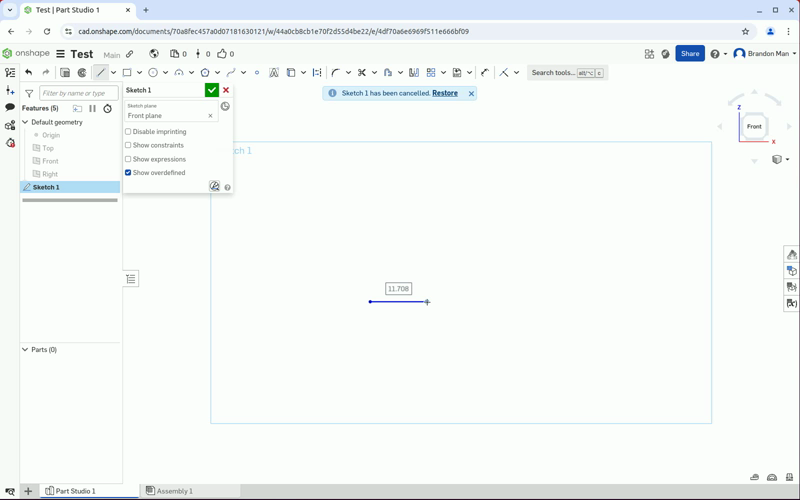
mouse_move(427, 189)
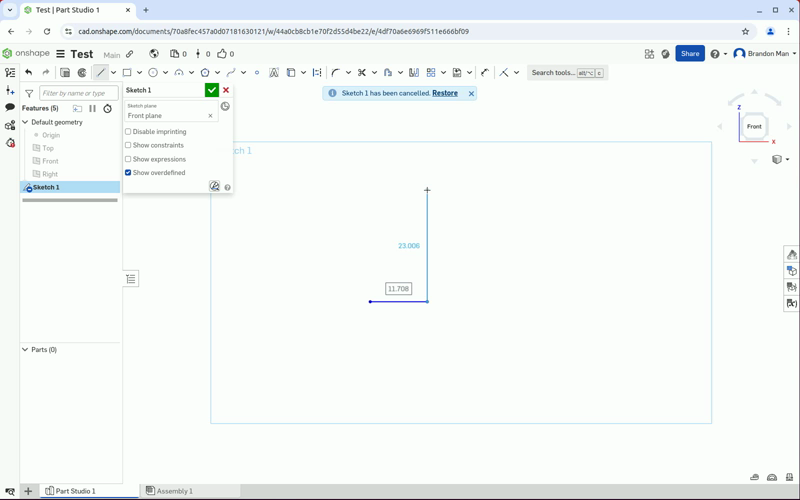
click(427, 189)
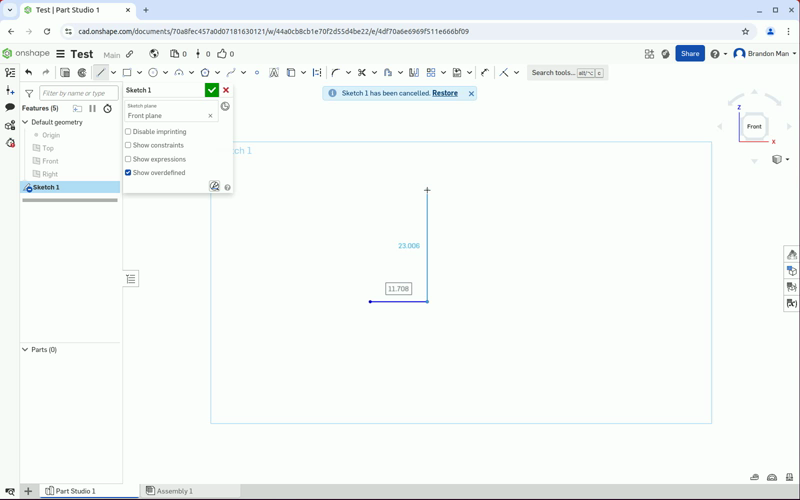
key_up(shift)
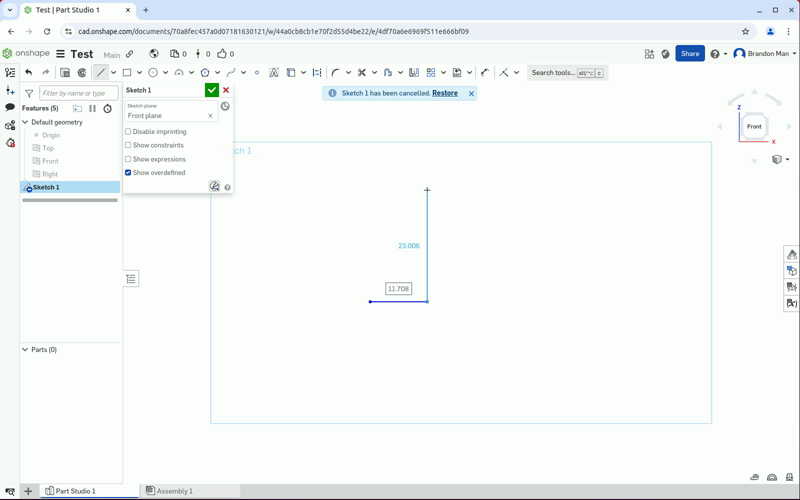
key_down(shift)
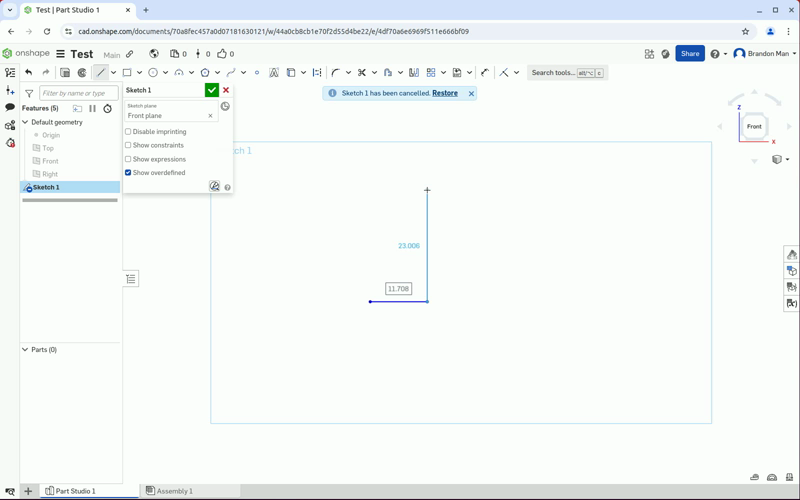
mouse_move(493, 189)
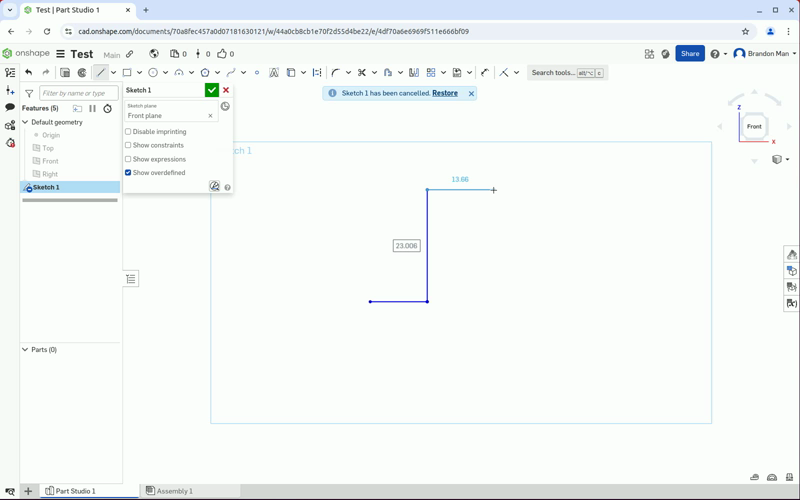
click(493, 189)
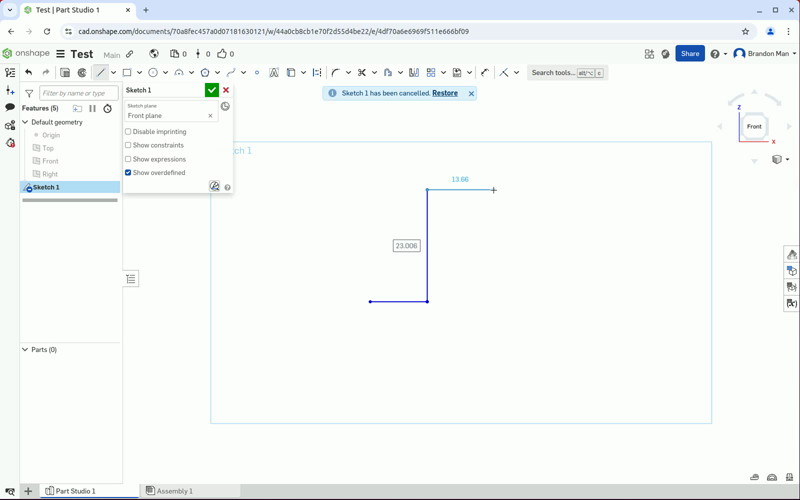
key_up(shift)
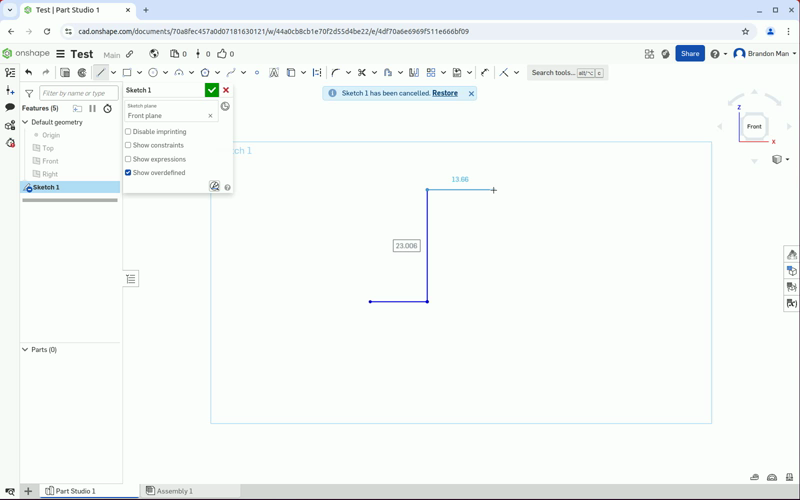
key_down(shift)
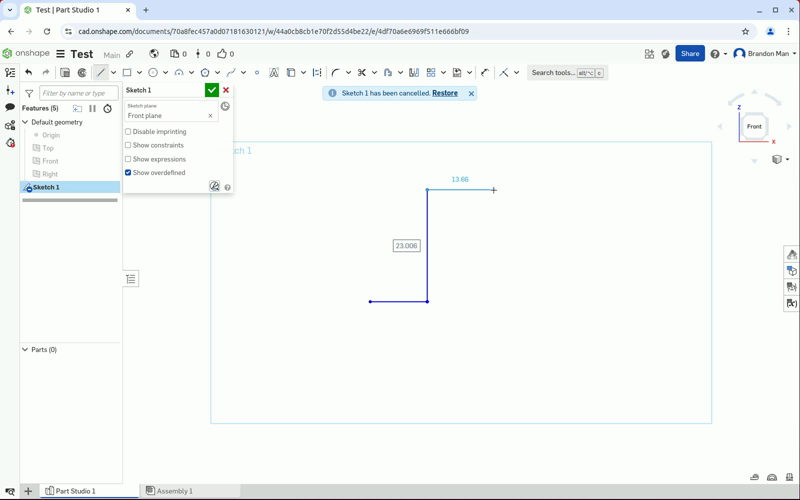
mouse_move(493, 301)
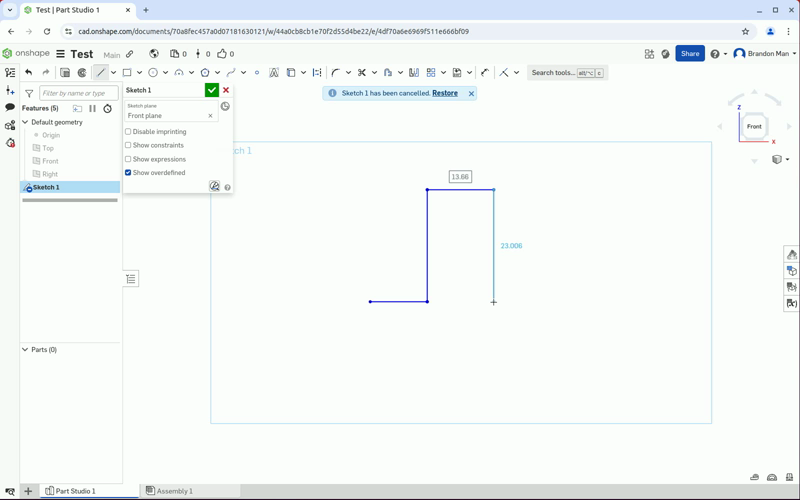
click(493, 301)
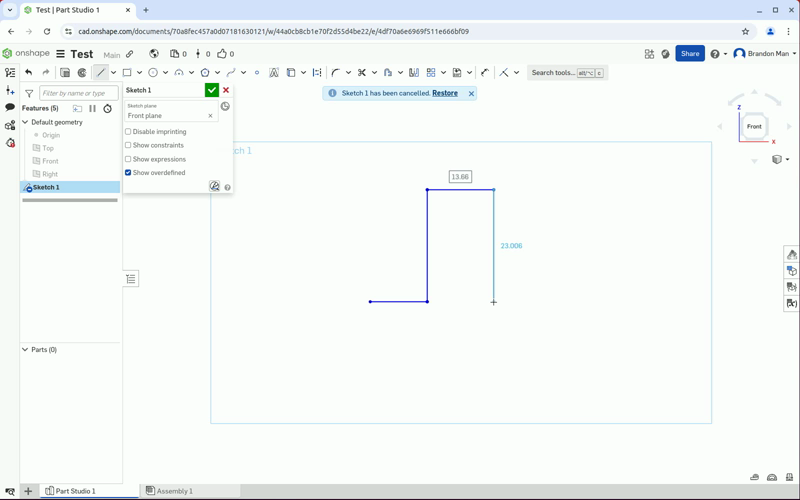
key_up(shift)
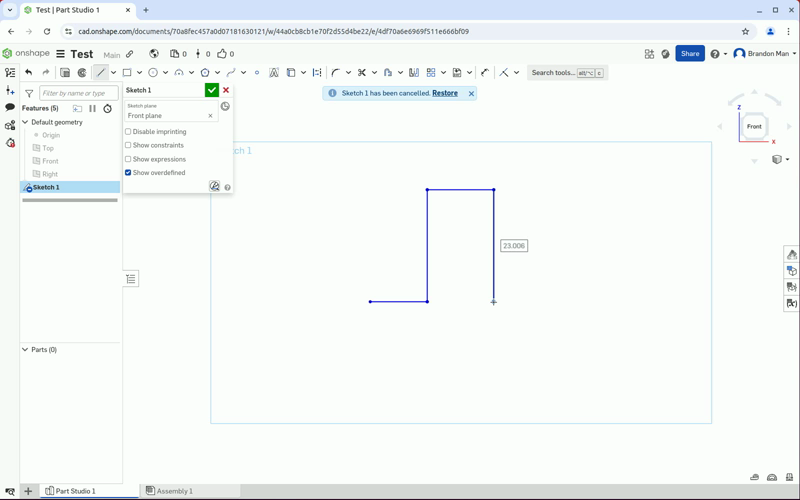
key_down(shift)
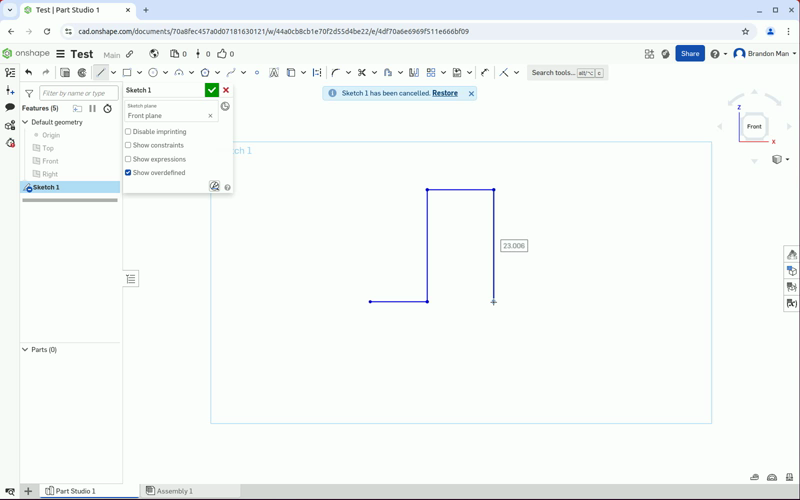
mouse_move(523, 301)
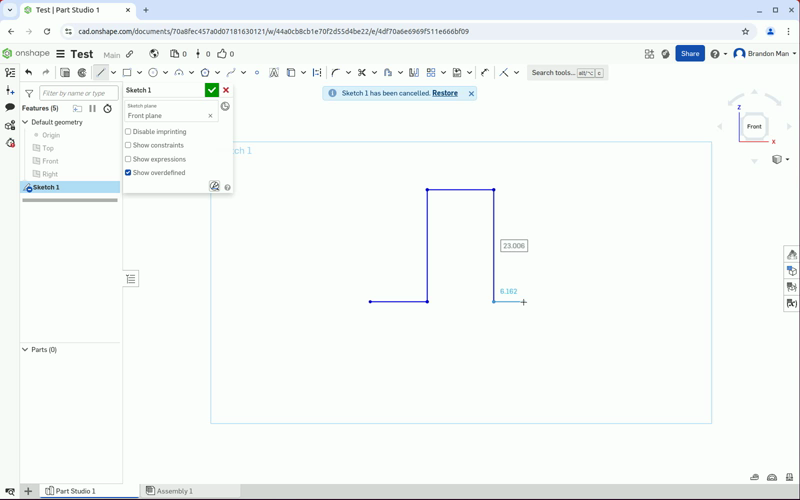
mouse_move(550, 301)
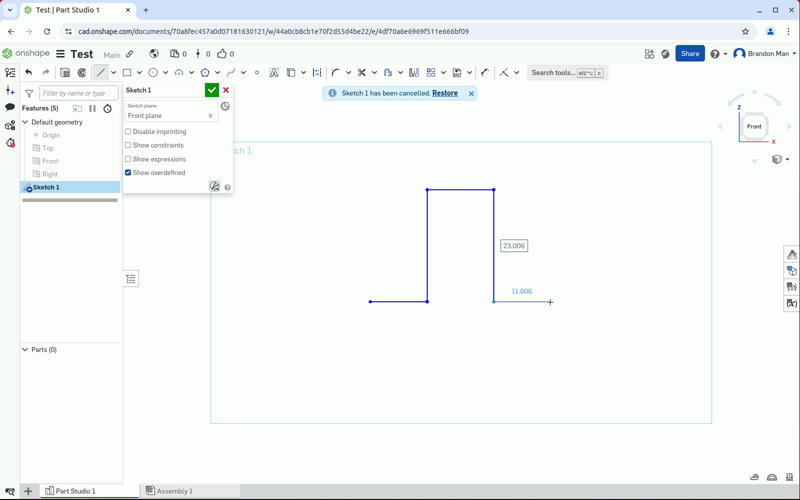
click(550, 301)
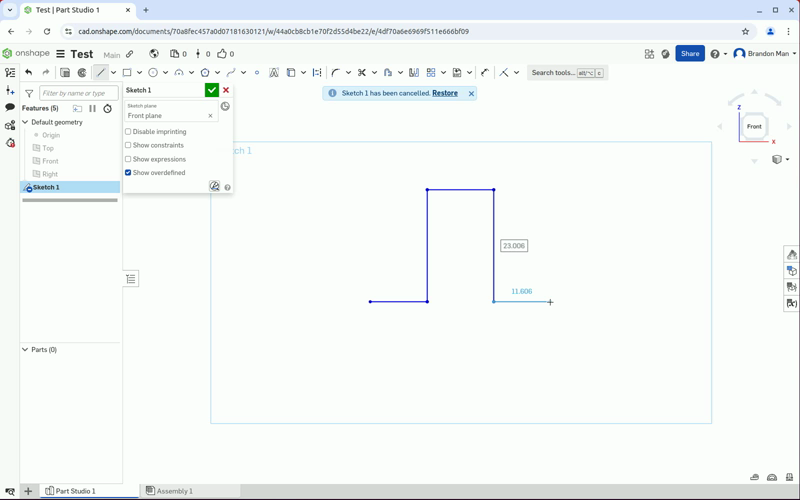
key_up(shift)
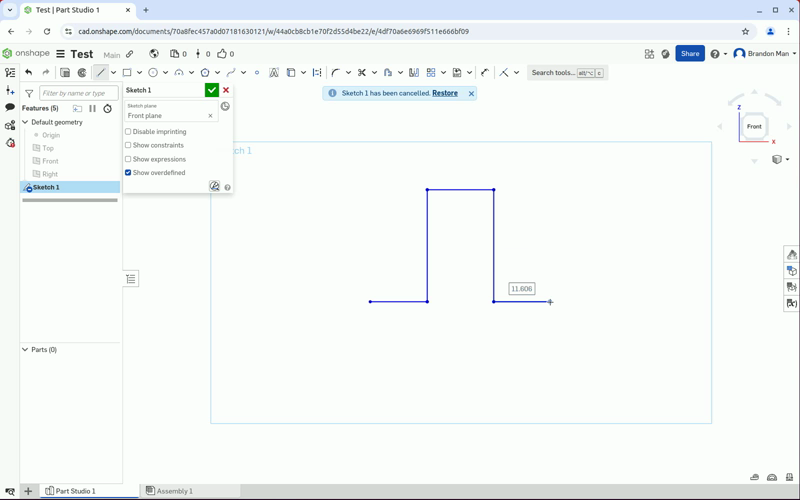
key_down(shift)
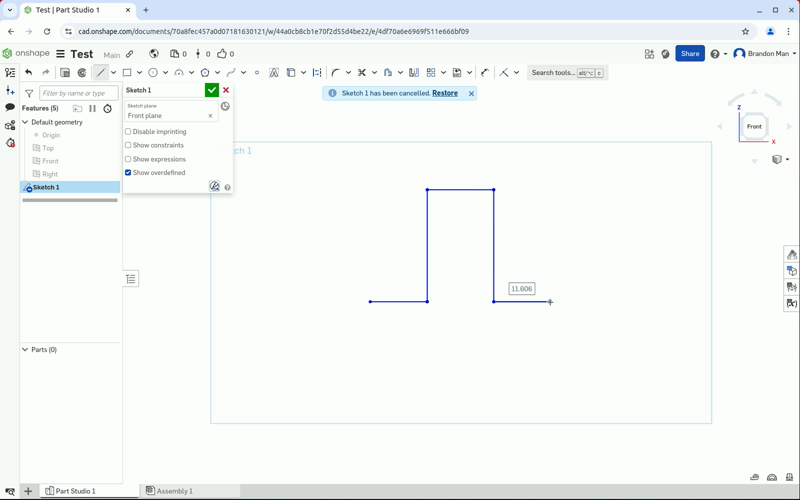
mouse_move(580, 301)
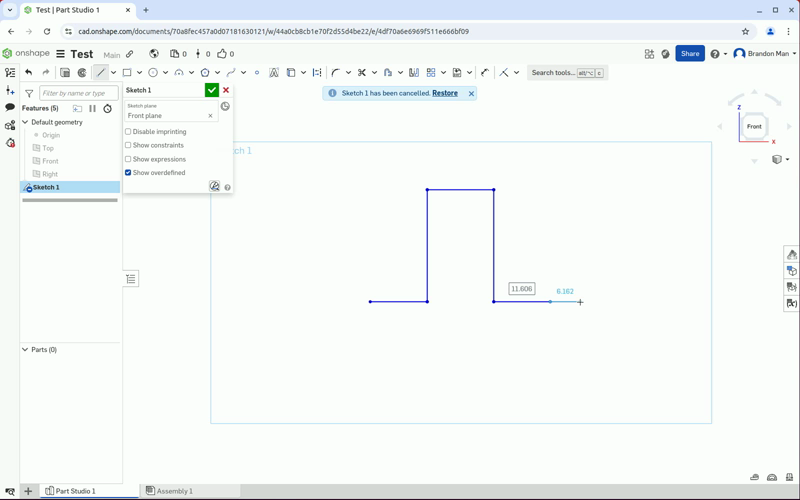
mouse_move(550, 282)
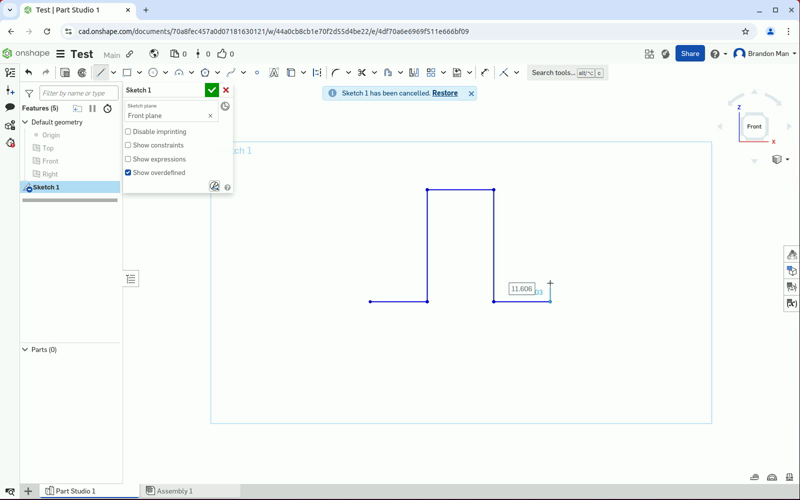
click(550, 282)
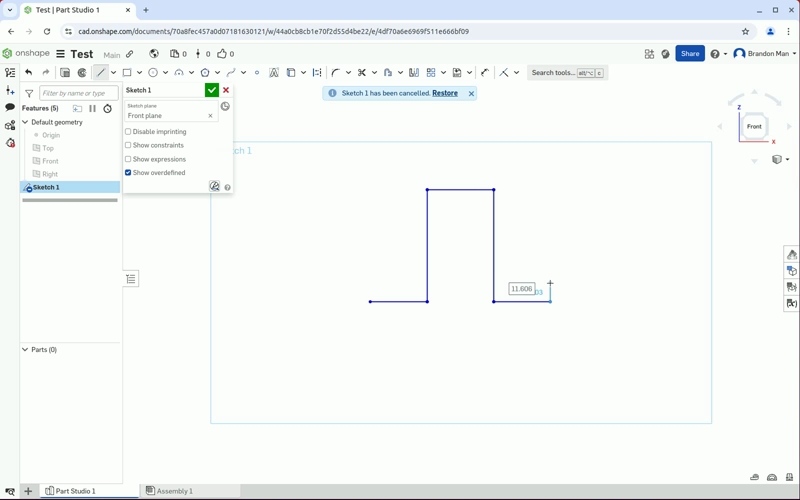
key_up(shift)
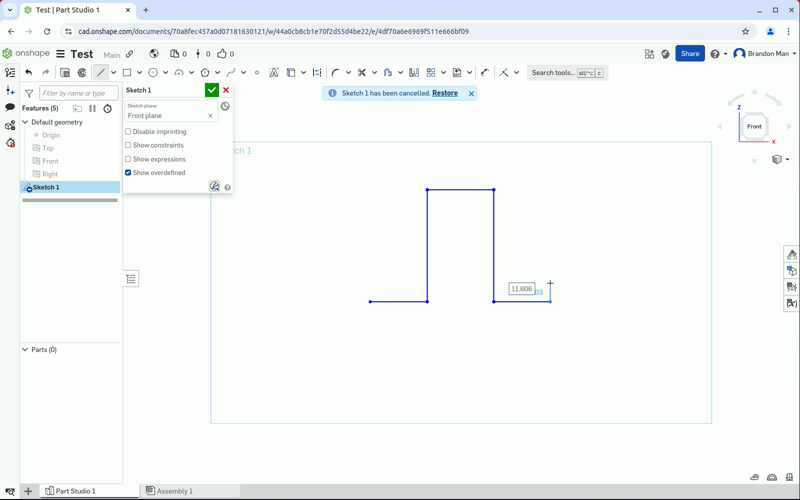
key_down(shift)
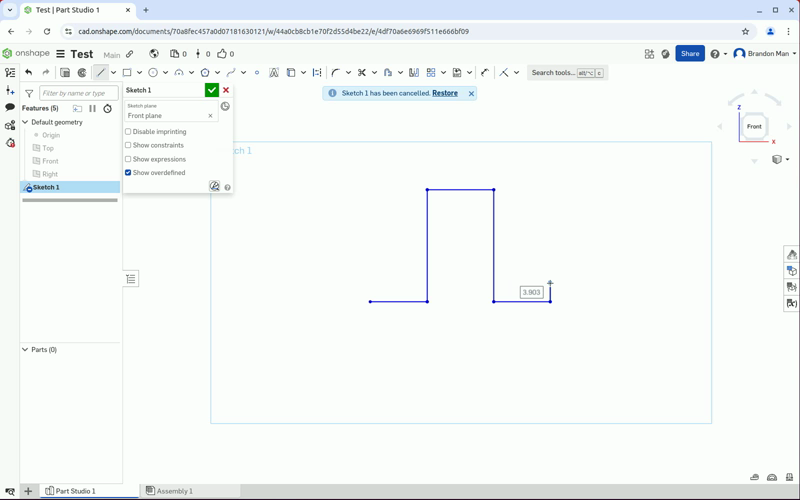
mouse_move(580, 282)
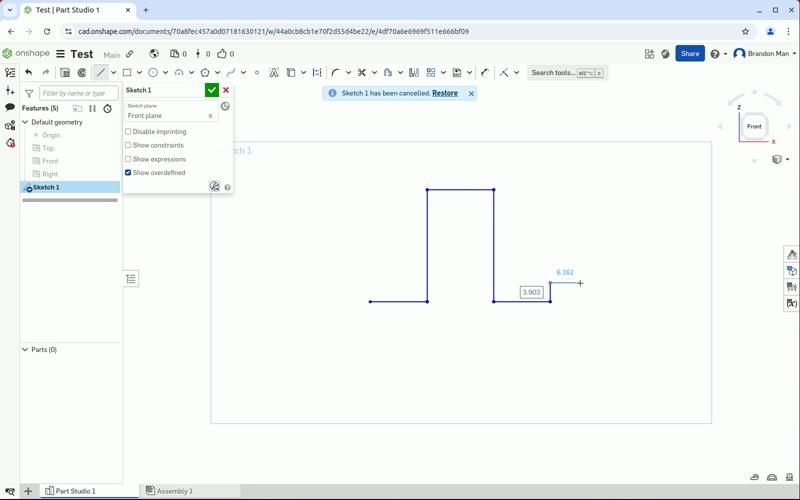
mouse_move(512, 282)
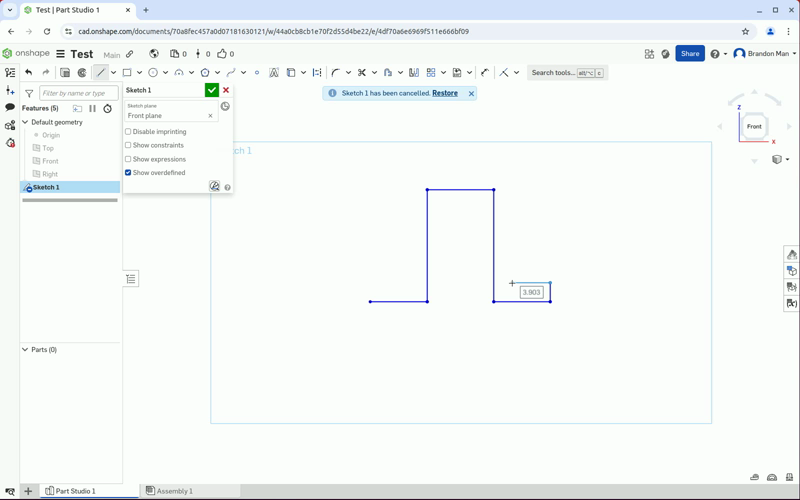
click(512, 282)
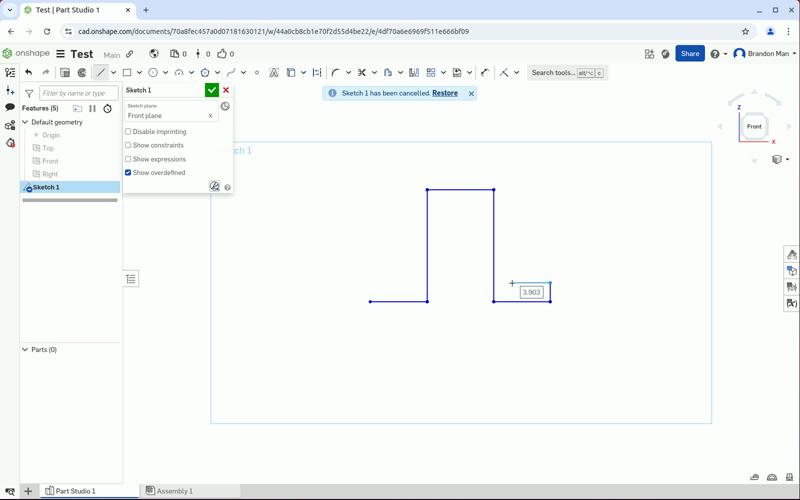
key_up(shift)
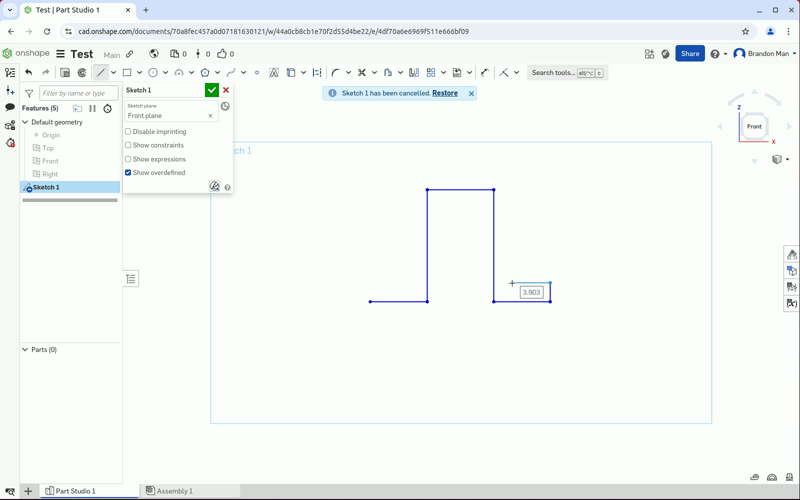
key_down(shift)
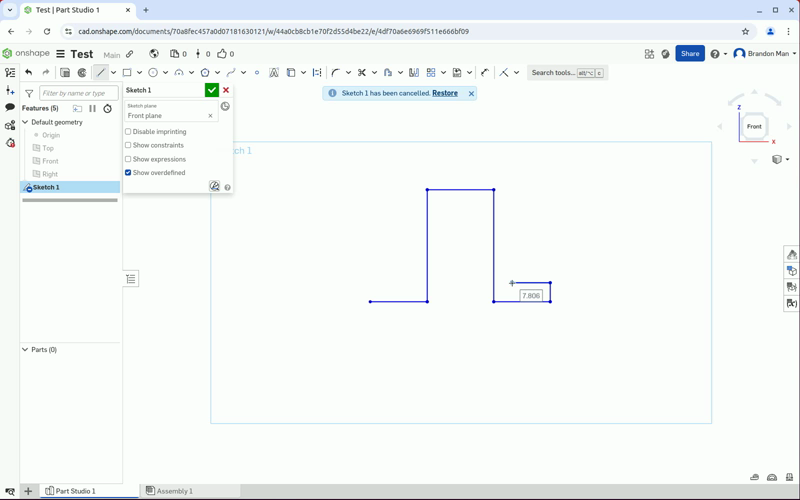
mouse_move(512, 170)
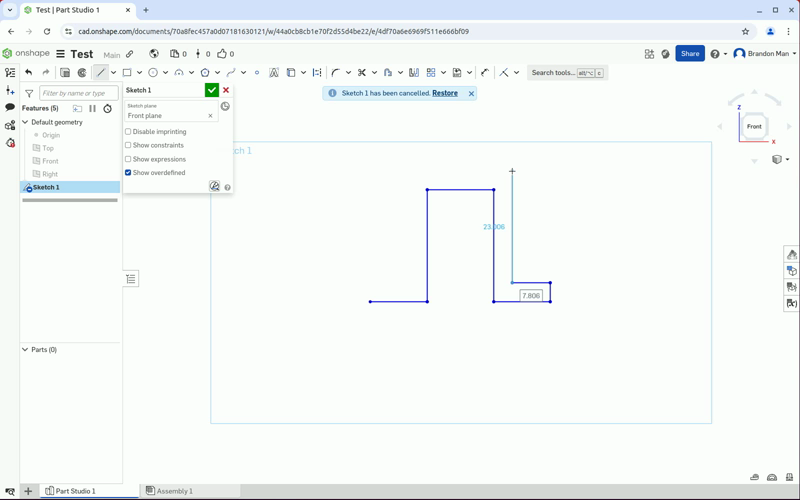
click(512, 170)
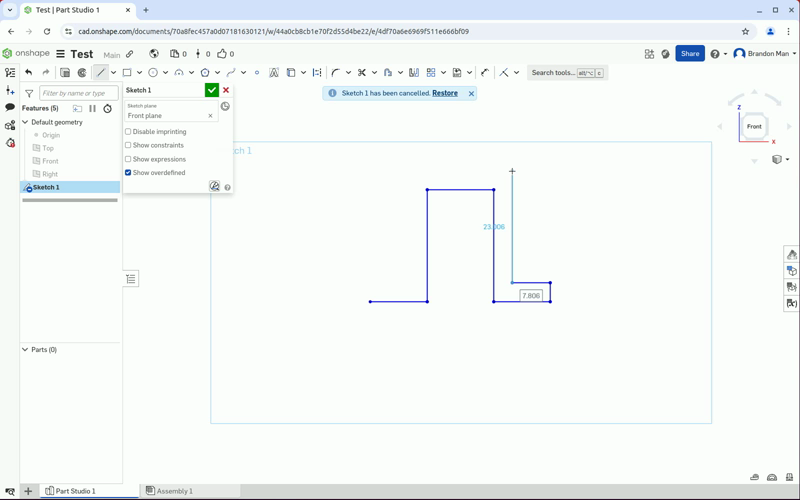
key_up(shift)
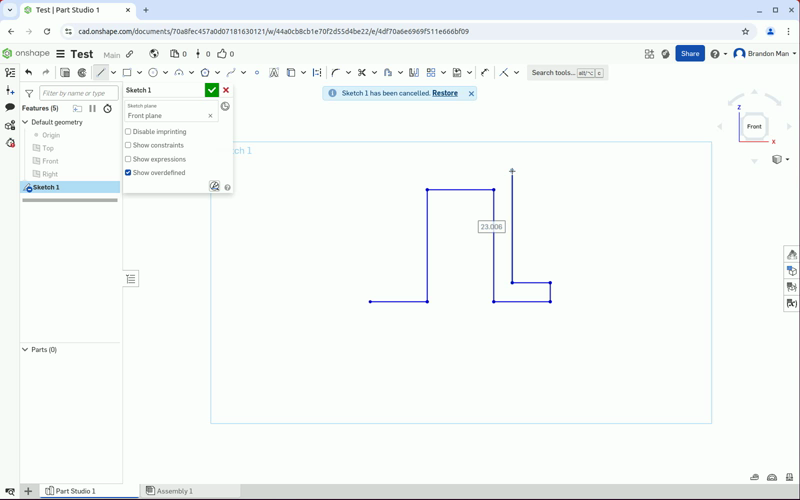
key_down(shift)
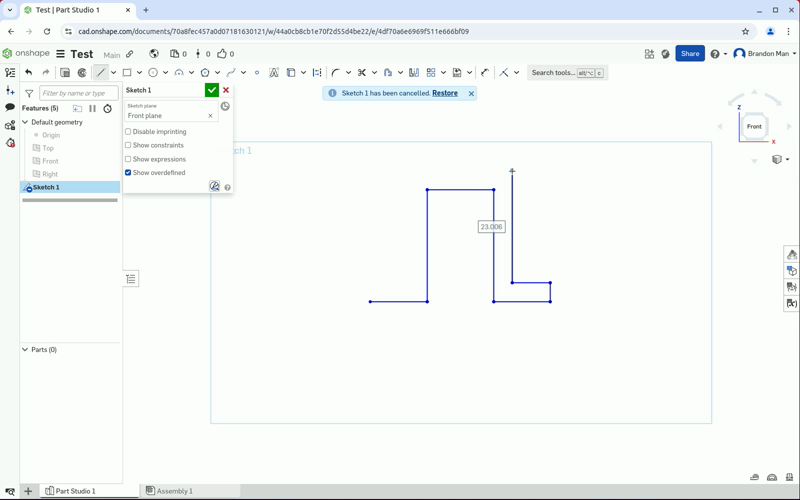
mouse_move(408, 170)
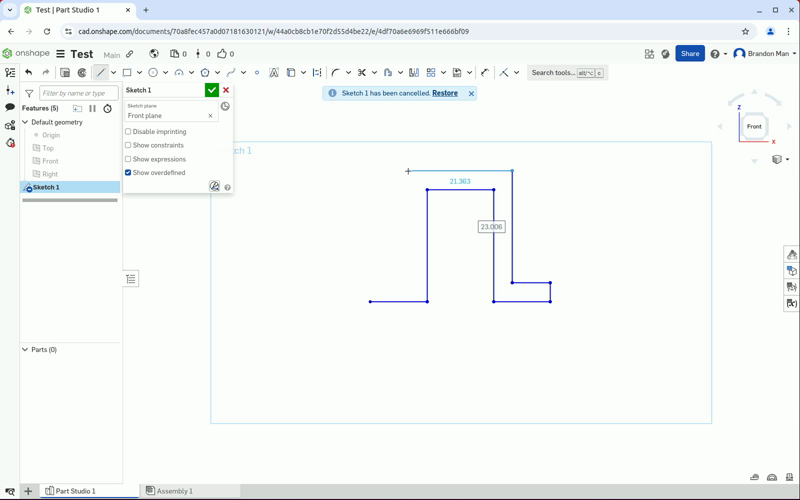
click(408, 170)
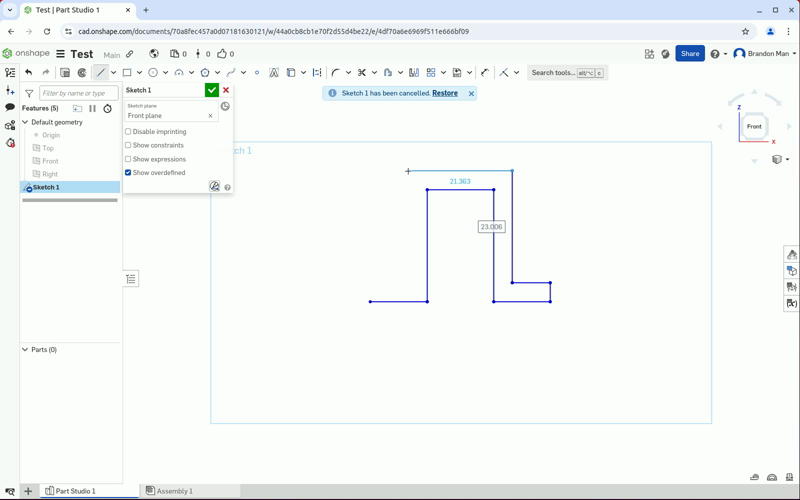
key_up(shift)
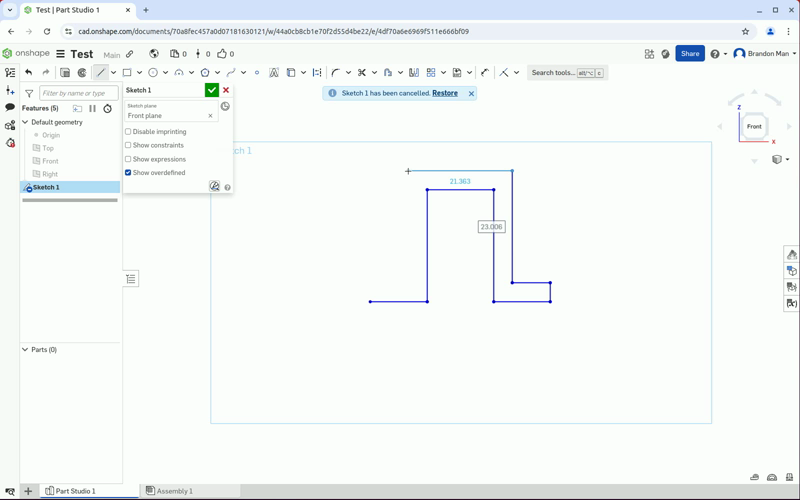
key_down(shift)
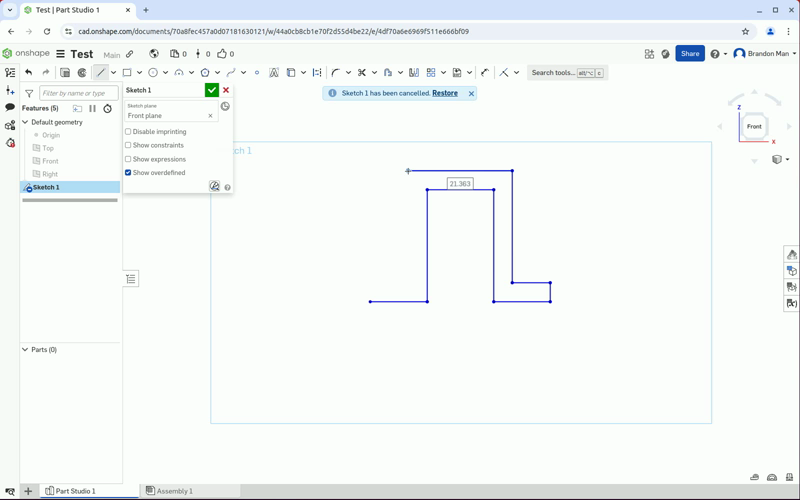
mouse_move(408, 282)
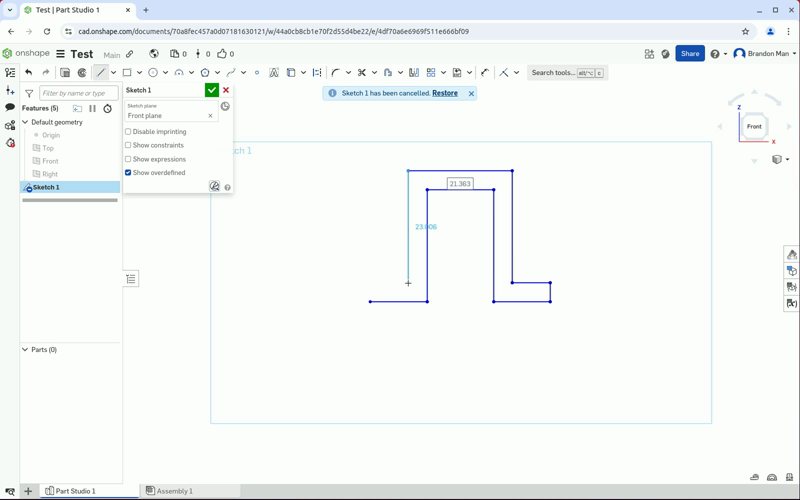
click(408, 282)
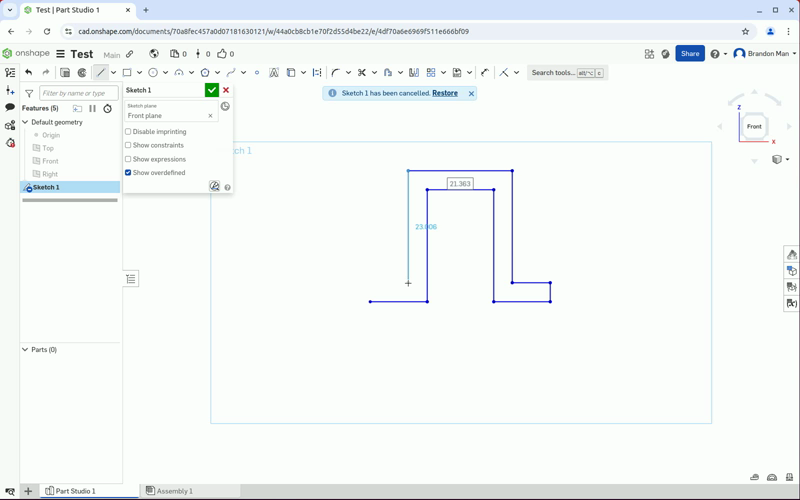
key_up(shift)
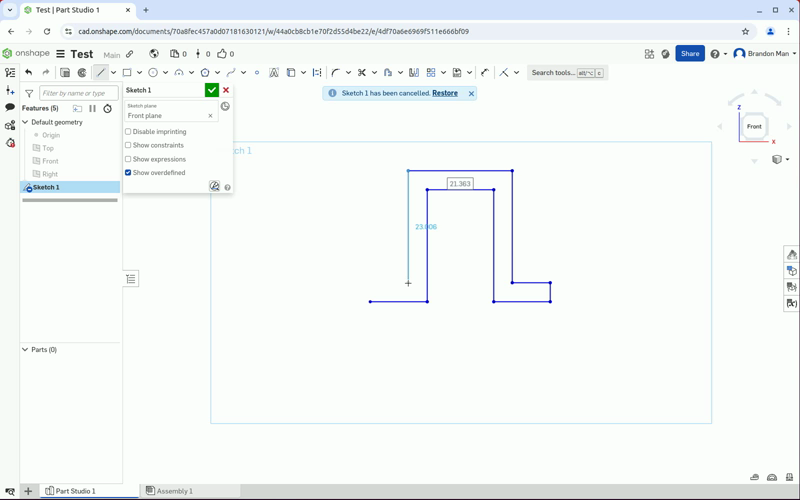
key_down(shift)
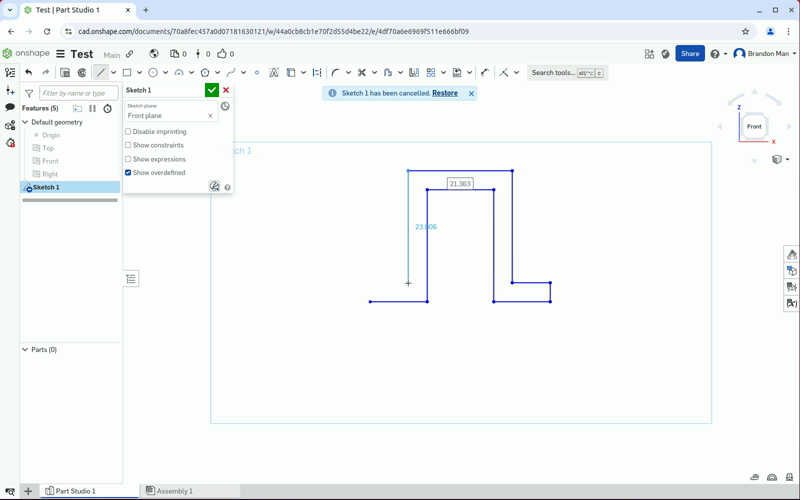
mouse_move(438, 282)
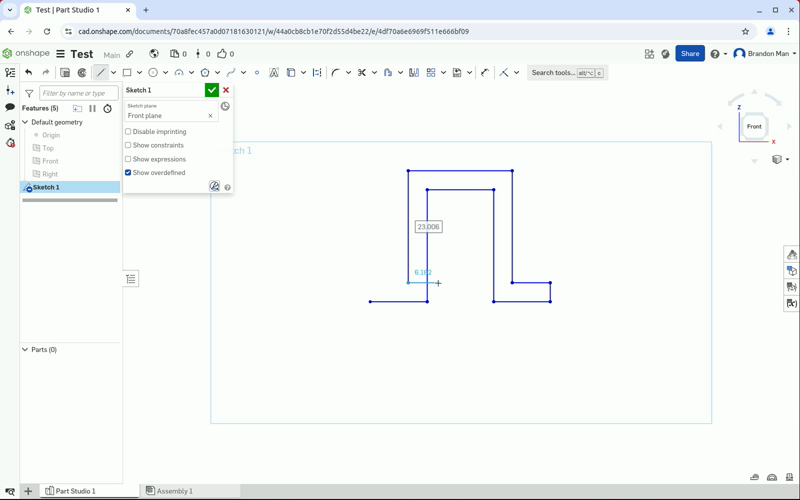
mouse_move(370, 282)
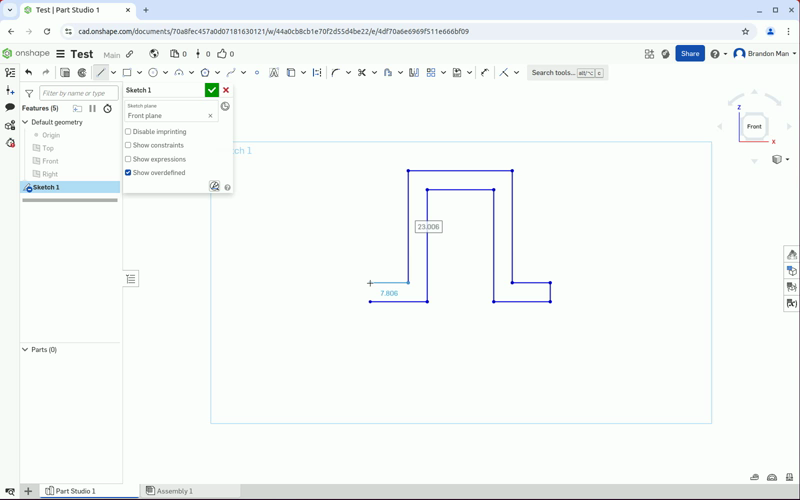
click(370, 282)
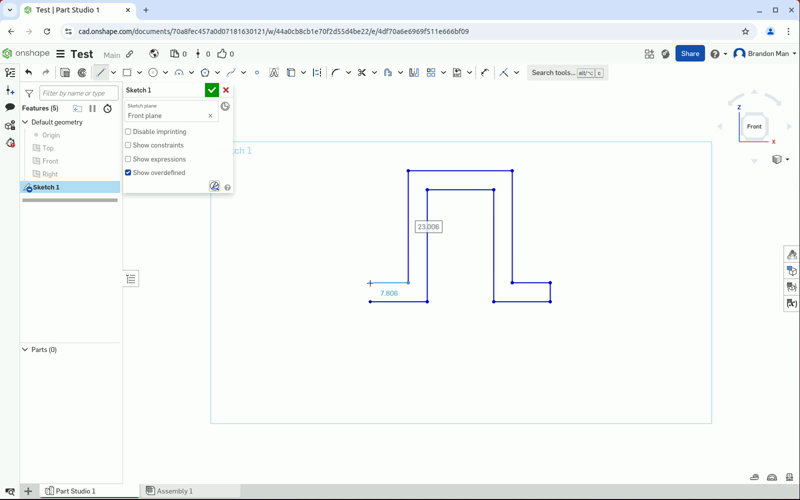
key_up(shift)
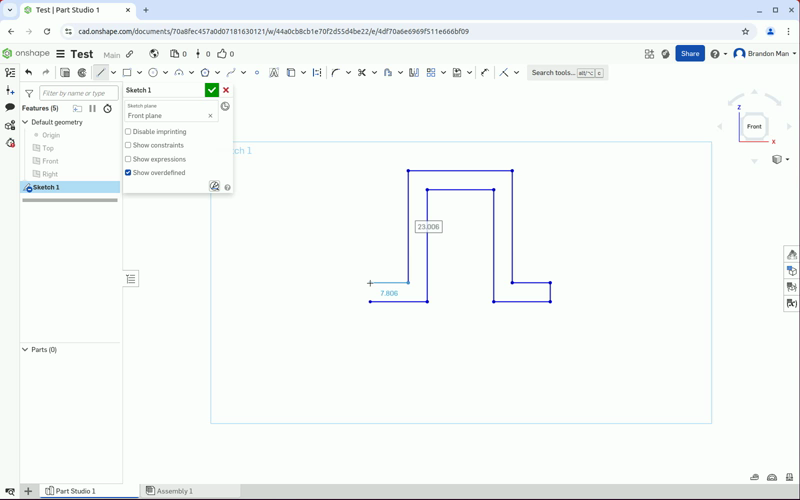
mouse_move(400, 282)
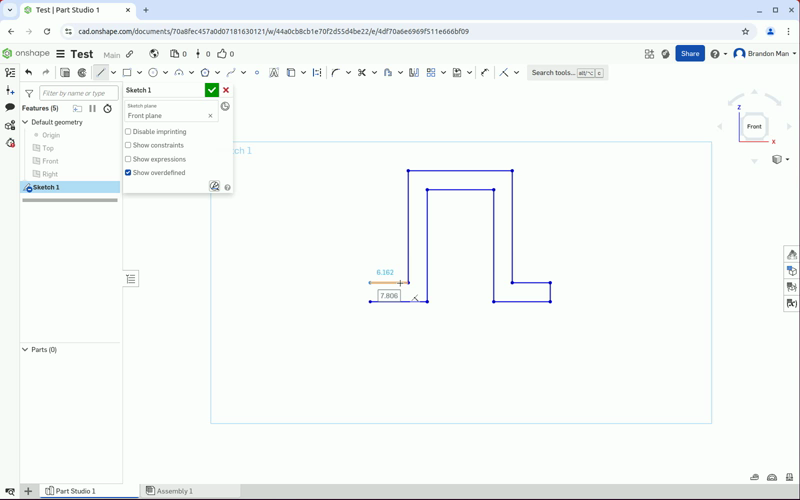
key_down(shift)
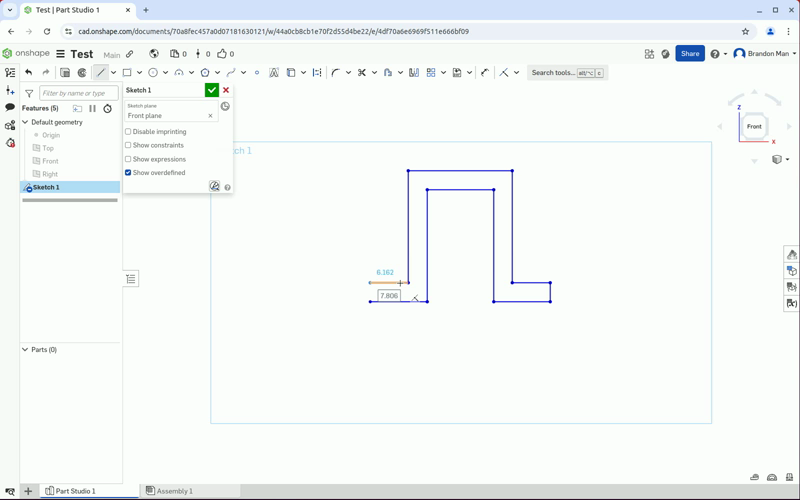
mouse_move(370, 301)
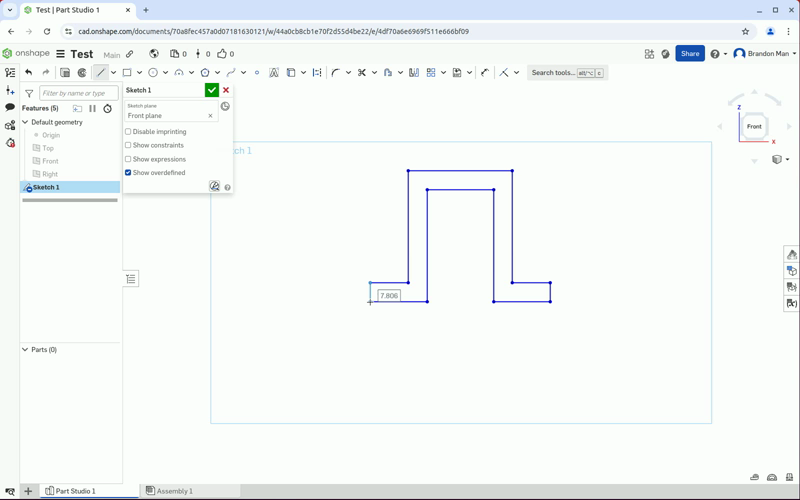
key_up(shift)
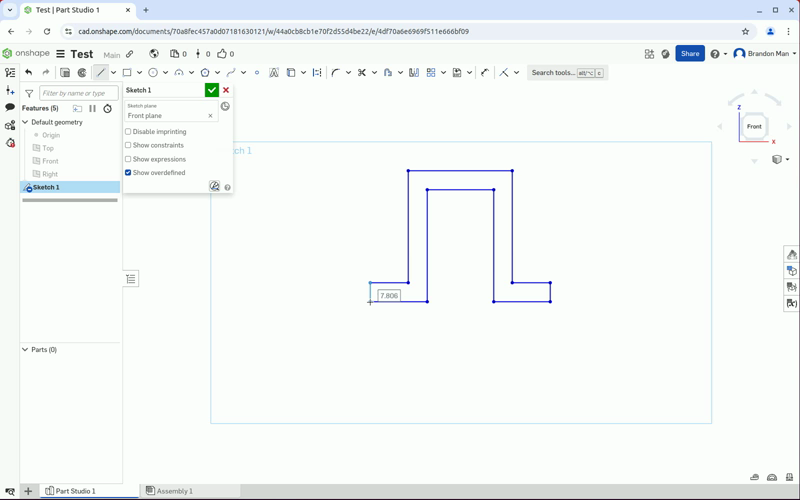
click(370, 301)
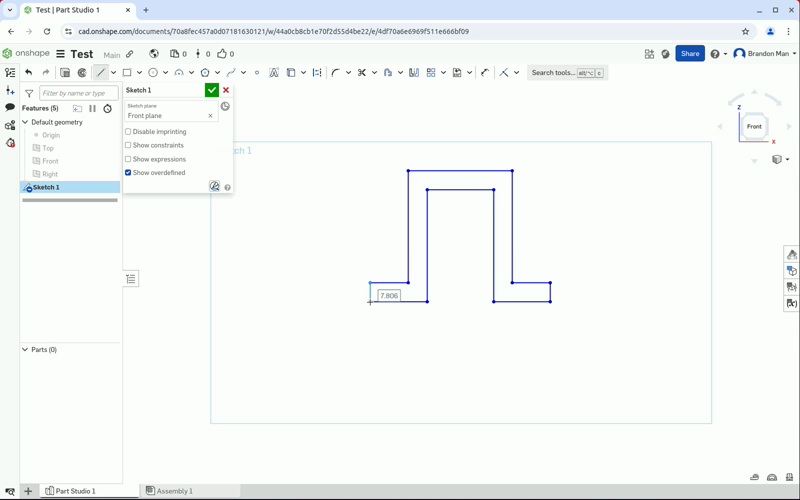
key(esc)
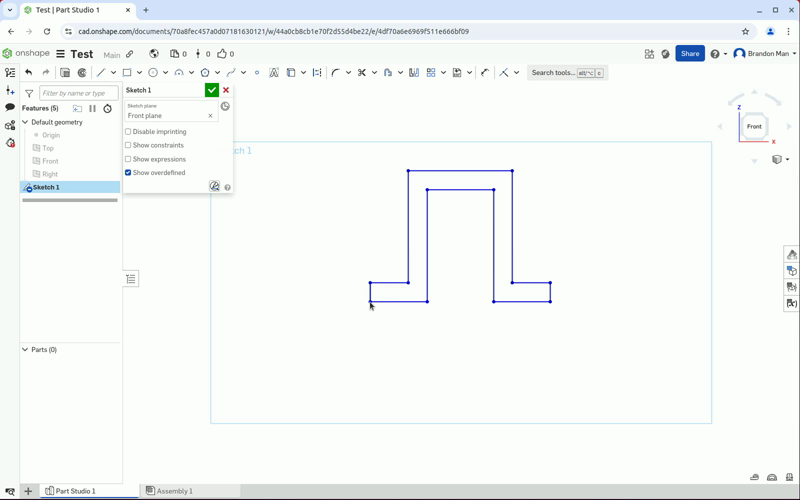
mouse_move(505, 262)
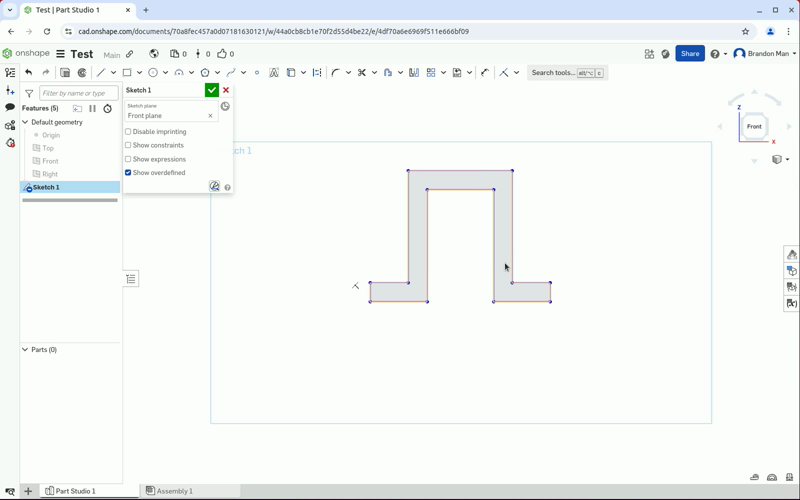
click(505, 262)
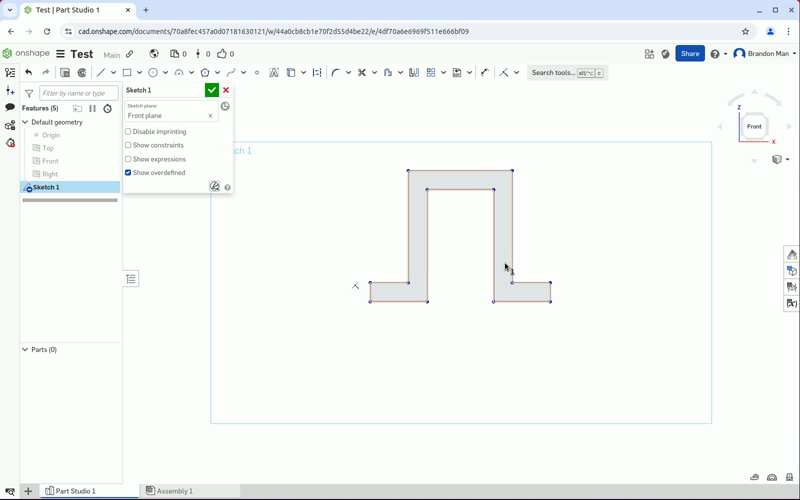
mouse_move(73, 352)
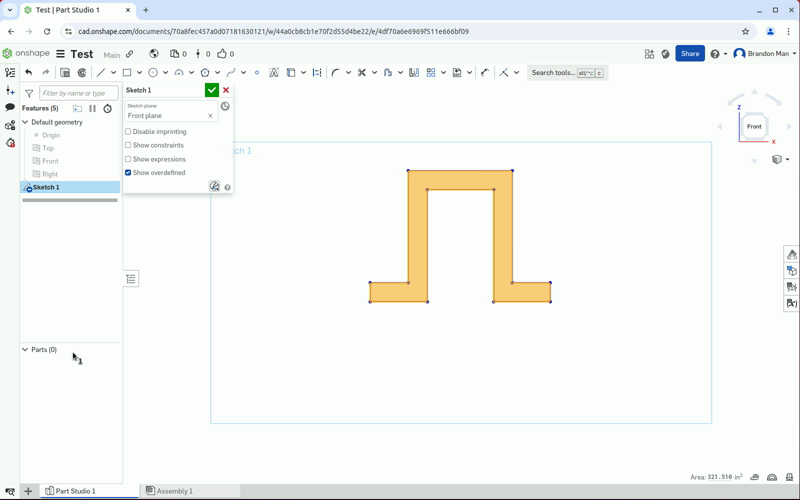
key(shift+y)
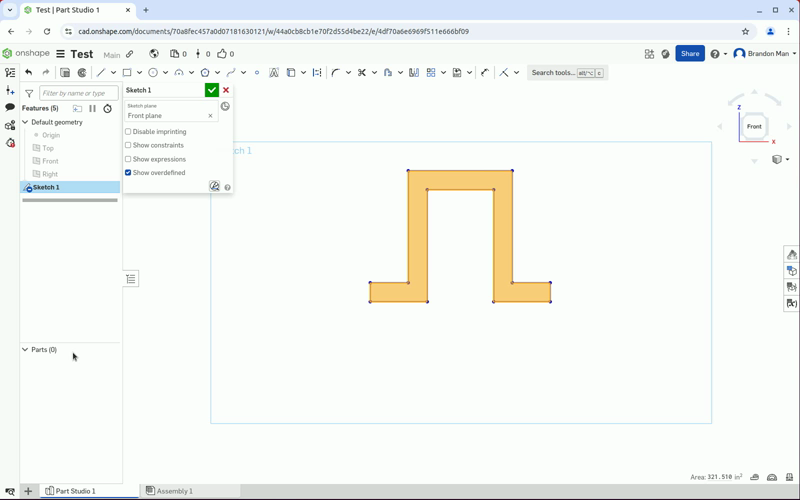
key(shift+e)
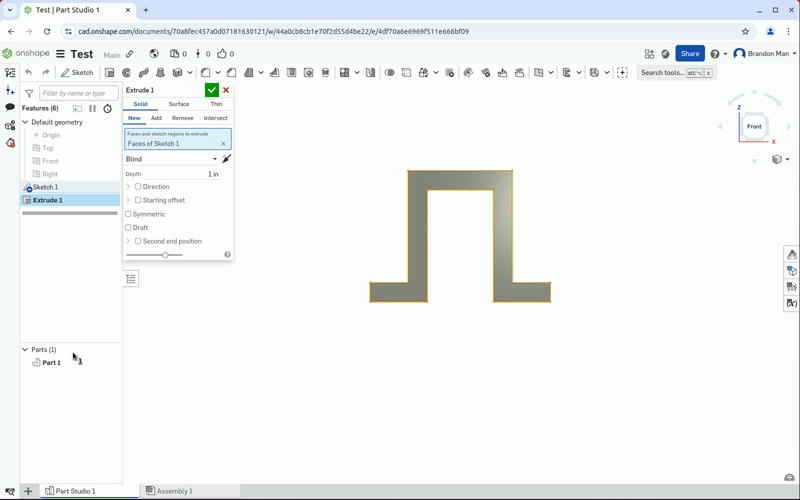
mouse_move(143, 106)
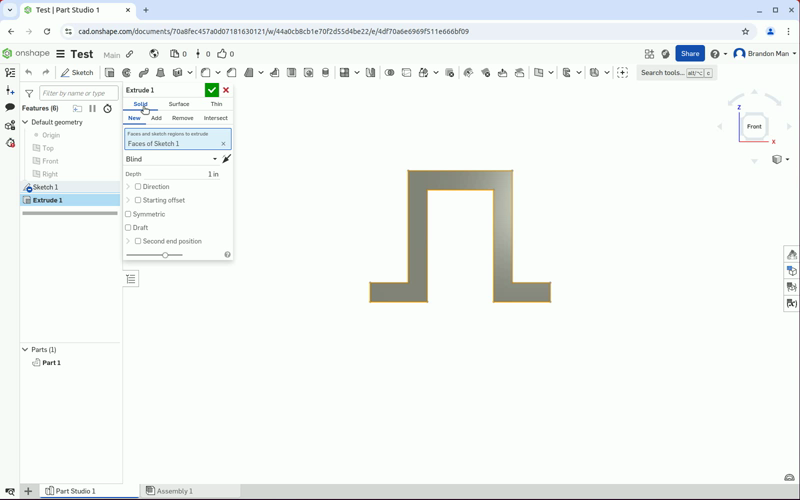
click(143, 106)
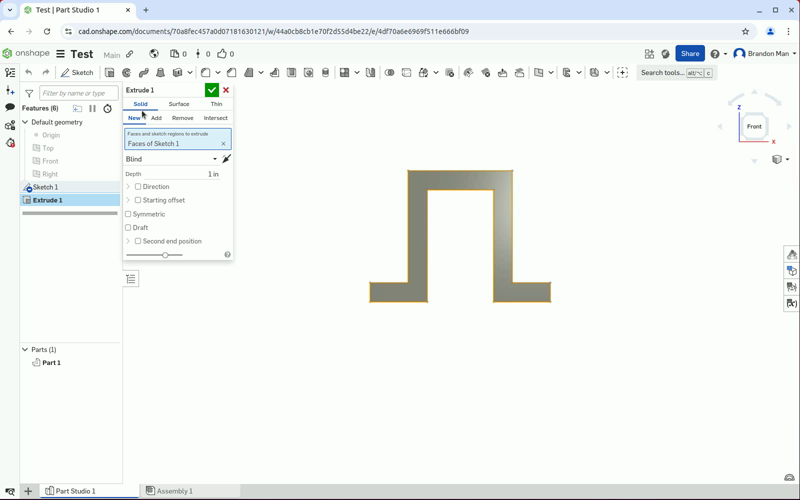
mouse_move(137, 120)
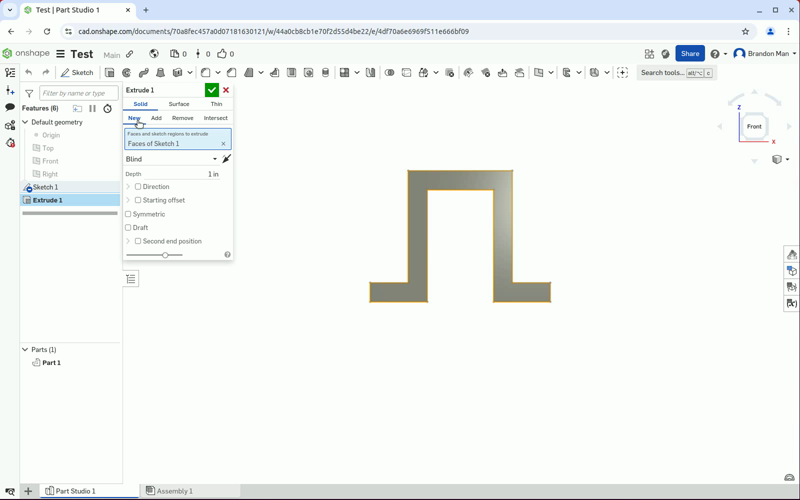
click(137, 120)
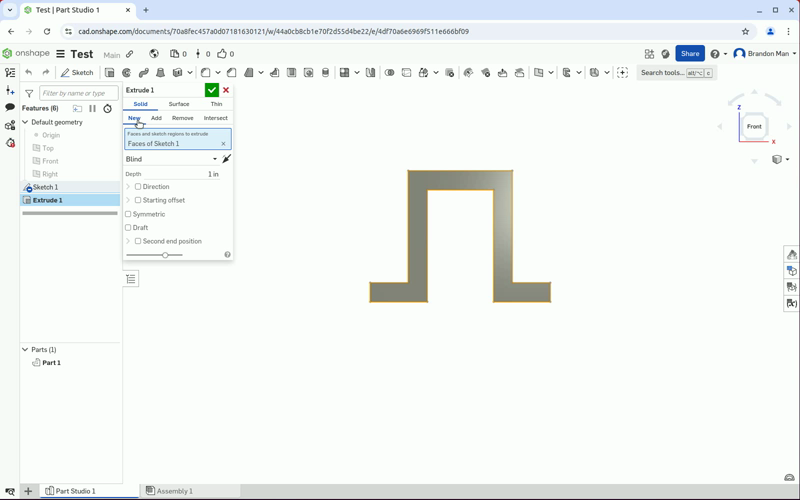
key(tab, 4)
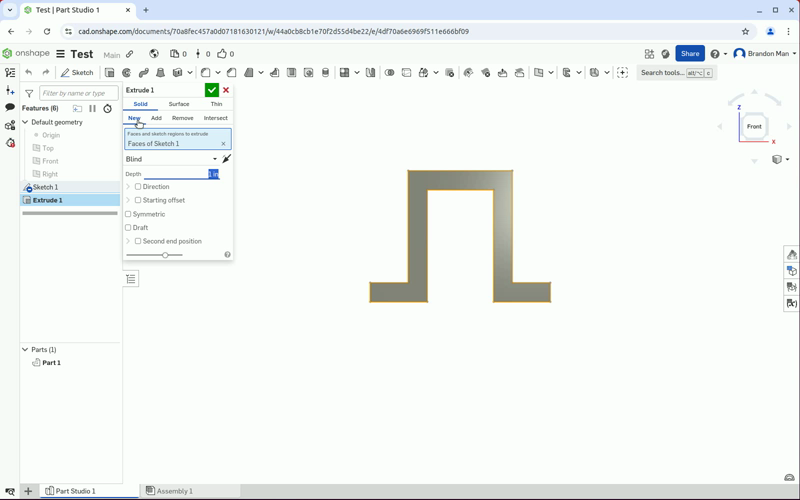
text(15.405)
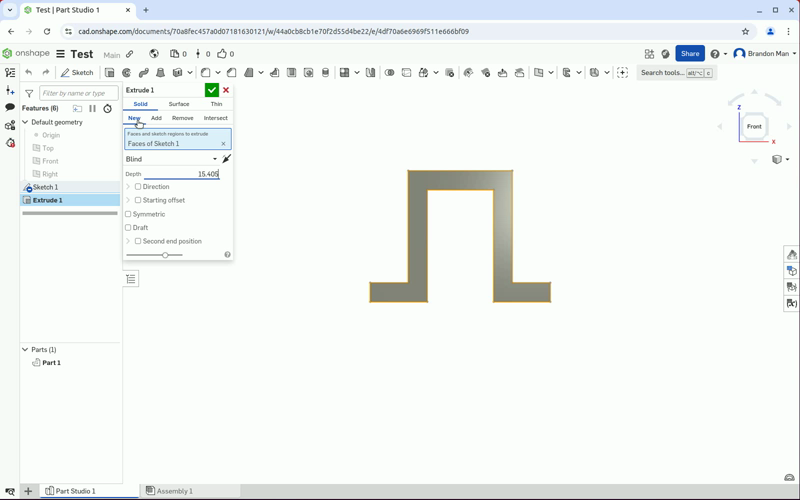
key(enter)
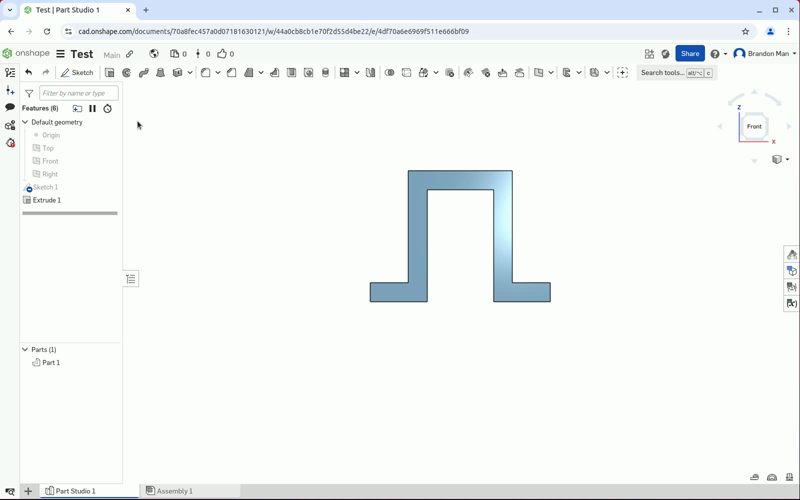
key(shift+h)
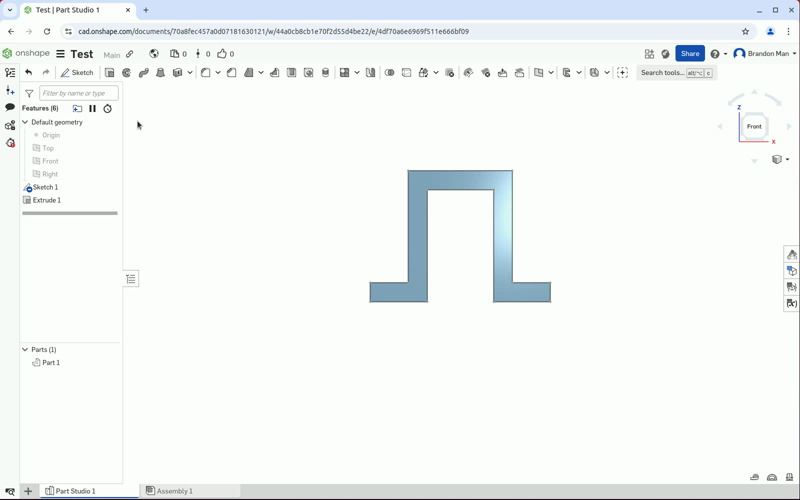
key(shift+h)
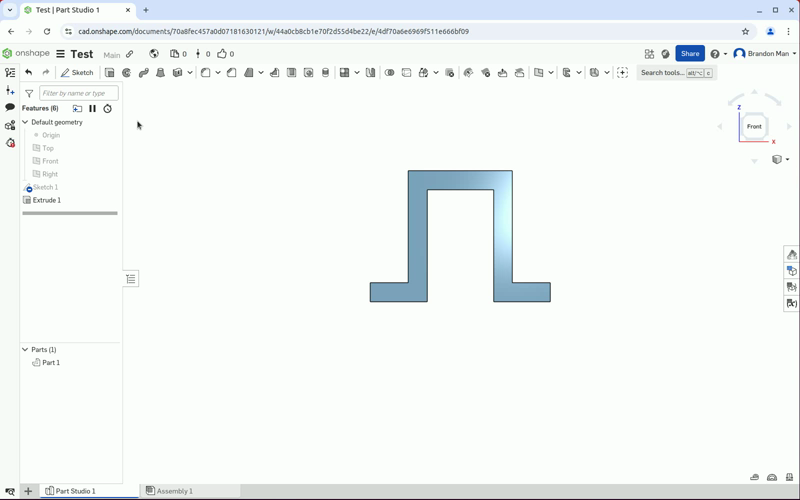
mouse_move(73, 189)
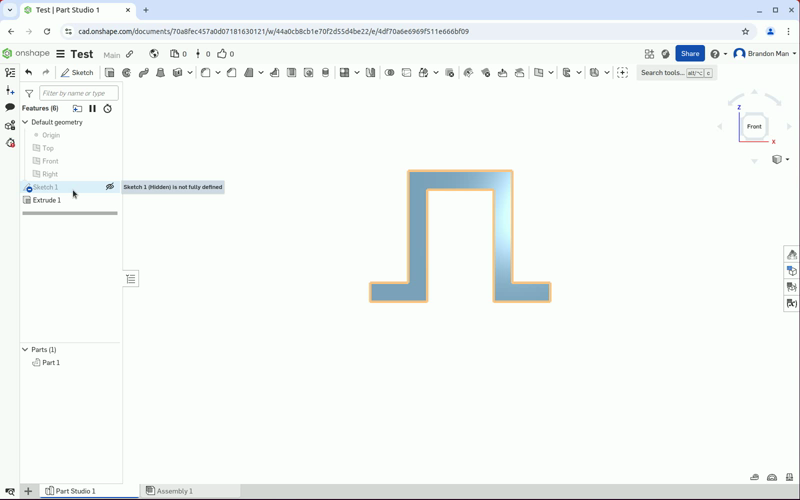
click(73, 189)
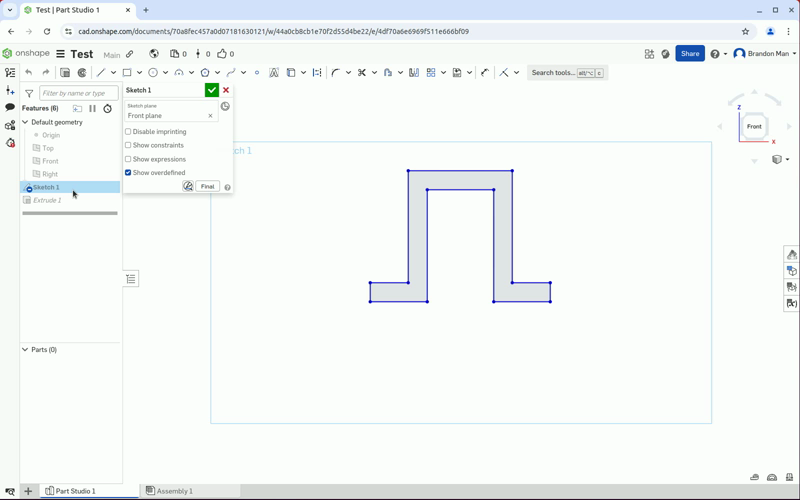
mouse_move(229, 92)
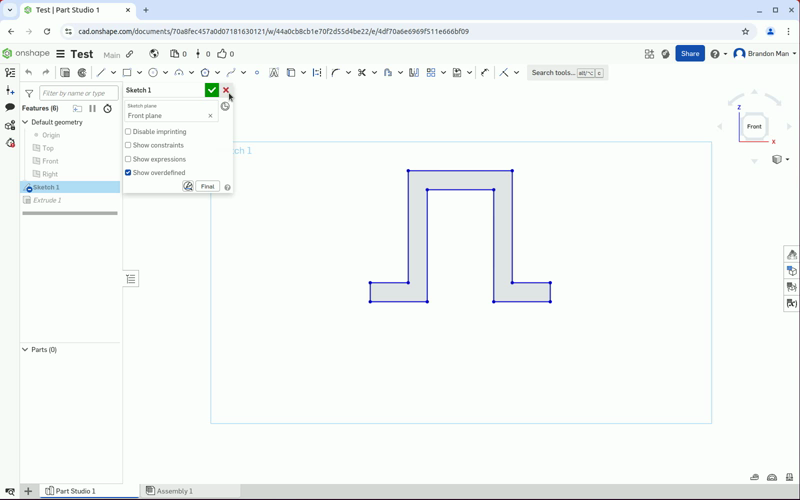
click(229, 92)
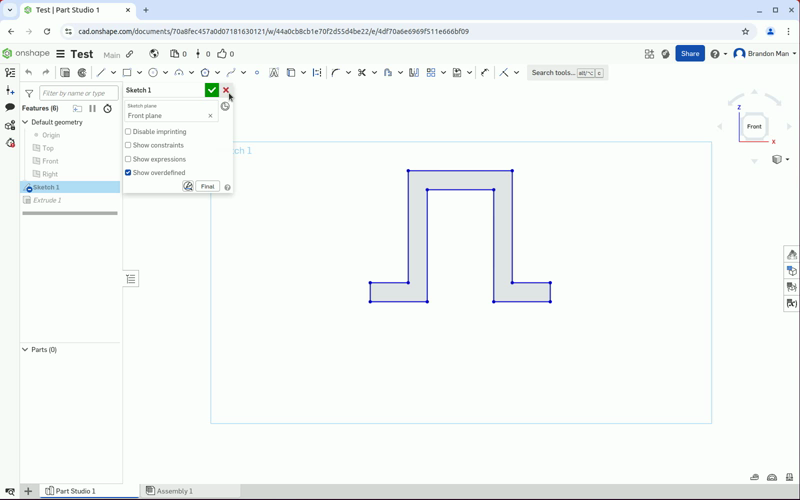
key(shift+s)
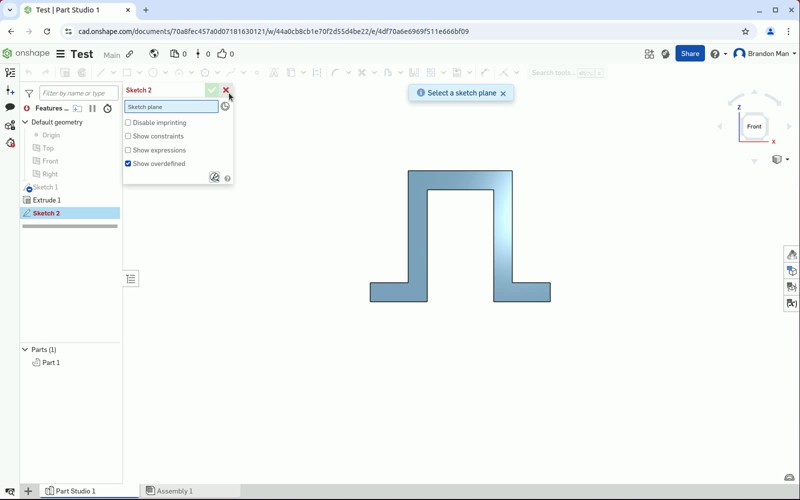
mouse_move(73, 163)
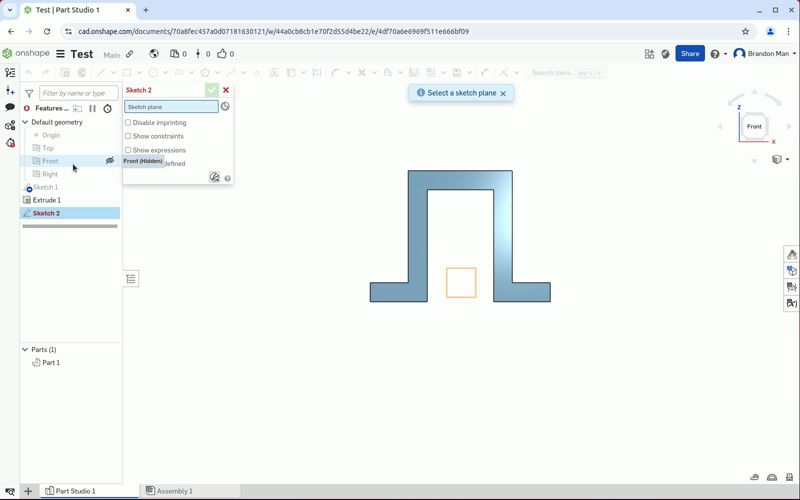
click(73, 163)
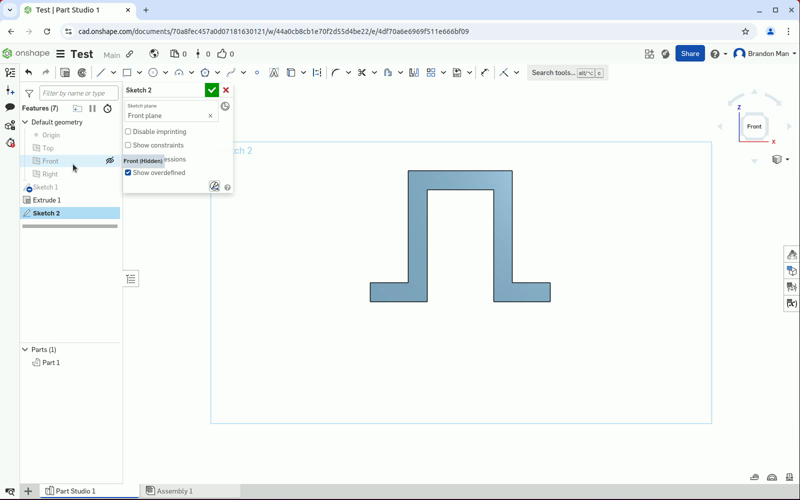
mouse_move(73, 352)
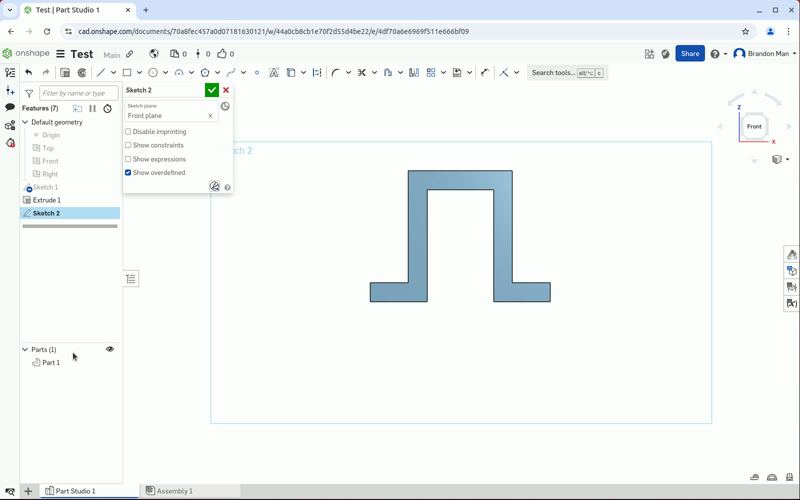
key(y)
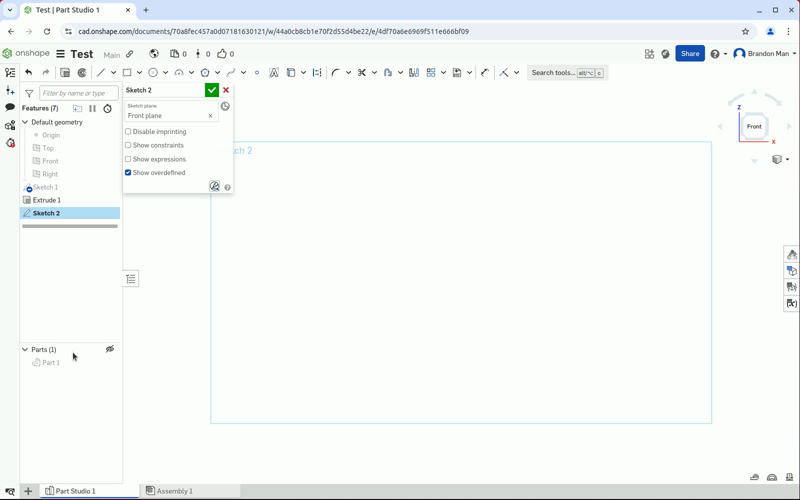
key(l)
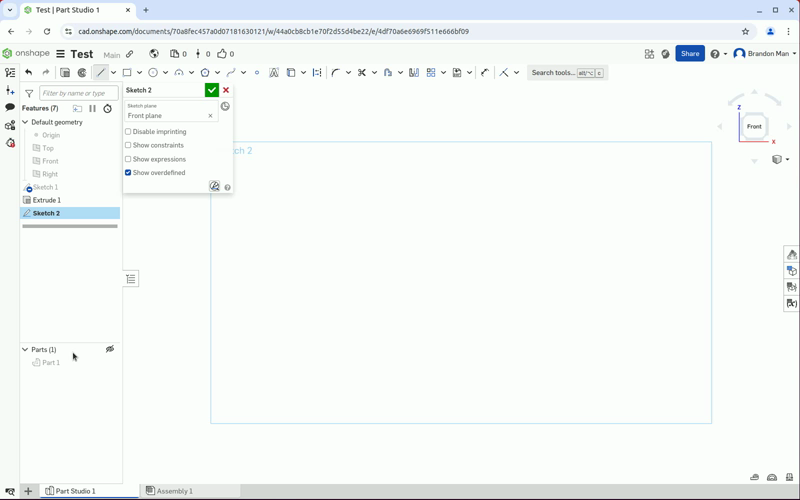
key_down(shift)
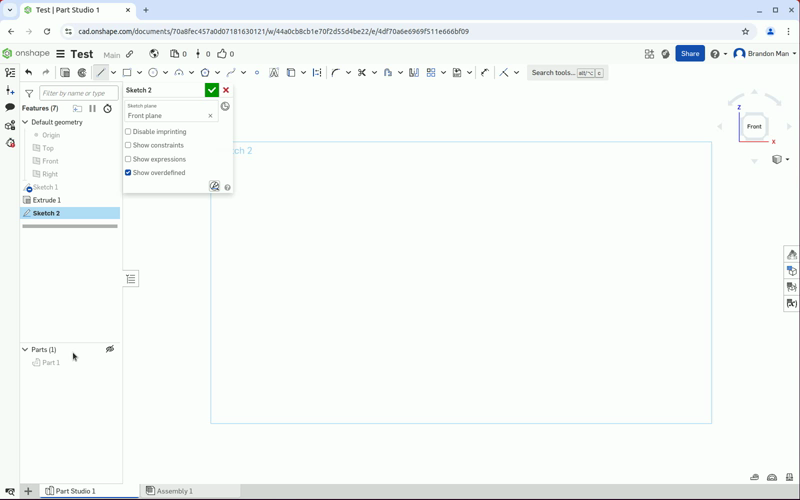
mouse_move(370, 282)
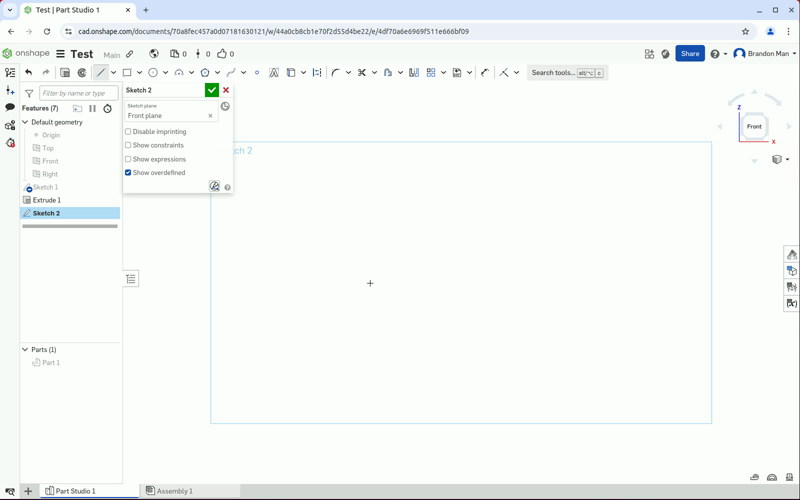
click(370, 282)
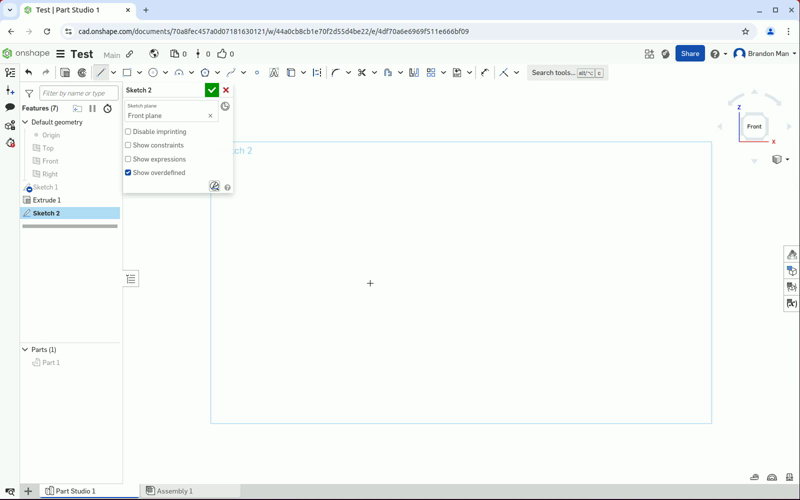
key_up(shift)
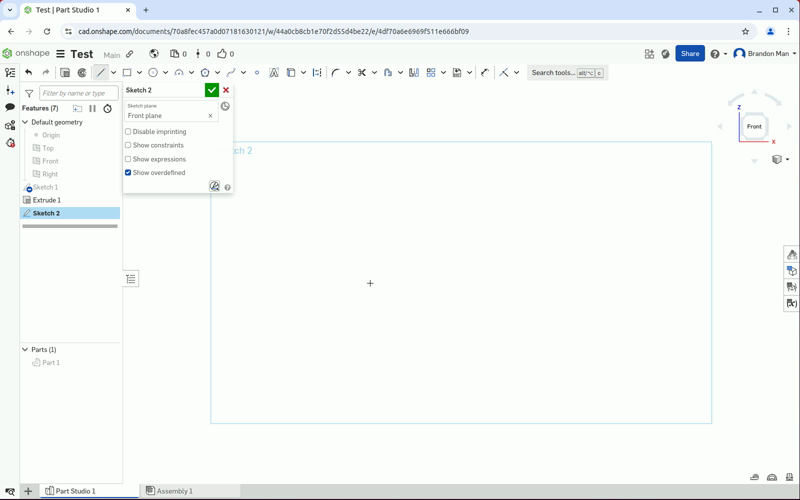
key_down(shift)
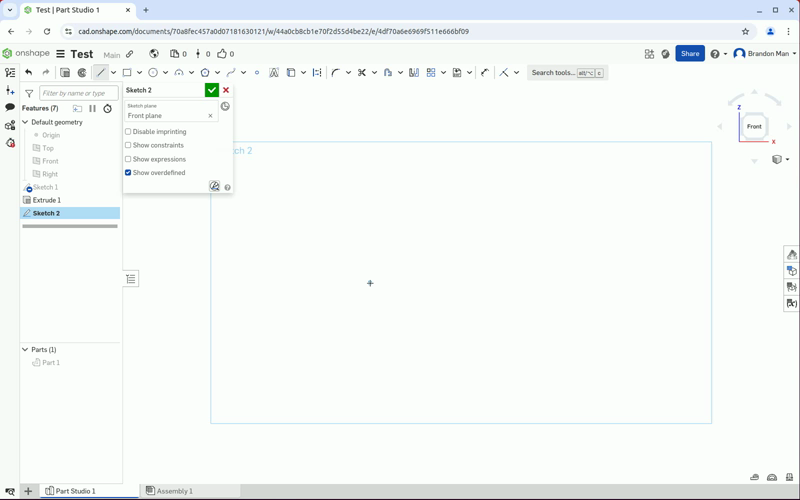
mouse_move(400, 282)
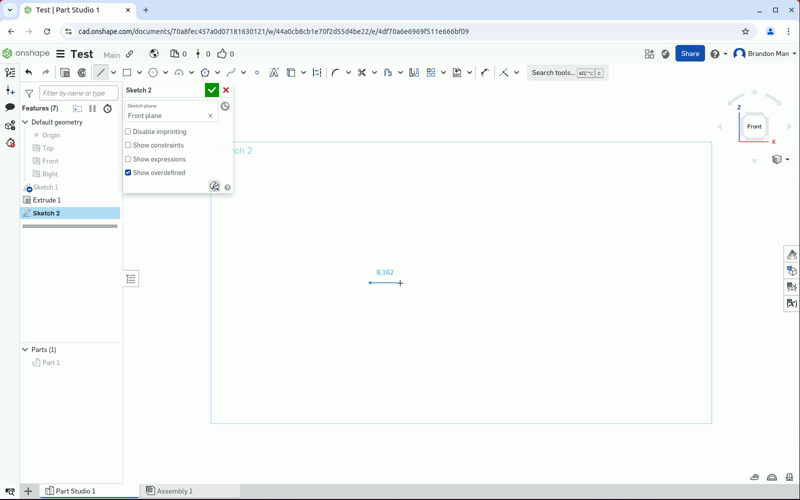
mouse_move(408, 282)
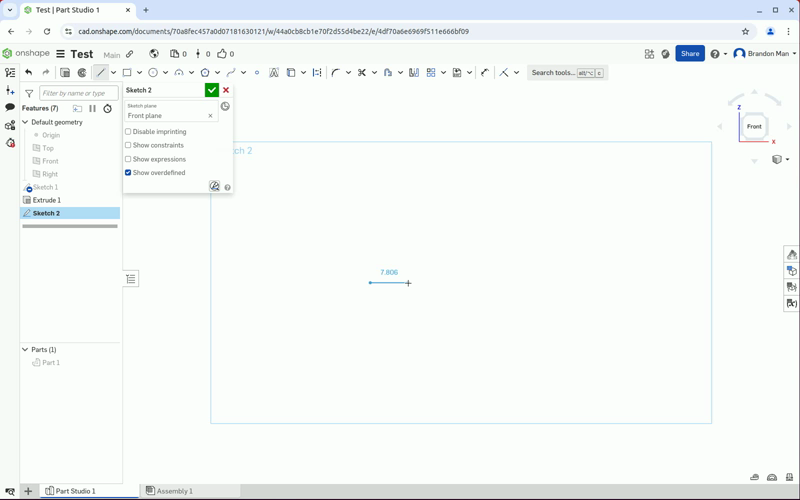
click(408, 282)
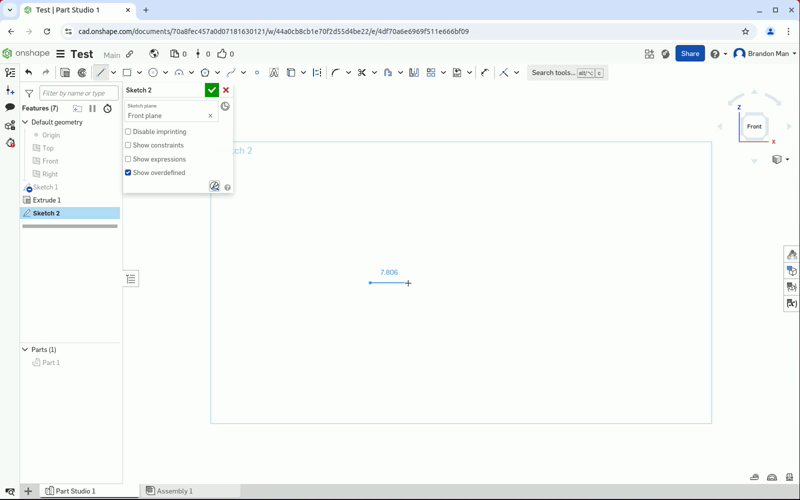
key_up(shift)
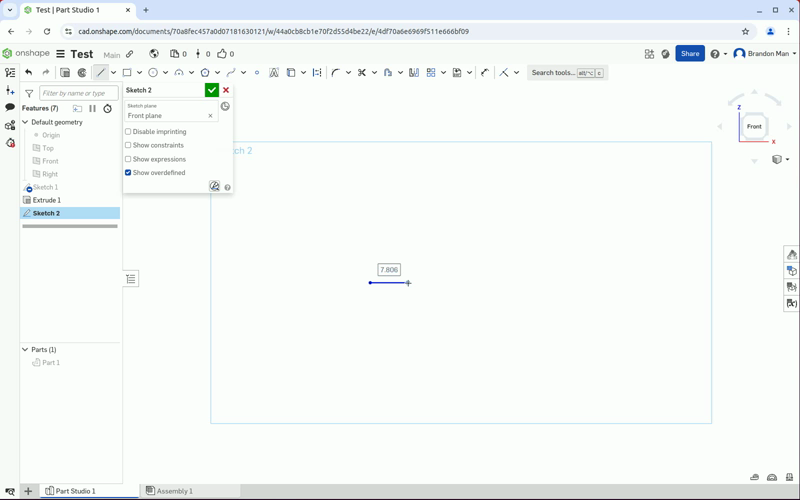
key_down(shift)
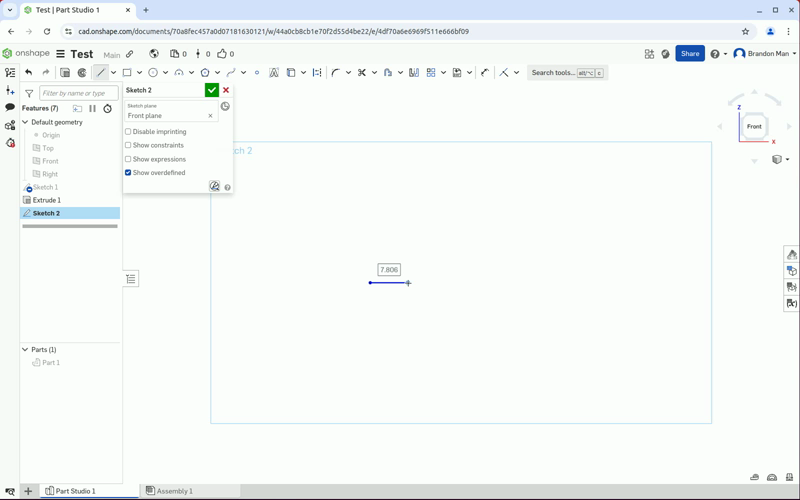
mouse_move(408, 170)
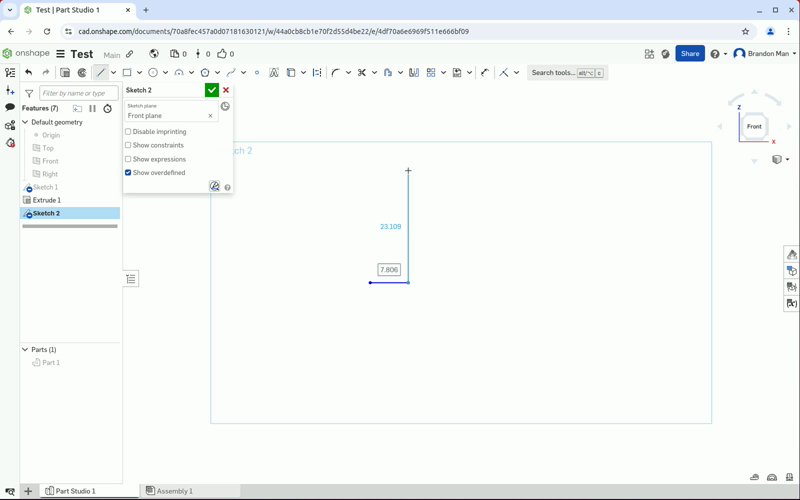
click(408, 170)
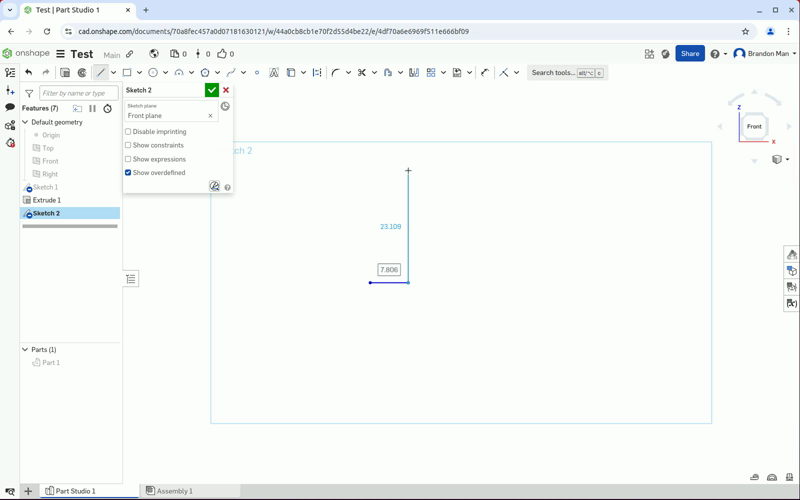
key_up(shift)
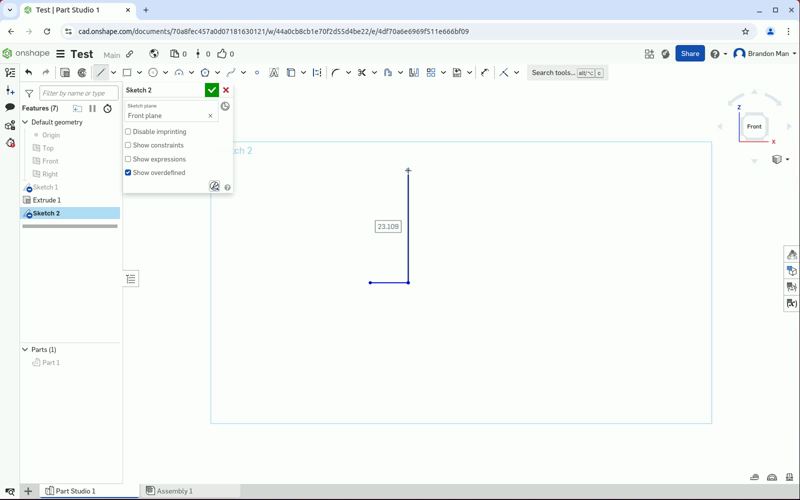
key_down(shift)
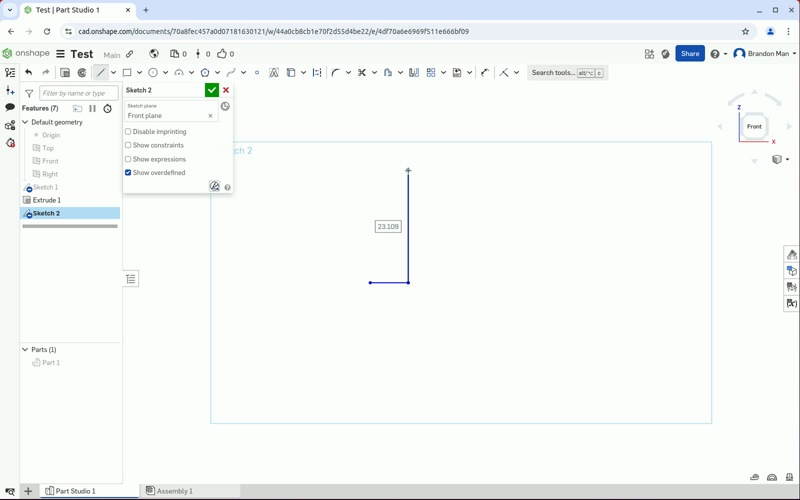
mouse_move(370, 282)
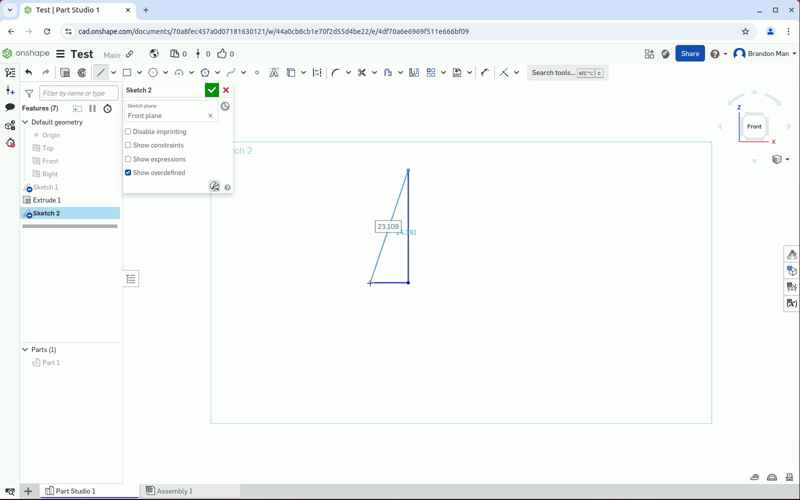
key_up(shift)
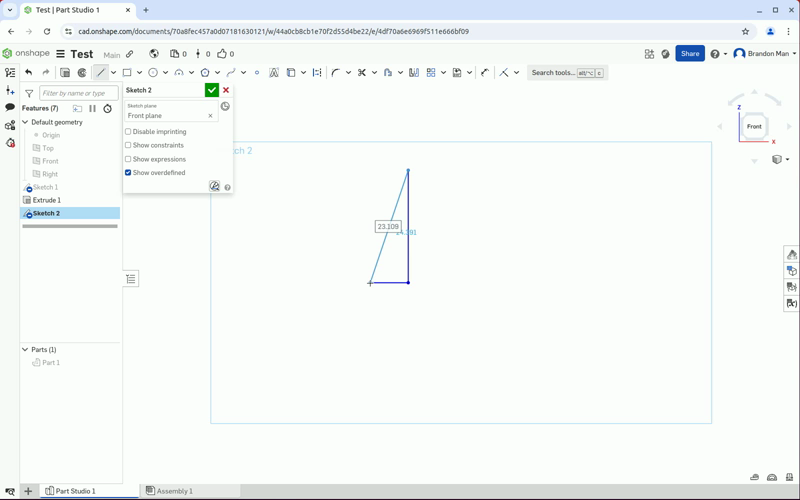
click(370, 282)
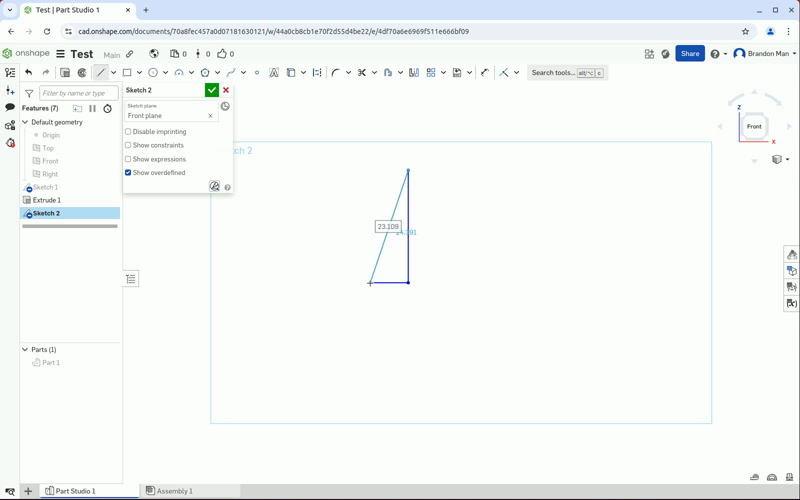
key(esc)
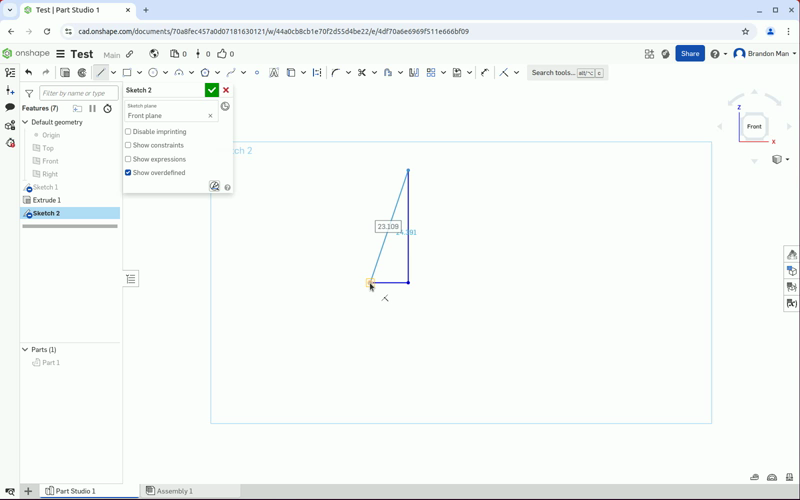
mouse_move(404, 258)
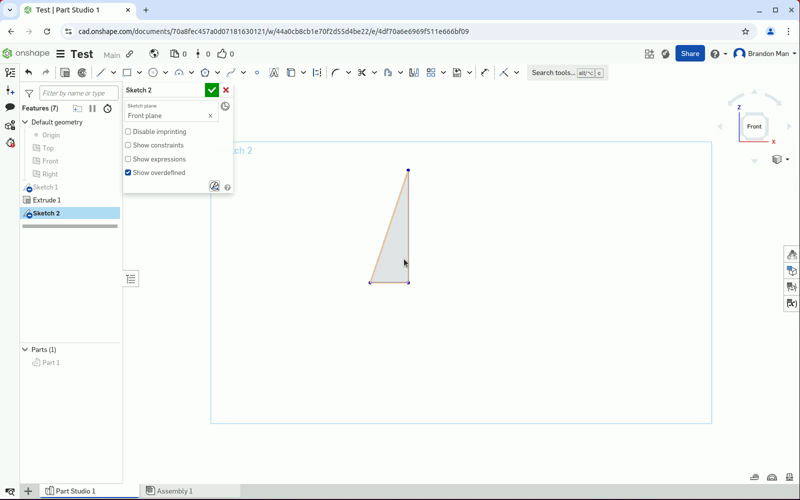
click(404, 258)
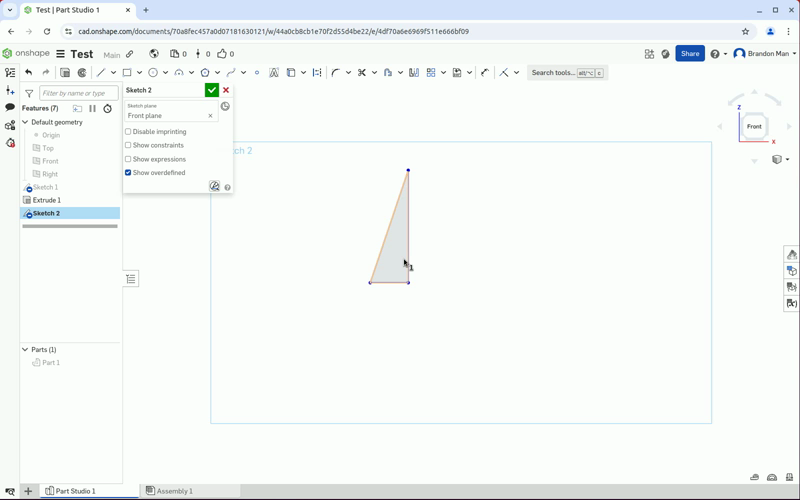
mouse_move(73, 352)
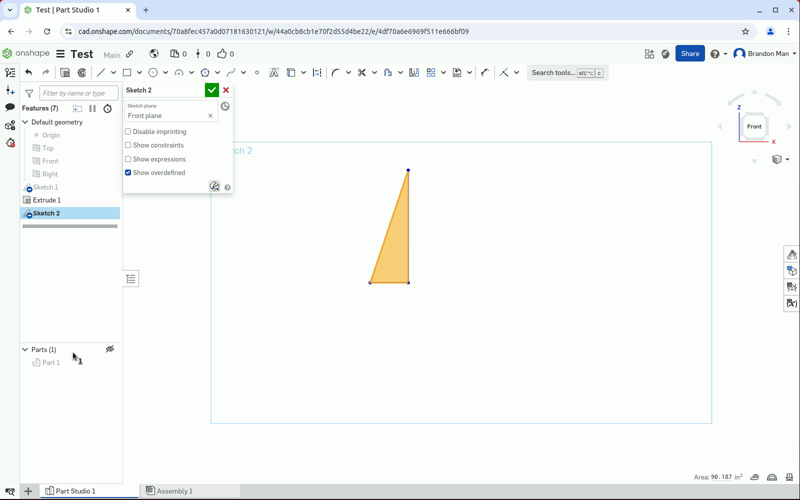
key(shift+y)
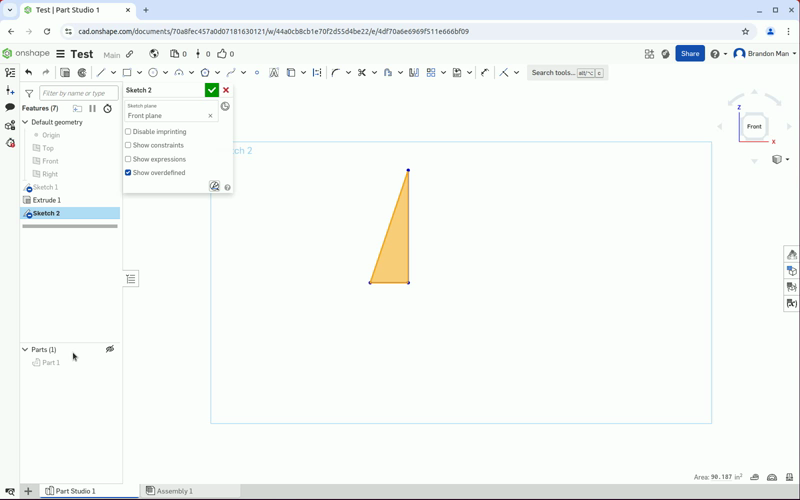
key(shift+e)
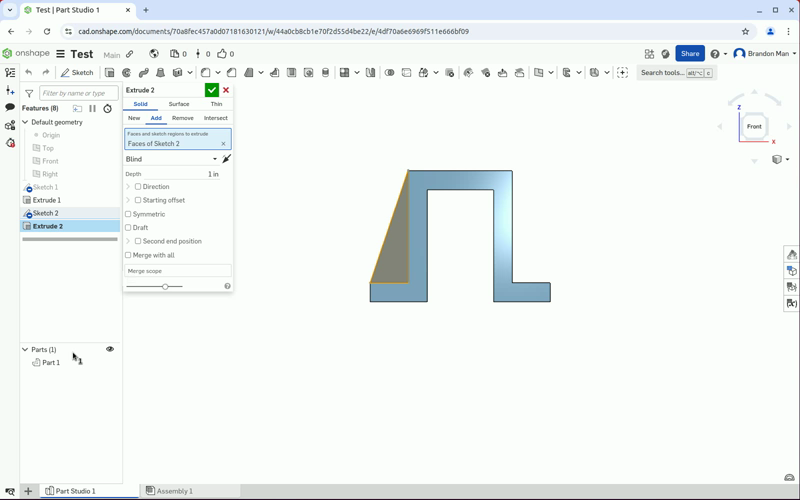
mouse_move(143, 106)
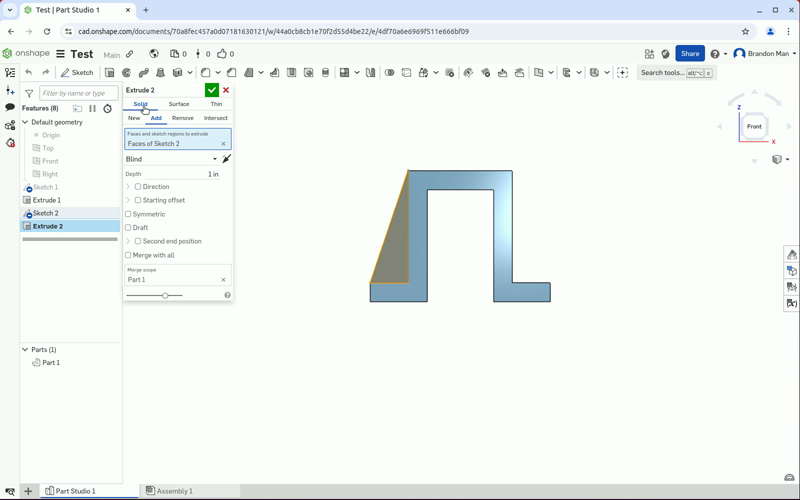
click(143, 106)
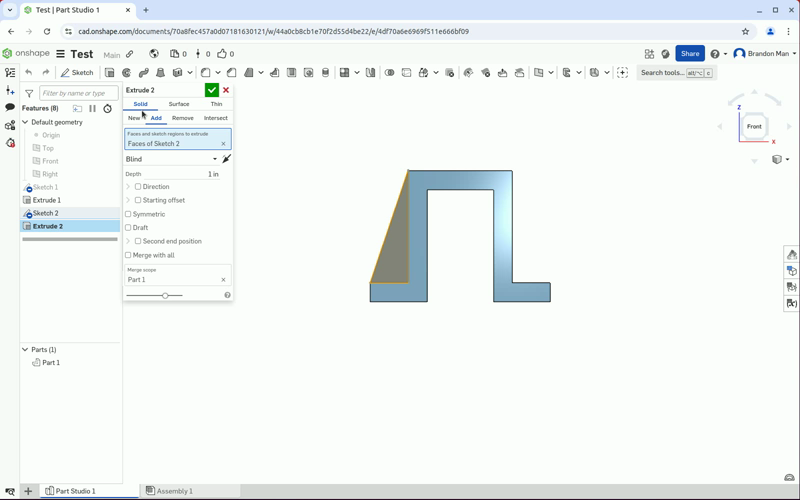
mouse_move(137, 120)
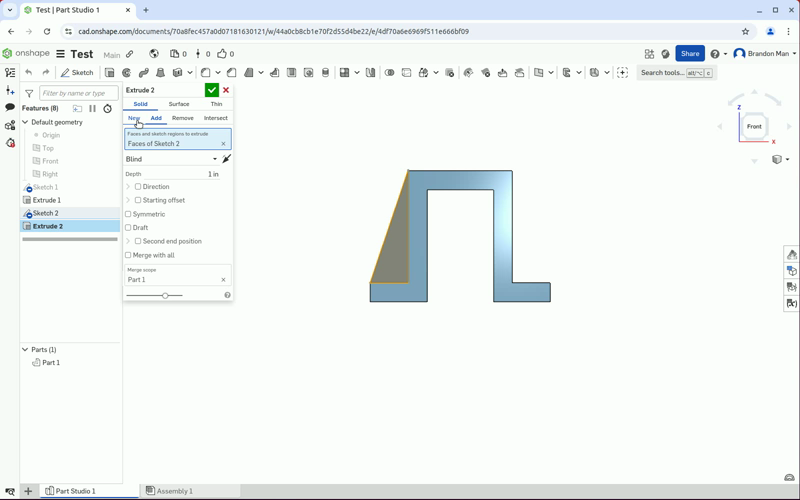
click(137, 120)
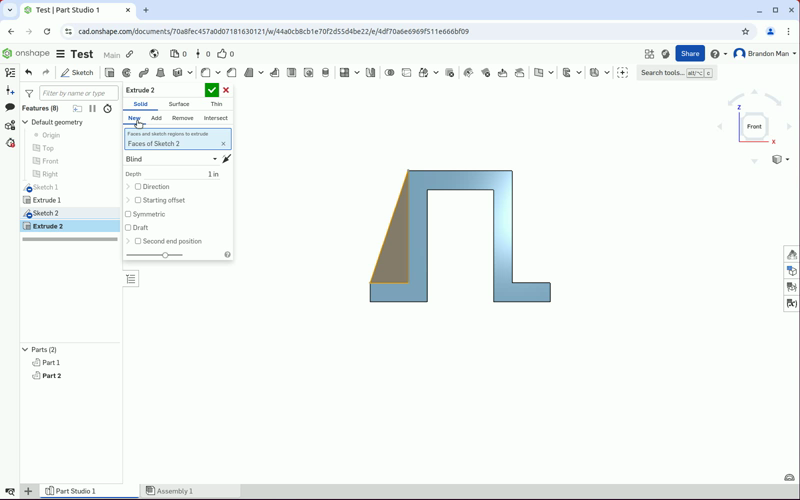
key(tab, 4)
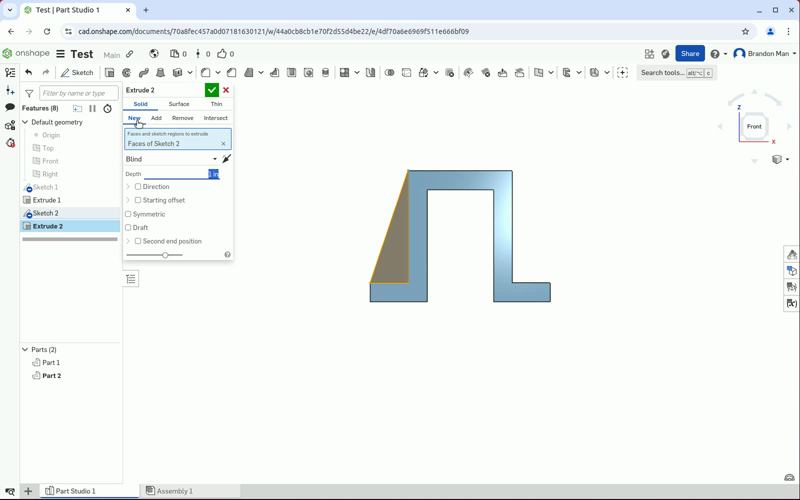
text(3.851)
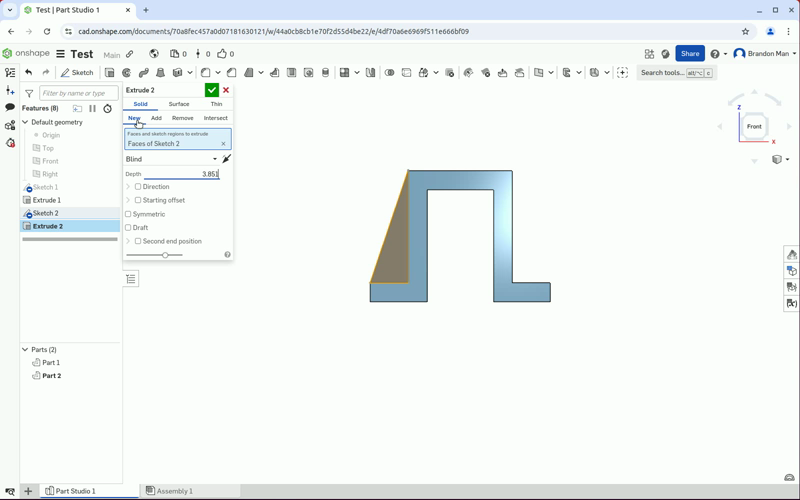
key(enter)
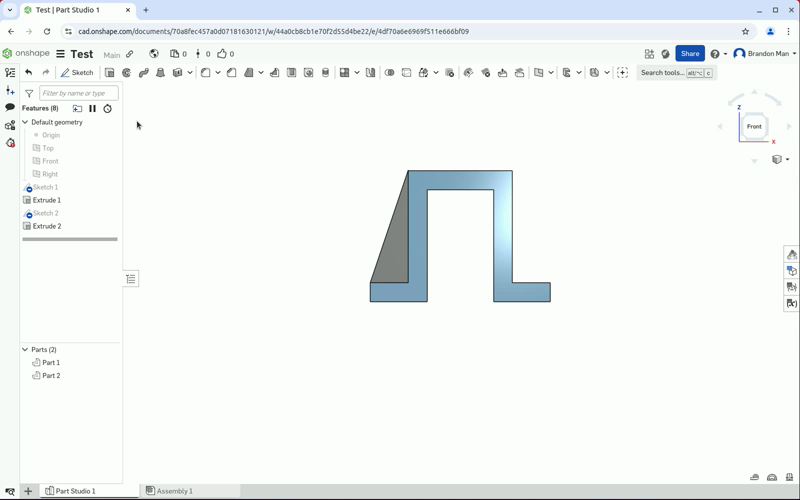
key(shift+h)
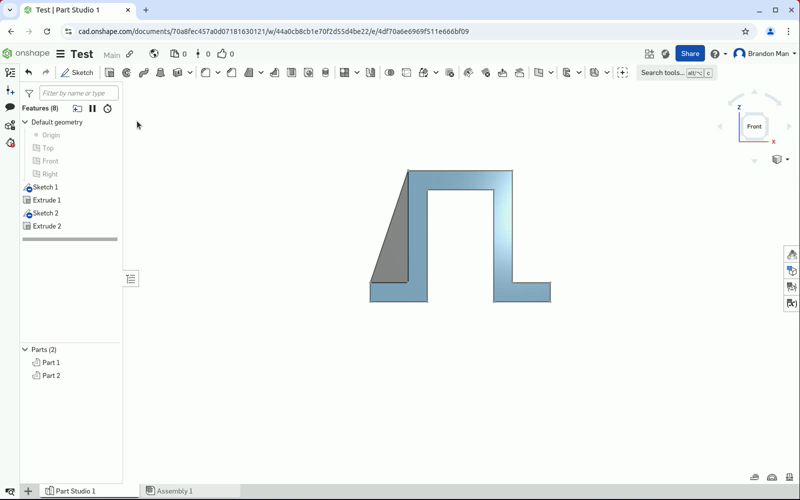
key(shift+h)
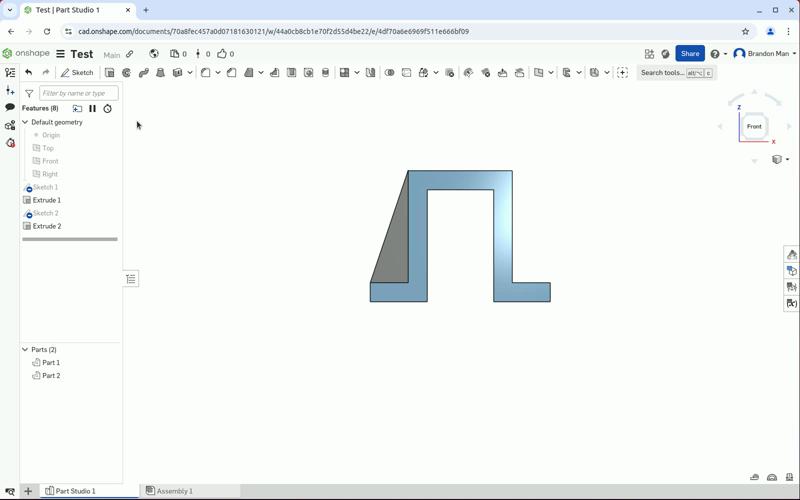
mouse_move(73, 189)
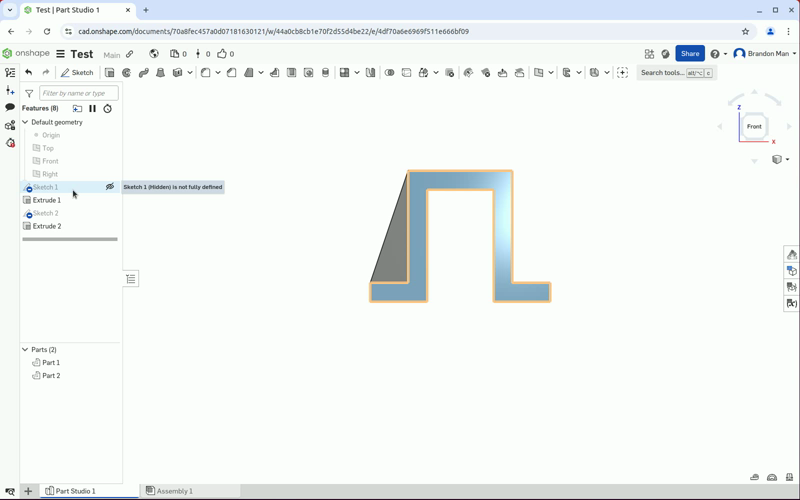
click(73, 189)
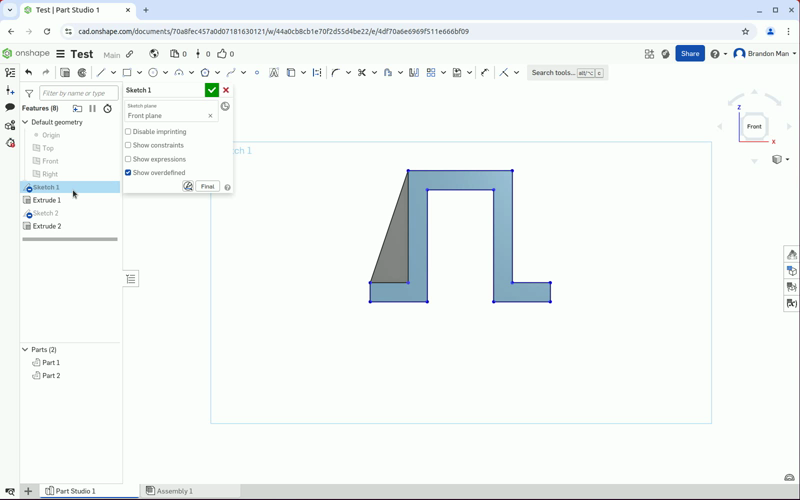
mouse_move(229, 92)
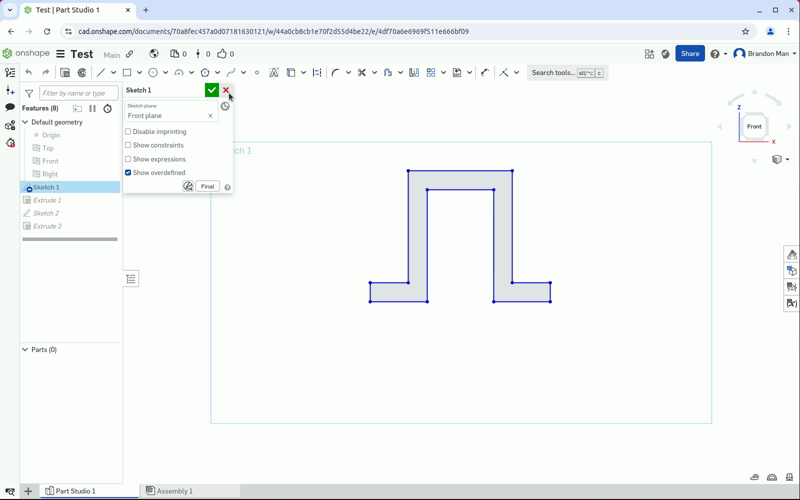
click(229, 92)
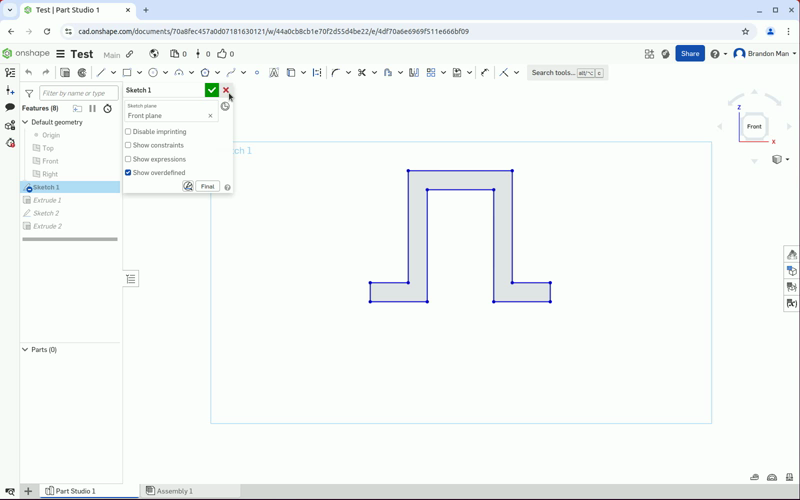
key(shift+s)
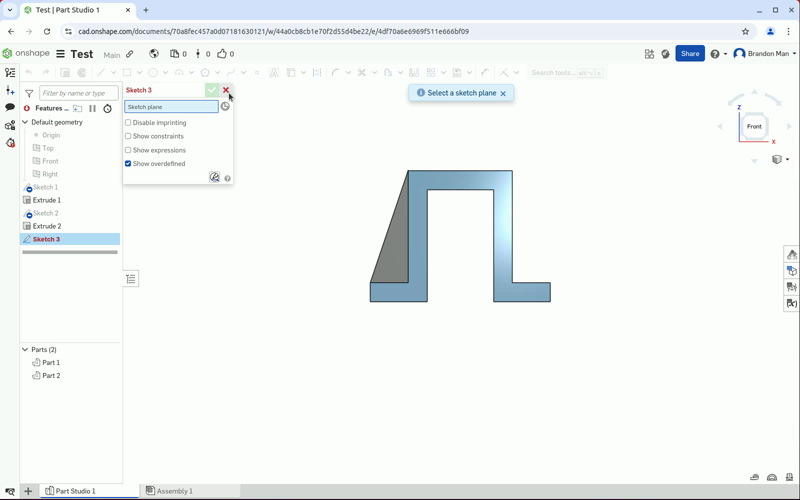
mouse_move(73, 163)
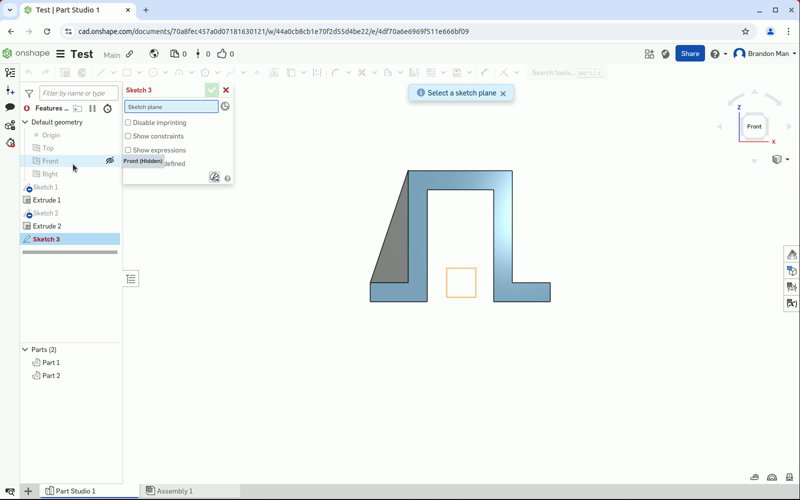
click(73, 163)
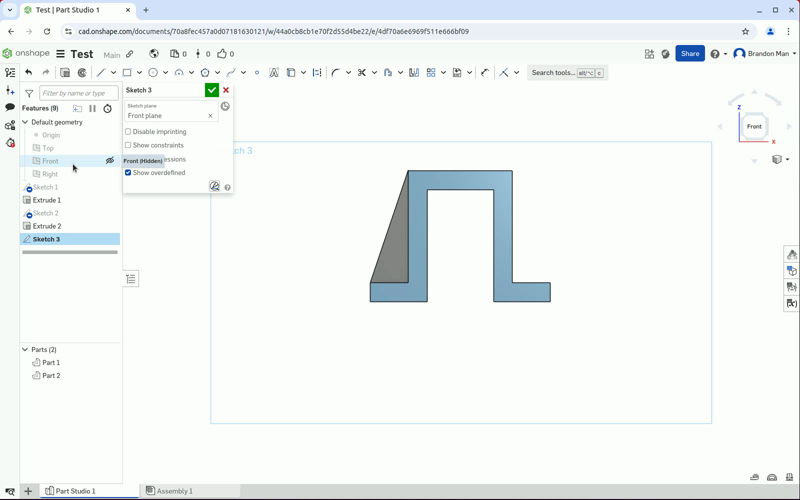
mouse_move(73, 352)
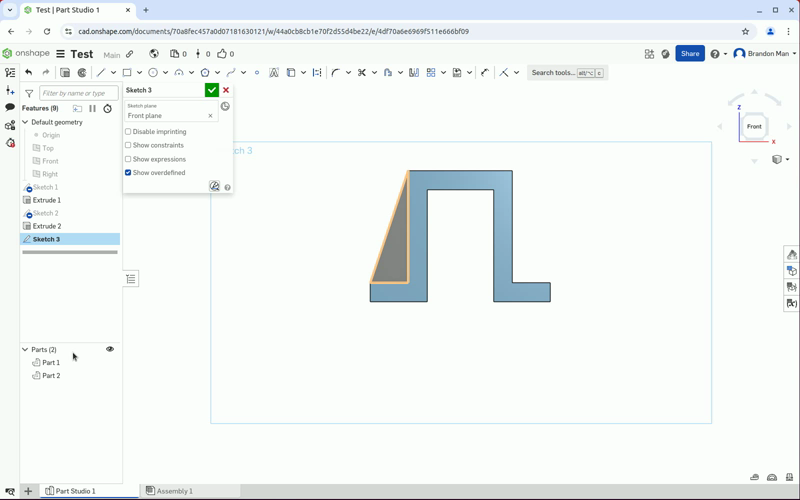
key(y)
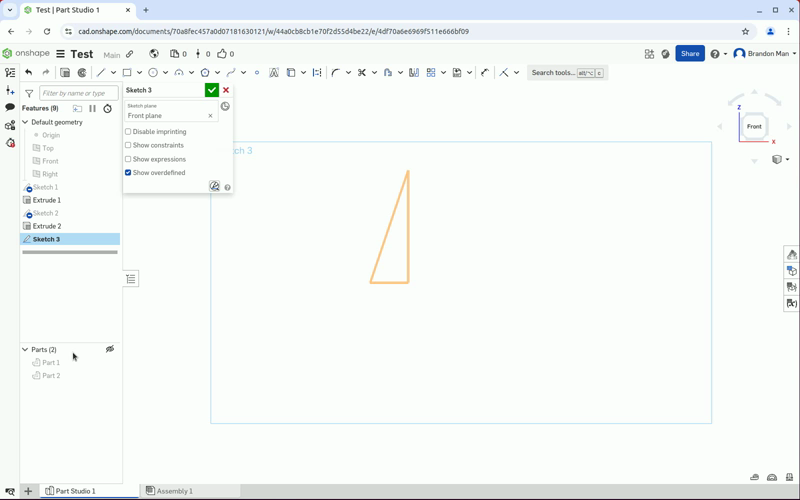
key(l)
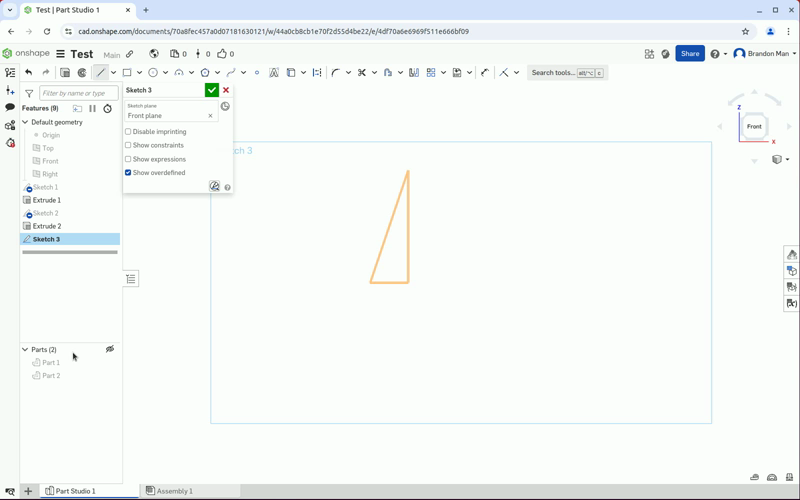
key_down(shift)
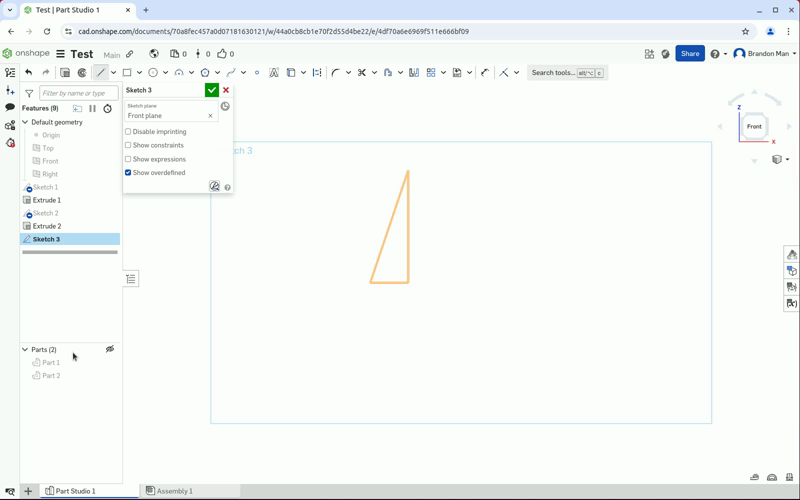
mouse_move(513, 282)
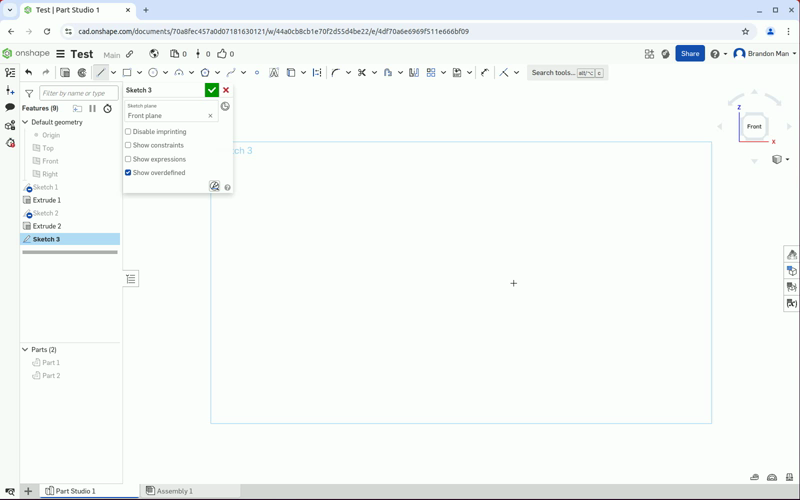
click(513, 282)
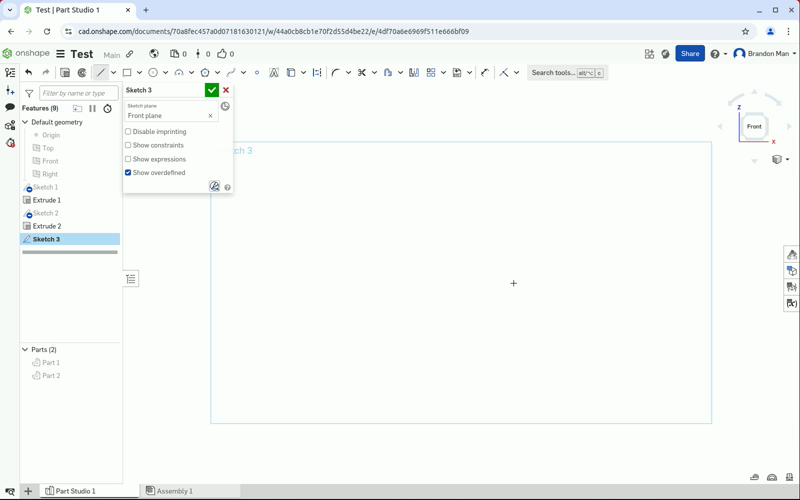
key_up(shift)
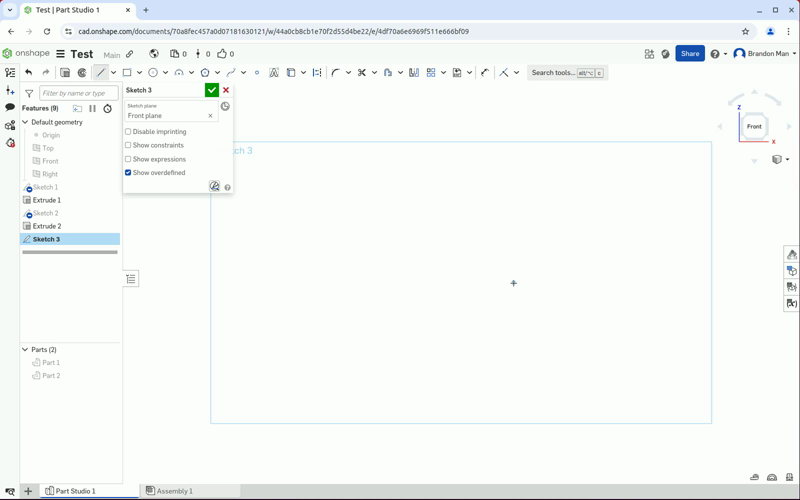
key_down(shift)
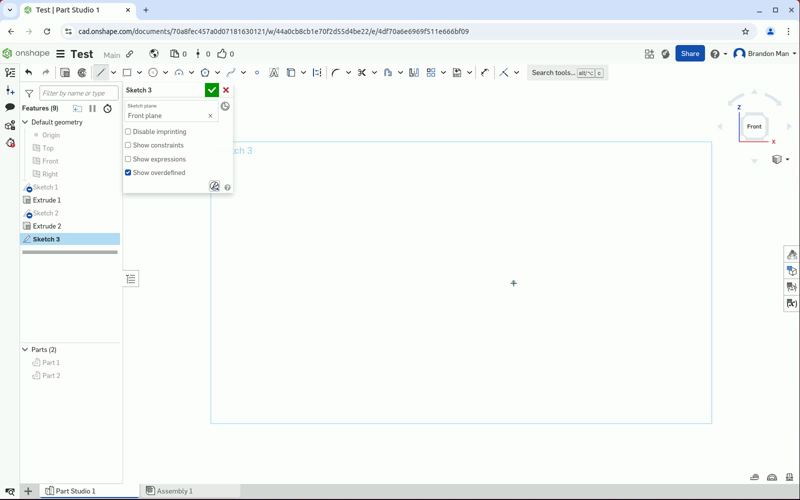
mouse_move(543, 282)
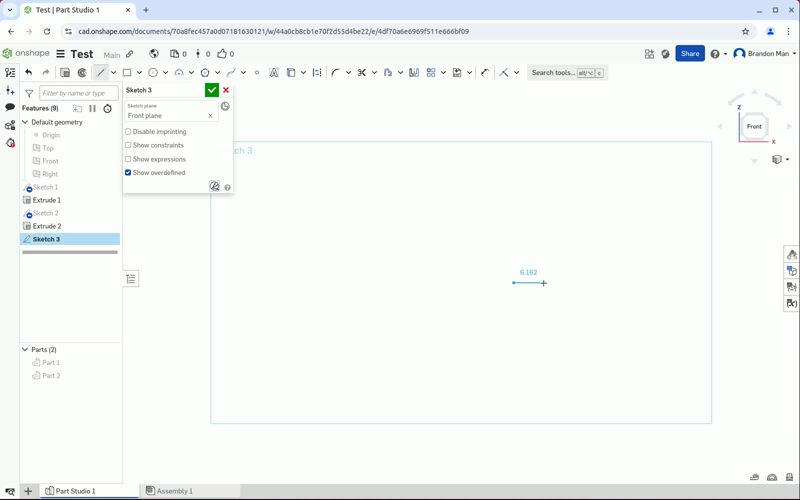
mouse_move(551, 282)
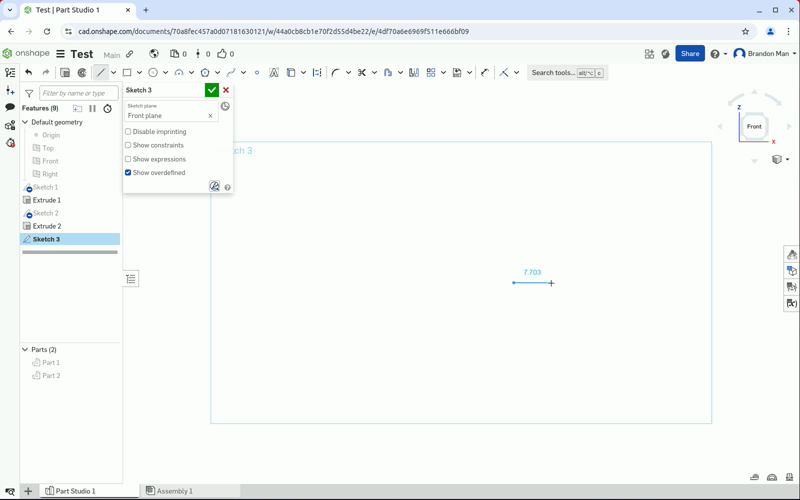
click(551, 282)
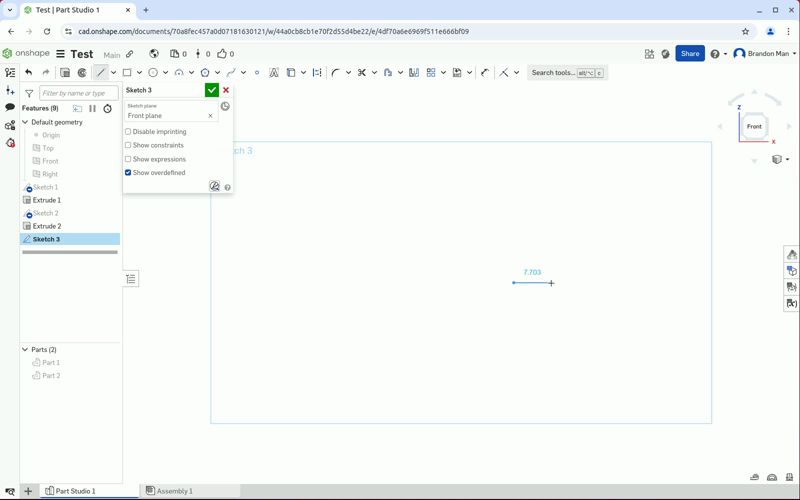
key_up(shift)
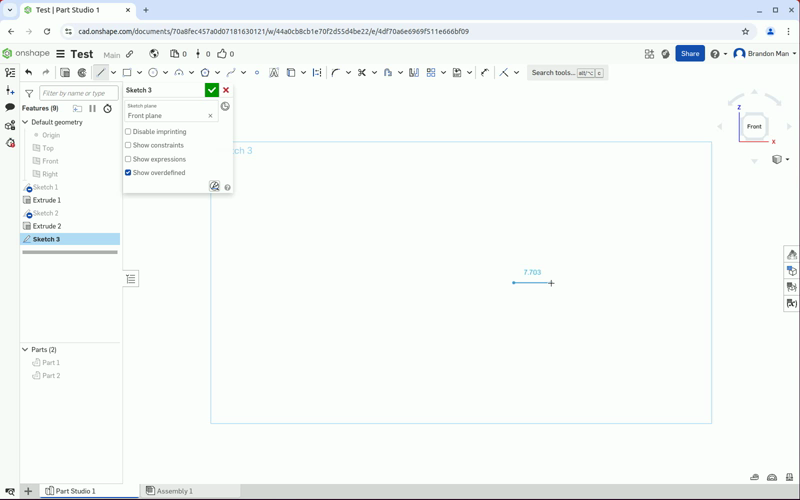
key_down(shift)
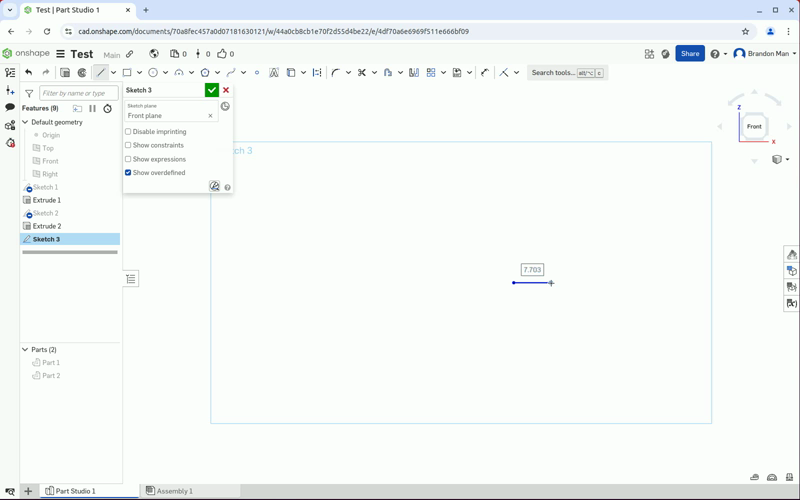
mouse_move(513, 170)
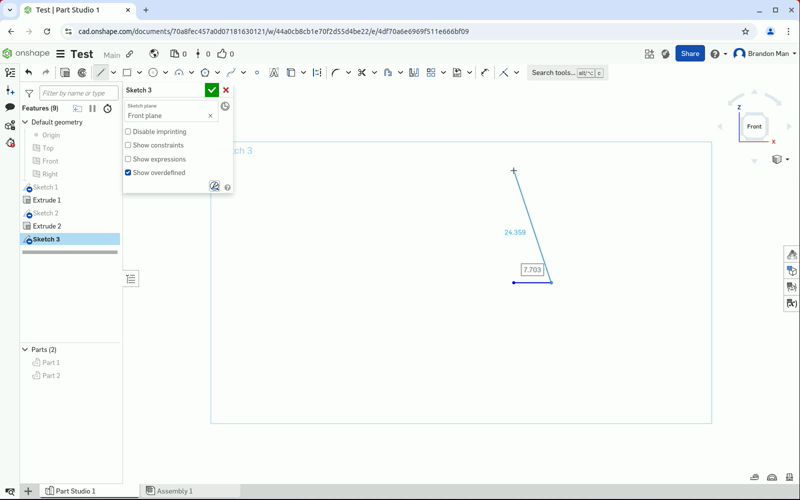
click(513, 170)
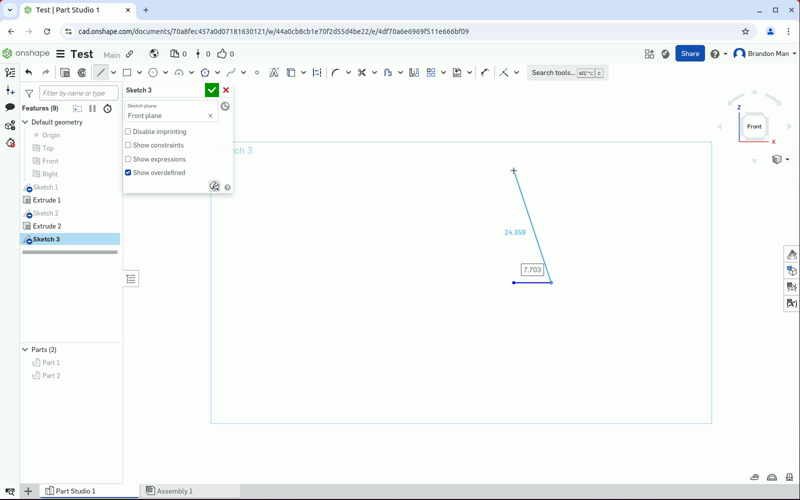
key_up(shift)
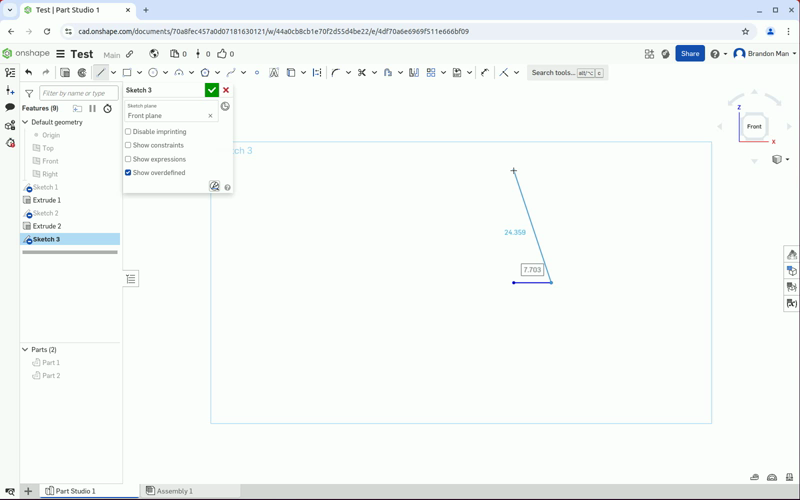
key_down(shift)
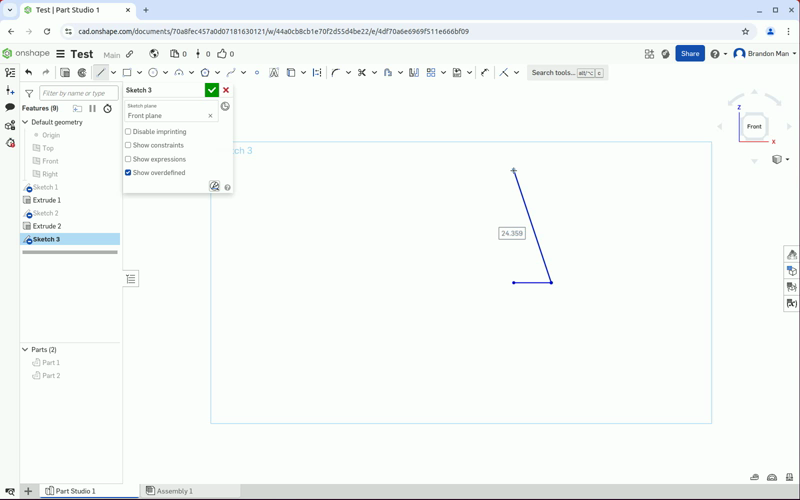
mouse_move(513, 282)
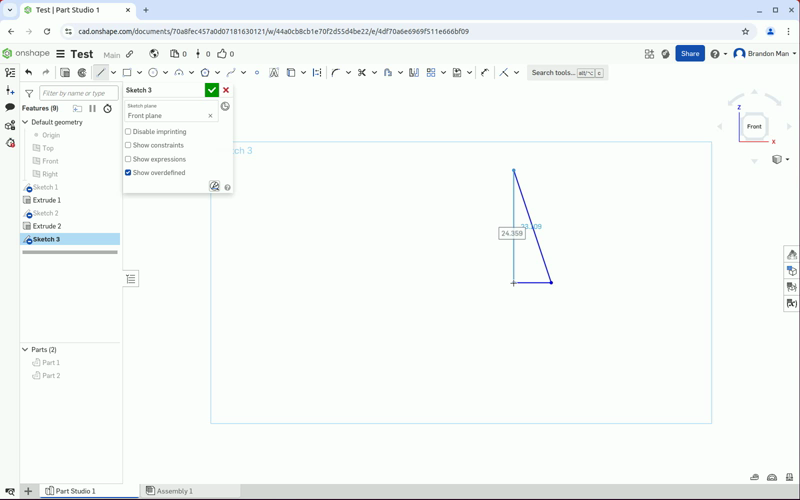
key_up(shift)
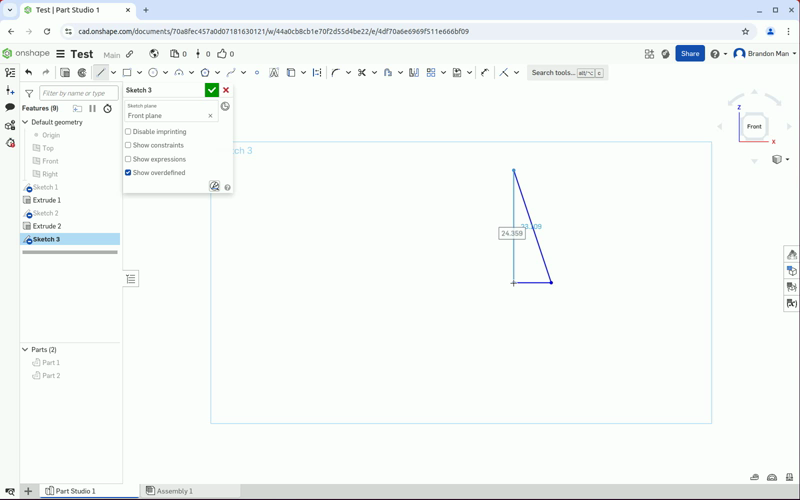
click(513, 282)
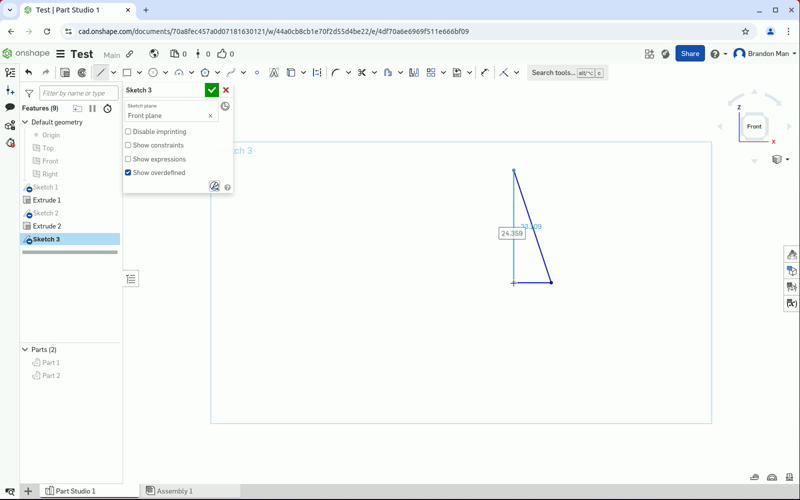
key(esc)
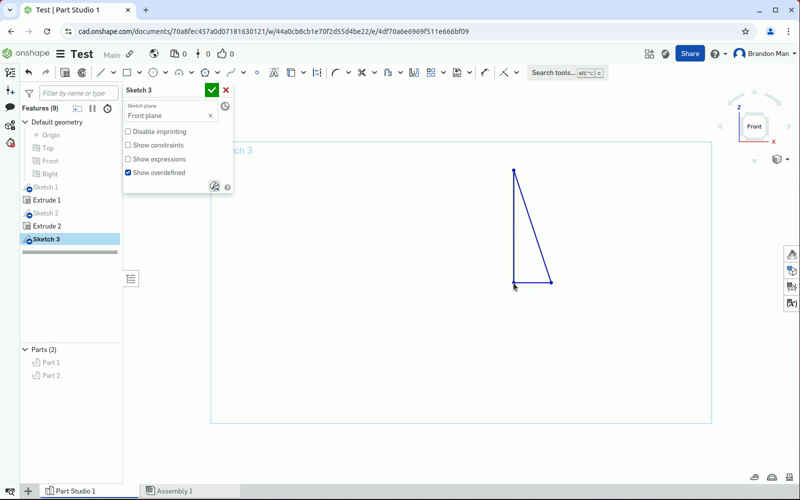
mouse_move(515, 225)
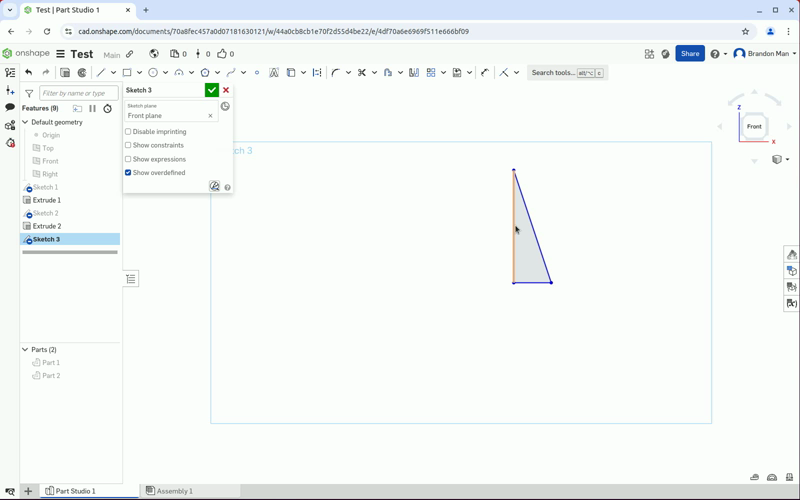
click(515, 225)
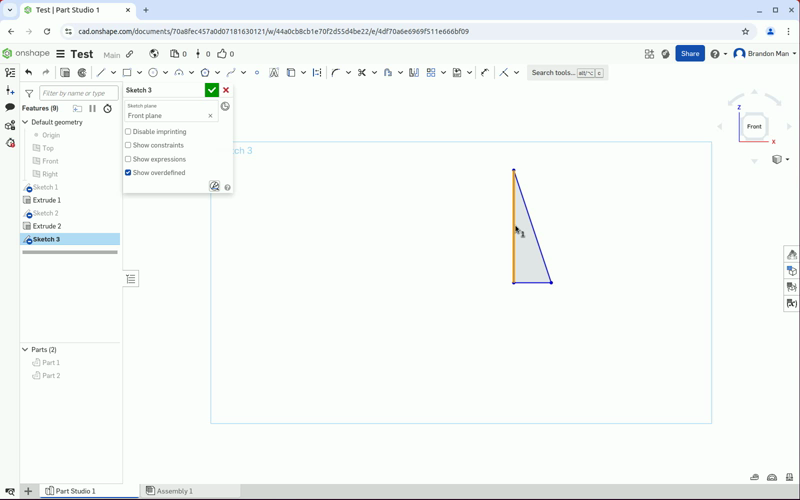
mouse_move(73, 352)
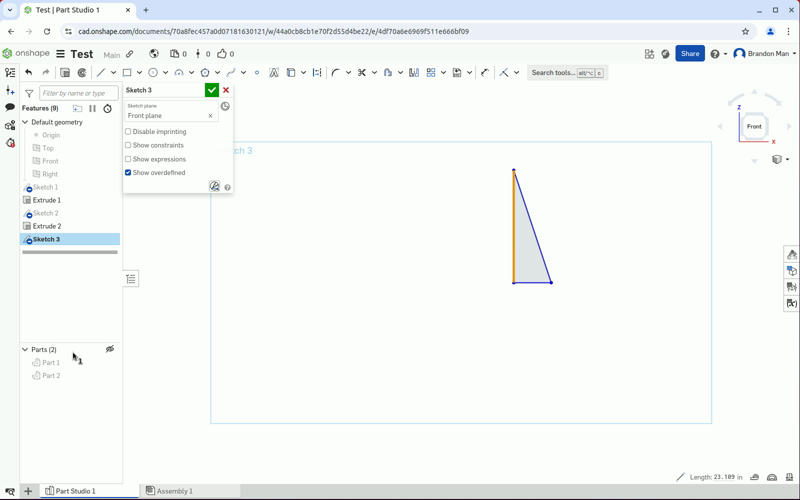
key(shift+y)
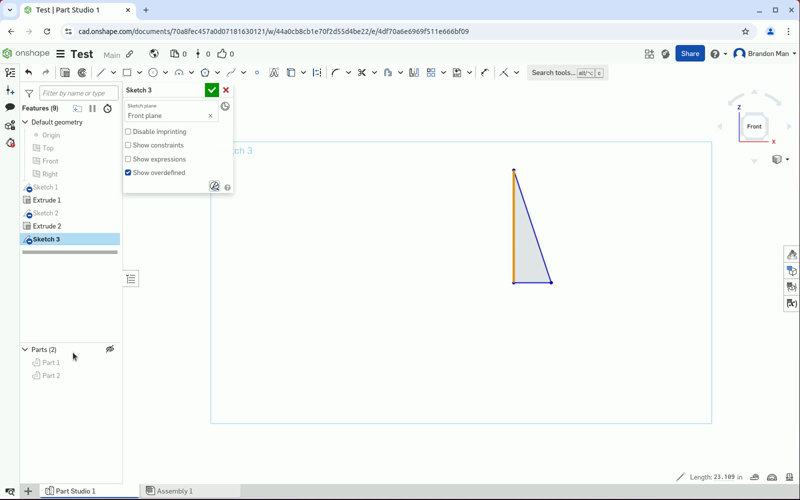
key(shift+e)
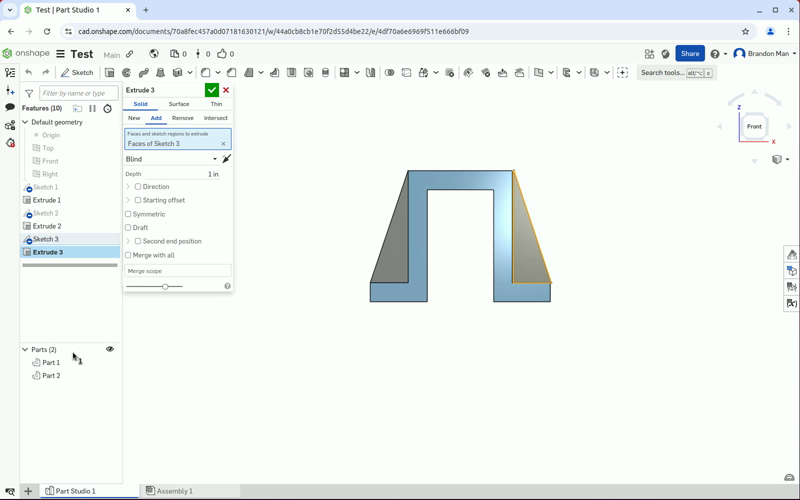
mouse_move(143, 106)
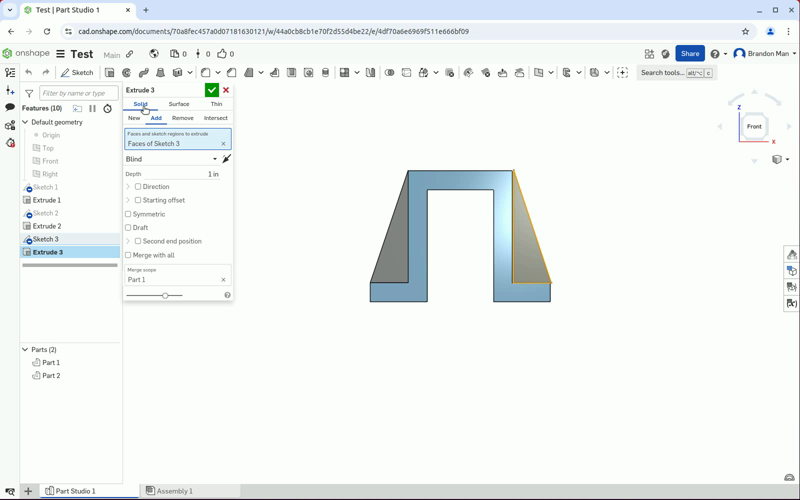
click(143, 106)
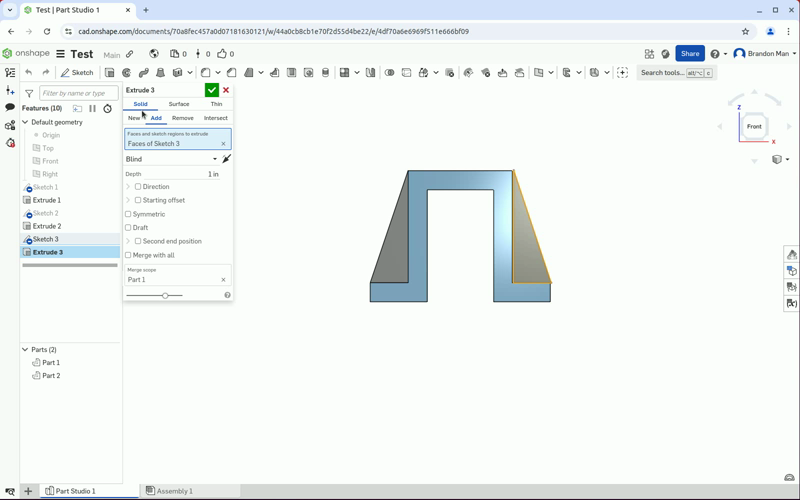
mouse_move(137, 120)
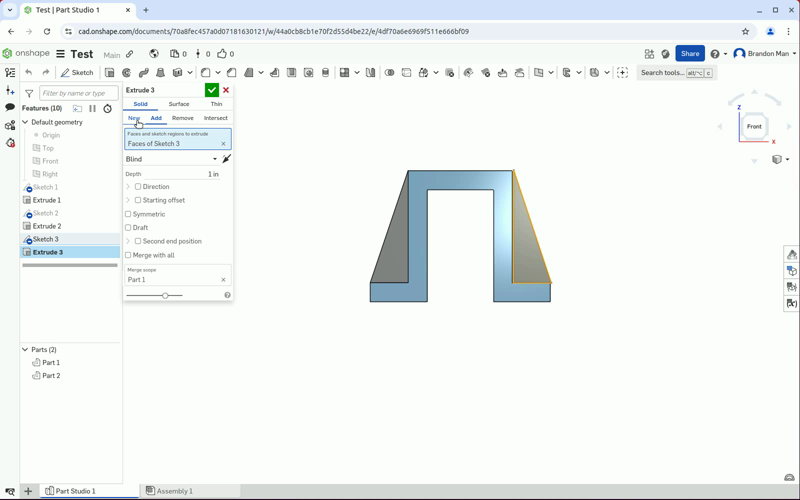
click(137, 120)
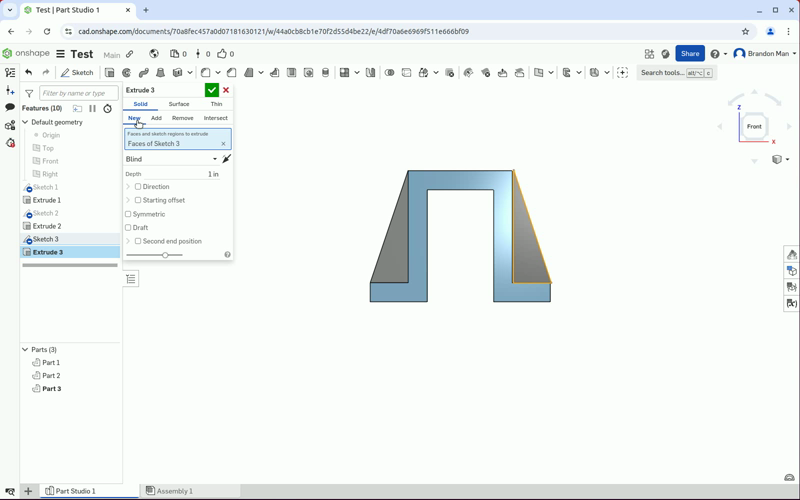
key(tab, 4)
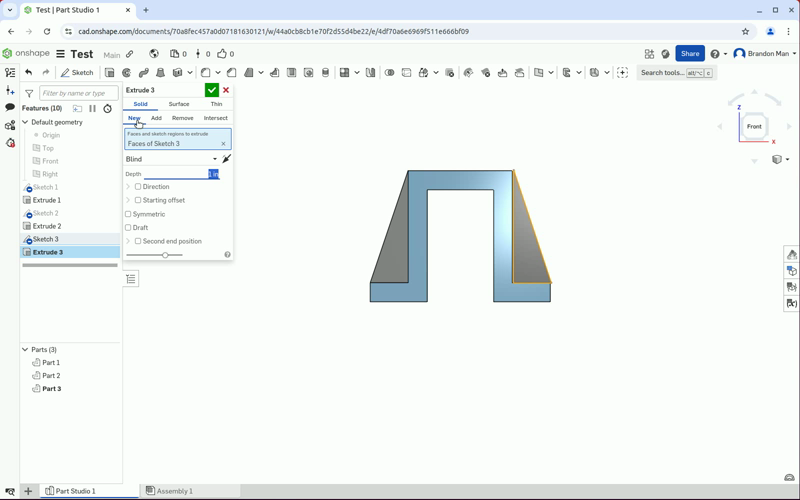
text(3.851)
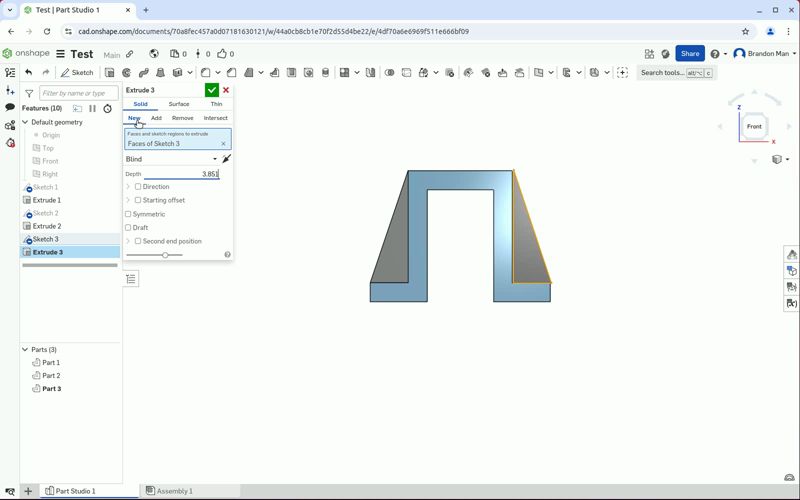
key(enter)
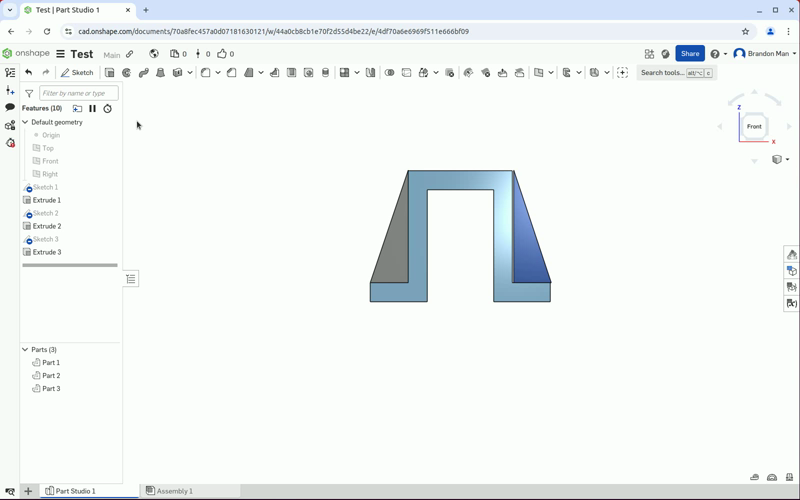
key(shift+h)
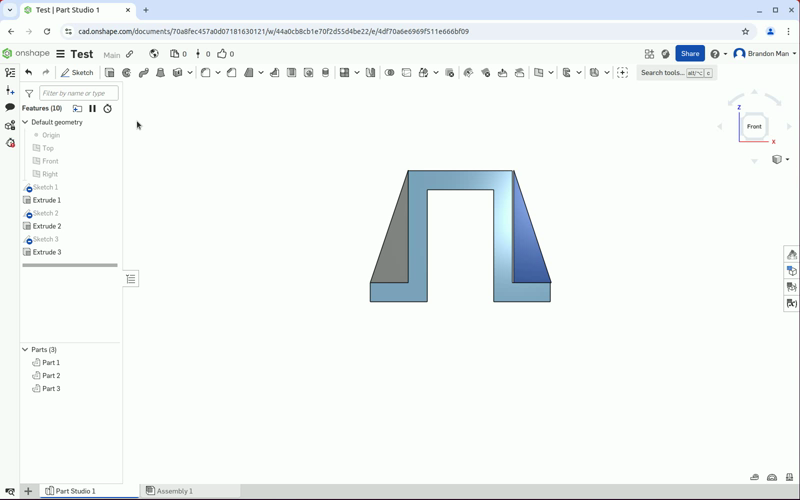
key(shift+h)
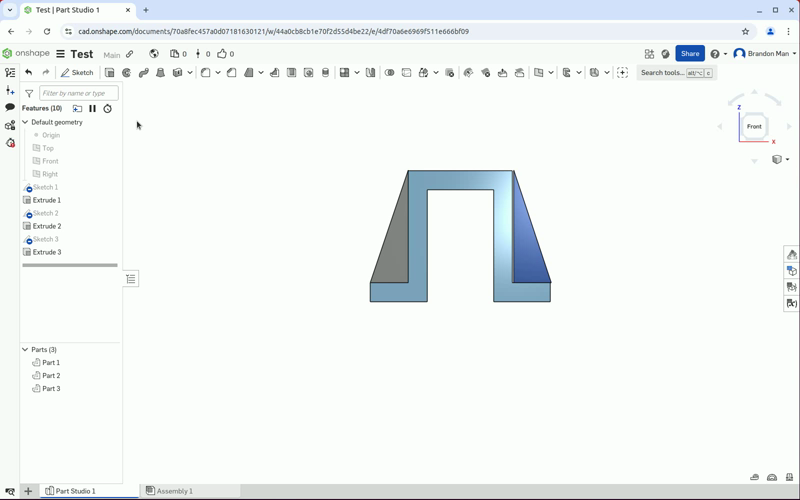
mouse_move(73, 189)
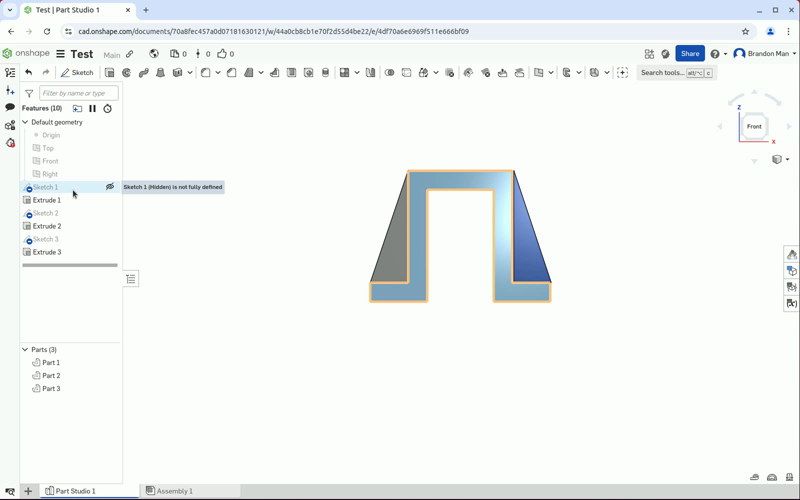
click(73, 189)
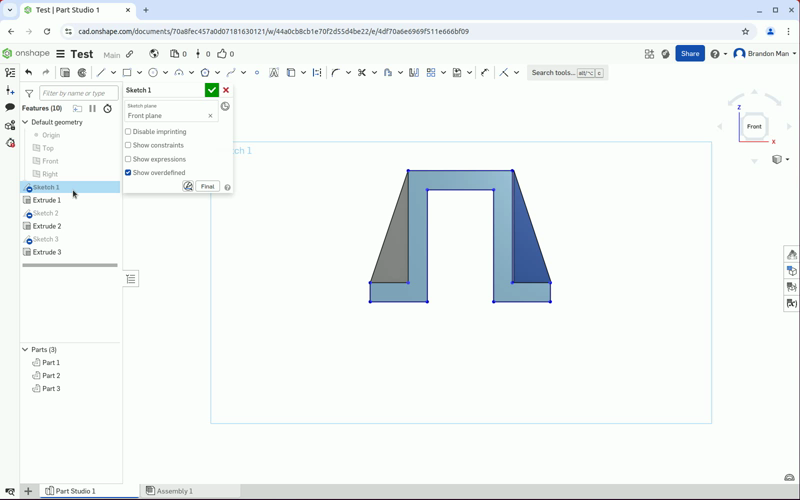
mouse_move(229, 92)
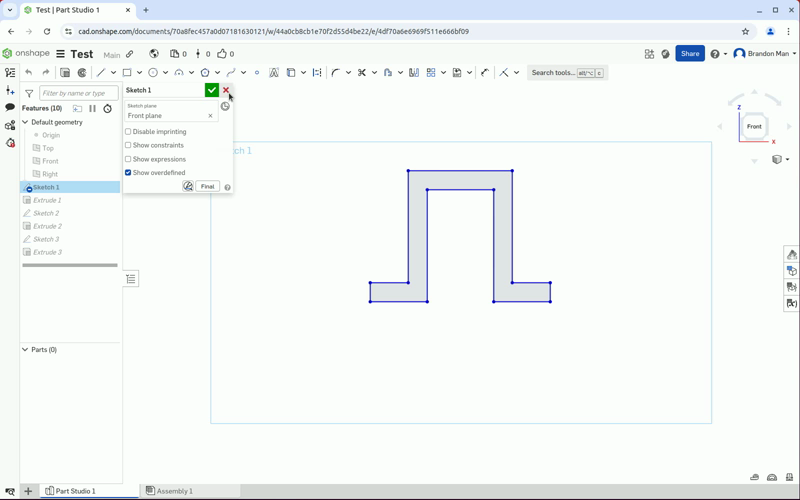
click(229, 92)
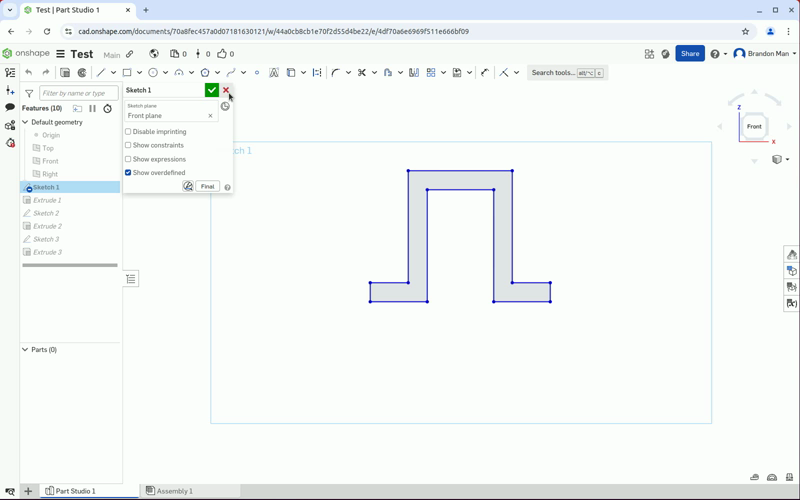
key(shift+s)
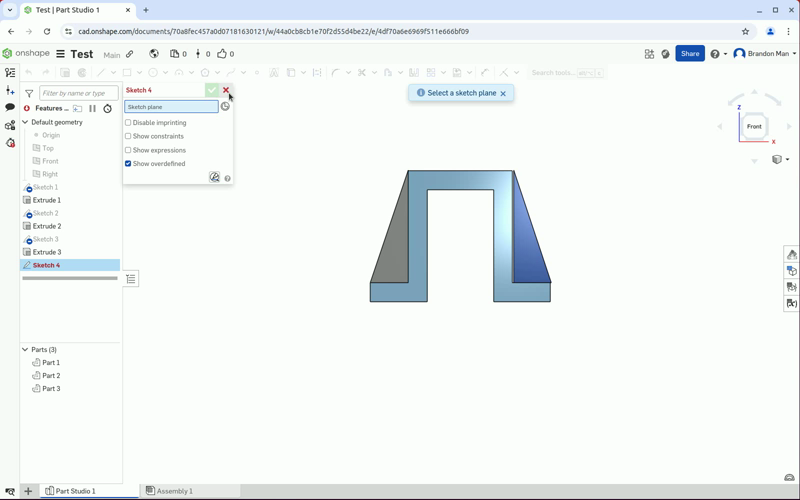
mouse_move(73, 163)
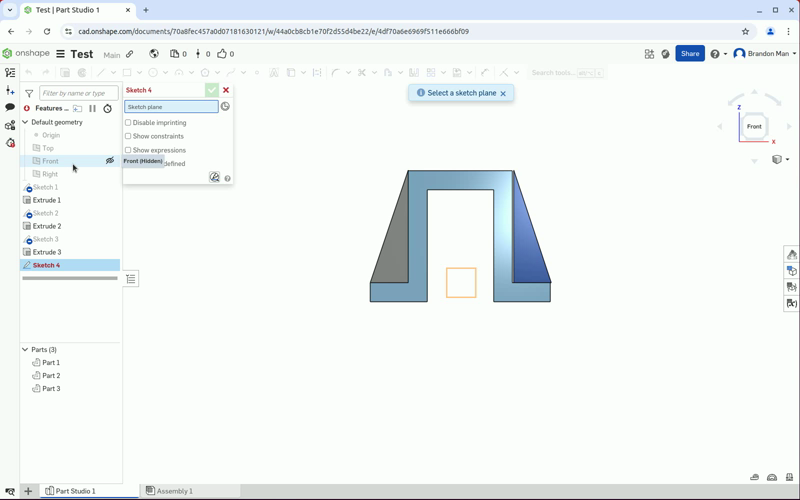
click(73, 163)
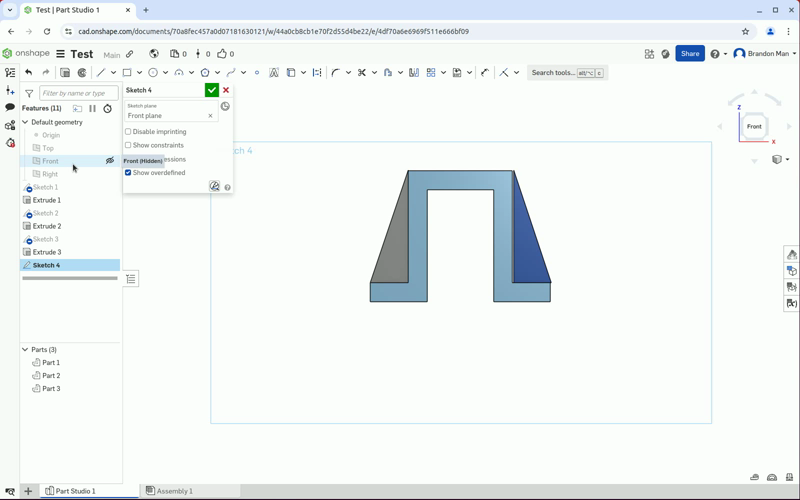
mouse_move(73, 352)
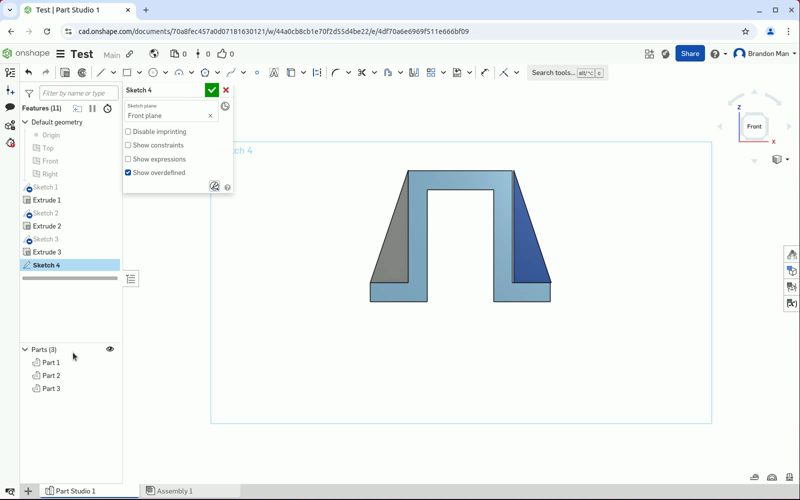
key(y)
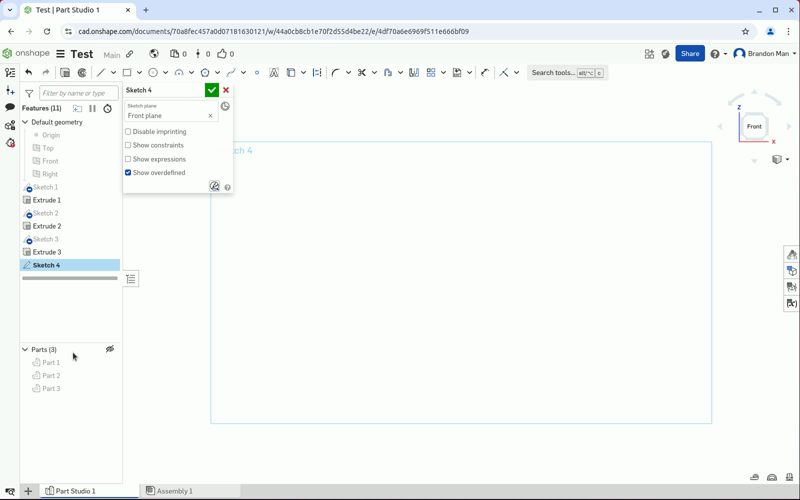
key(l)
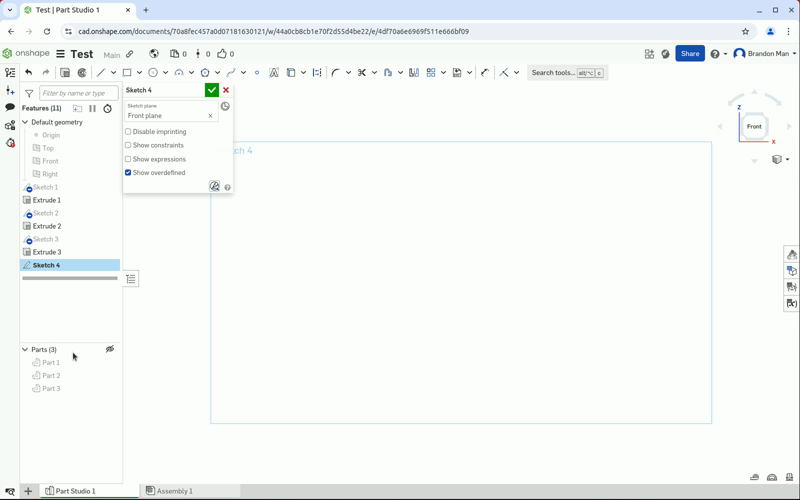
key_down(shift)
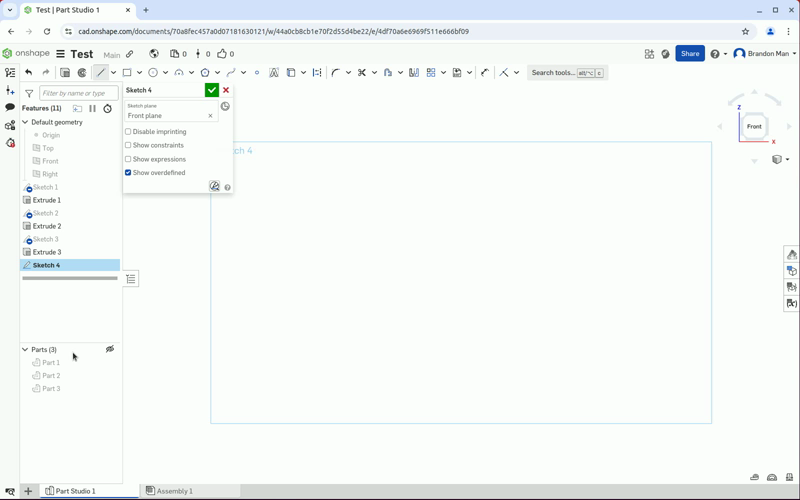
mouse_move(426, 301)
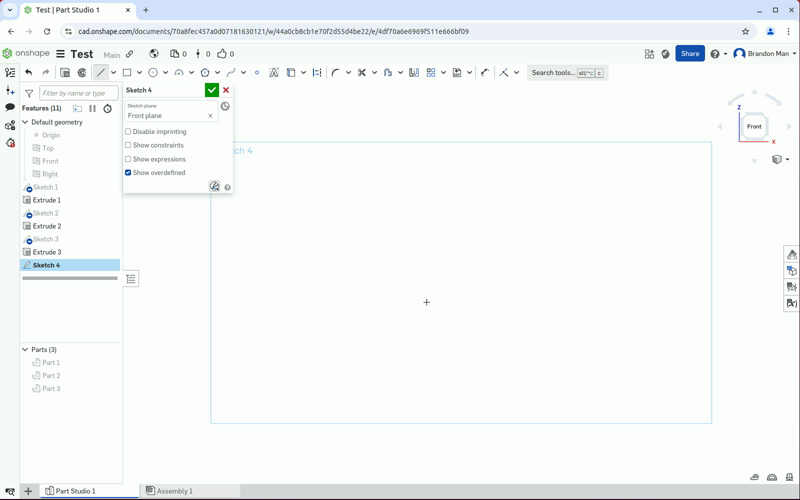
click(426, 301)
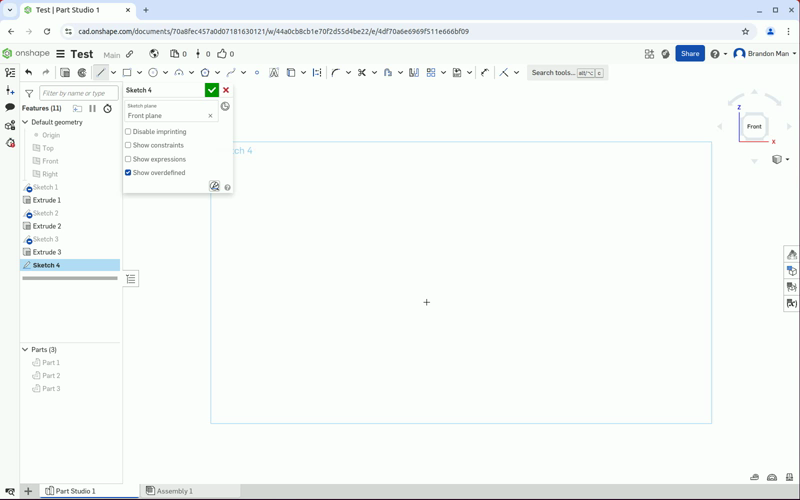
key_up(shift)
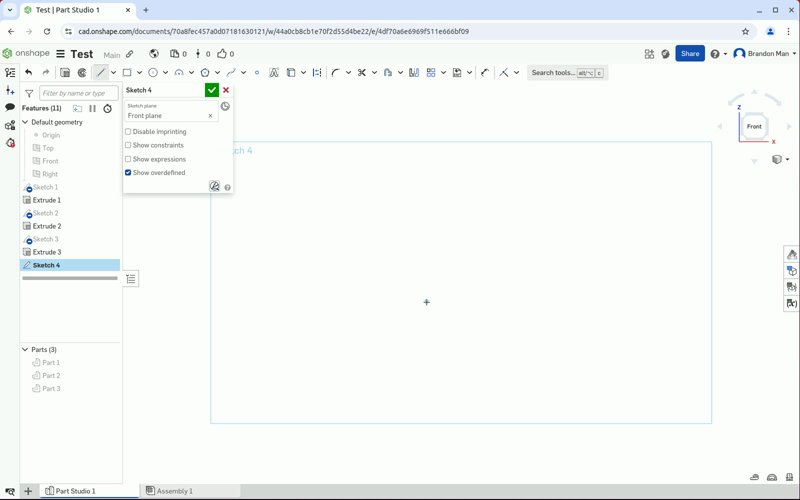
key_down(shift)
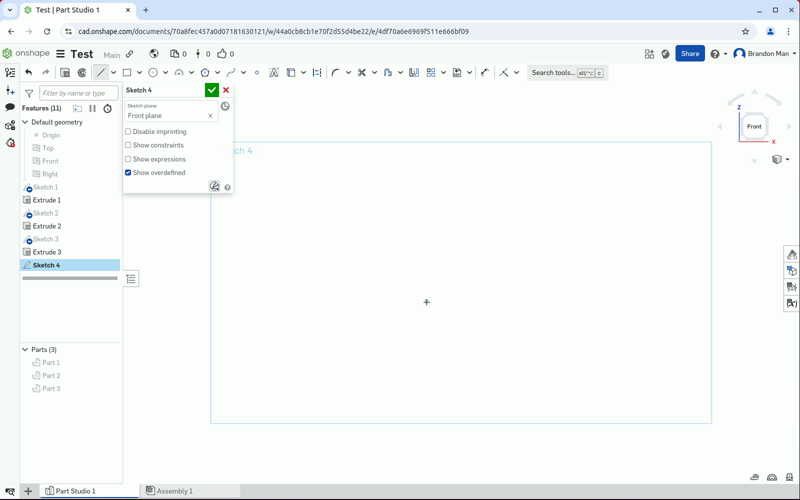
mouse_move(494, 301)
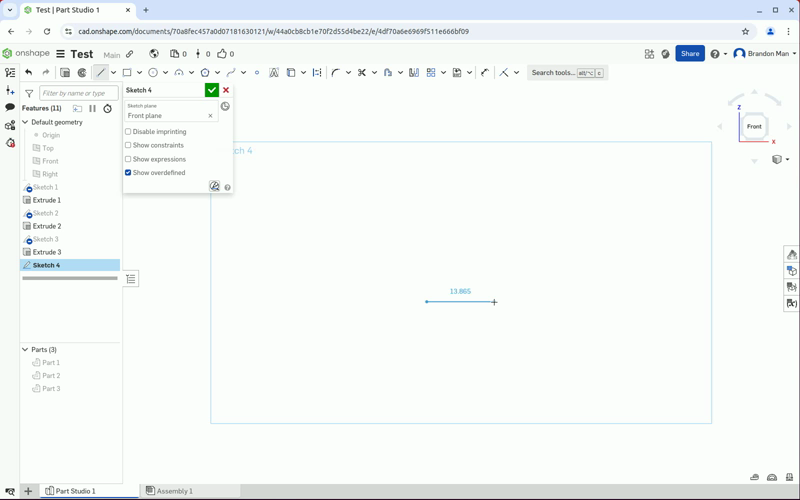
click(494, 301)
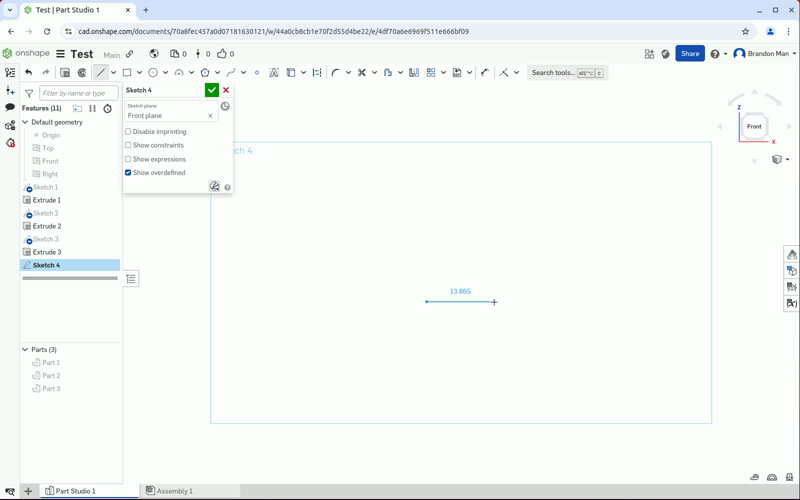
key_up(shift)
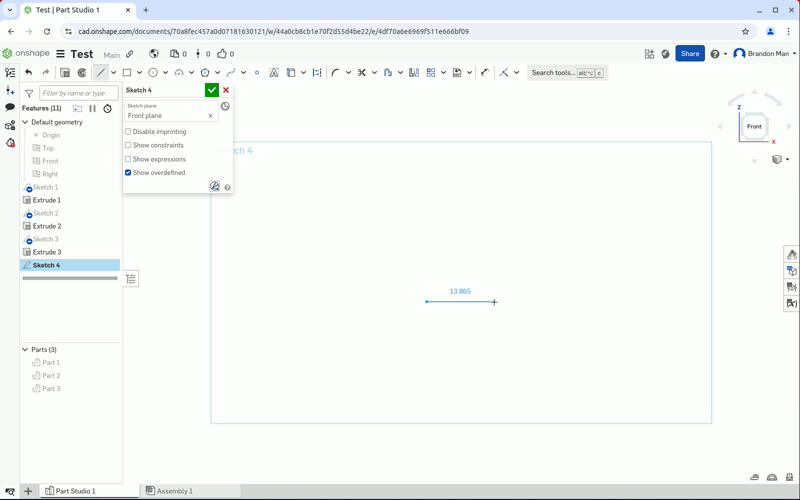
key_down(shift)
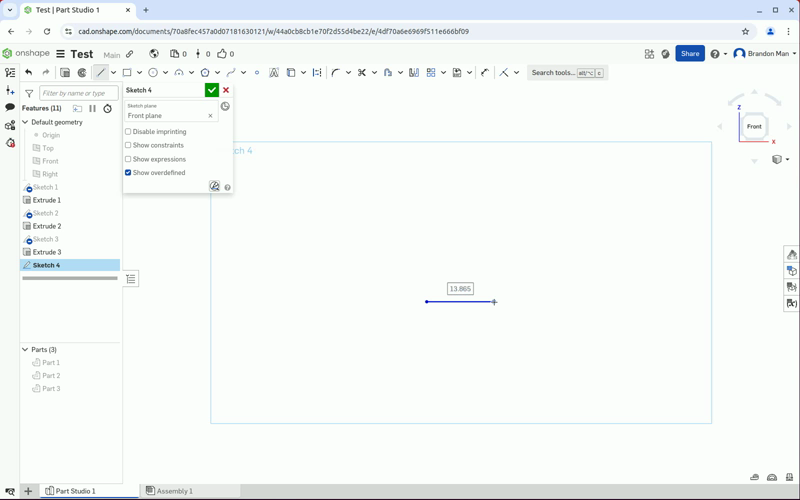
mouse_move(494, 189)
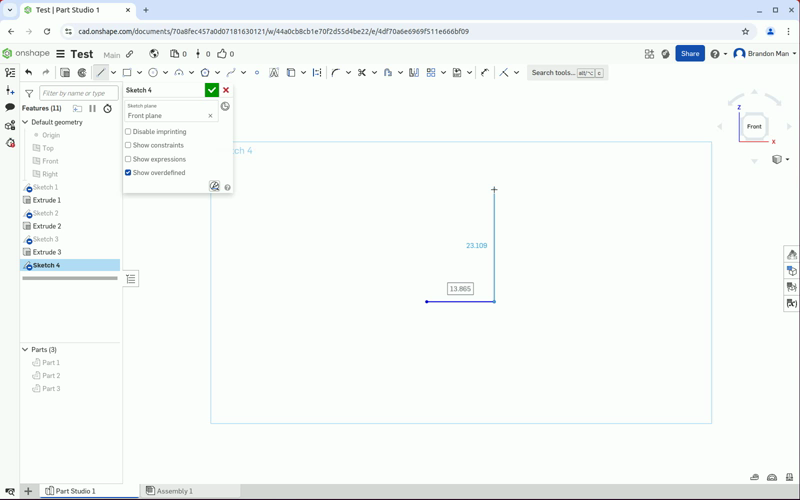
click(494, 189)
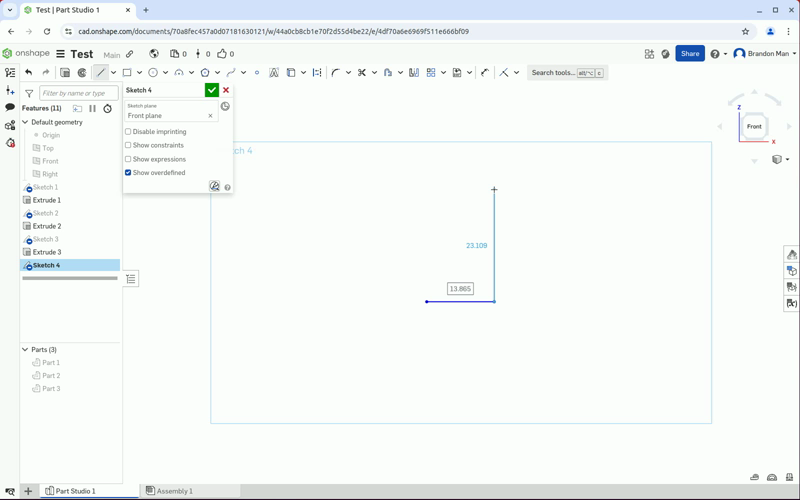
key_up(shift)
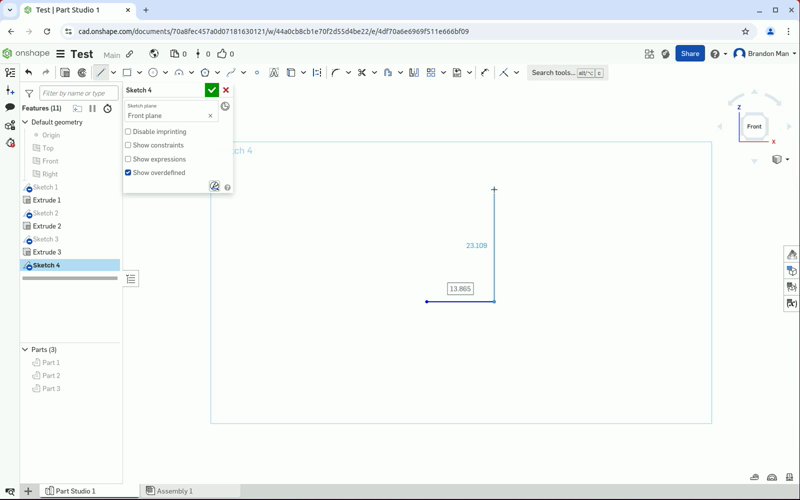
key_down(shift)
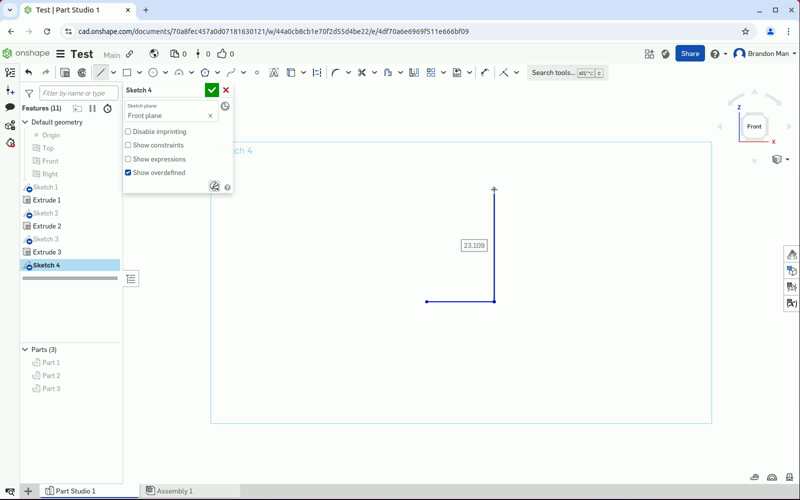
mouse_move(426, 189)
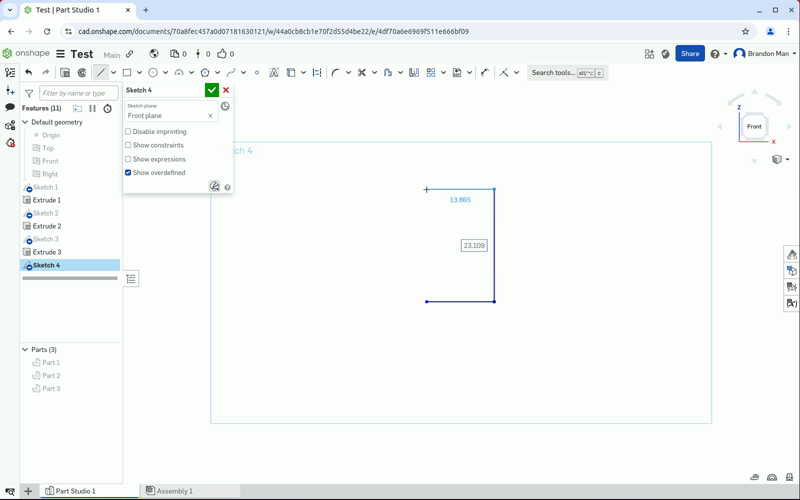
click(426, 189)
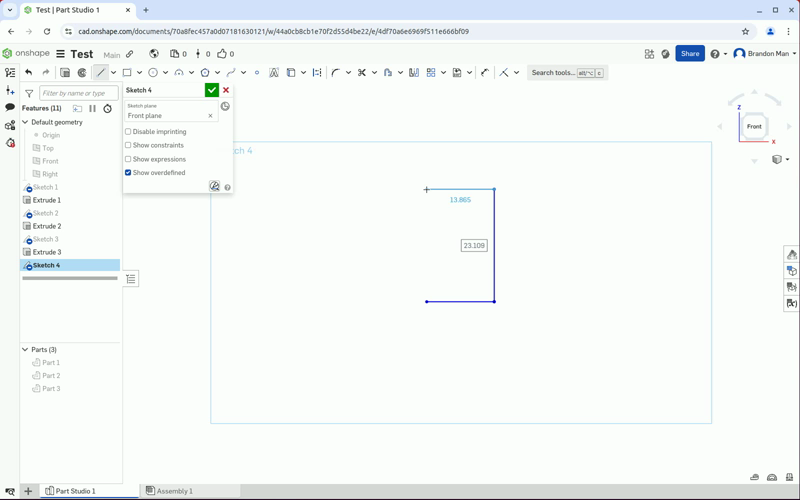
key_up(shift)
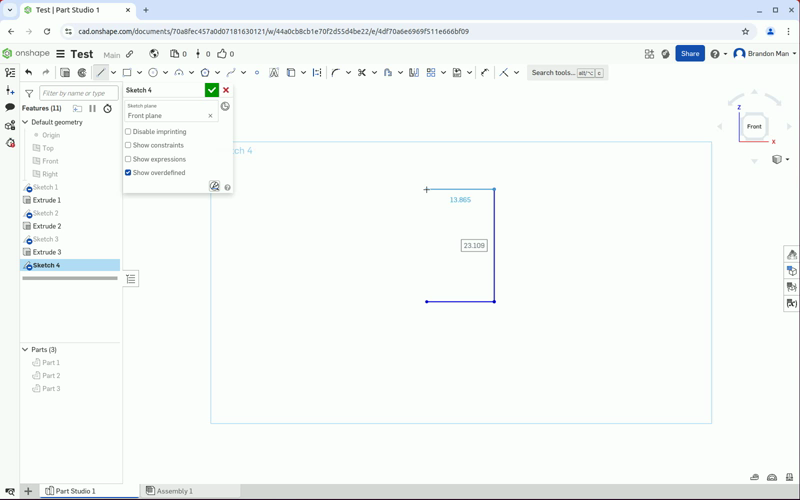
key_down(shift)
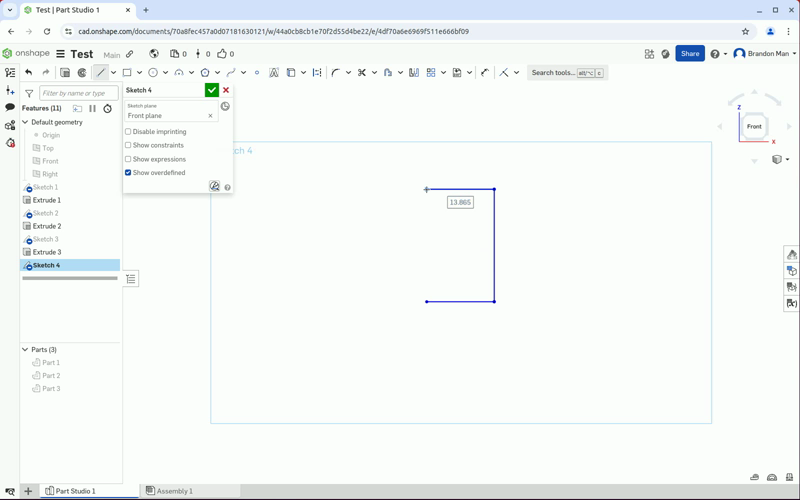
mouse_move(426, 301)
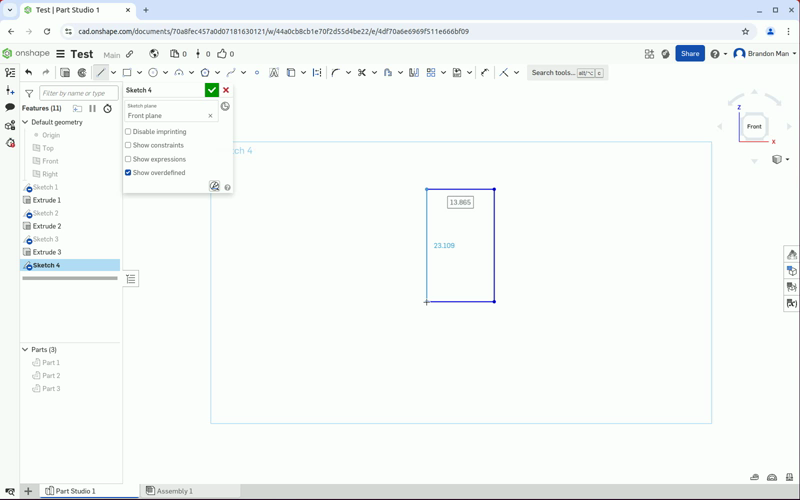
key_up(shift)
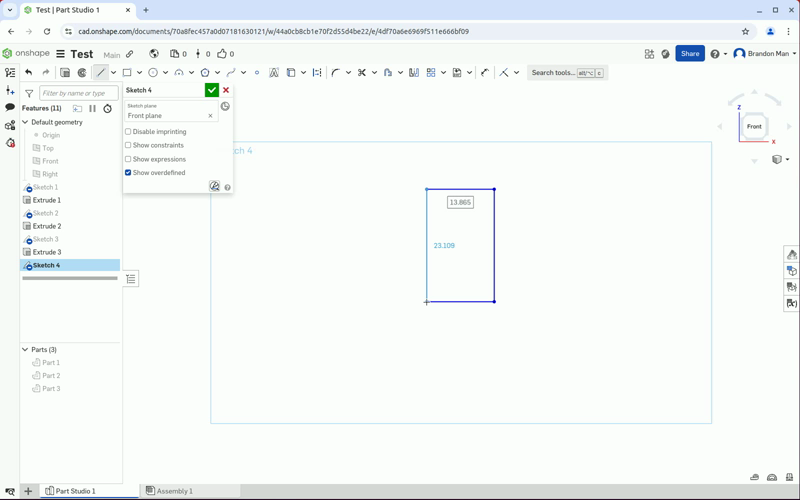
click(426, 301)
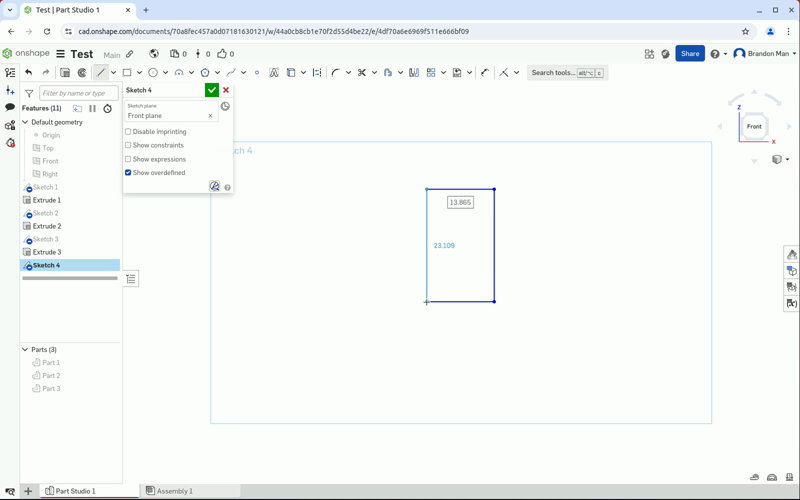
key(esc)
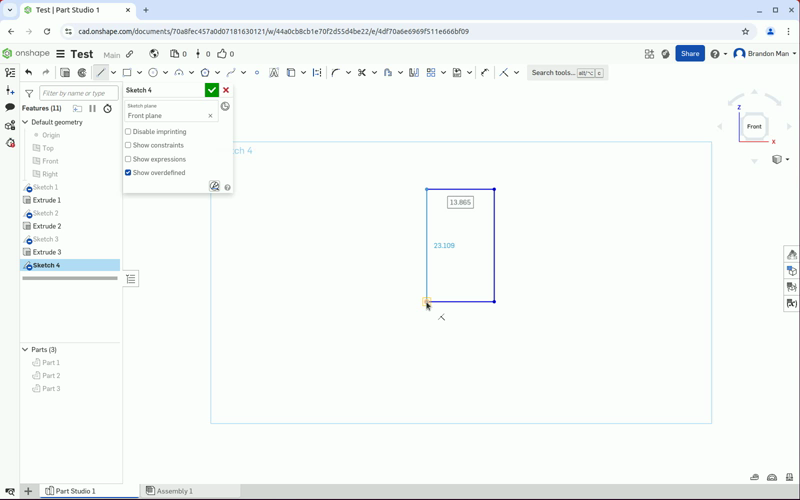
mouse_move(480, 290)
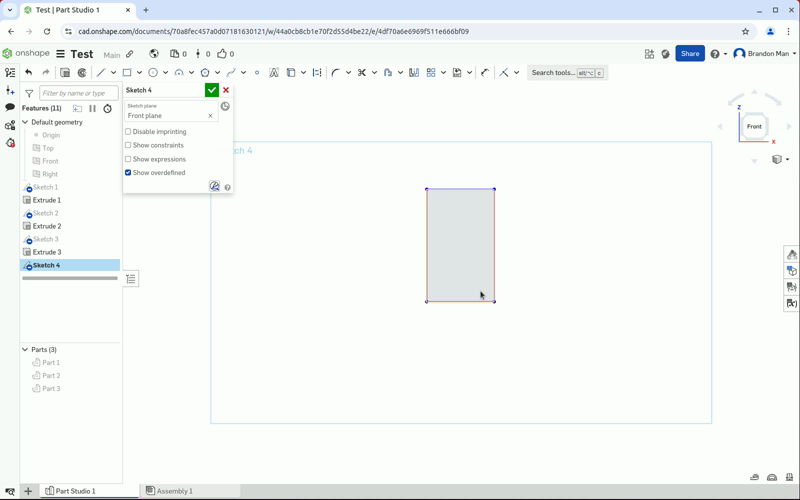
click(480, 290)
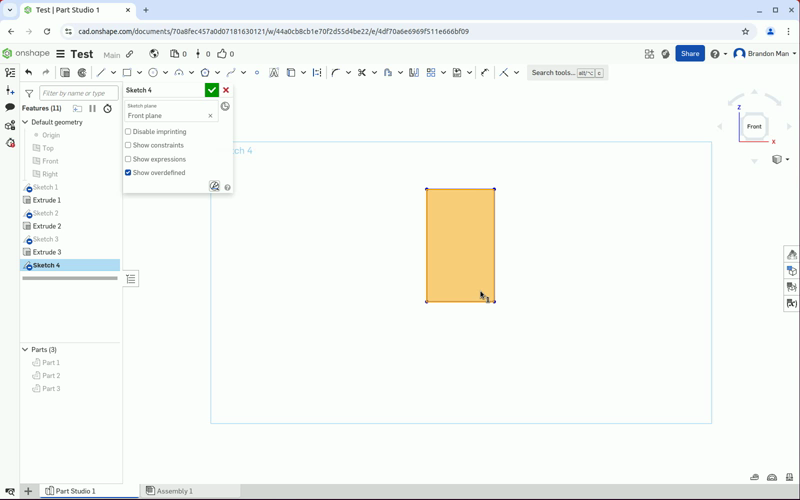
mouse_move(73, 352)
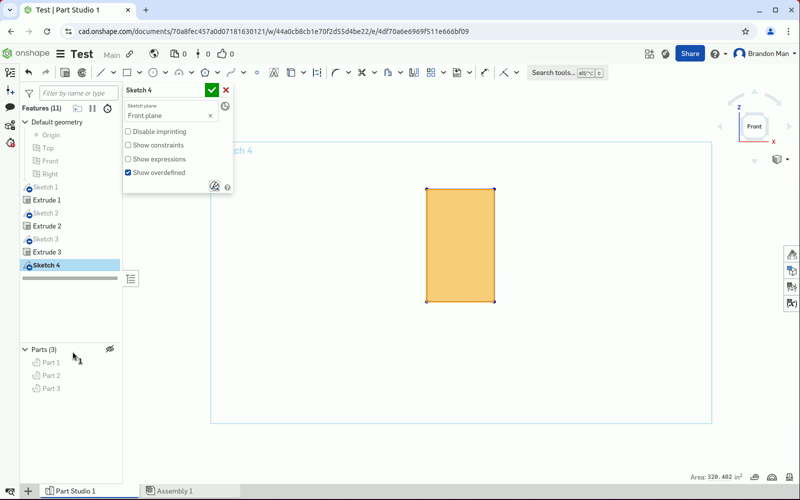
key(shift+y)
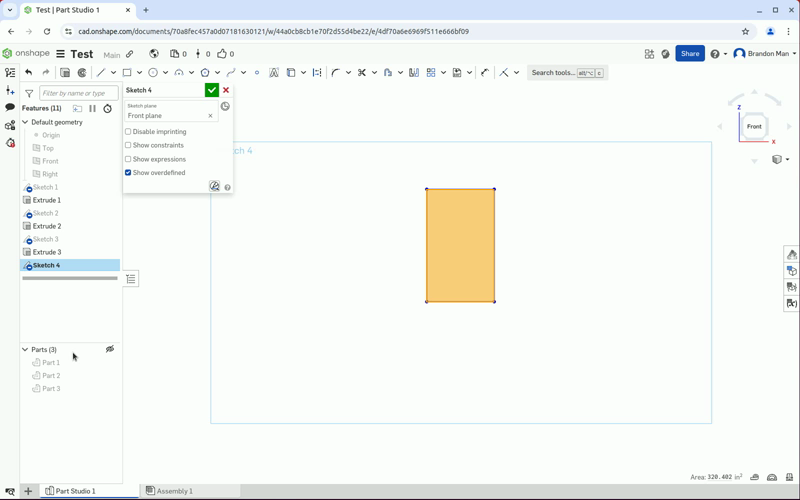
key(shift+e)
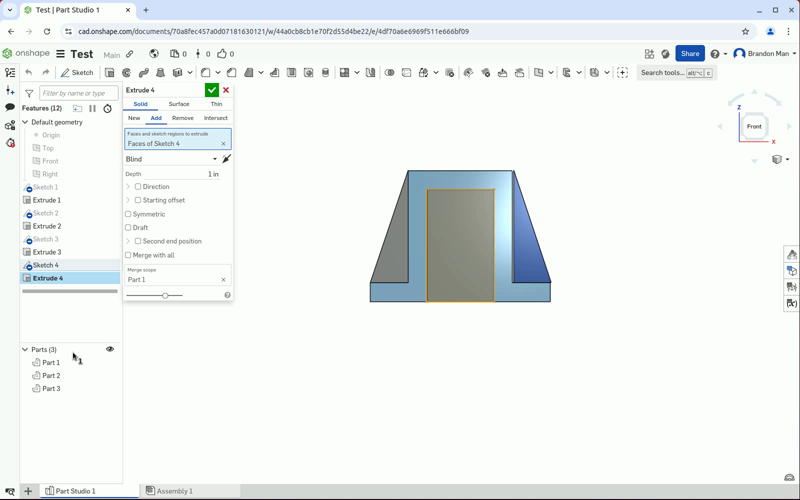
mouse_move(143, 106)
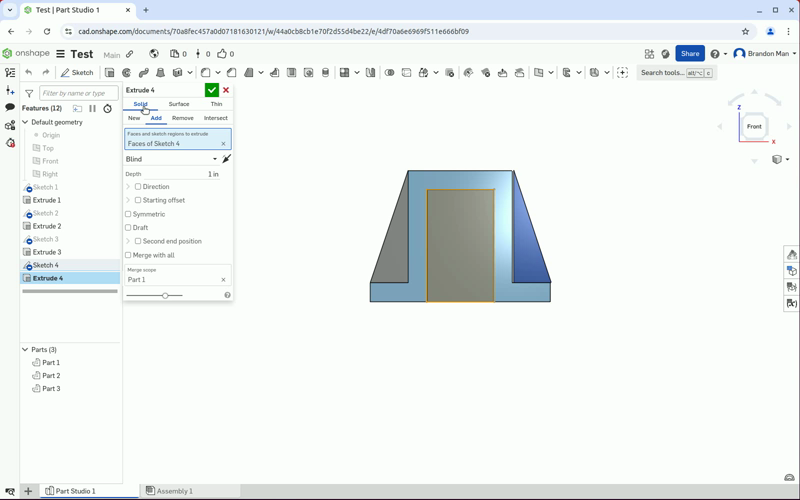
click(143, 106)
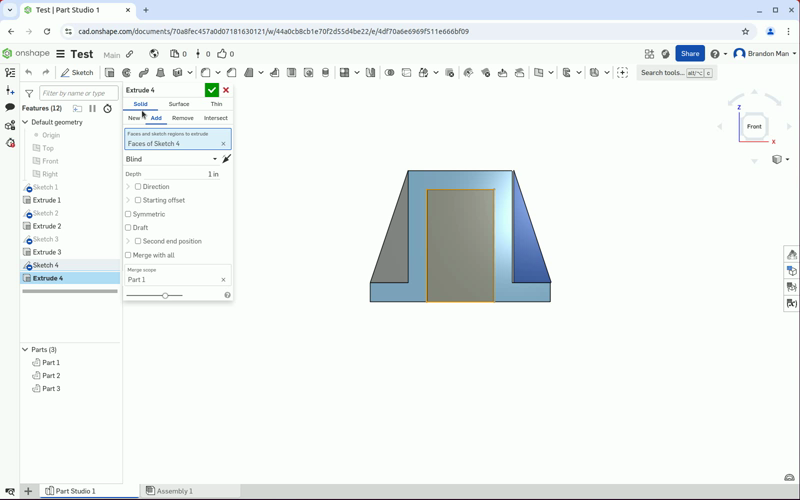
mouse_move(137, 120)
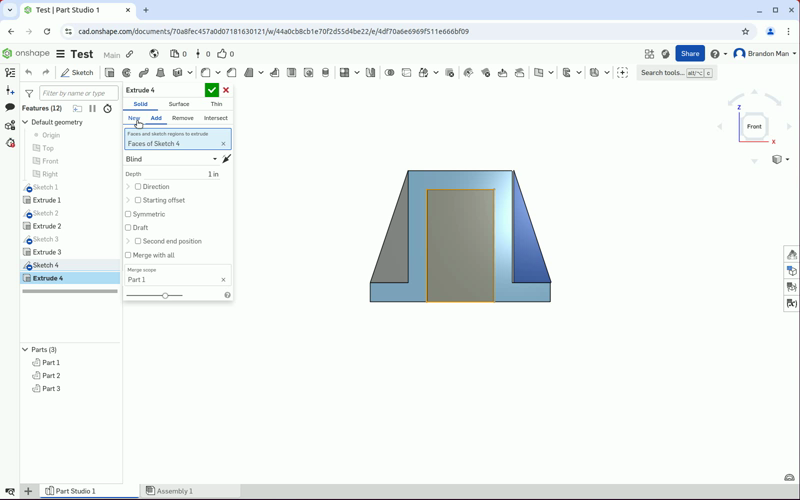
click(137, 120)
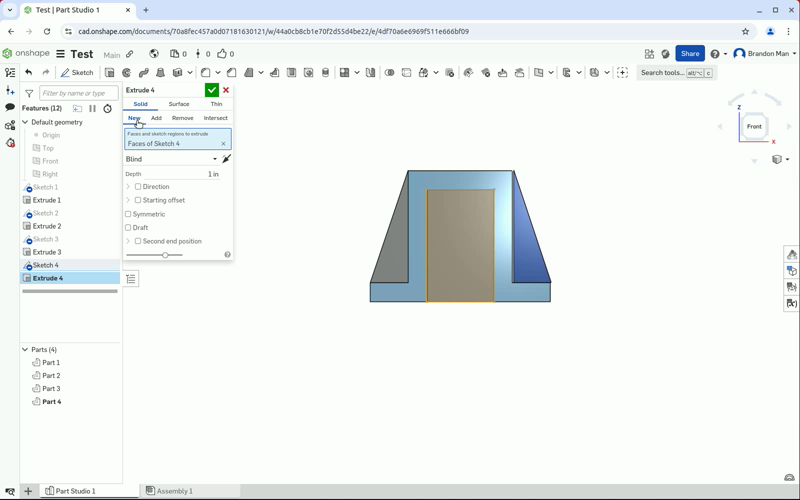
key(tab, 4)
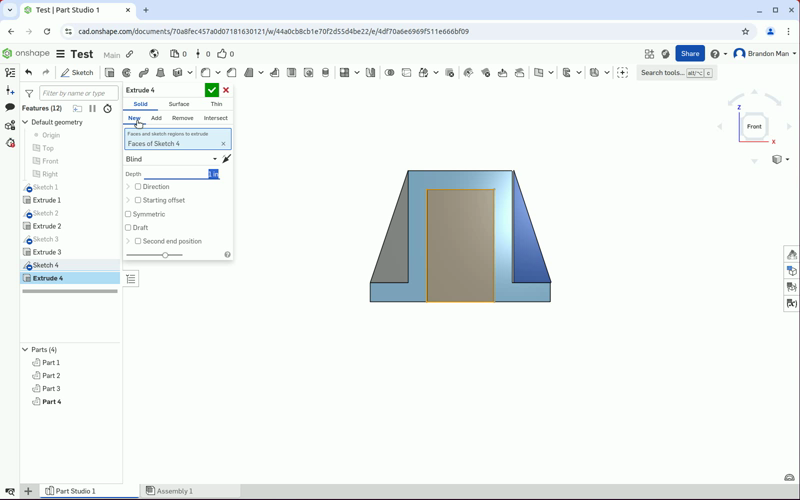
text(3.851)
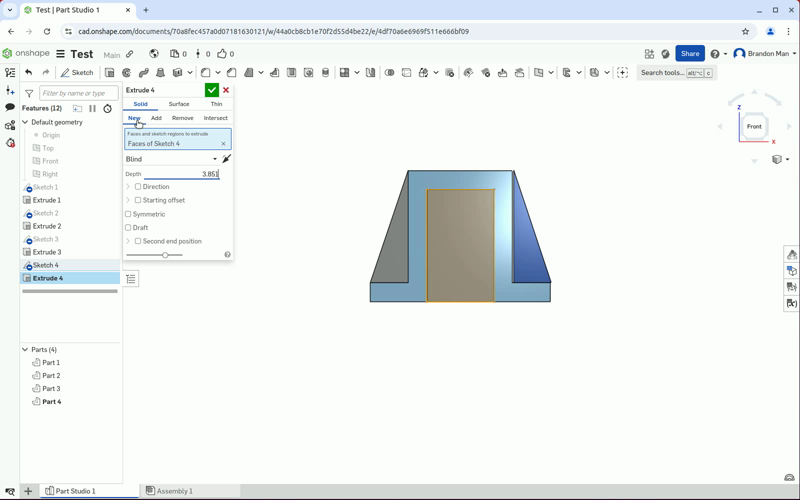
key(enter)
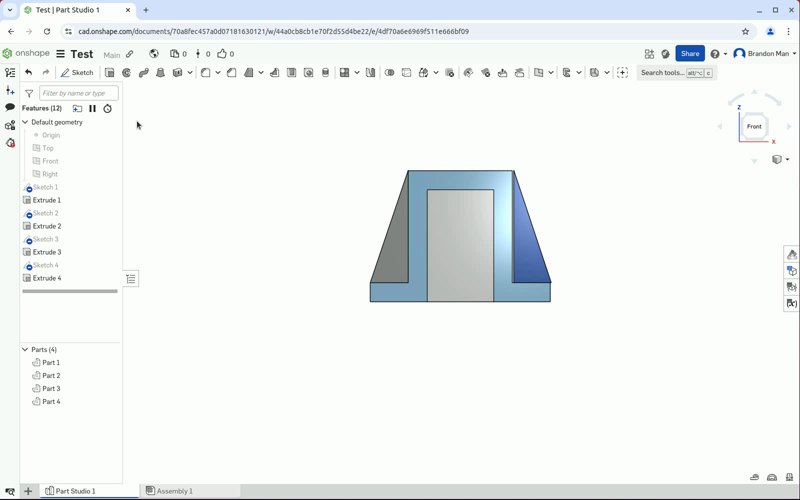
key(shift+h)
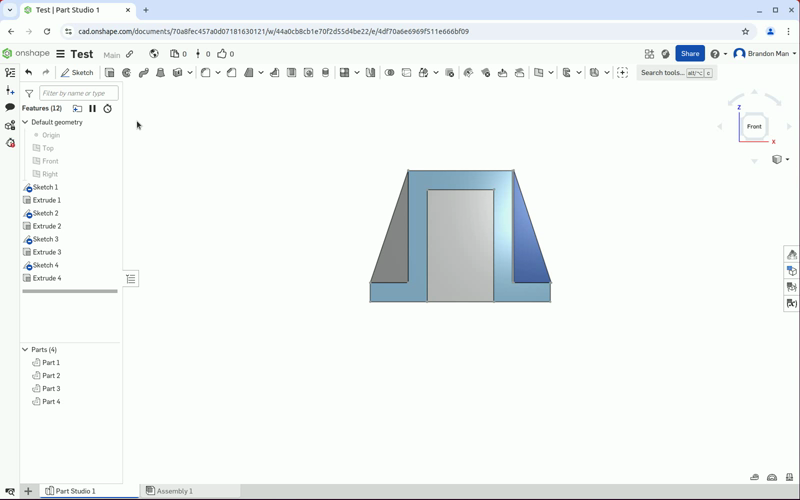
key(shift+h)
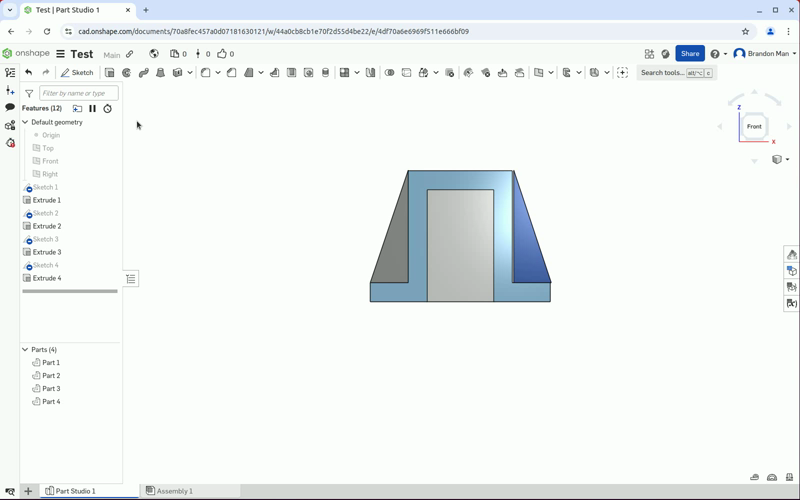
mouse_move(73, 189)
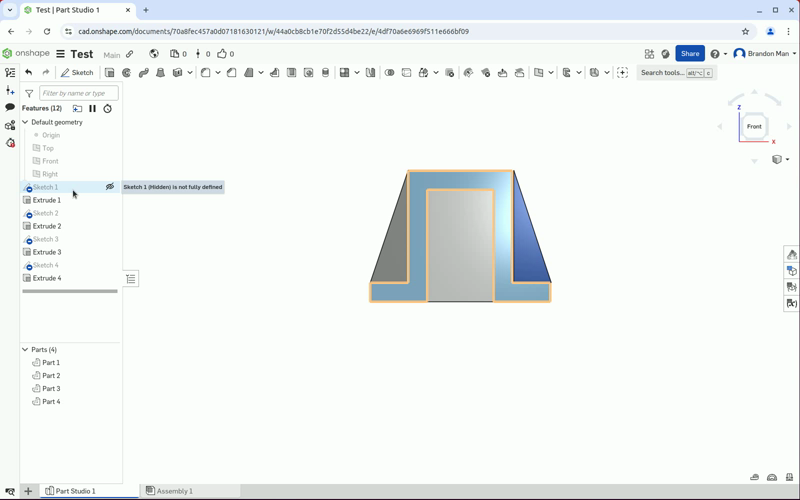
click(73, 189)
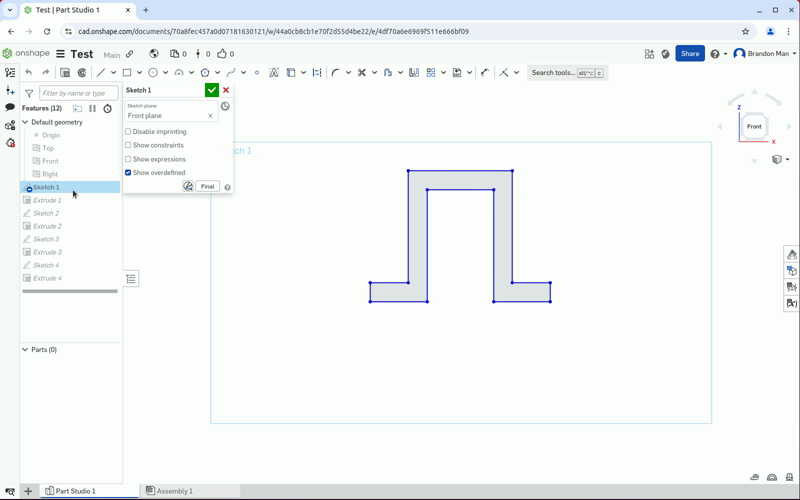
mouse_move(229, 92)
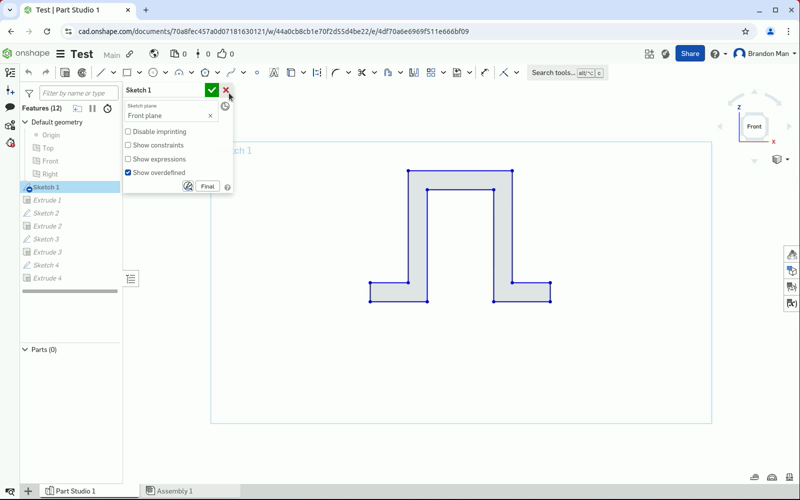
click(229, 92)
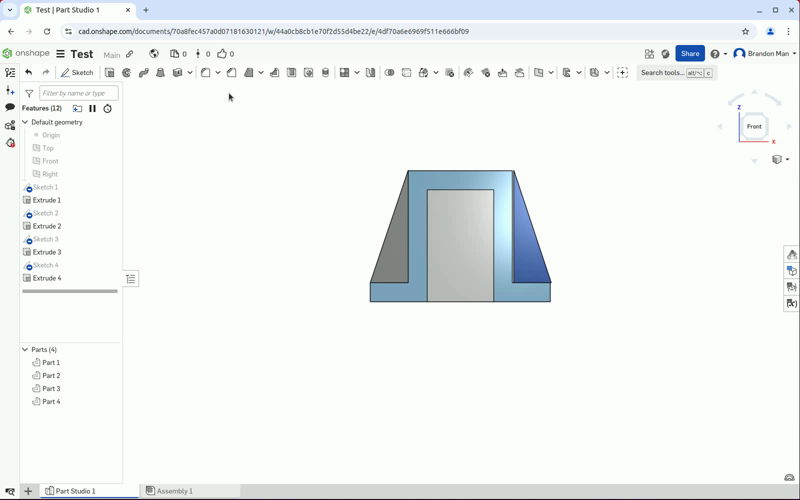
mouse_move(73, 352)
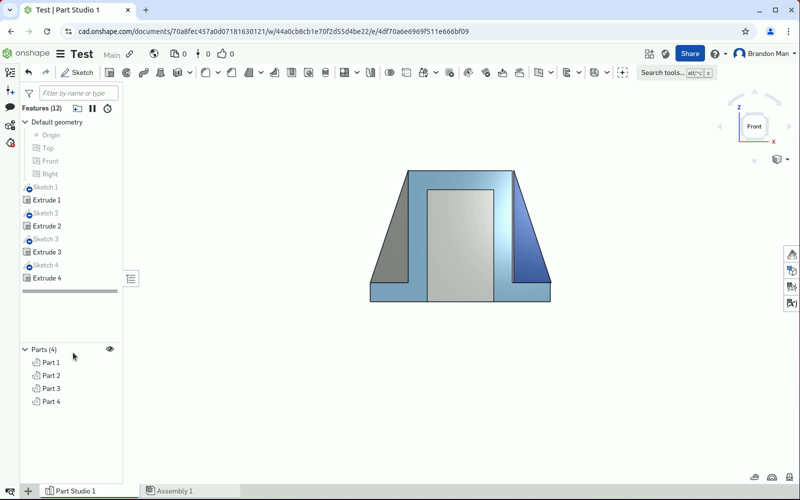
key(y)
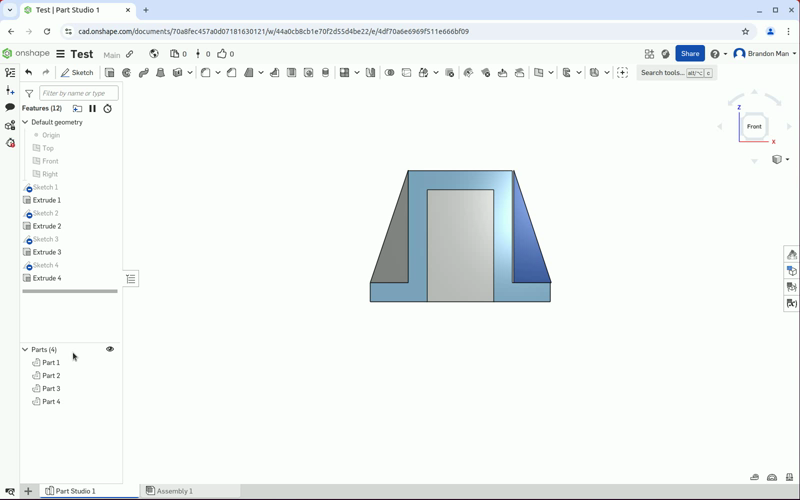
key(shift+p)
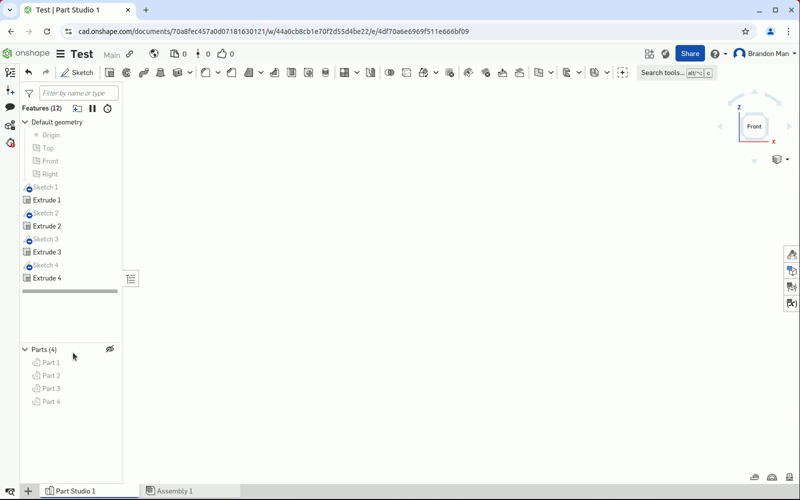
key(space)
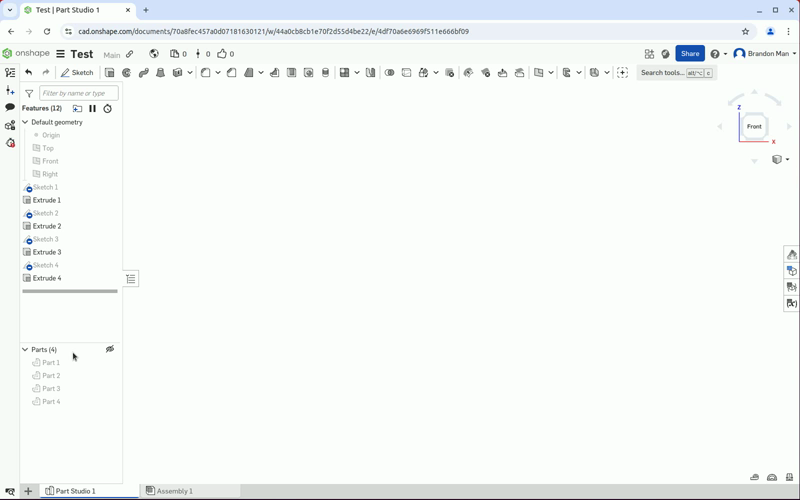
key_down(shift)
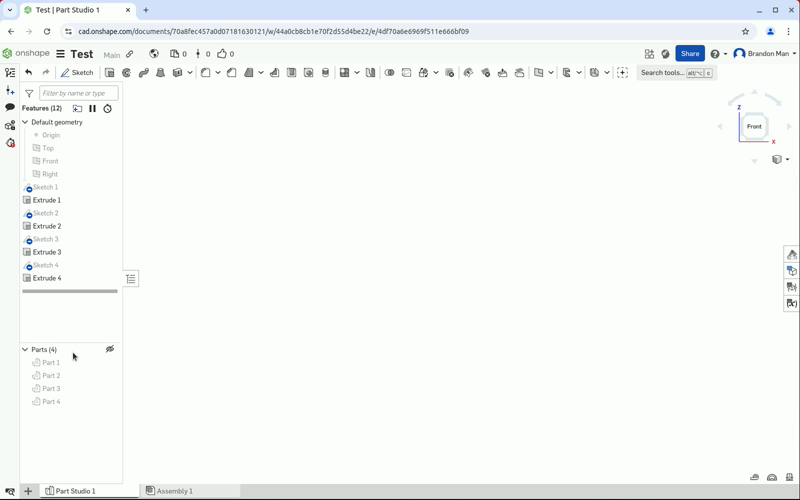
key(down)
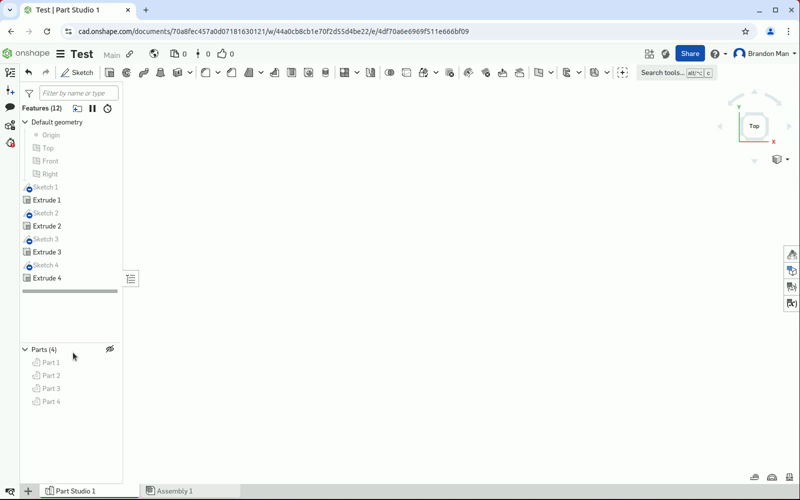
key_up(shift)
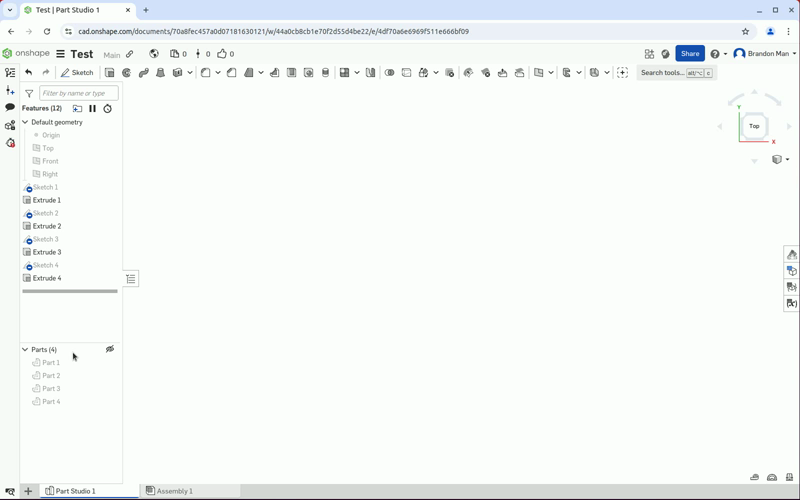
mouse_move(73, 352)
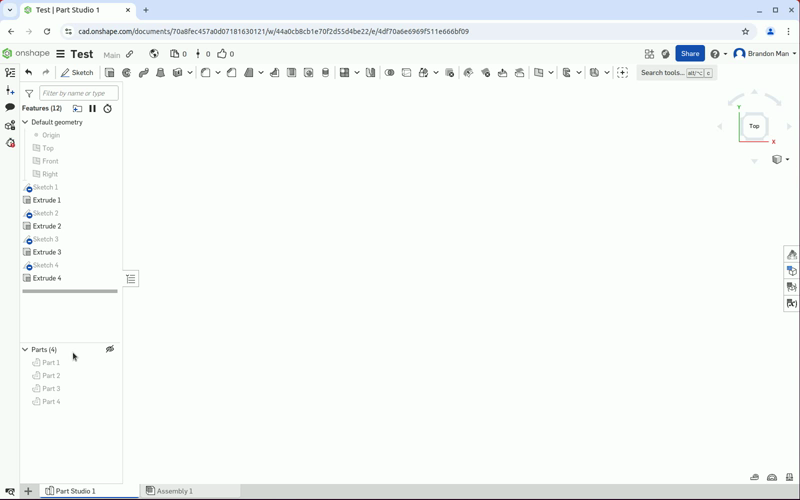
key(shift+y)
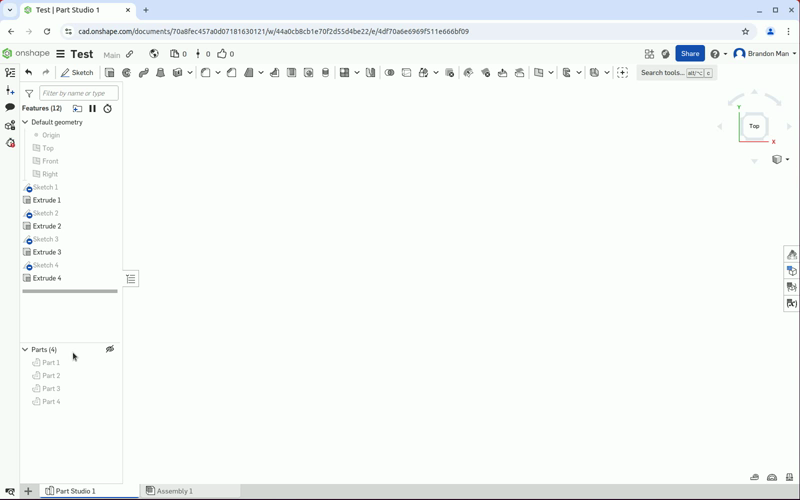
key(shift+s)
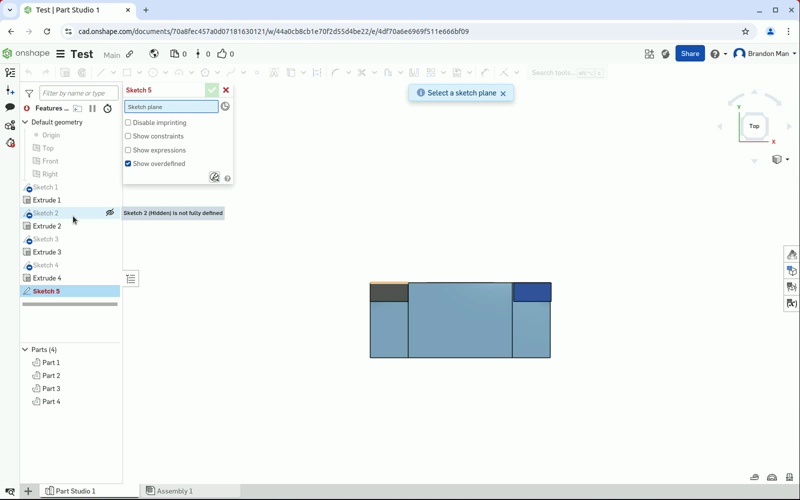
scroll(3)
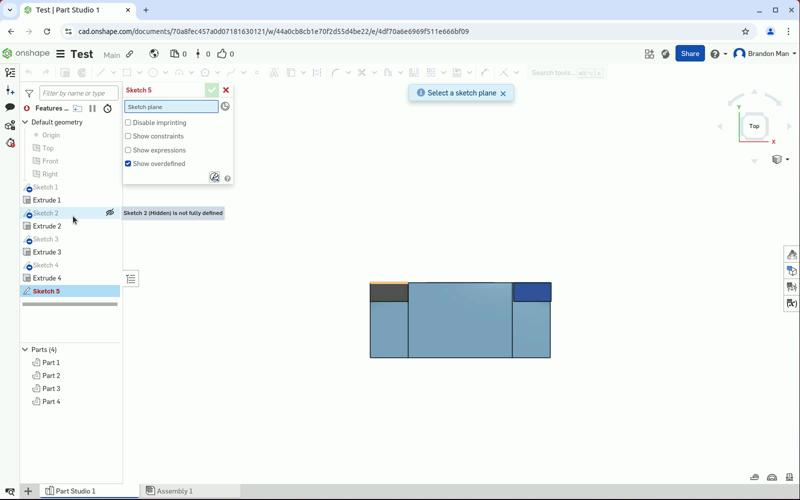
mouse_move(73, 150)
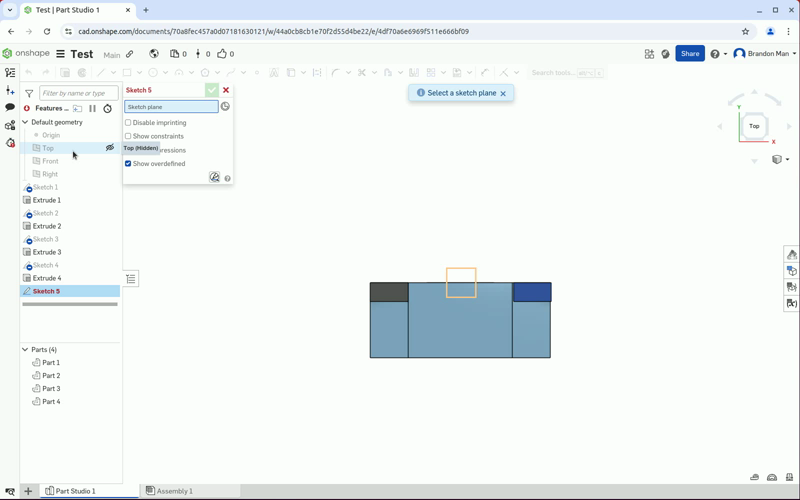
click(73, 150)
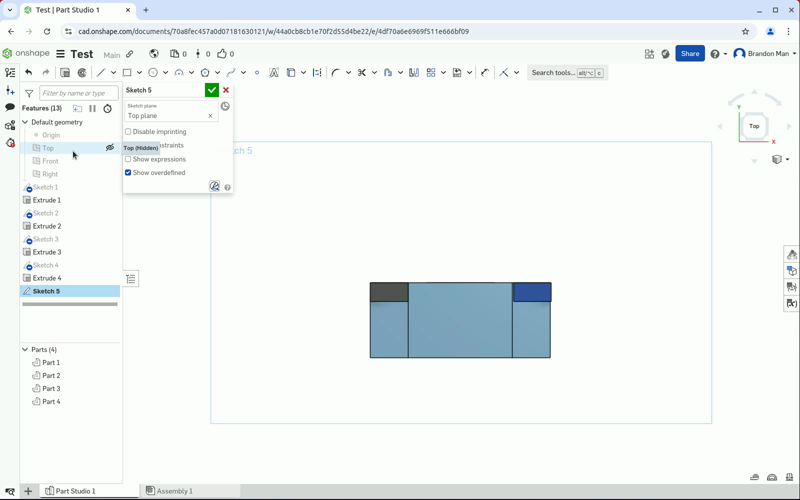
mouse_move(73, 352)
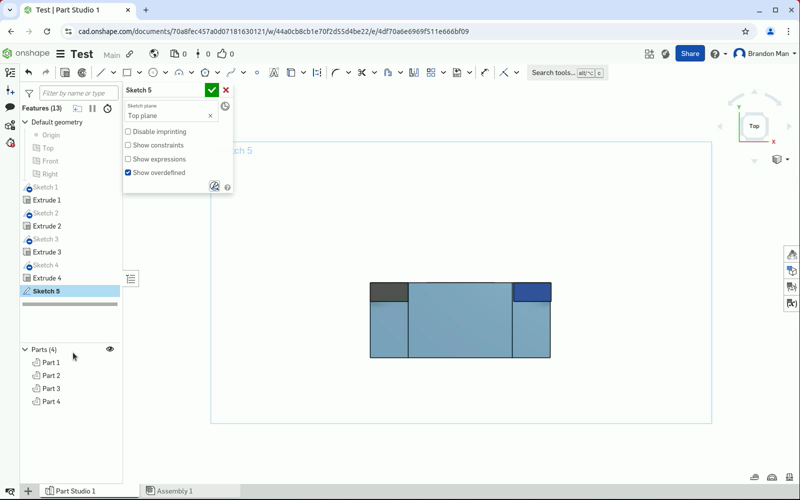
key(y)
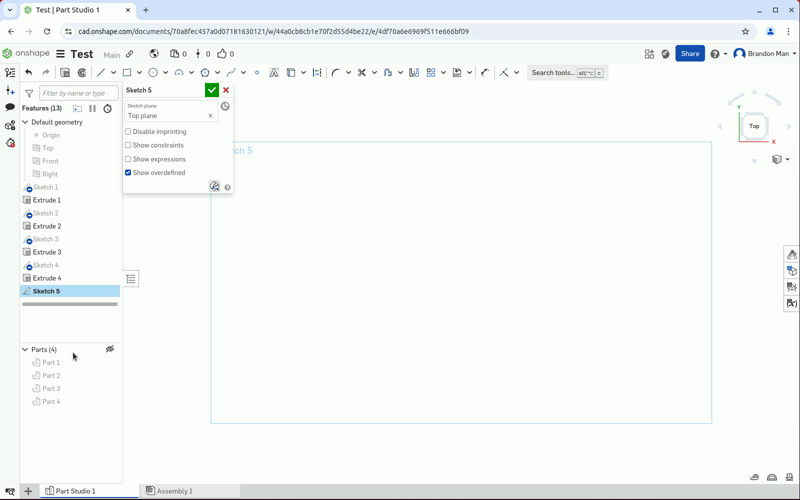
key(c)
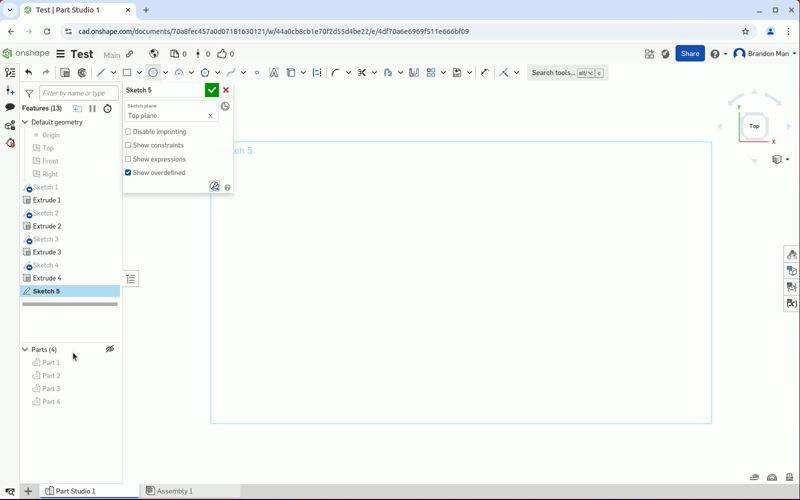
key_down(shift)
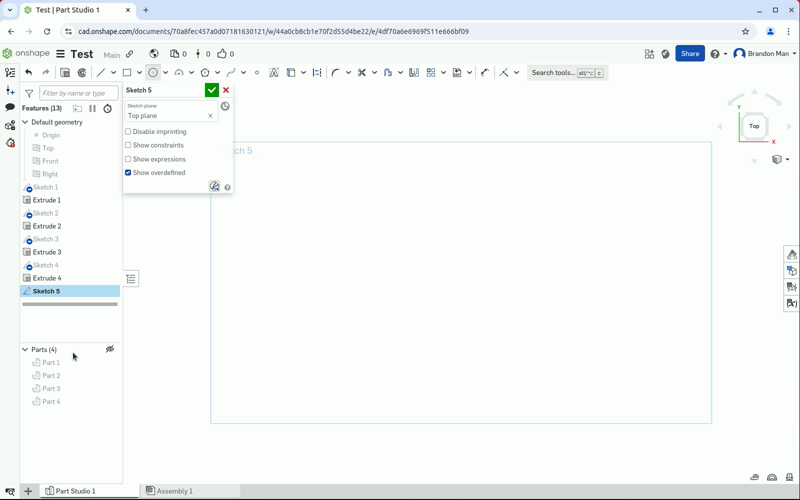
mouse_move(389, 342)
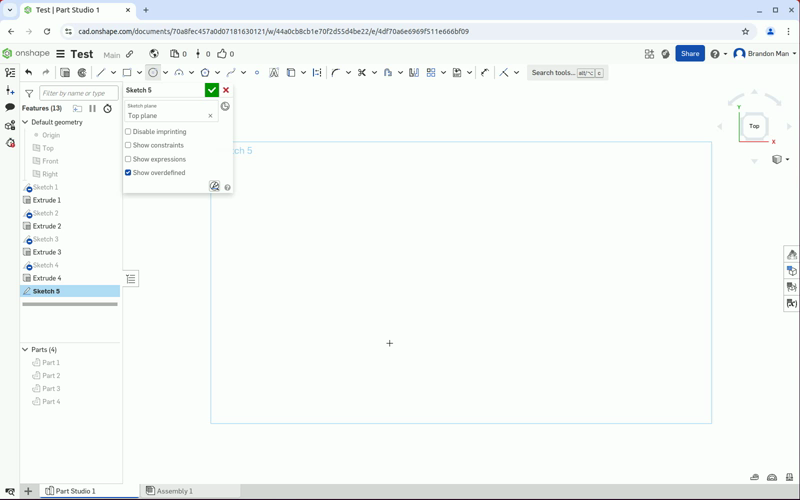
click(389, 342)
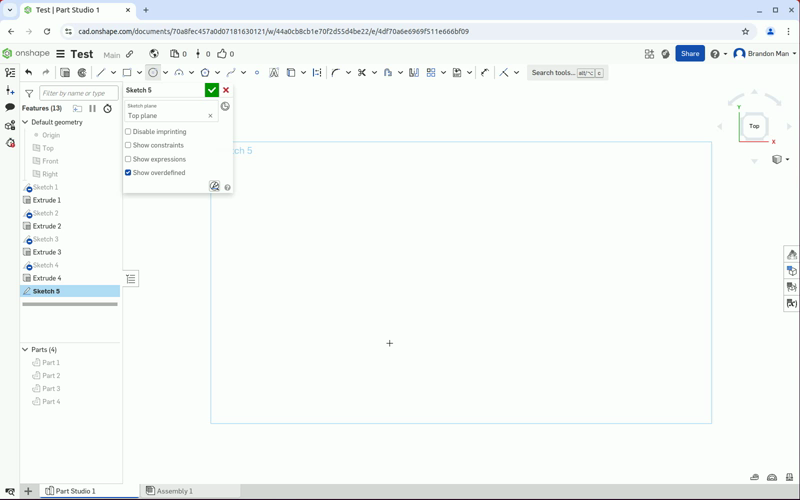
key_up(shift)
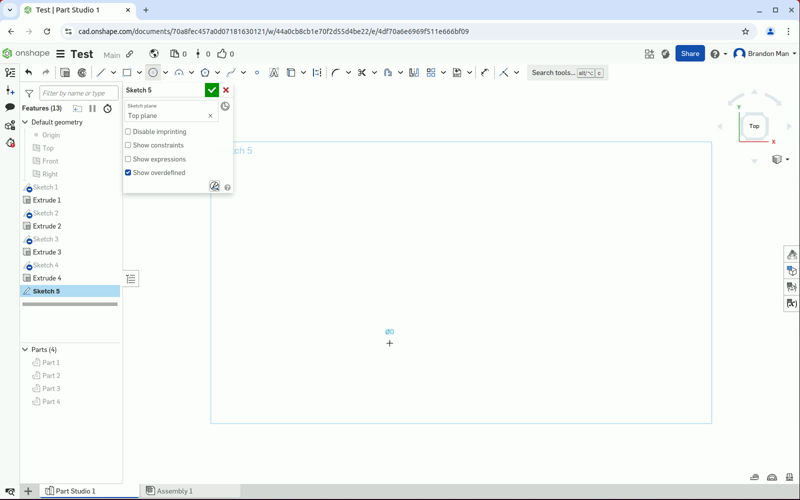
mouse_move(401, 342)
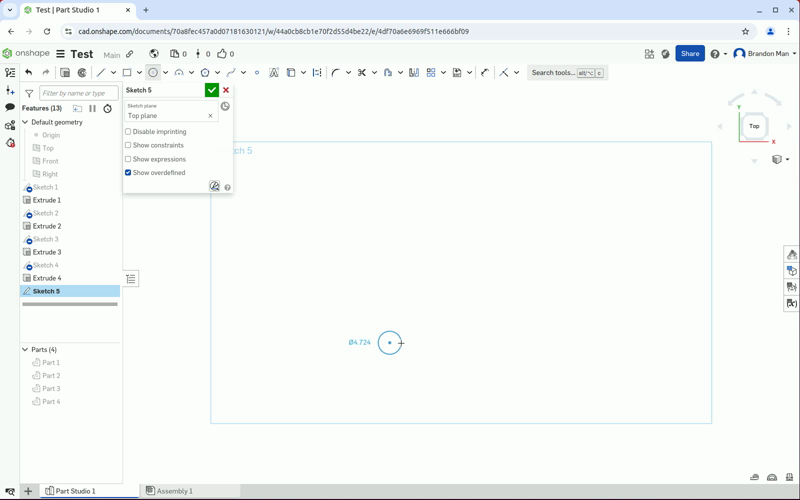
click(401, 342)
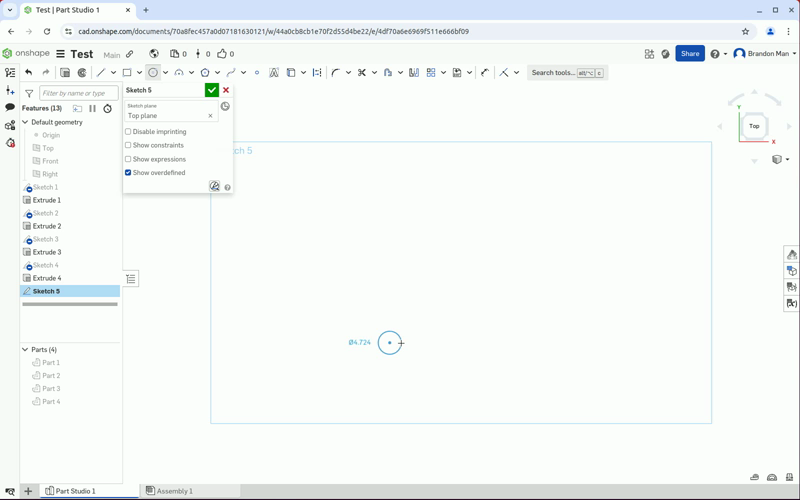
key(esc)
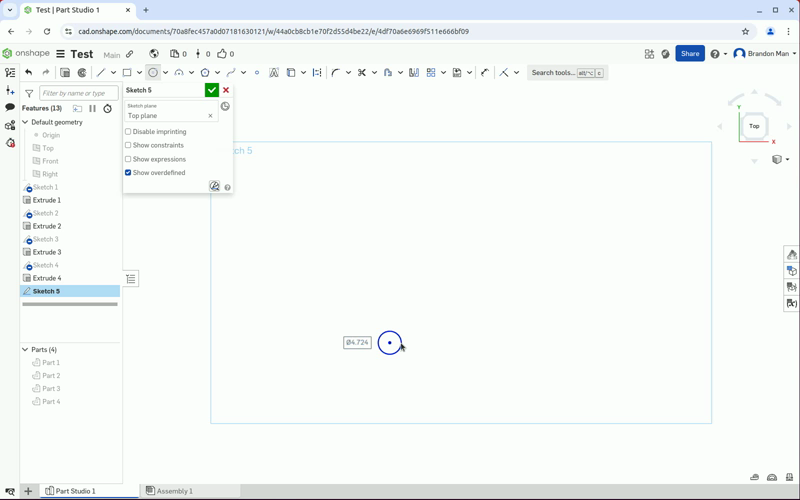
mouse_move(392, 336)
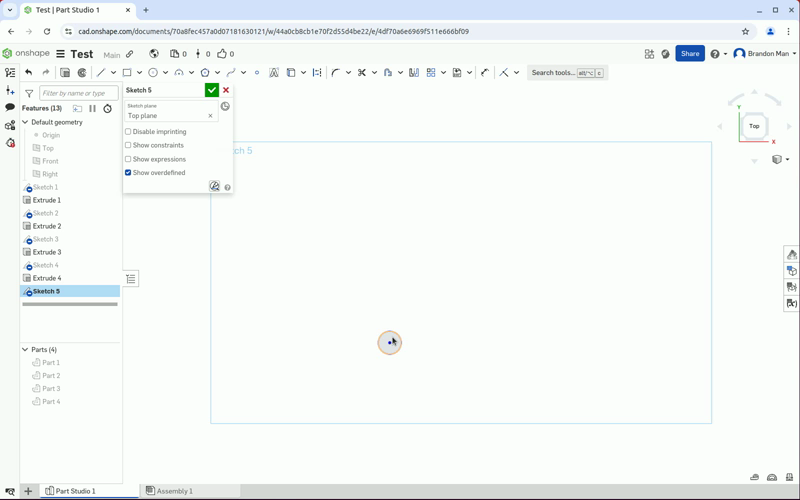
scroll(6)
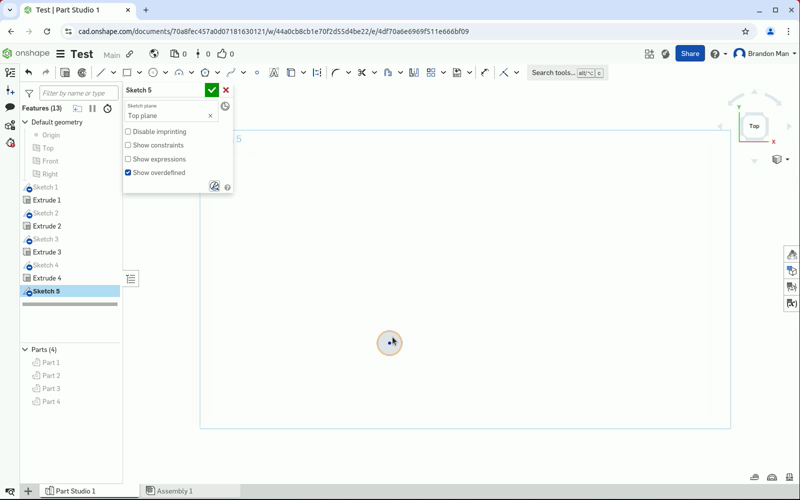
scroll(6)
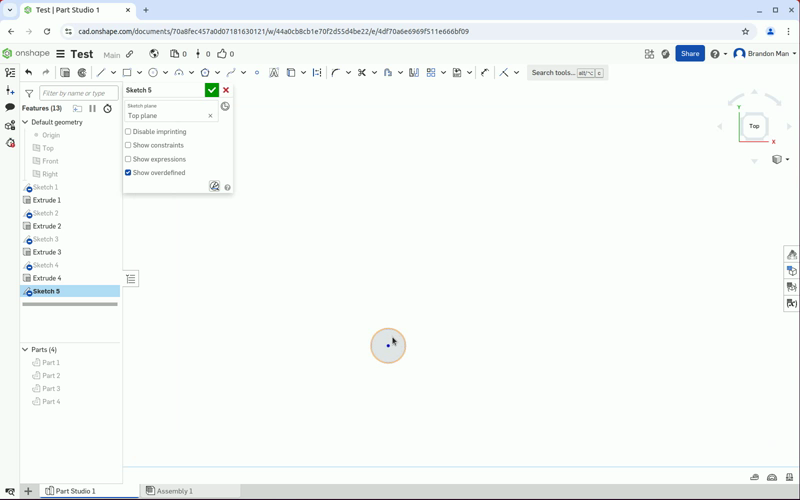
scroll(6)
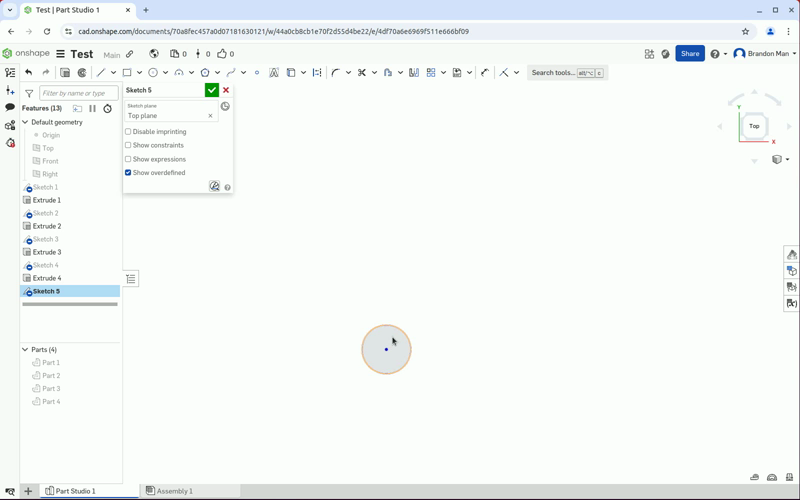
scroll(6)
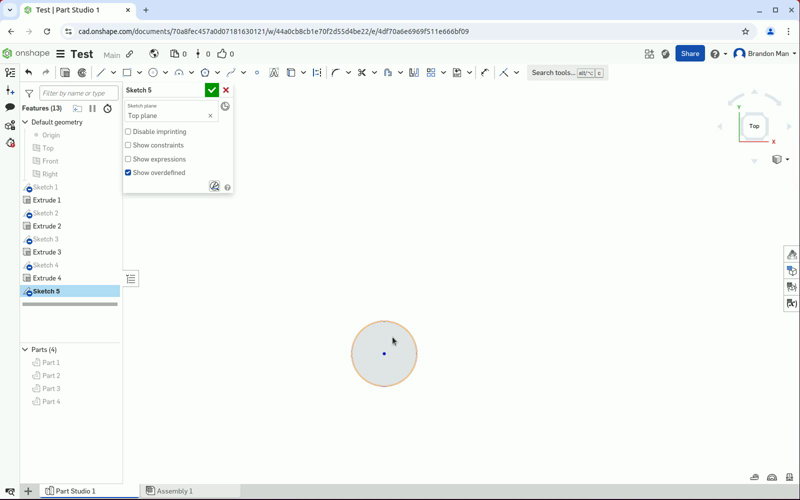
scroll(6)
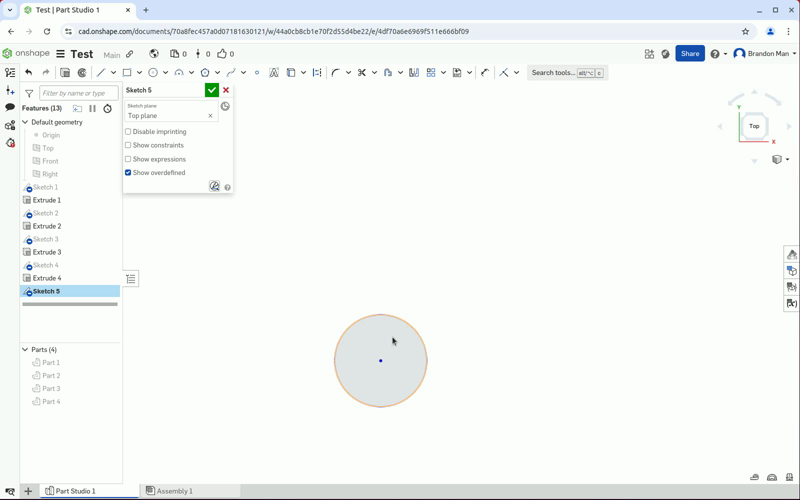
scroll(6)
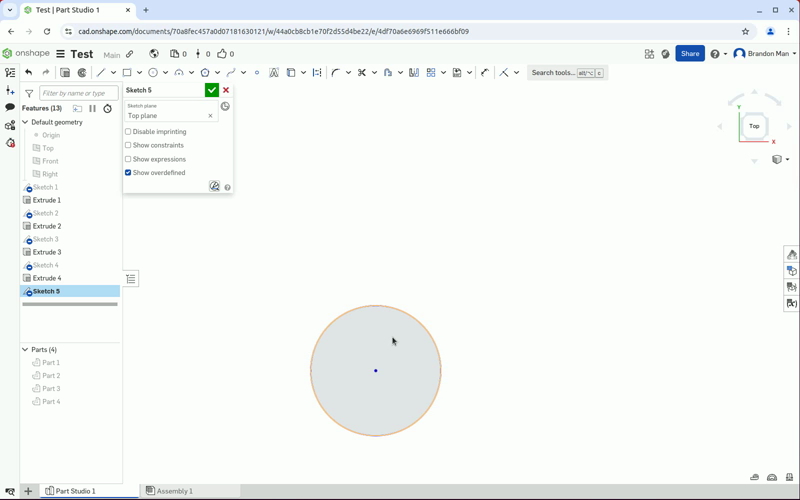
scroll(6)
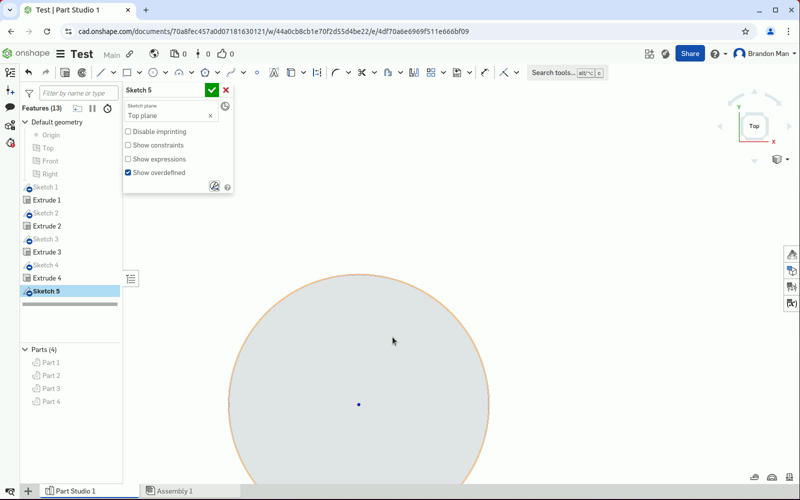
click(392, 336)
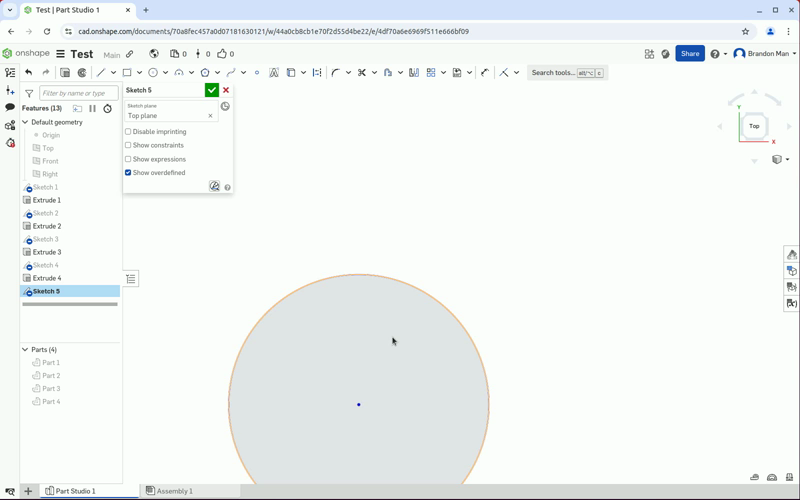
scroll(-6)
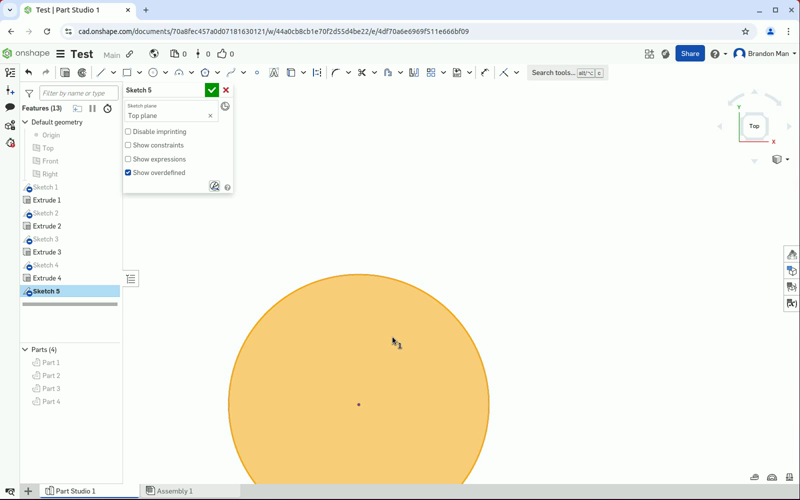
scroll(-6)
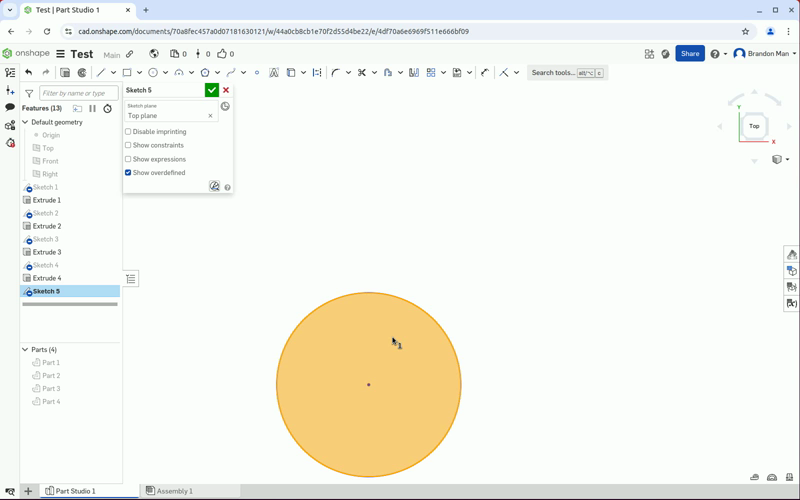
scroll(-6)
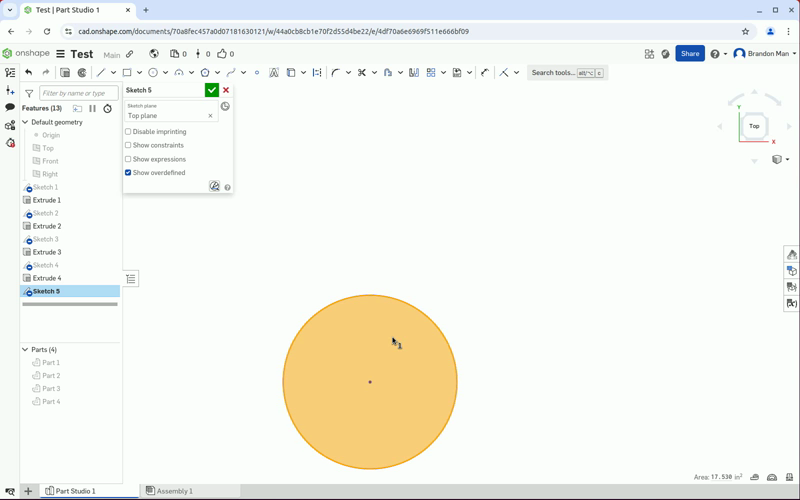
scroll(-6)
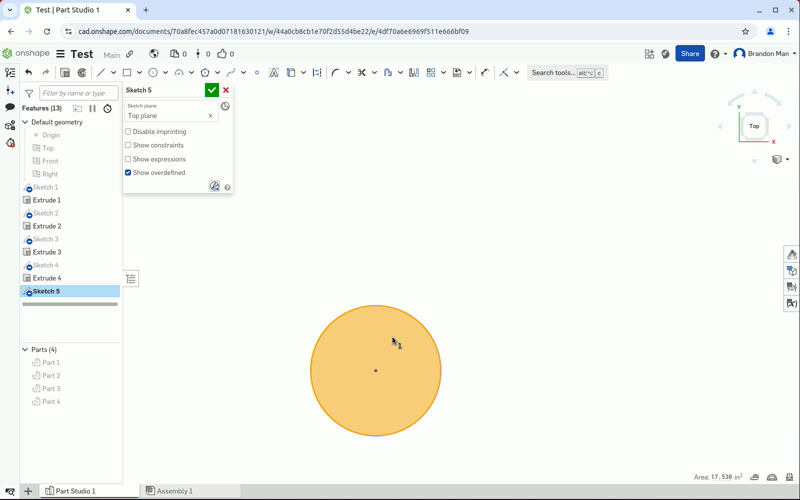
scroll(-6)
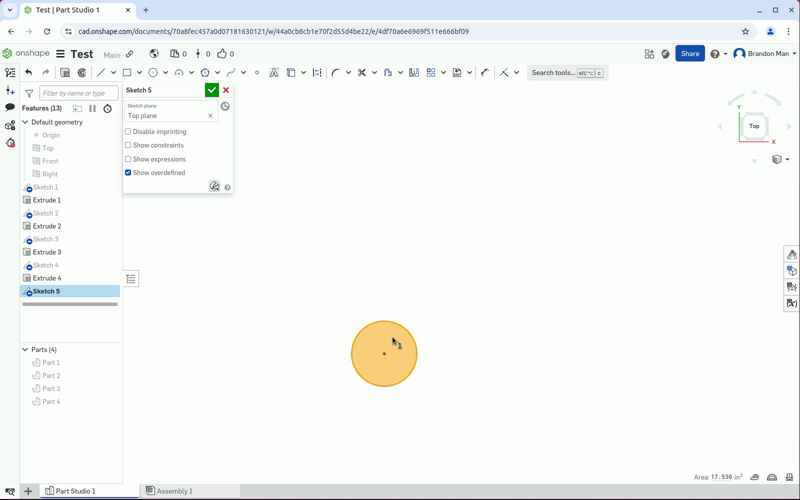
scroll(-6)
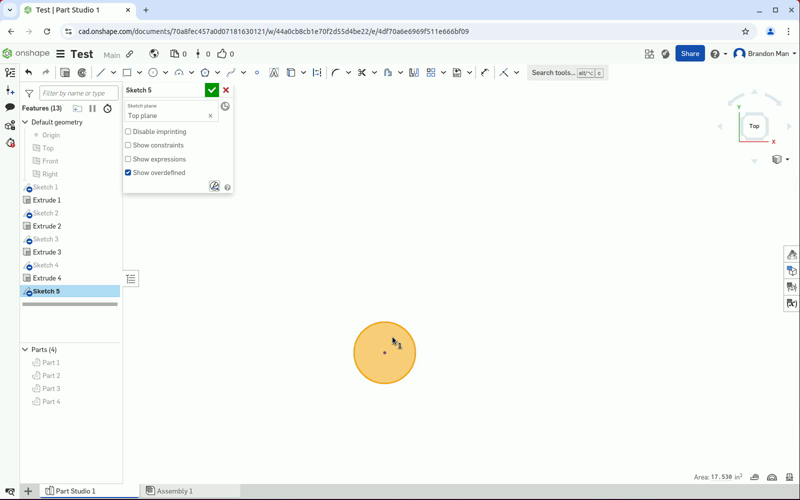
scroll(-6)
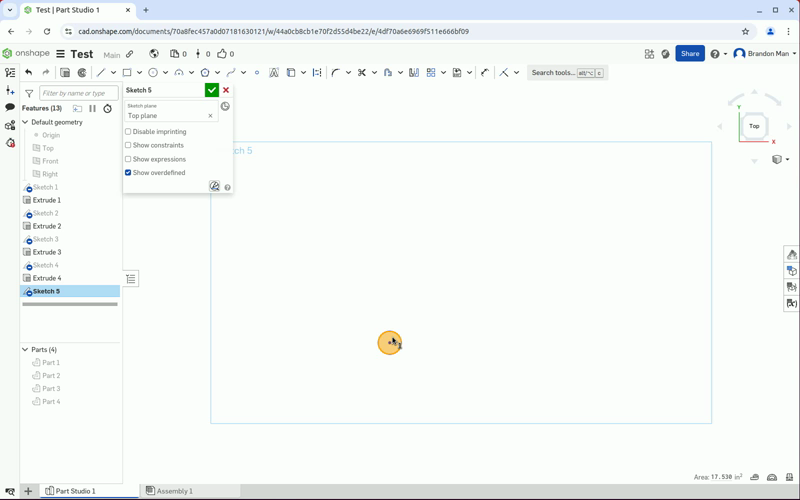
mouse_move(73, 352)
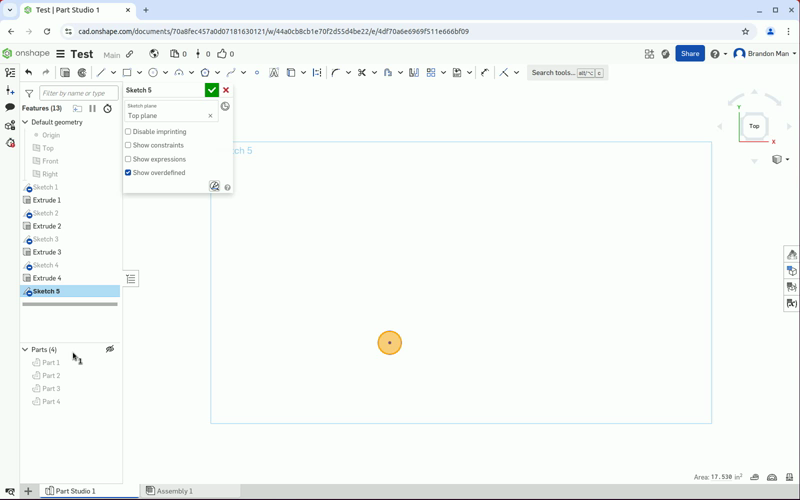
key(shift+y)
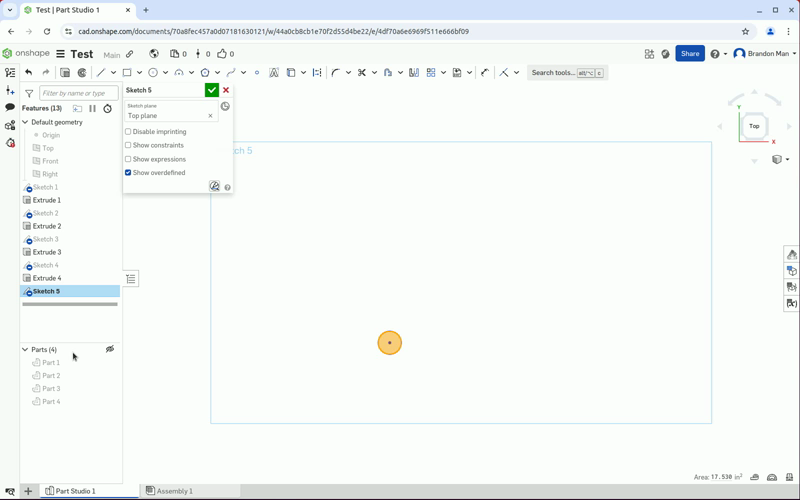
key(shift+e)
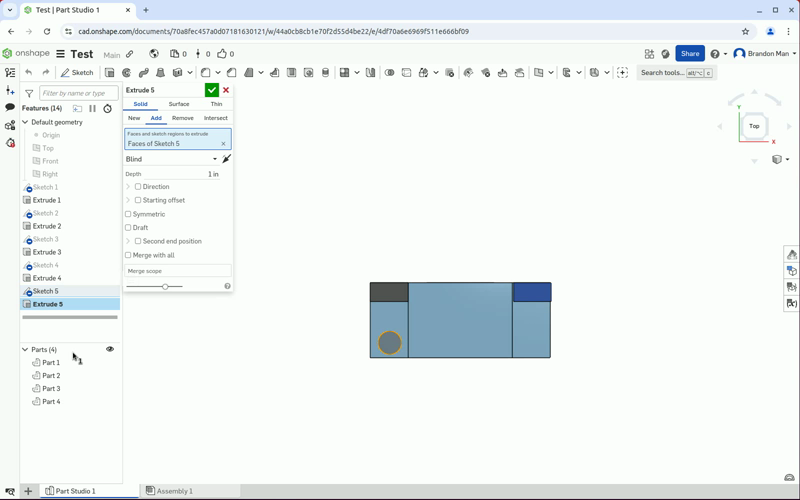
mouse_move(143, 106)
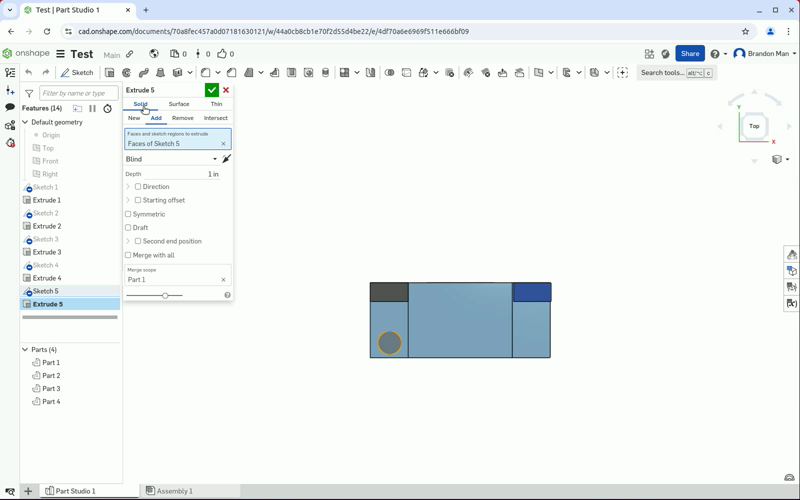
click(143, 106)
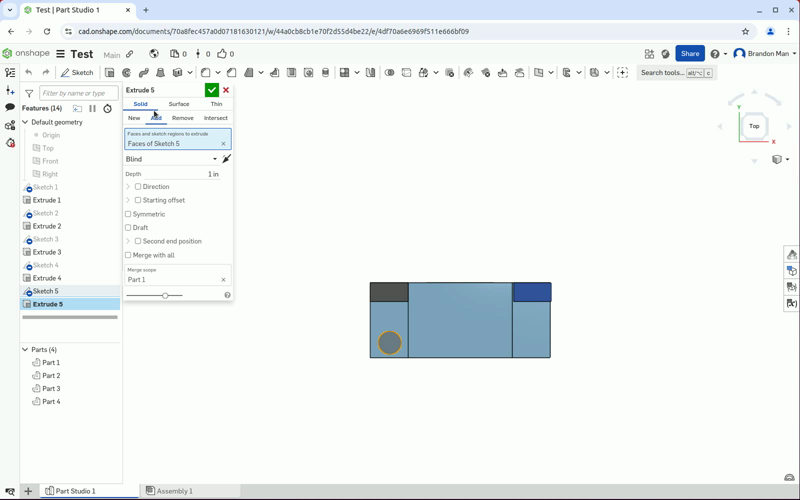
mouse_move(186, 120)
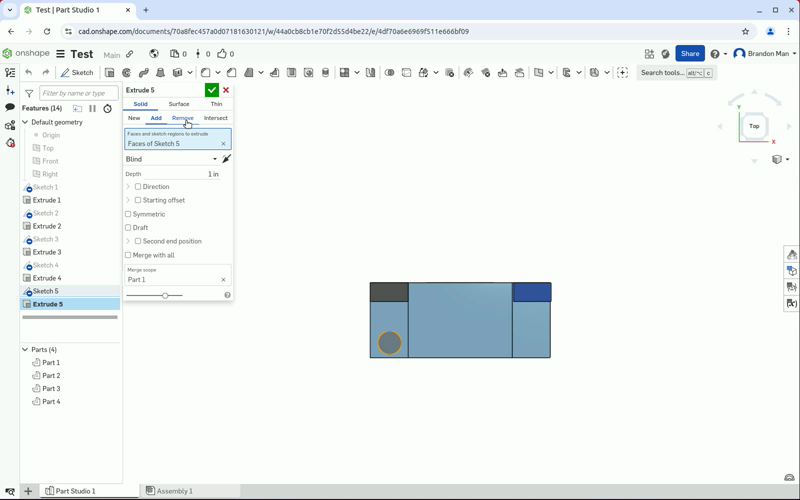
click(186, 120)
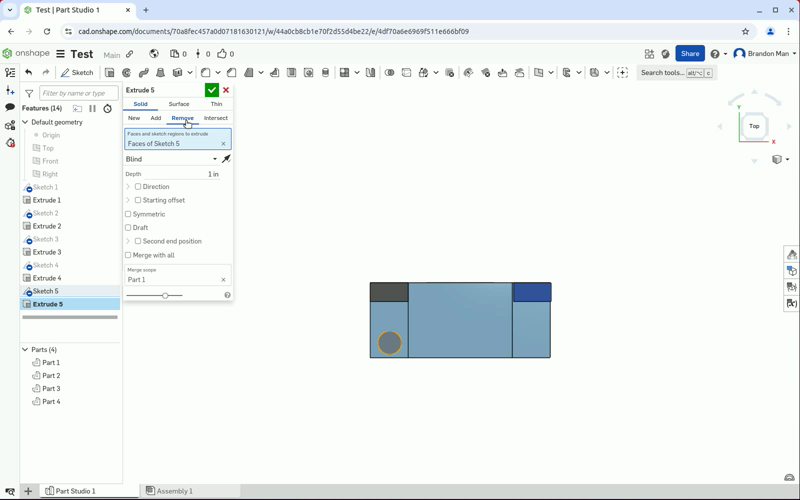
key(tab, 4)
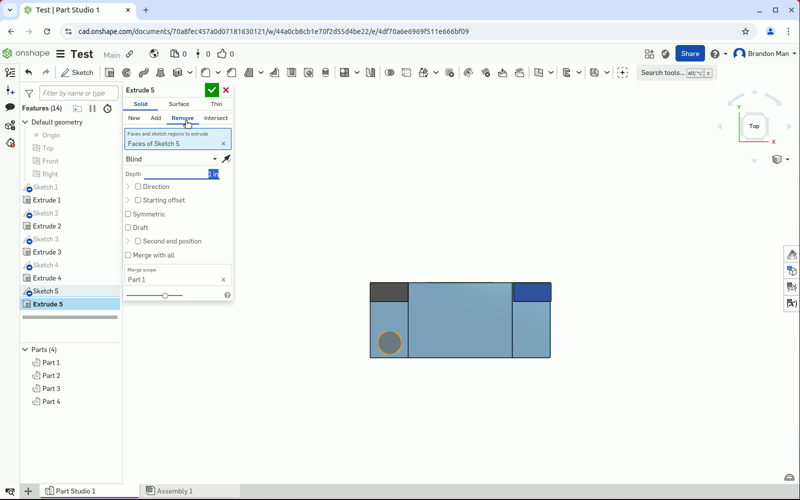
text(3.851)
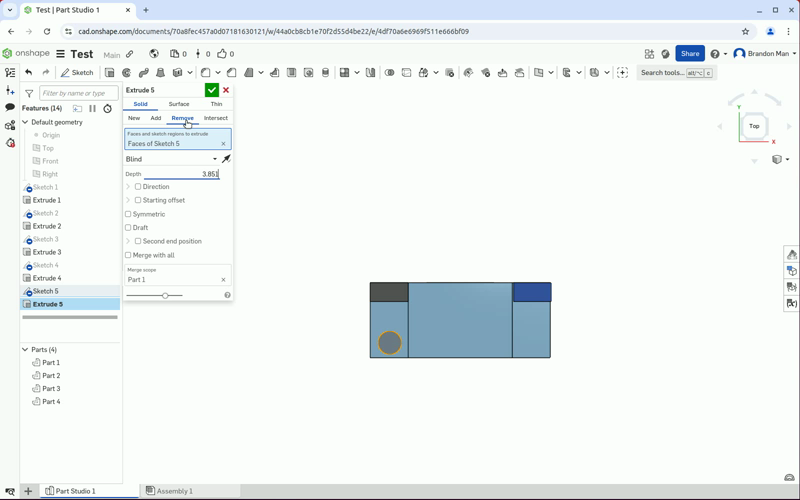
key(tab, 6)
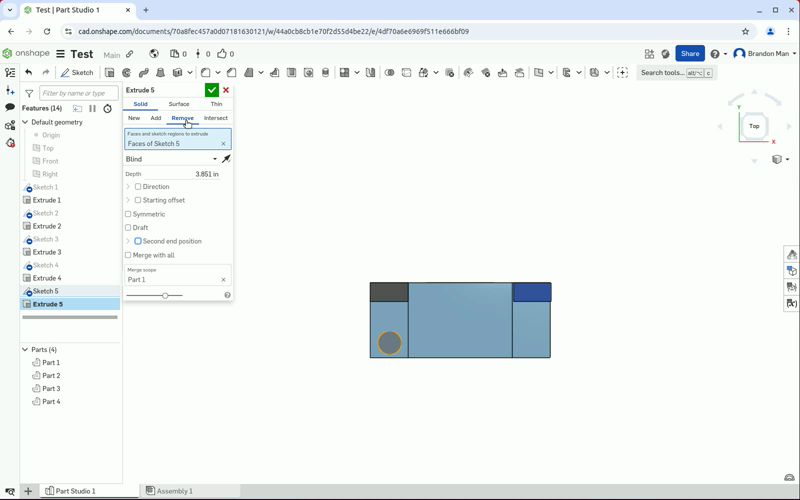
key(space)
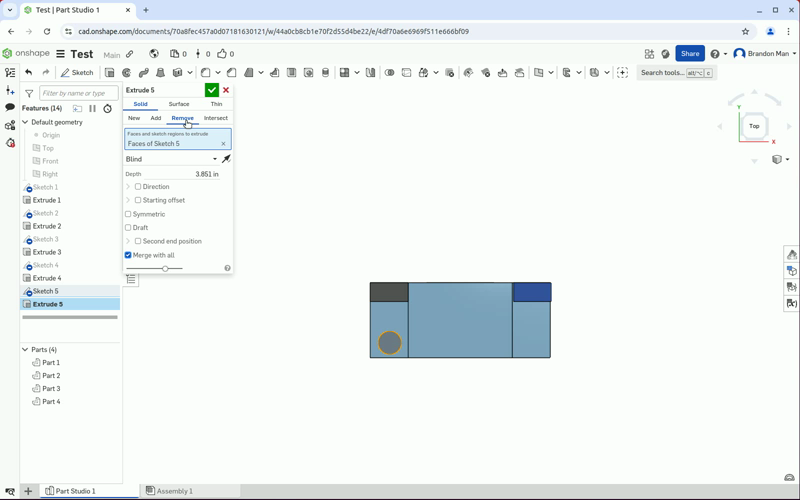
key(enter)
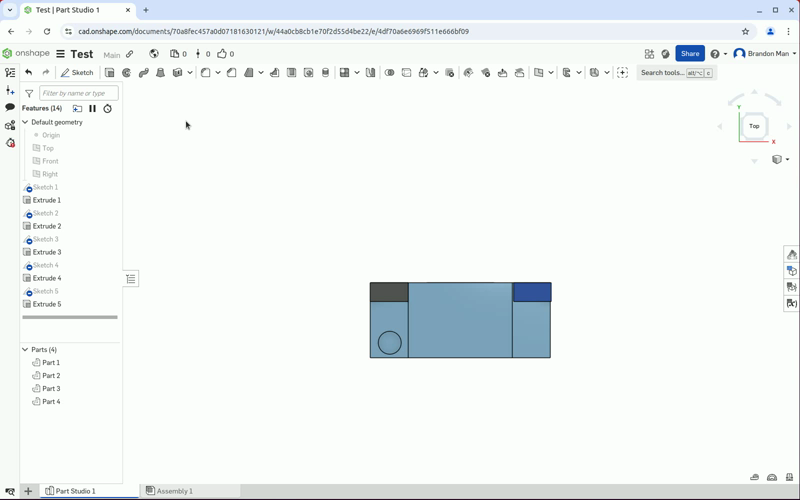
key(shift+h)
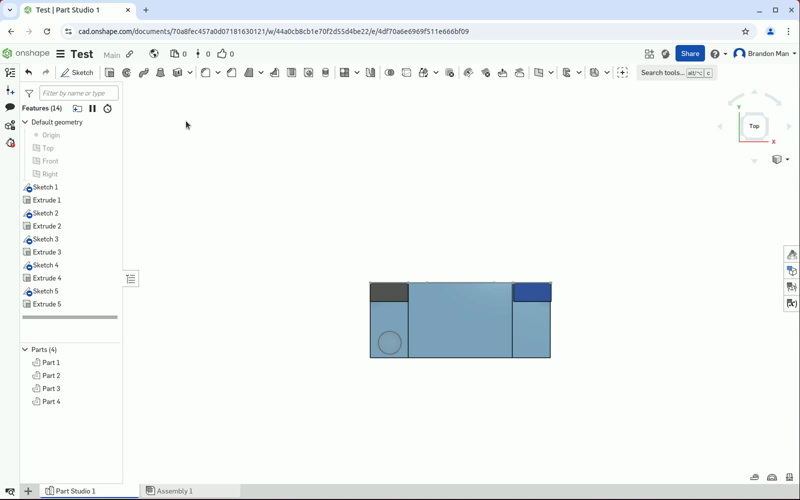
key(shift+h)
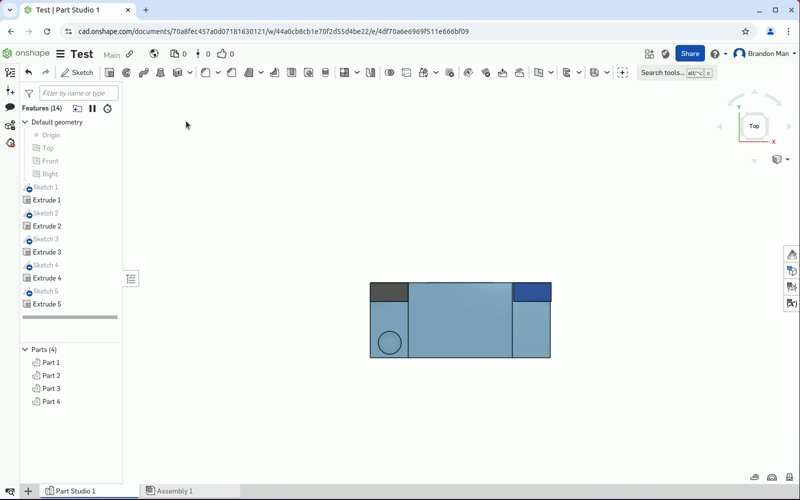
mouse_move(73, 189)
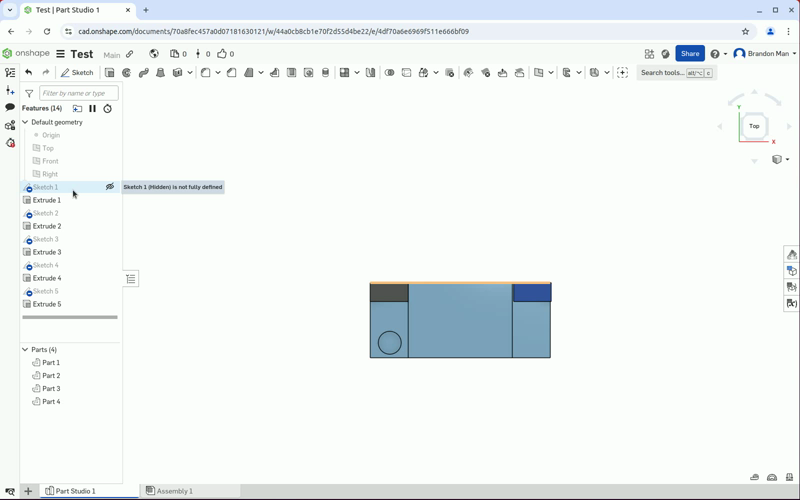
click(73, 189)
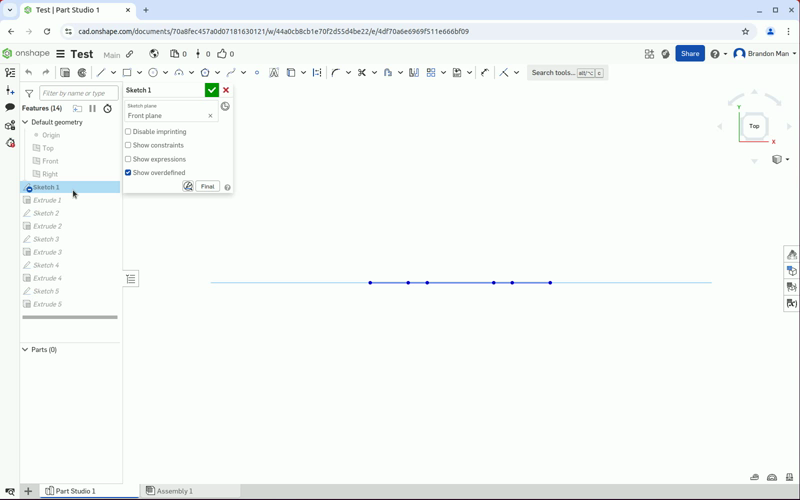
mouse_move(229, 92)
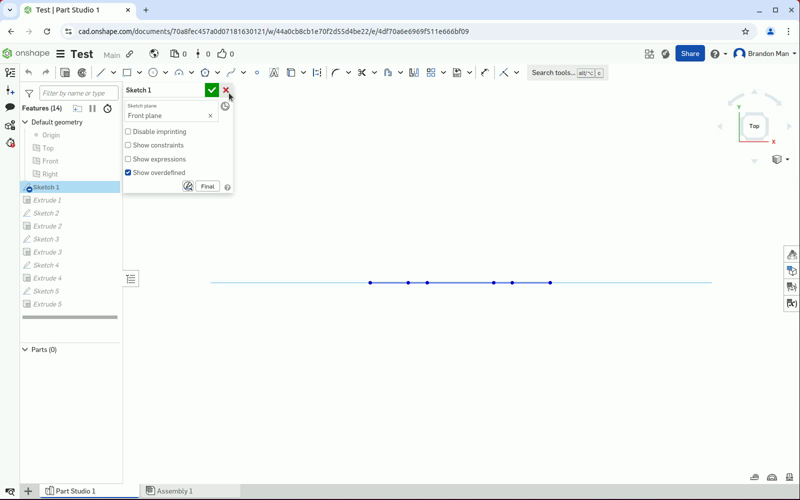
click(229, 92)
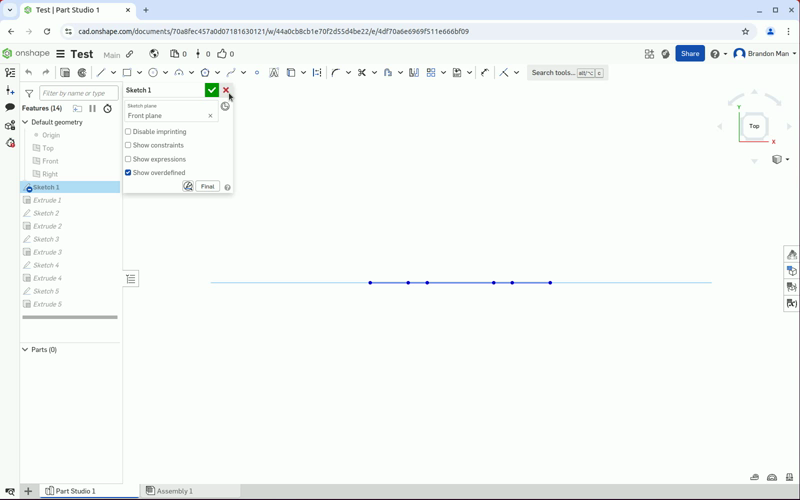
key(shift+s)
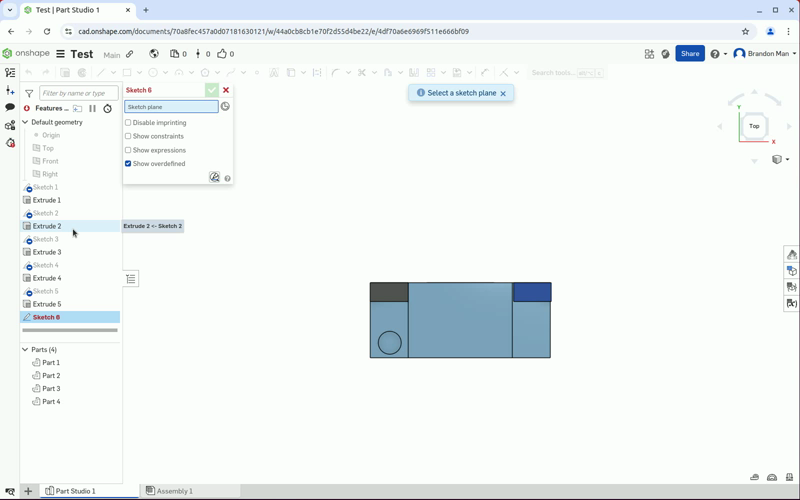
scroll(3)
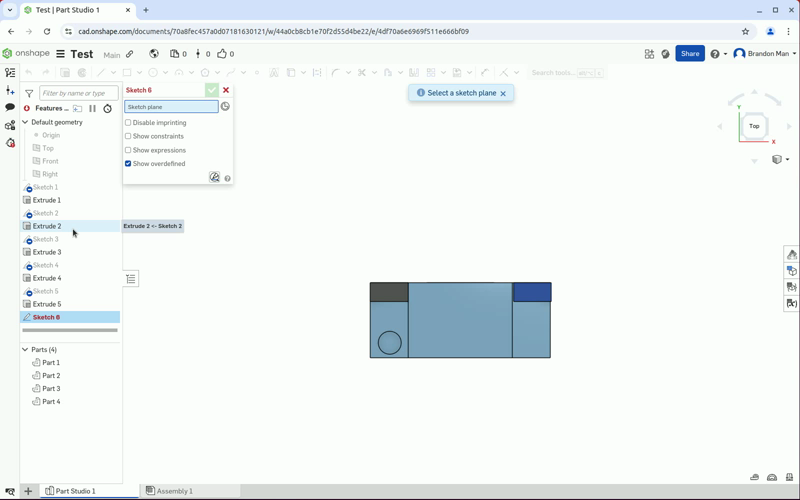
mouse_move(73, 150)
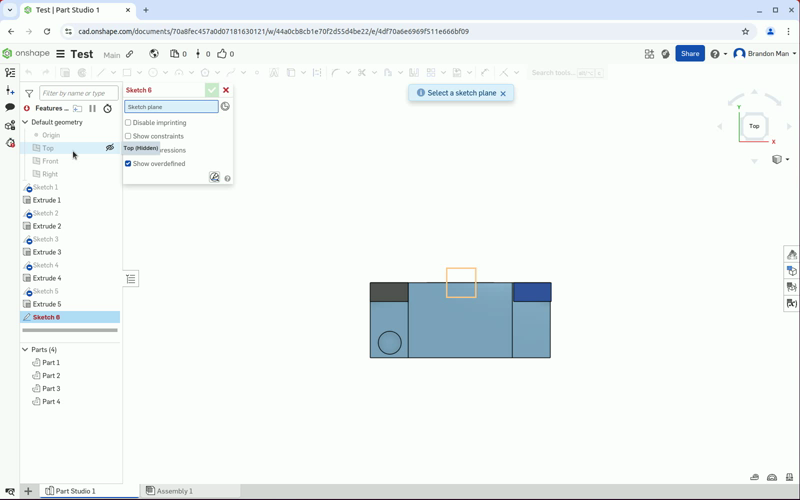
click(73, 150)
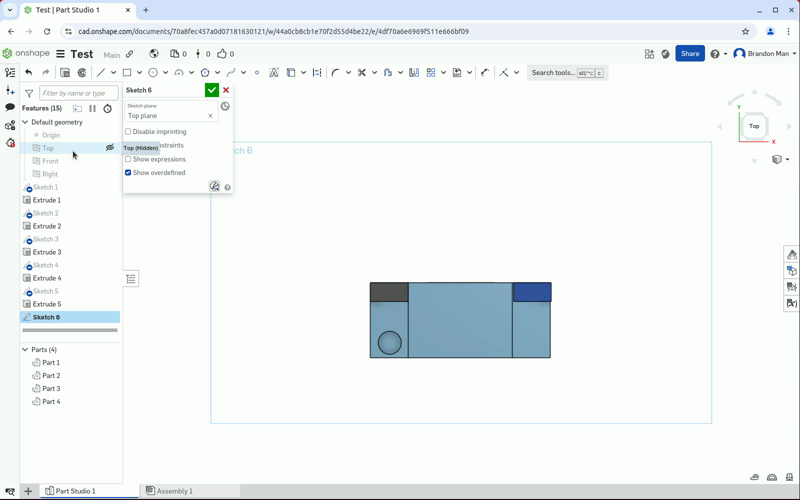
mouse_move(73, 352)
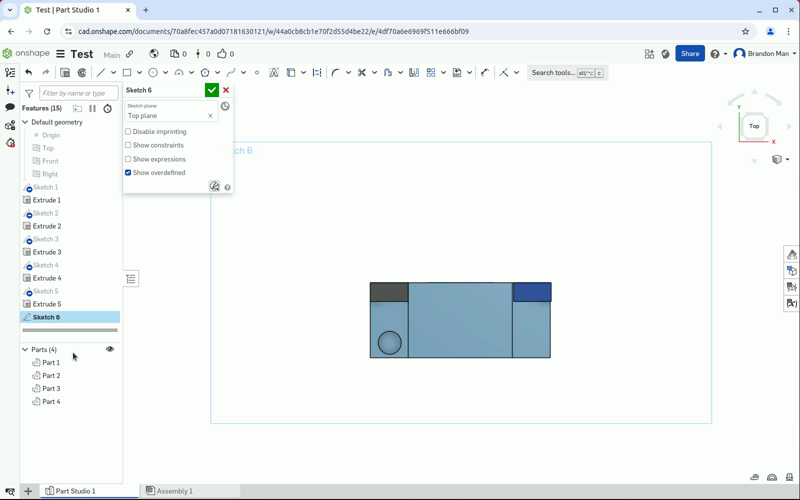
key(y)
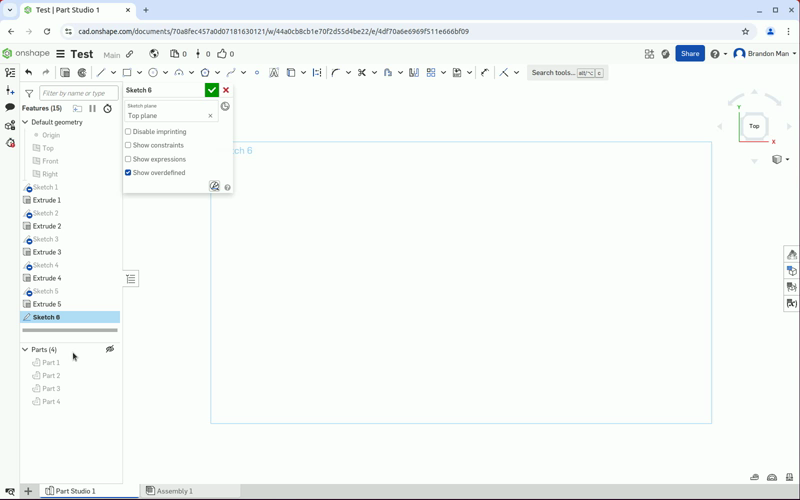
key(c)
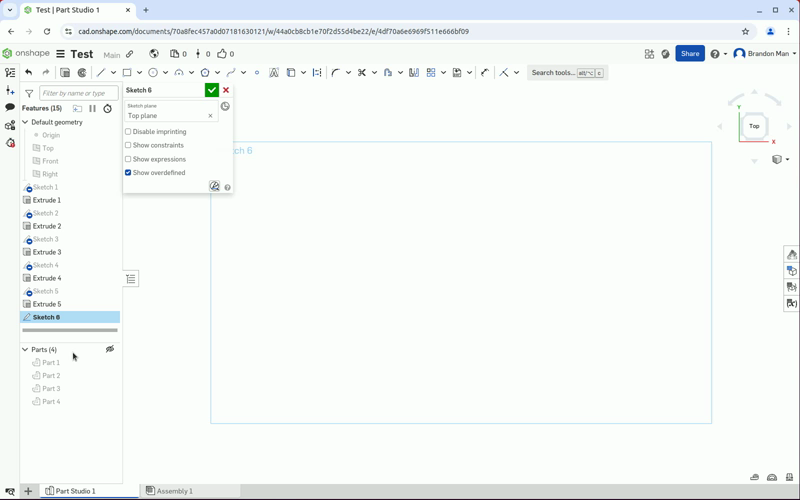
key_down(shift)
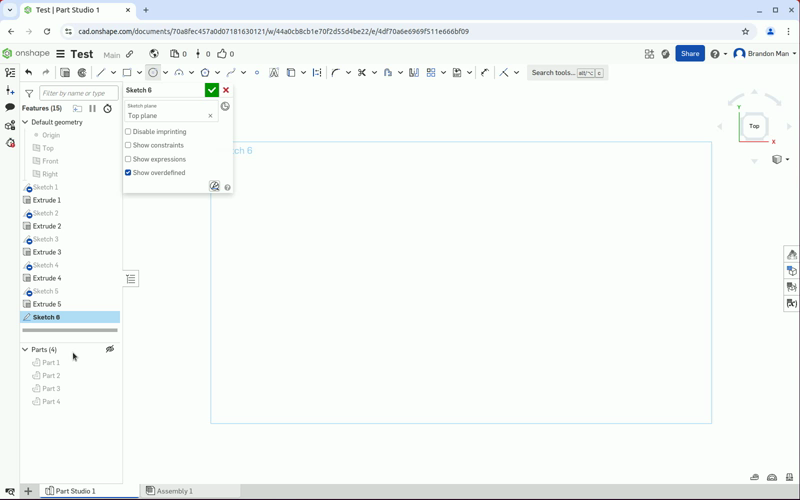
mouse_move(532, 345)
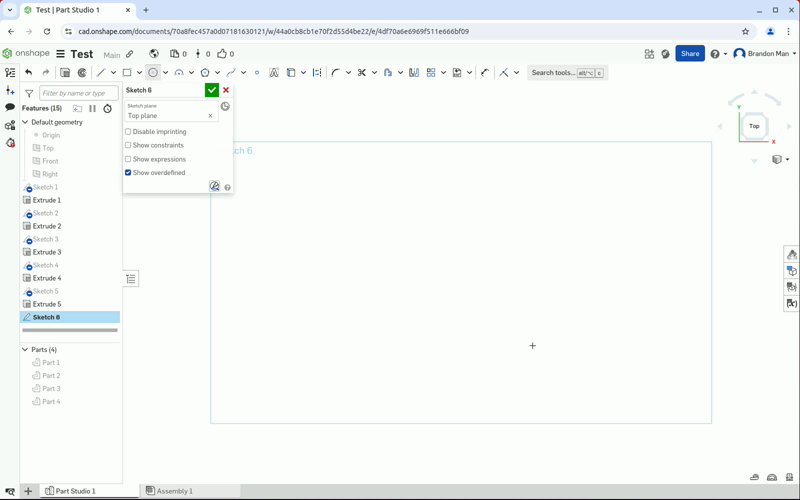
click(532, 345)
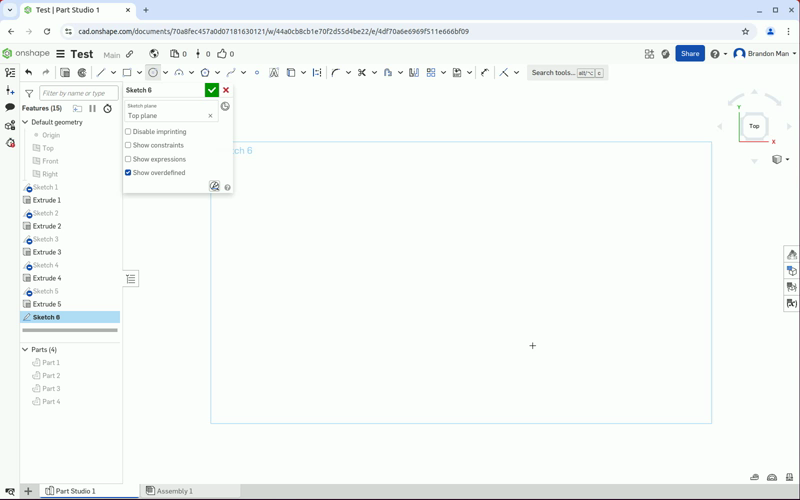
key_up(shift)
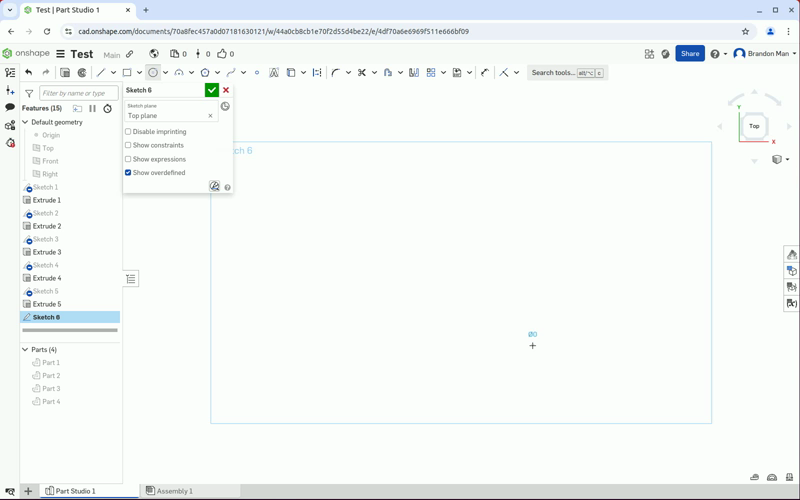
mouse_move(543, 345)
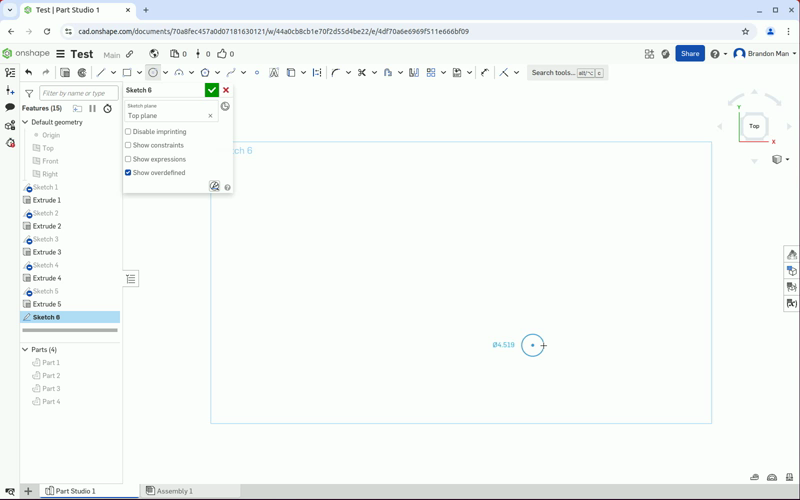
click(543, 345)
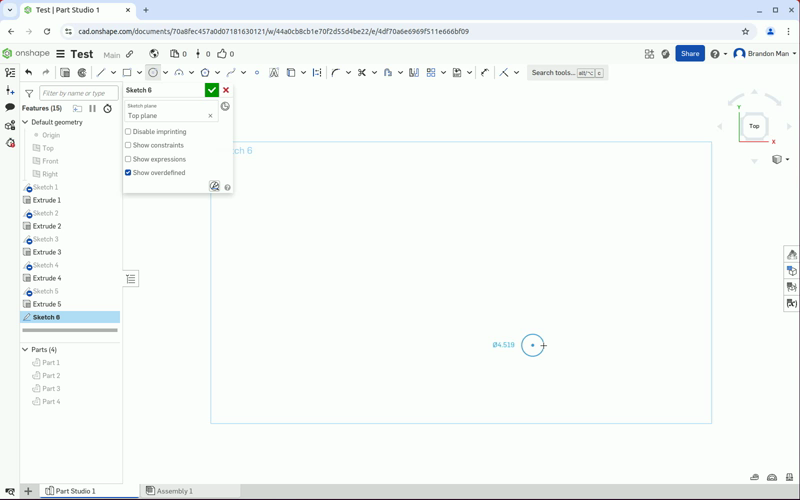
key(esc)
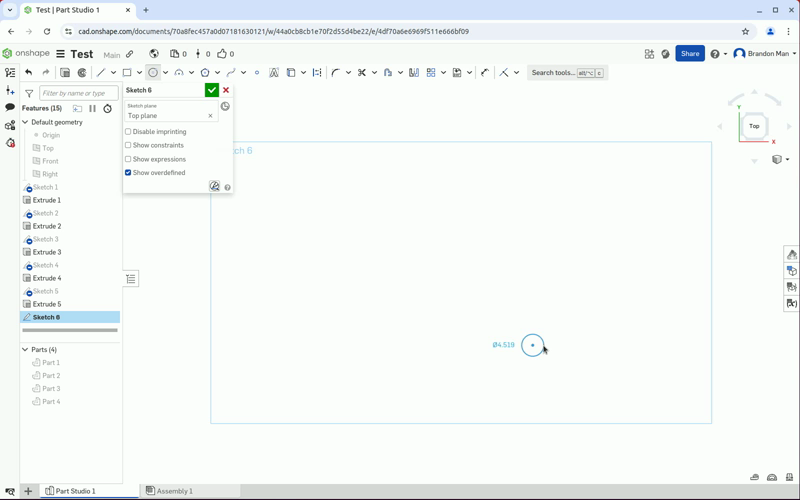
mouse_move(534, 337)
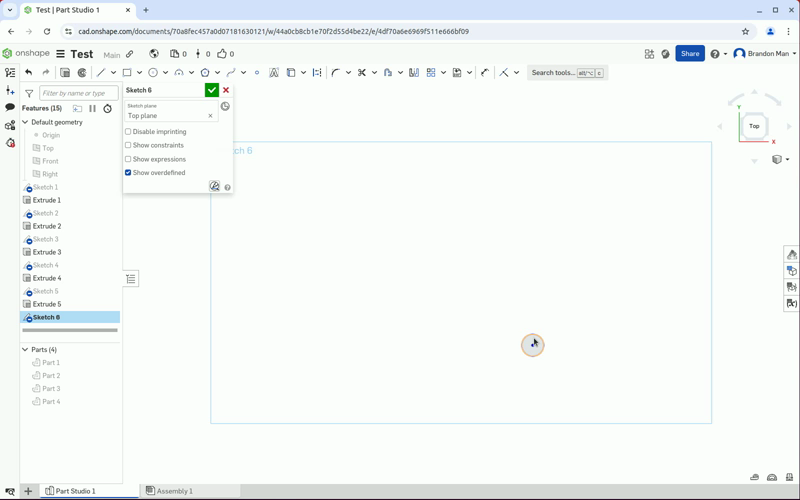
scroll(6)
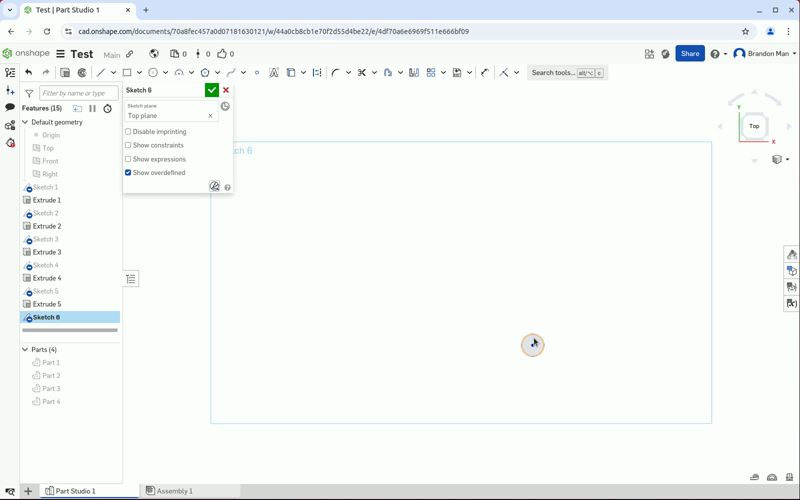
scroll(6)
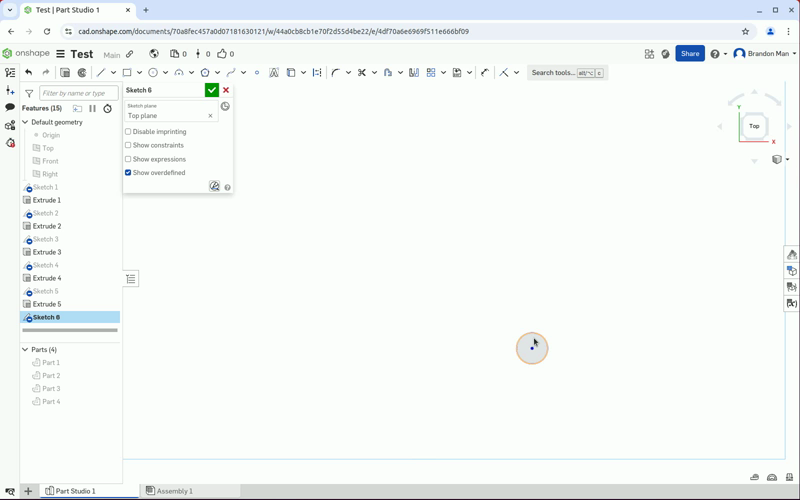
scroll(6)
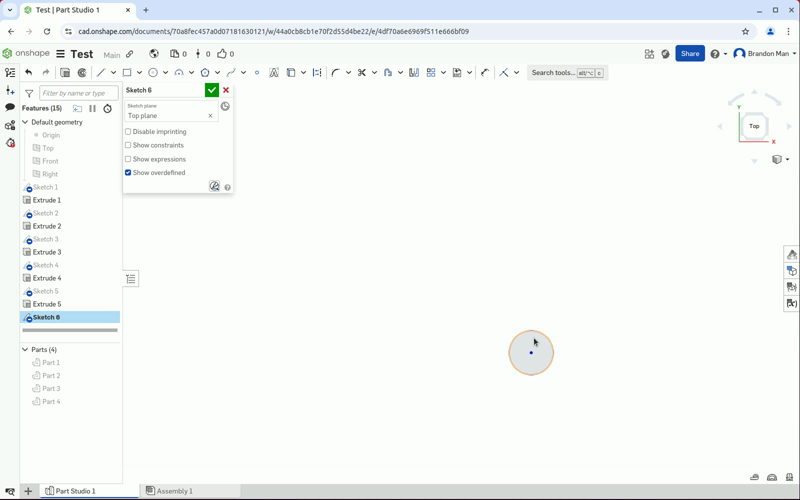
scroll(6)
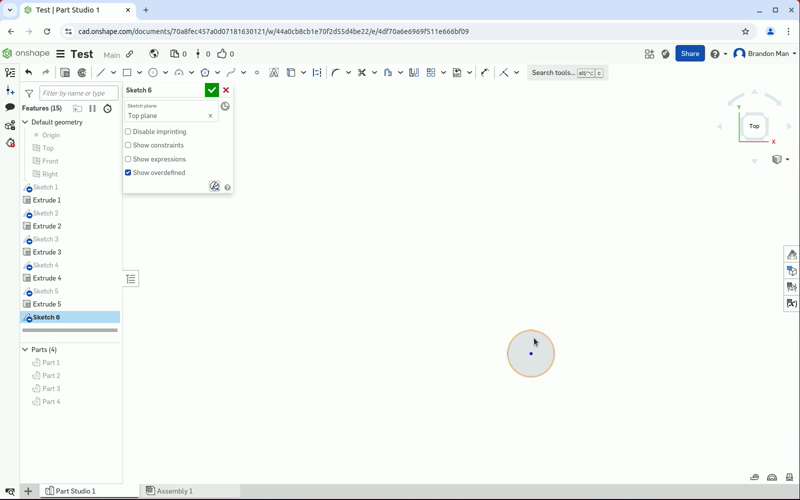
scroll(6)
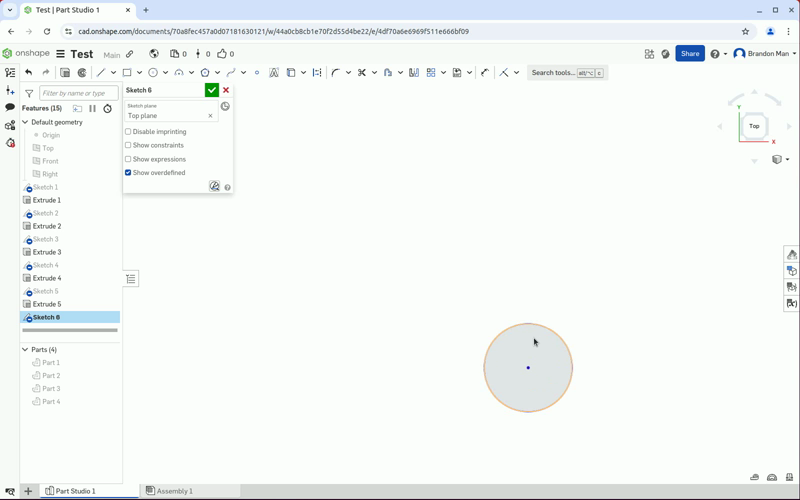
scroll(6)
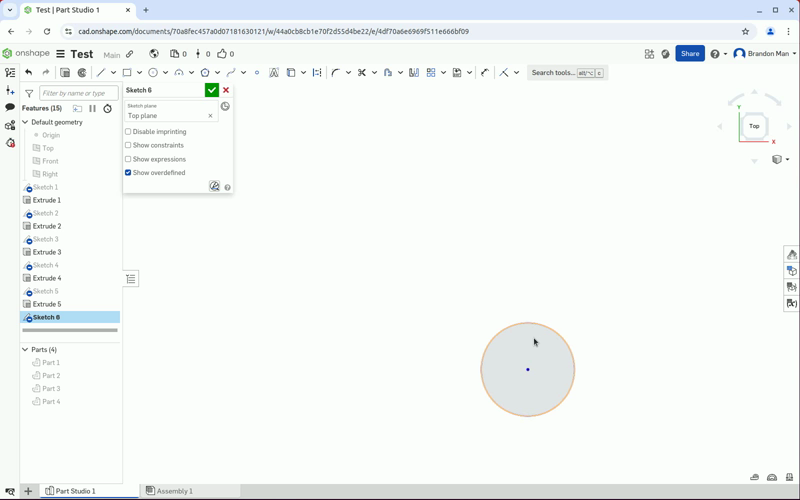
scroll(6)
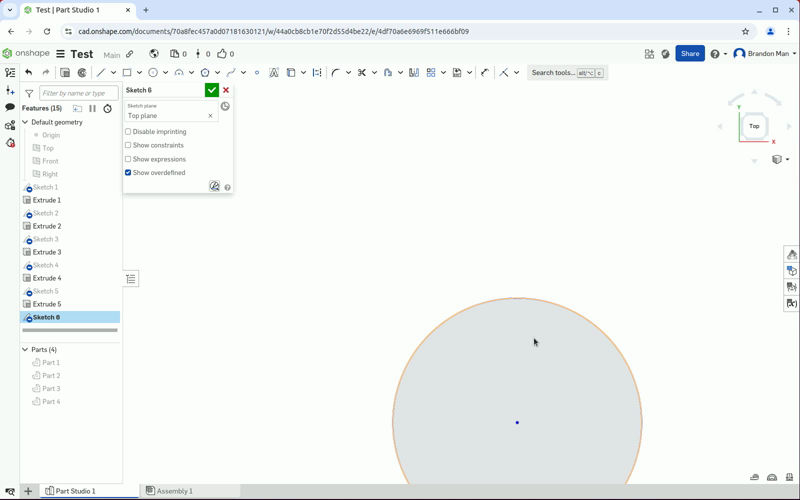
click(534, 337)
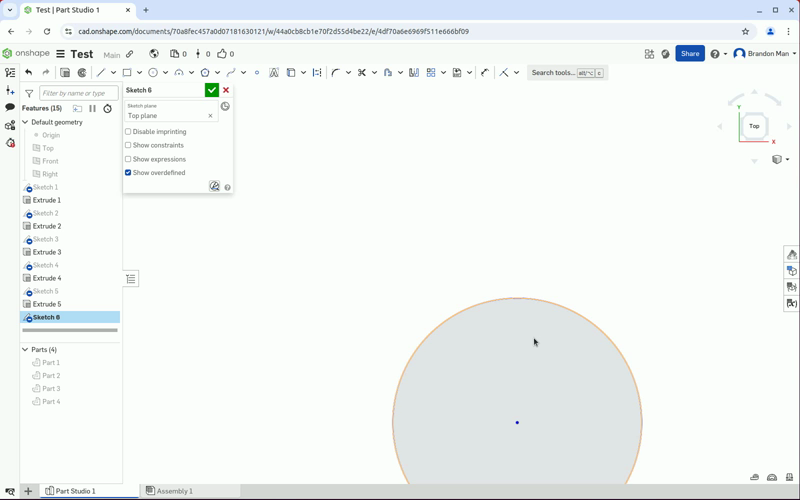
scroll(-6)
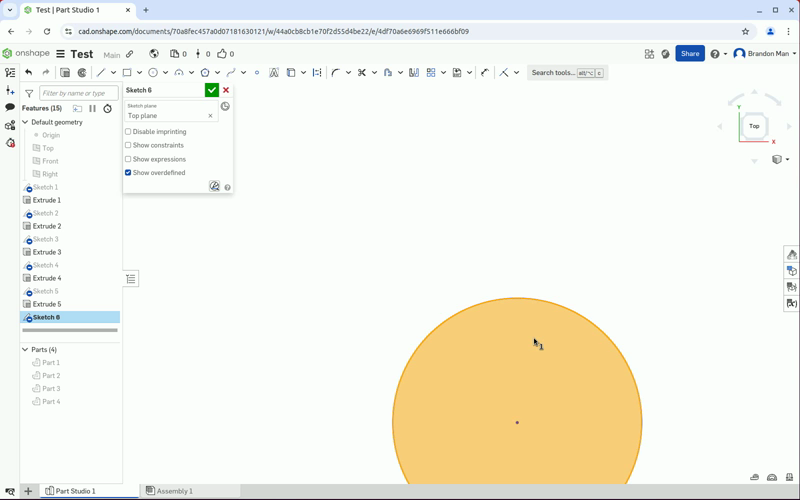
scroll(-6)
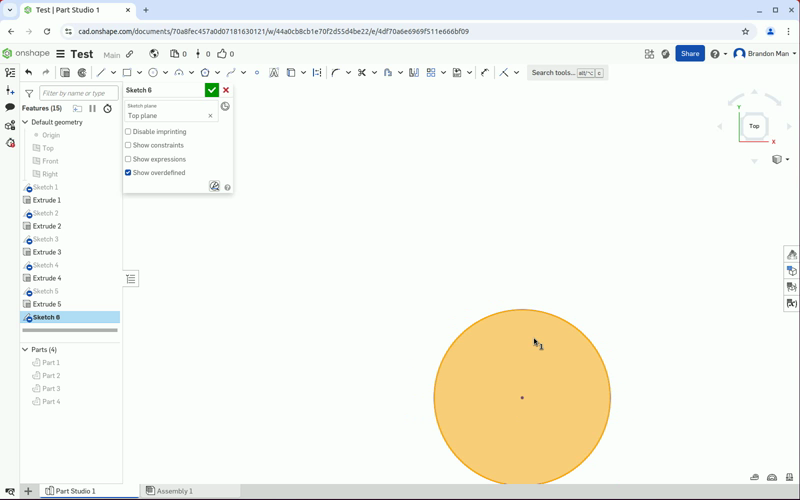
scroll(-6)
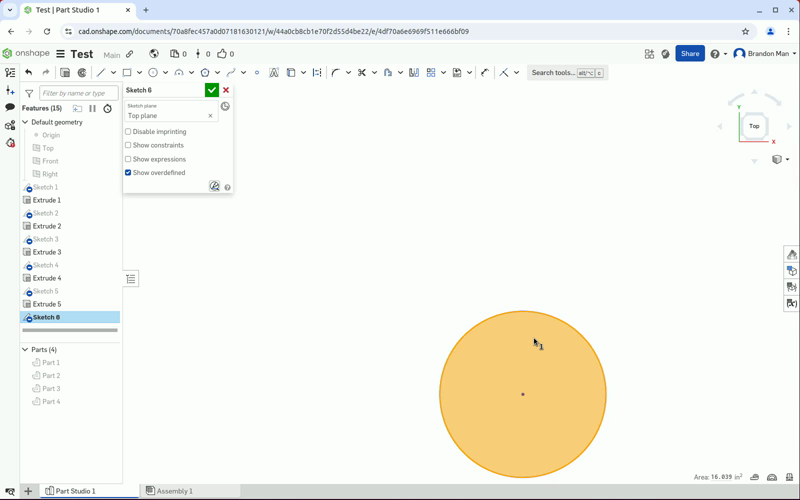
scroll(-6)
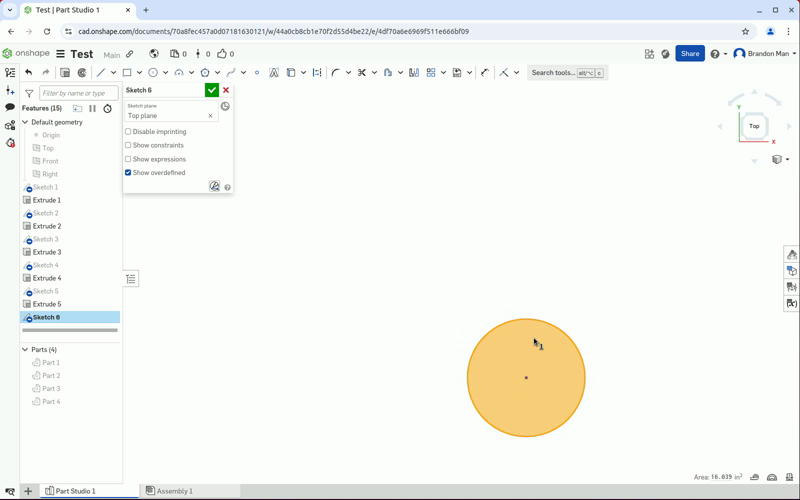
scroll(-6)
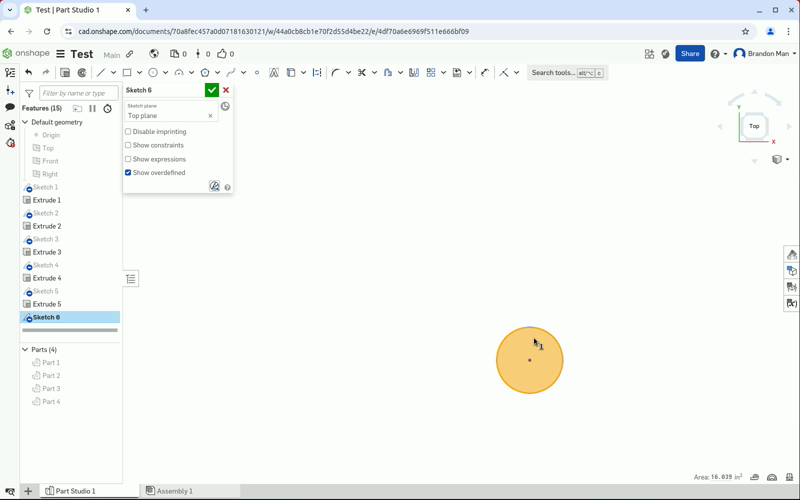
scroll(-6)
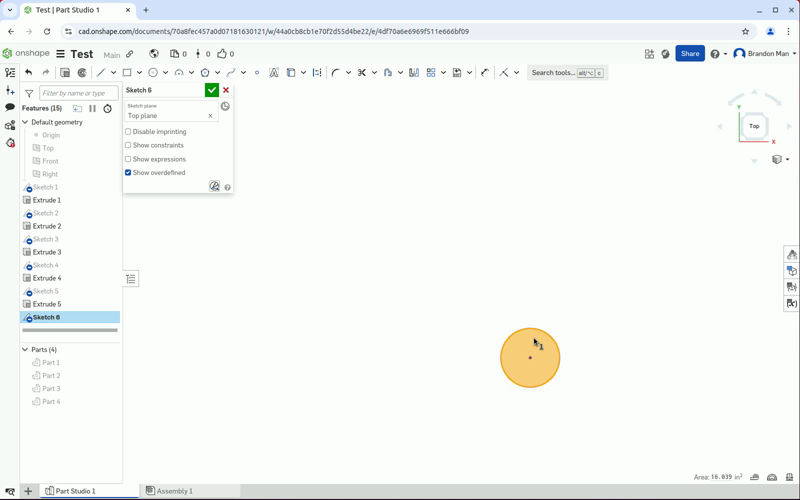
scroll(-6)
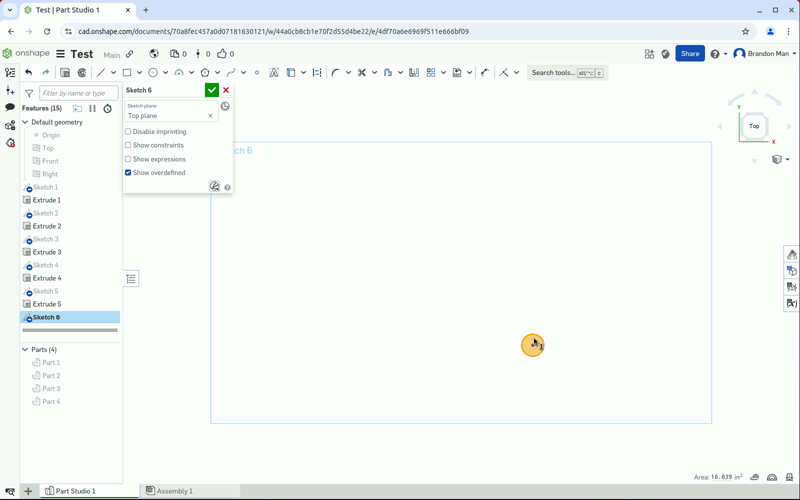
mouse_move(73, 352)
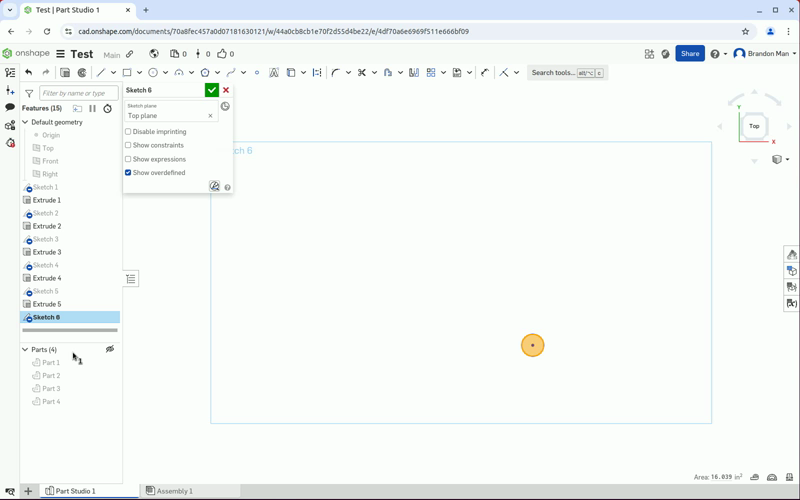
key(shift+y)
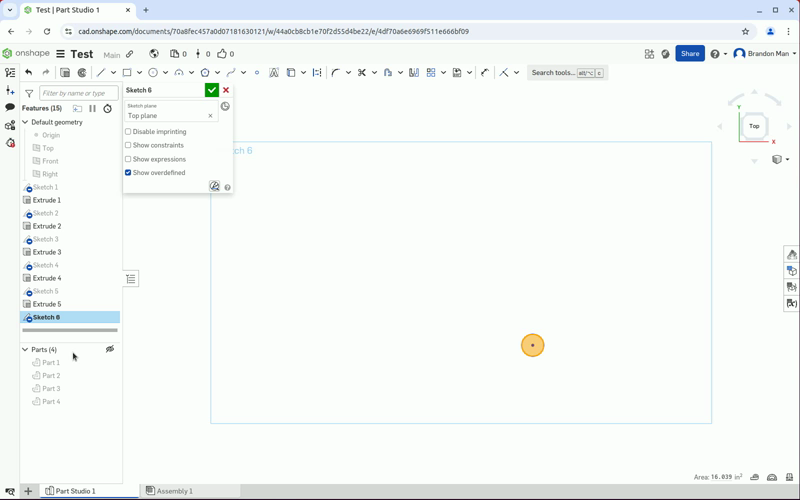
key(shift+e)
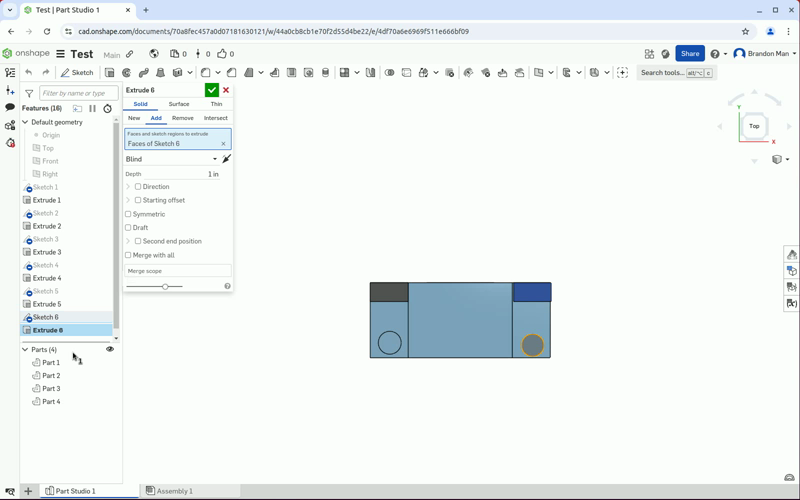
mouse_move(143, 106)
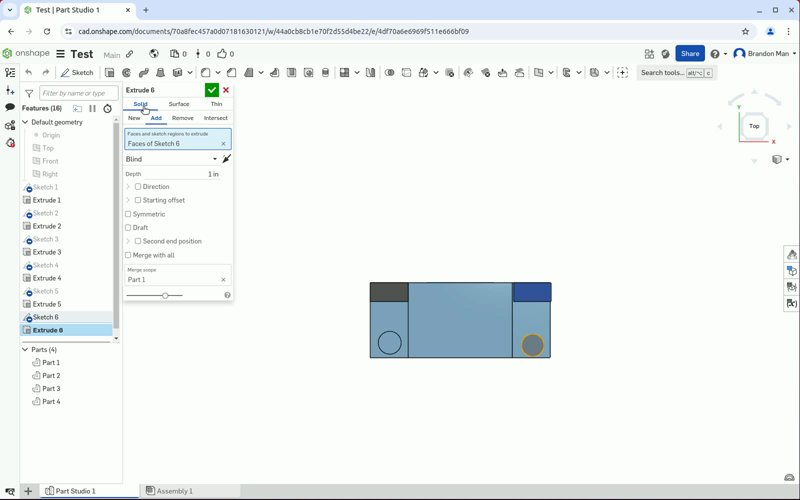
click(143, 106)
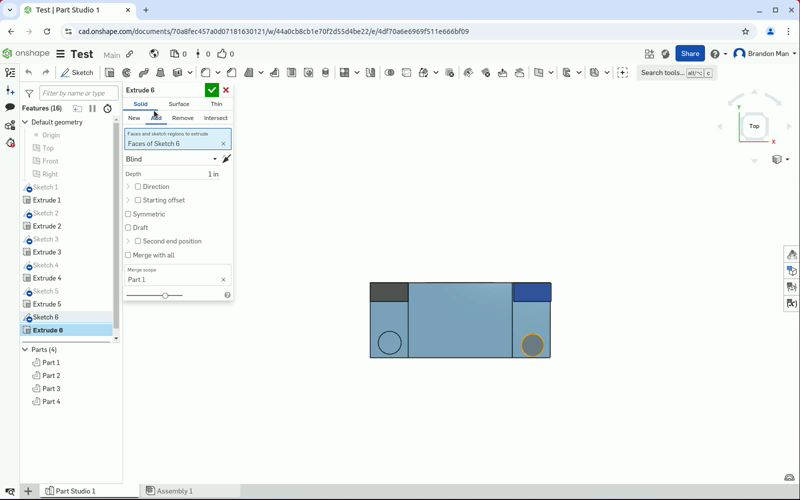
mouse_move(186, 120)
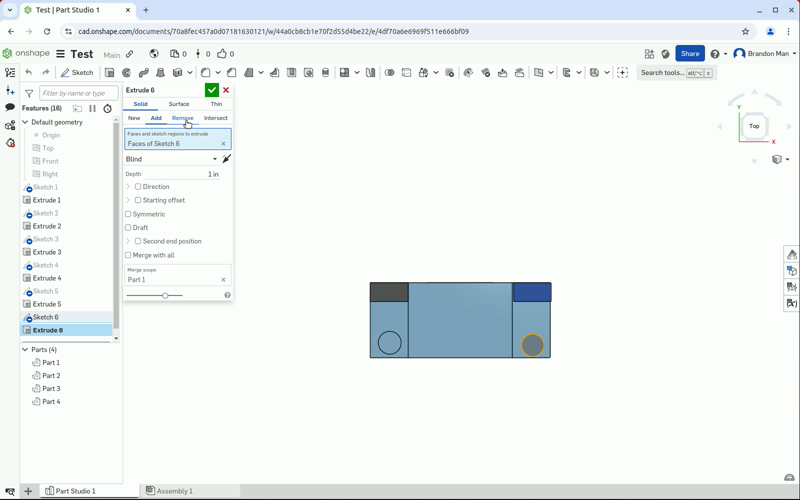
click(186, 120)
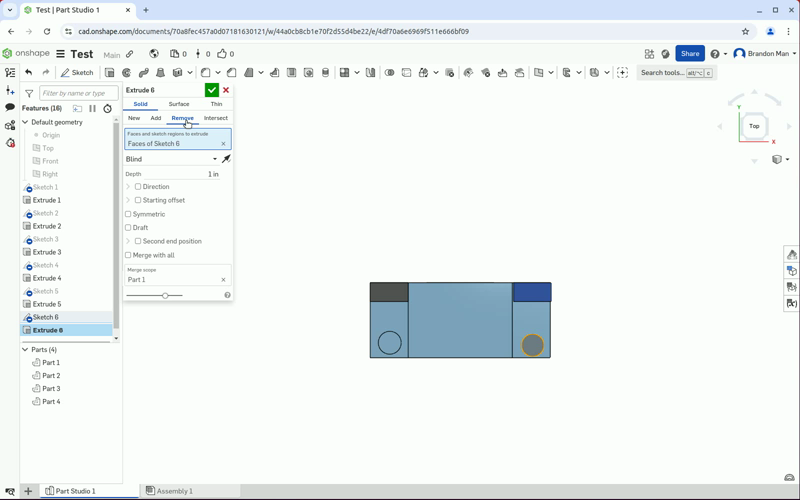
key(tab, 4)
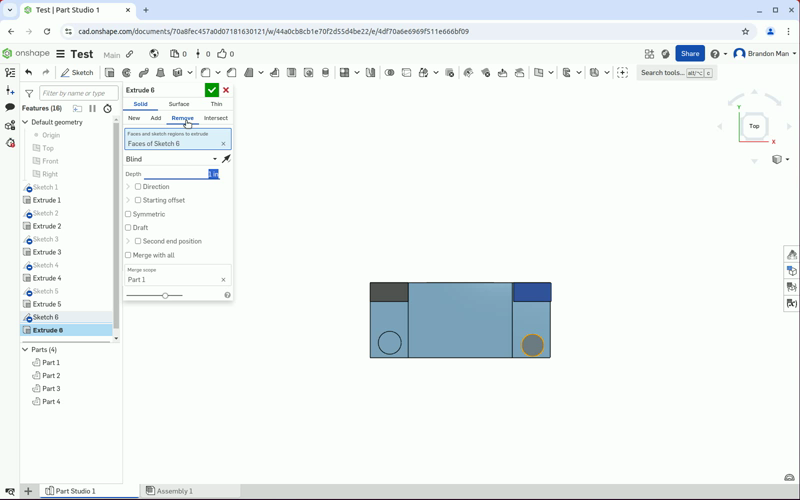
text(3.851)
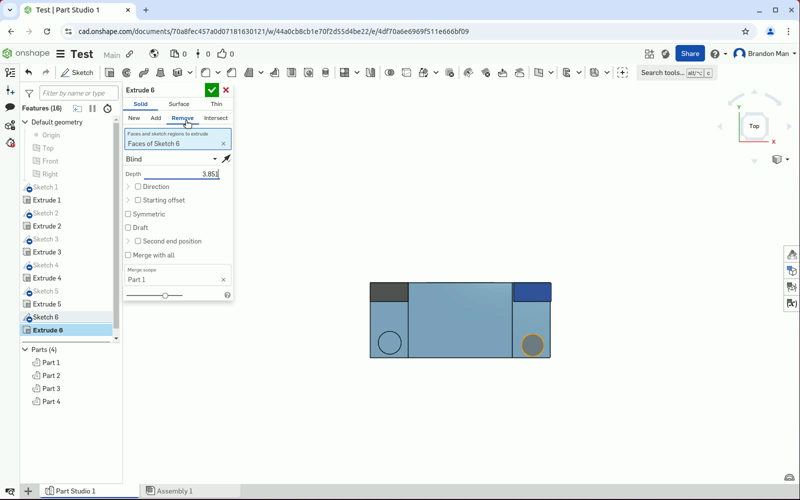
key(tab, 6)
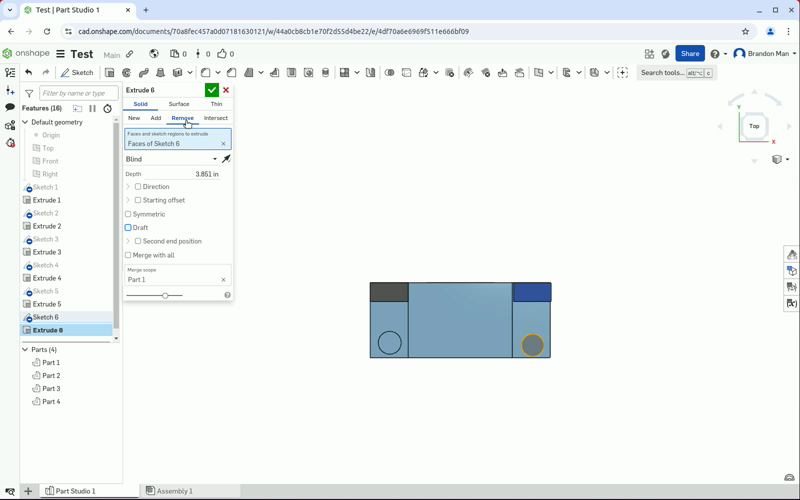
key(space)
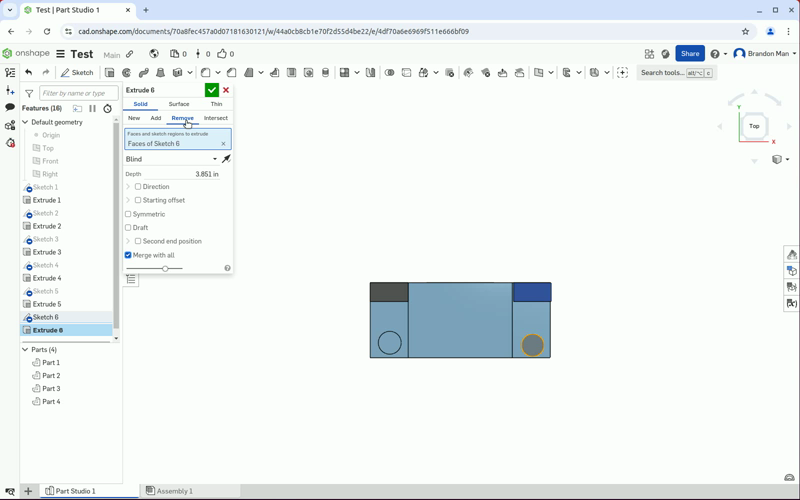
key(enter)
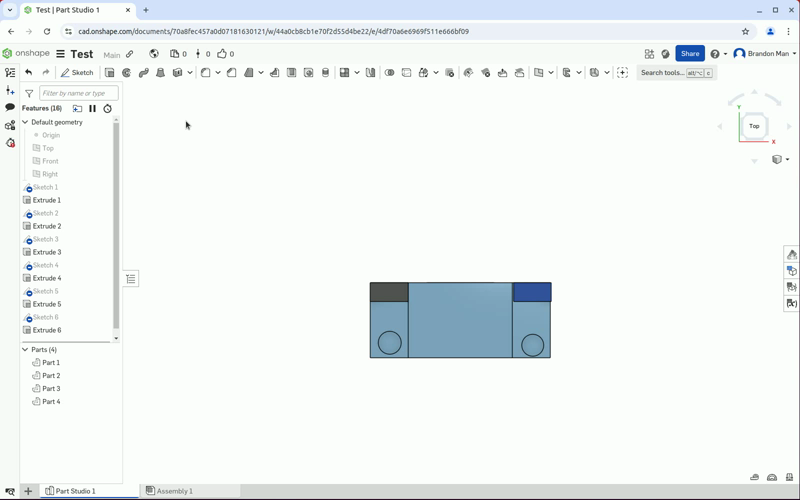
key(shift+h)
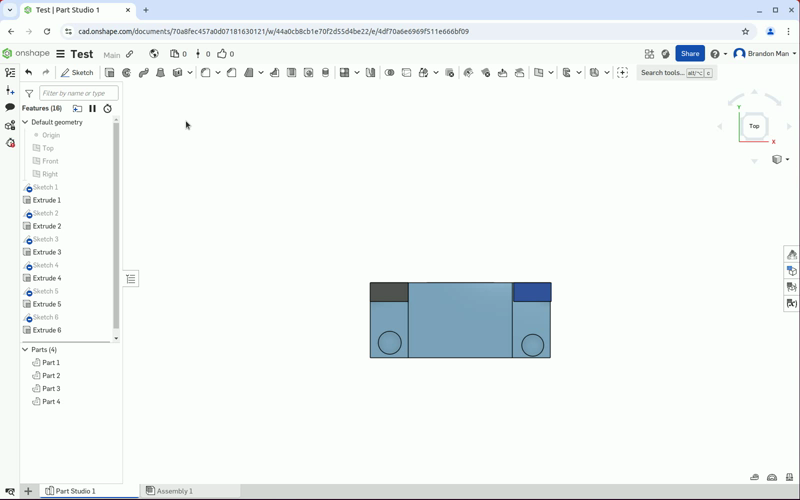
key(shift+h)
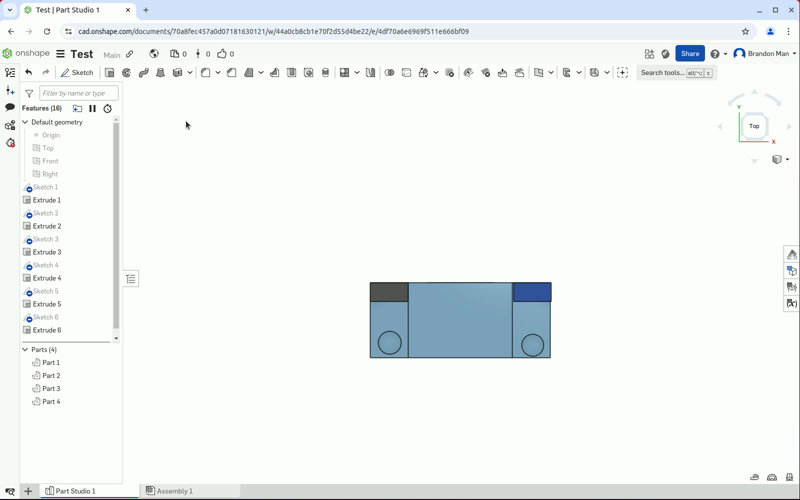
mouse_move(69, 189)
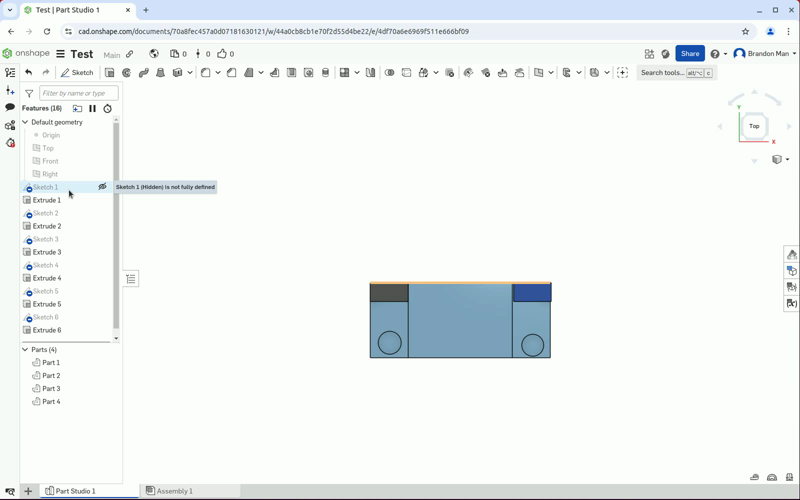
click(69, 189)
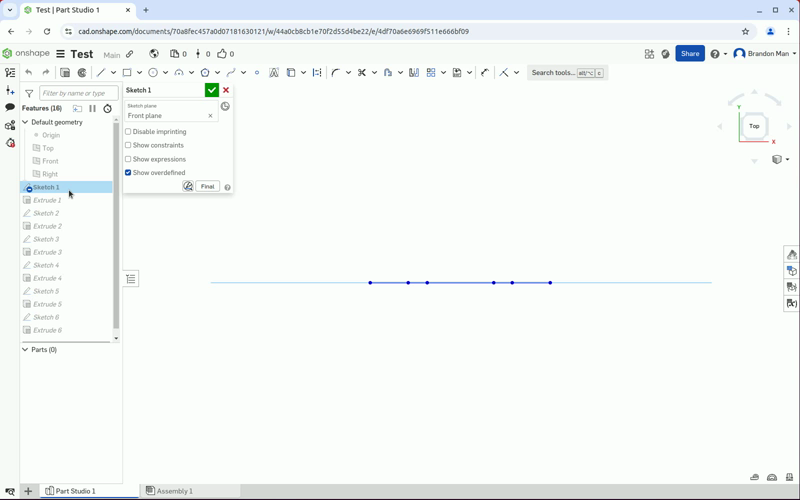
mouse_move(229, 92)
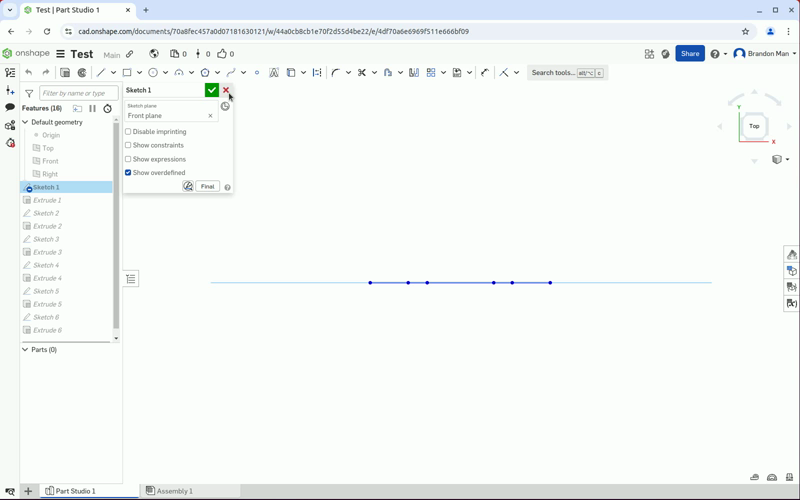
click(229, 92)
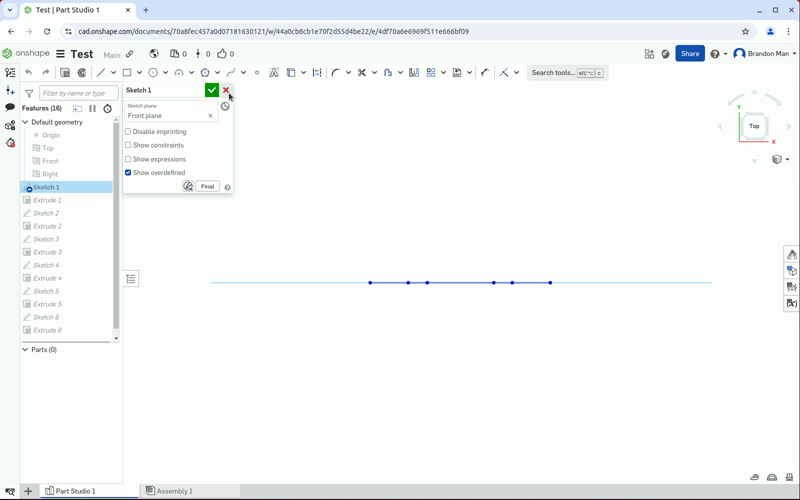
key(shift+s)
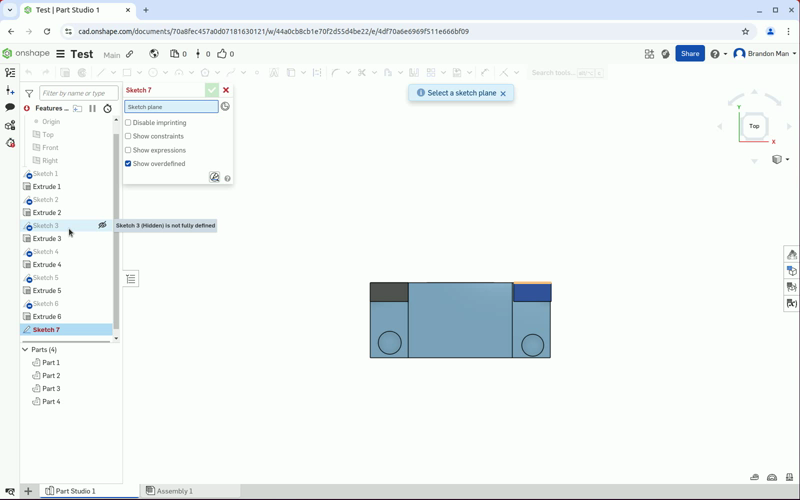
scroll(3)
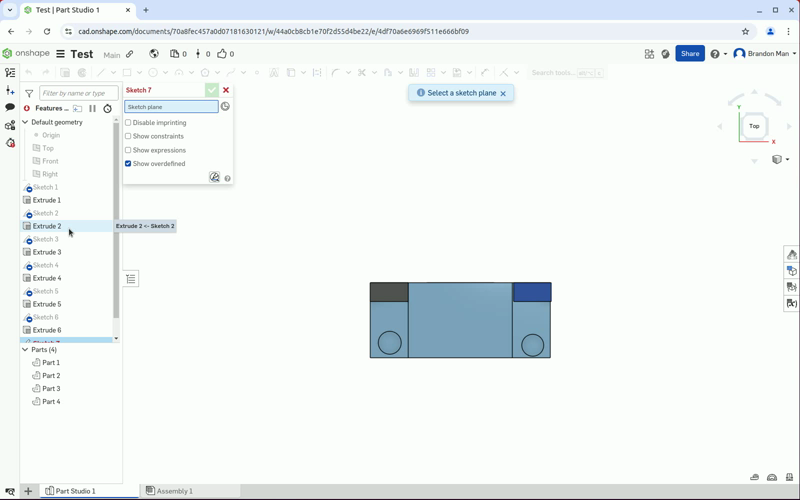
mouse_move(69, 150)
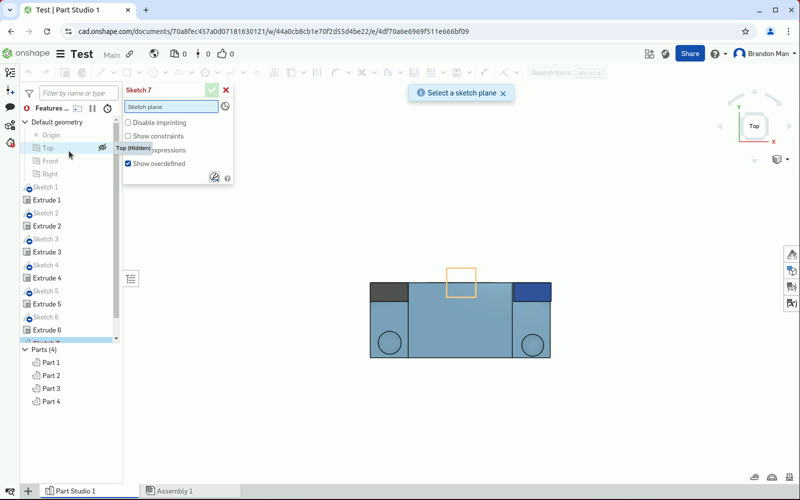
click(69, 150)
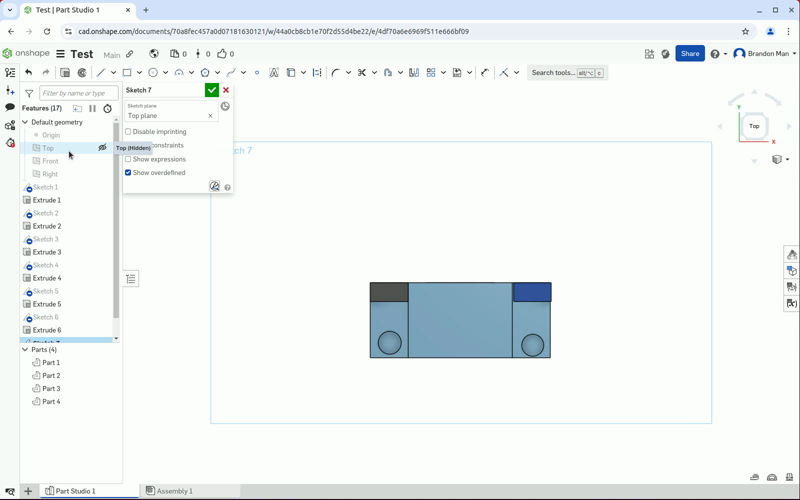
mouse_move(73, 352)
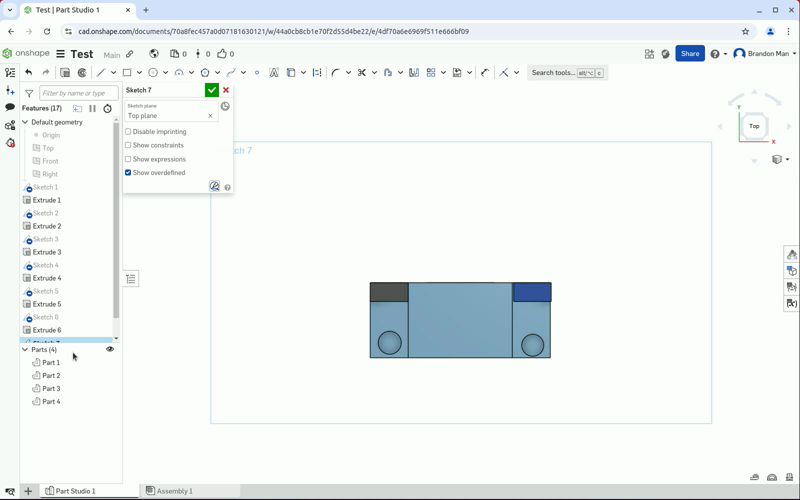
key(y)
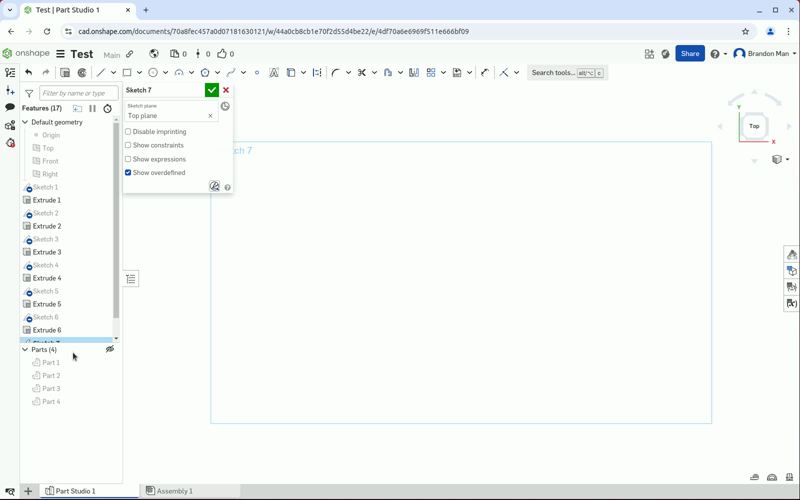
key(c)
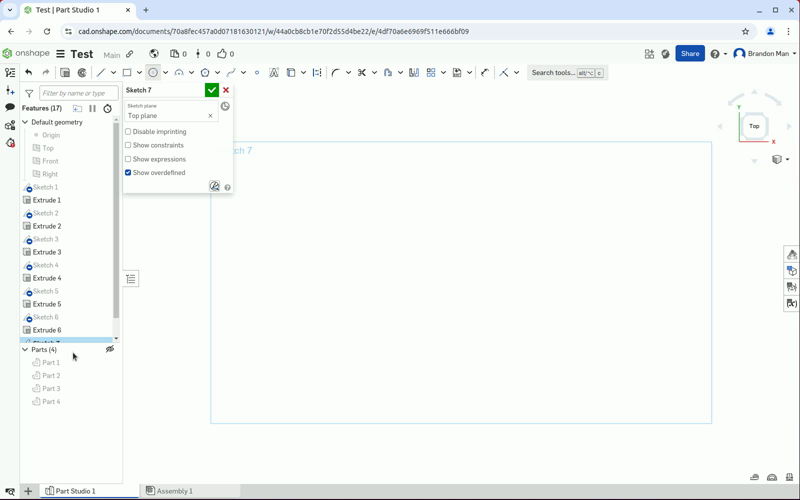
key_down(shift)
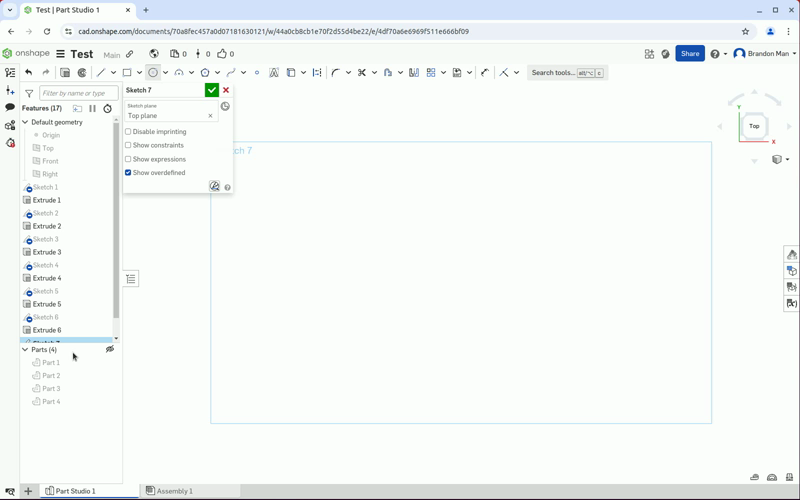
mouse_move(460, 329)
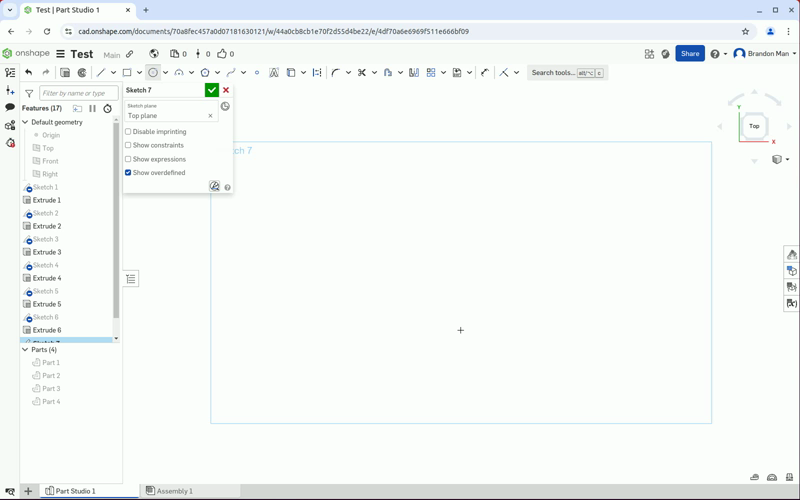
click(460, 329)
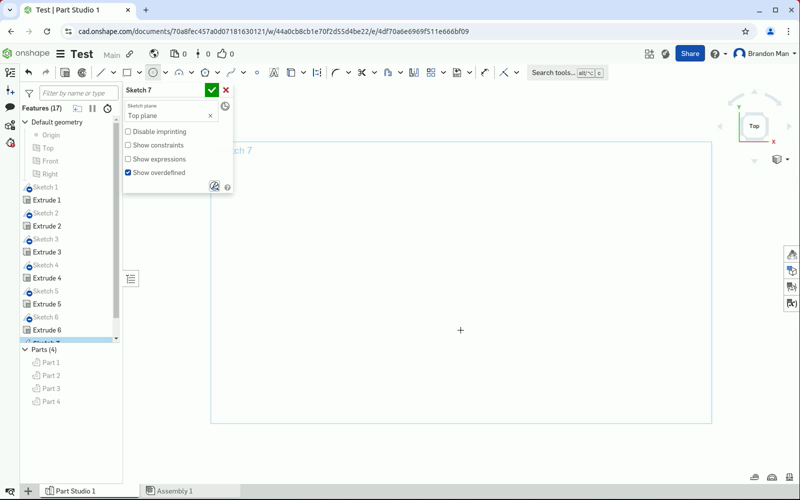
key_up(shift)
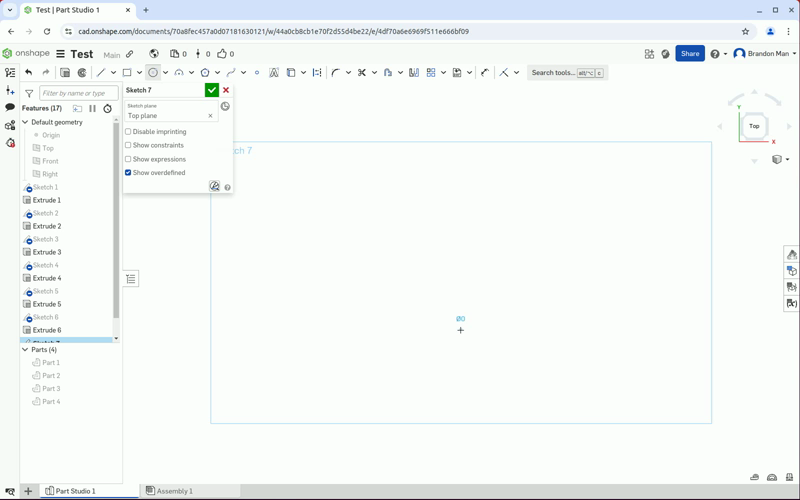
mouse_move(472, 329)
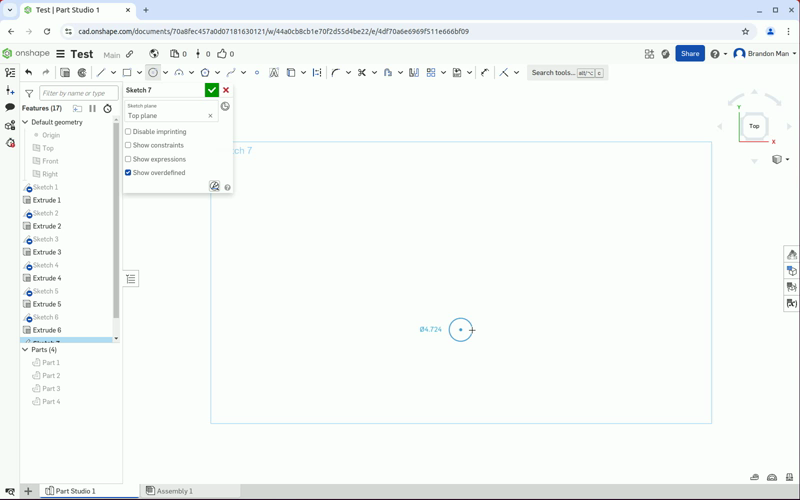
click(472, 329)
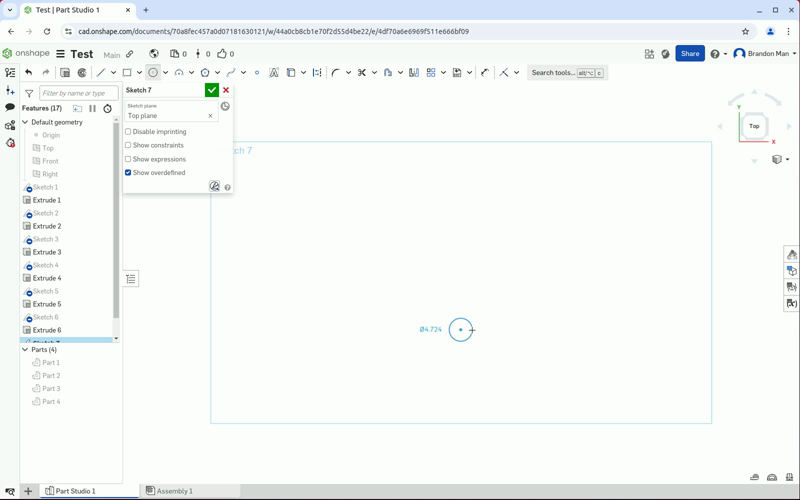
key(esc)
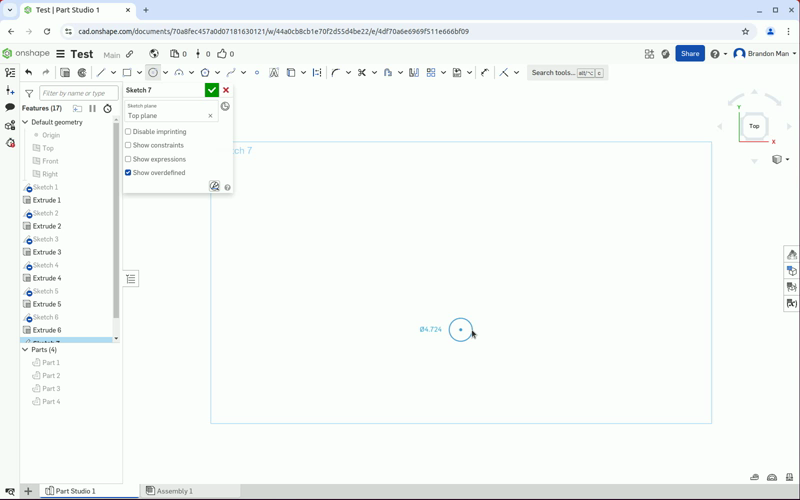
mouse_move(457, 322)
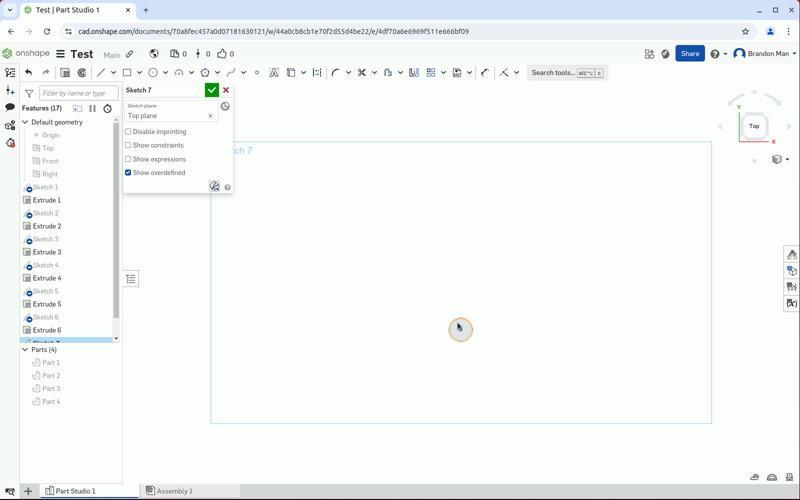
scroll(6)
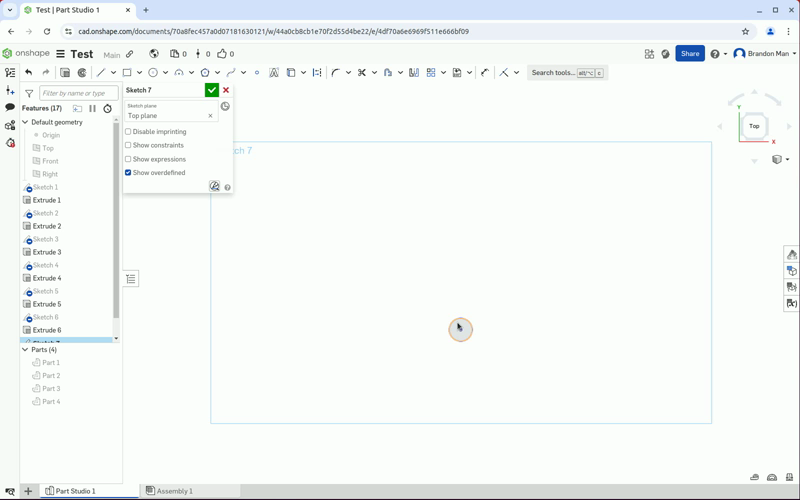
scroll(6)
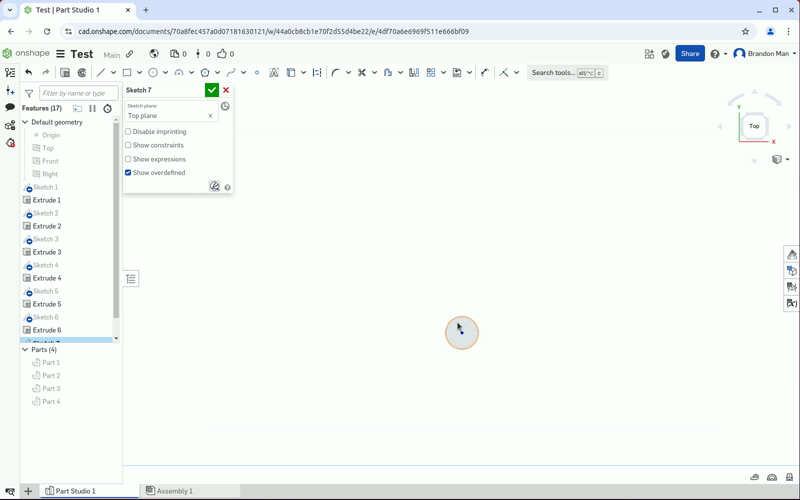
scroll(6)
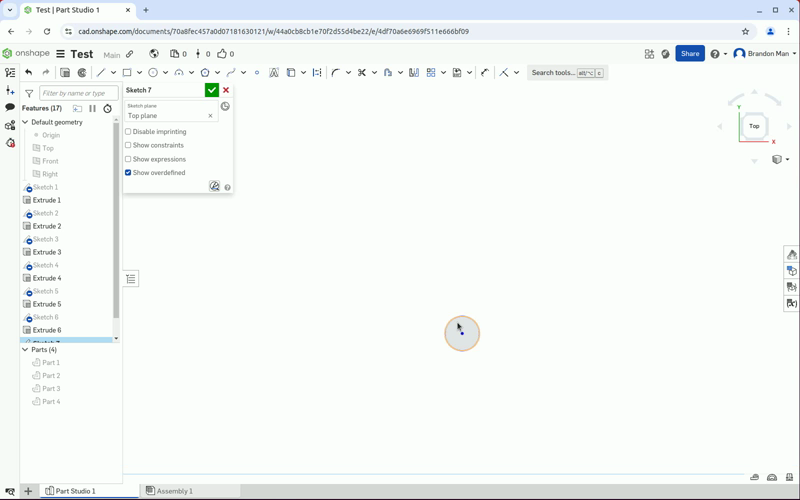
scroll(6)
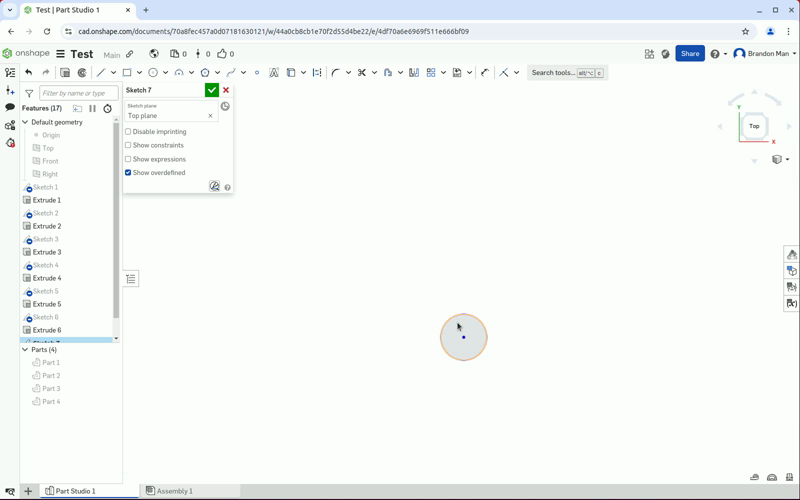
scroll(6)
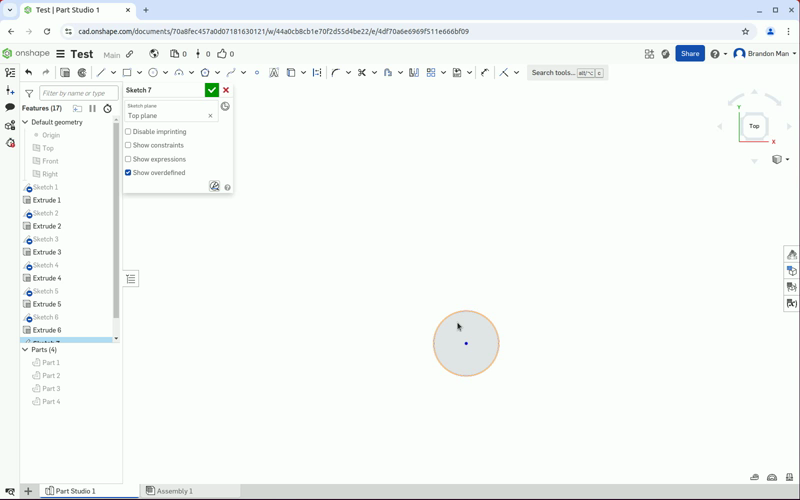
scroll(6)
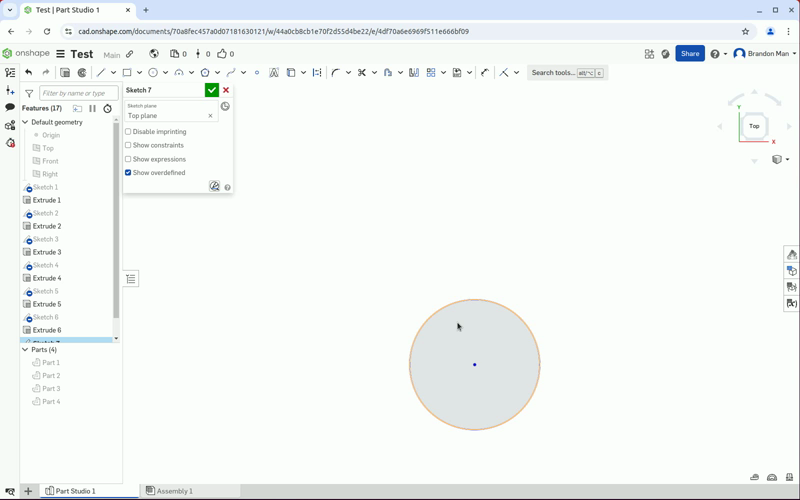
scroll(6)
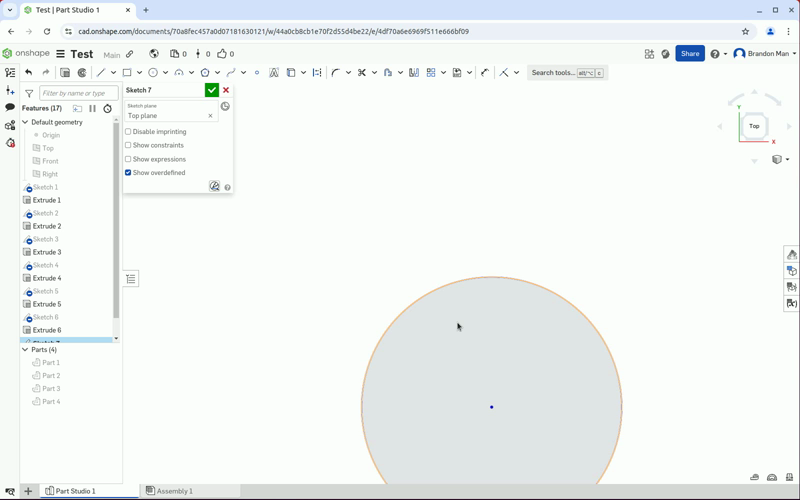
click(457, 322)
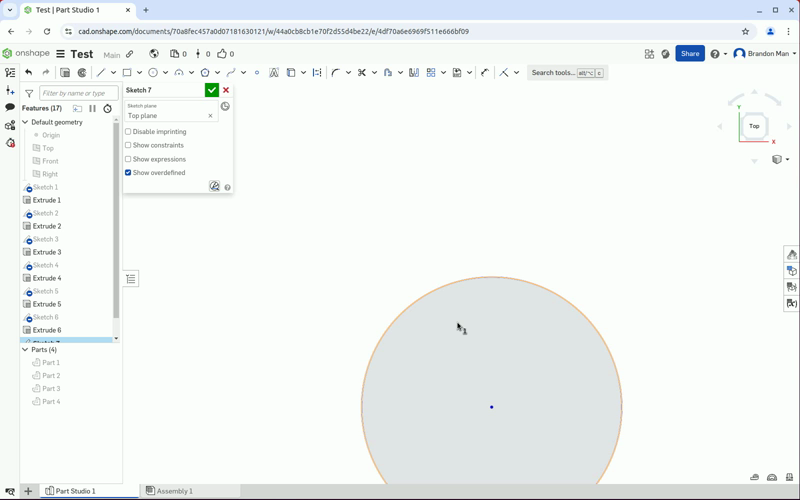
scroll(-6)
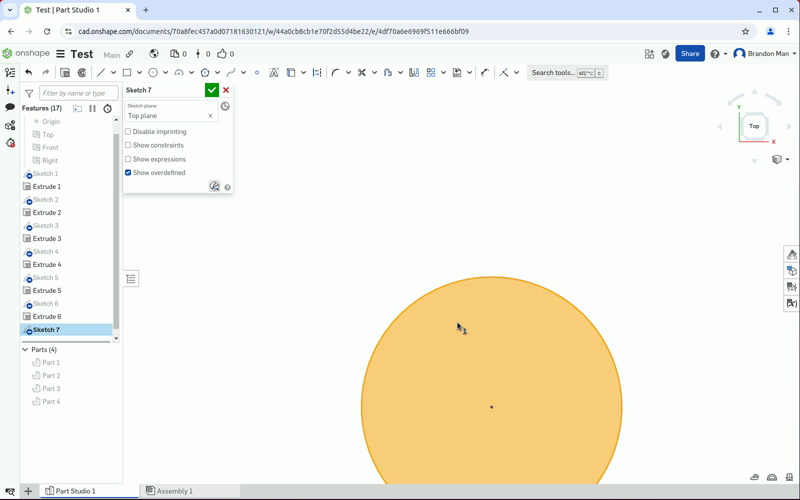
scroll(-6)
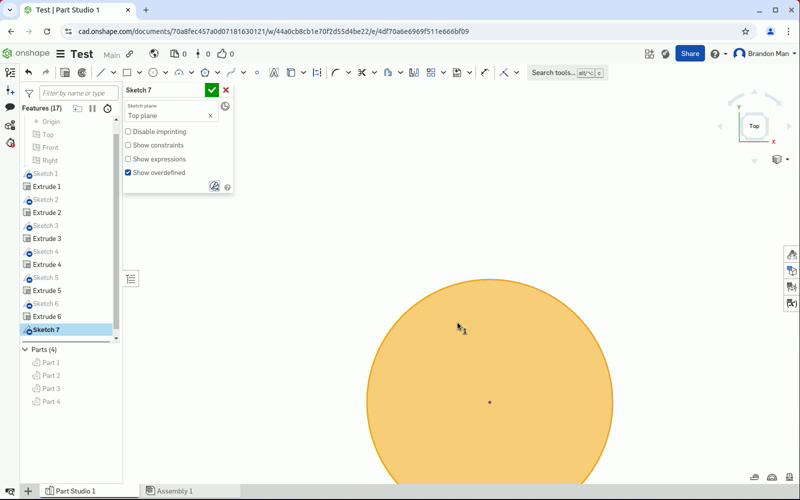
scroll(-6)
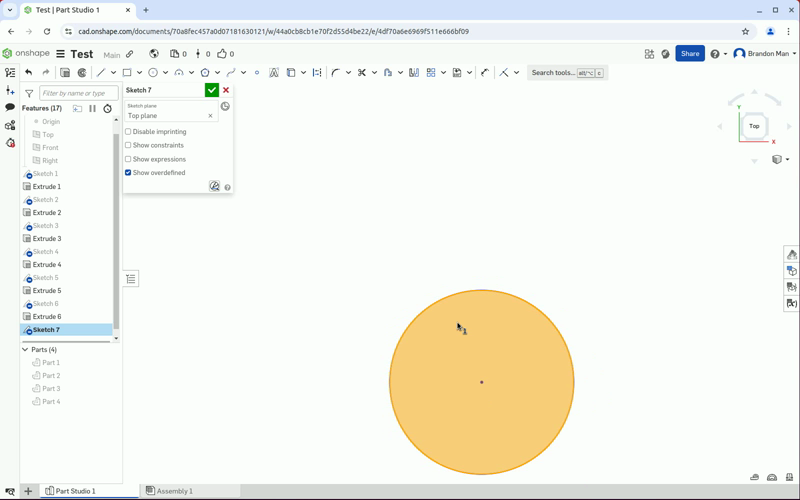
scroll(-6)
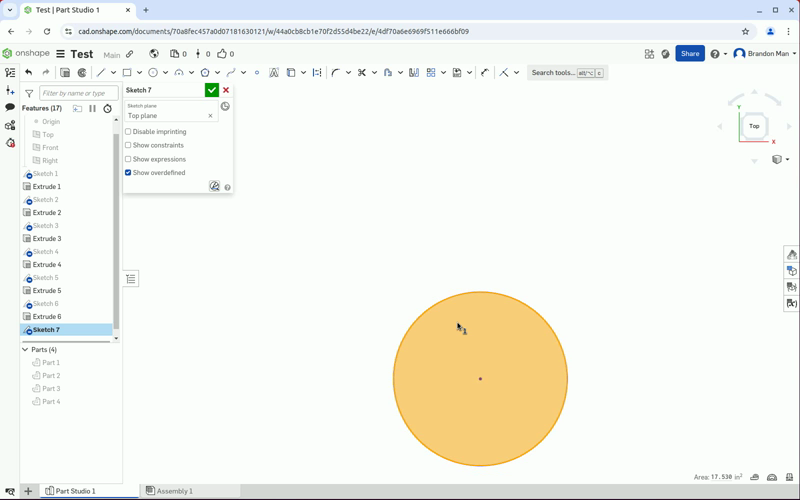
scroll(-6)
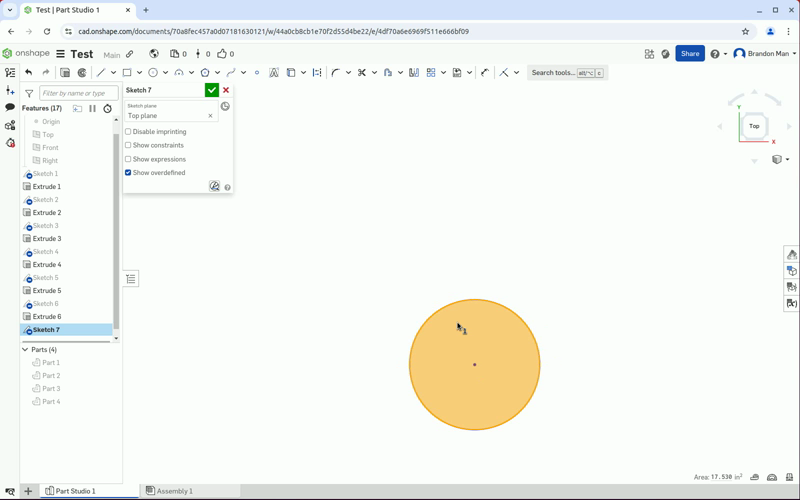
scroll(-6)
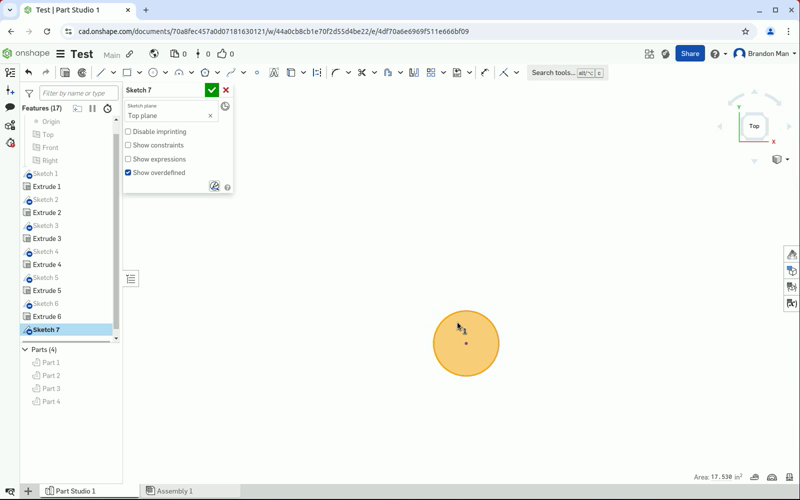
scroll(-6)
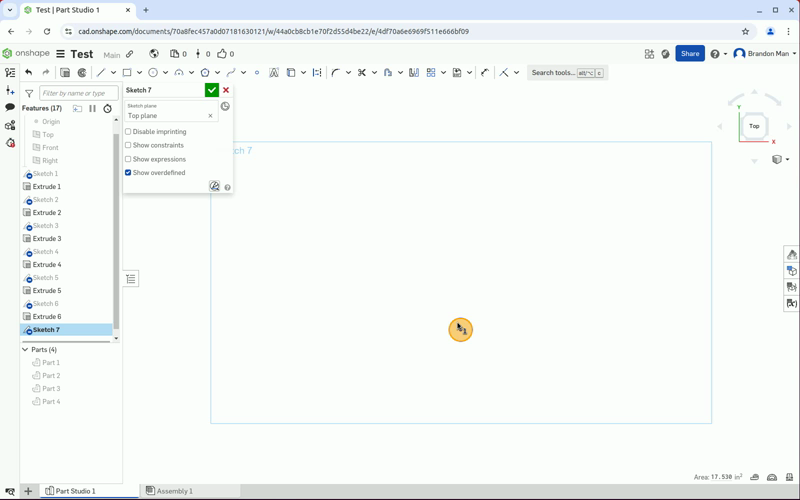
mouse_move(73, 352)
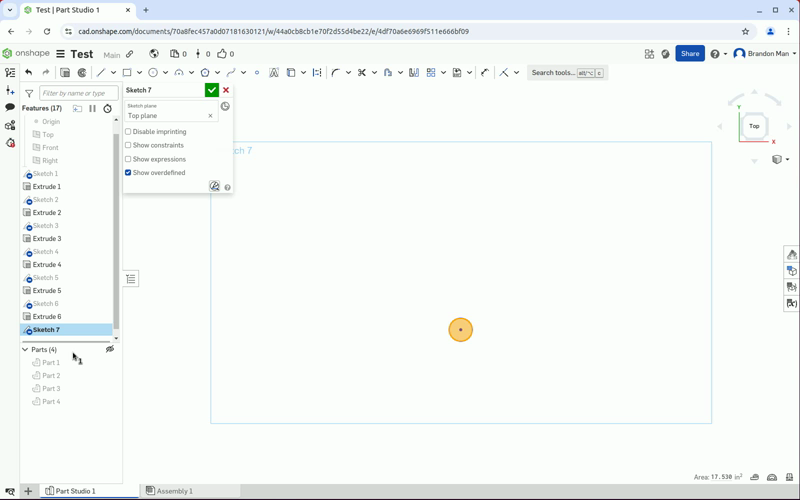
key(shift+y)
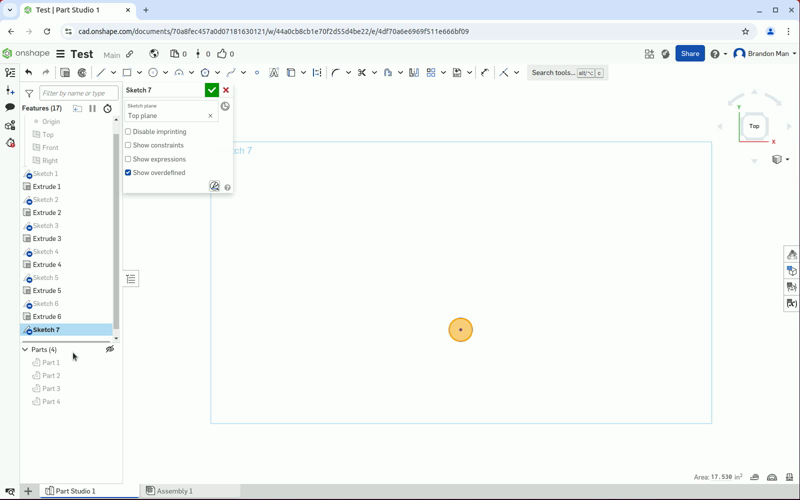
key(shift+e)
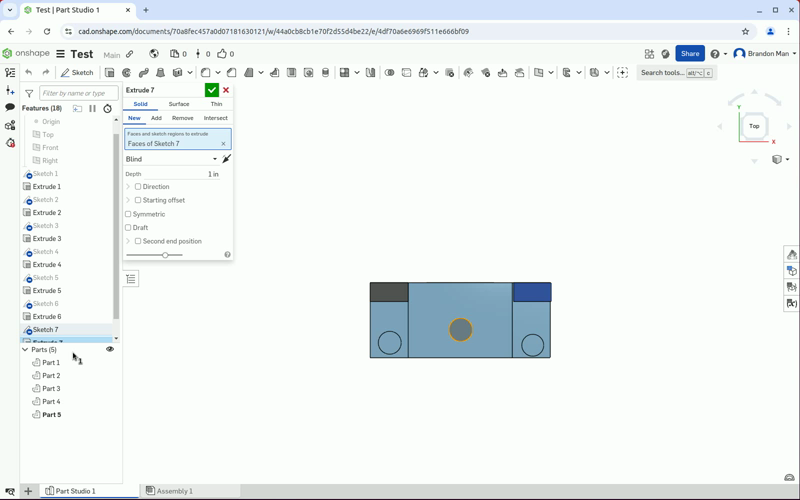
mouse_move(143, 106)
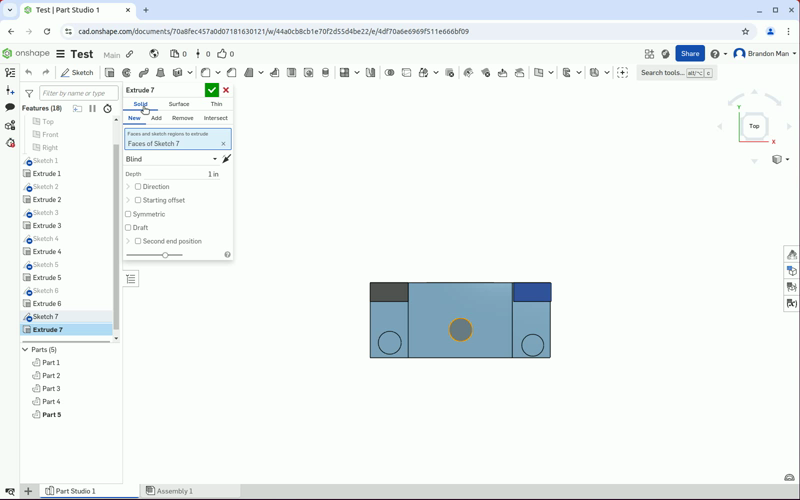
click(143, 106)
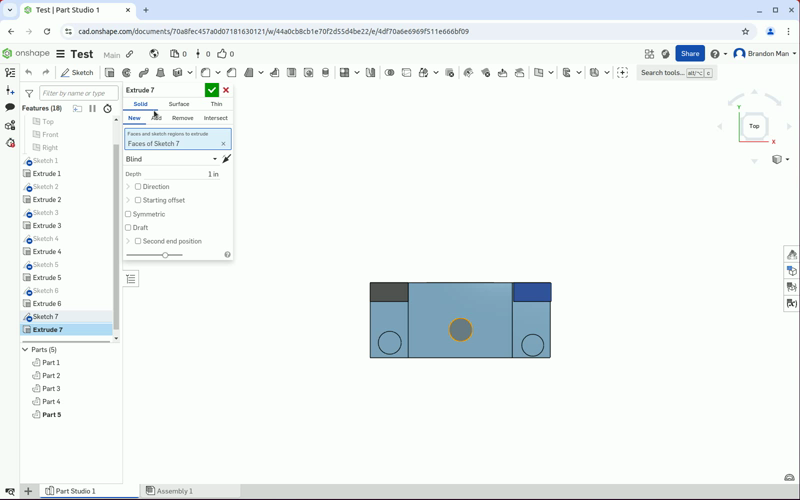
mouse_move(186, 120)
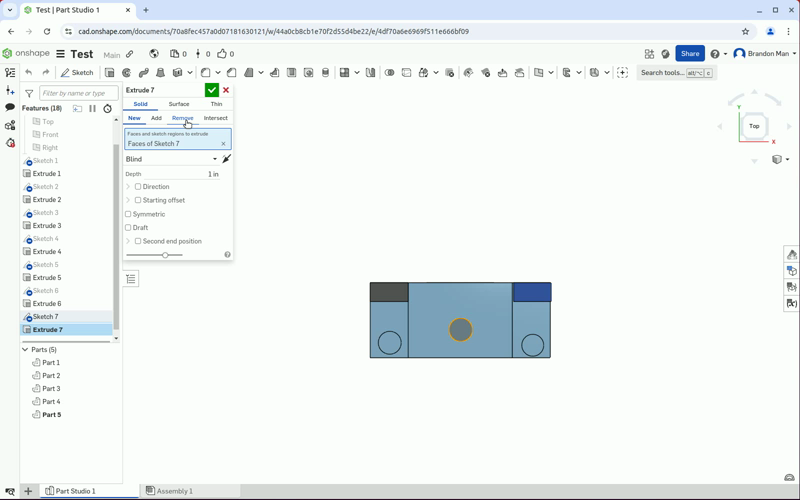
click(186, 120)
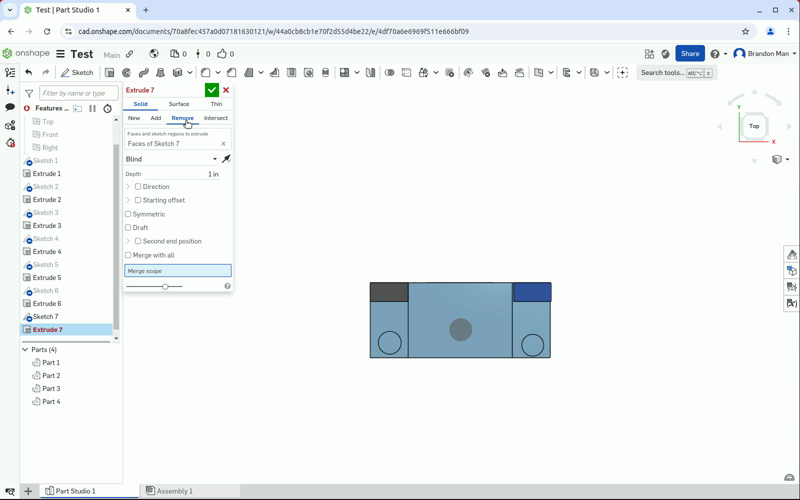
key(tab, 4)
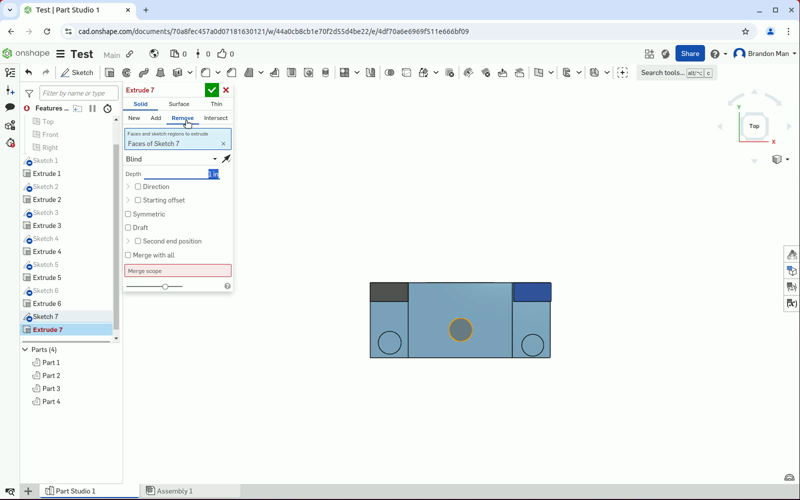
text(-23.108)
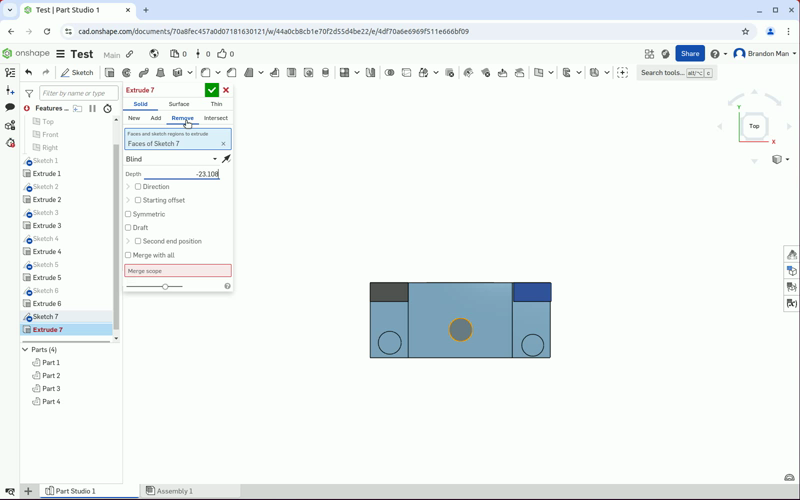
key(tab, 6)
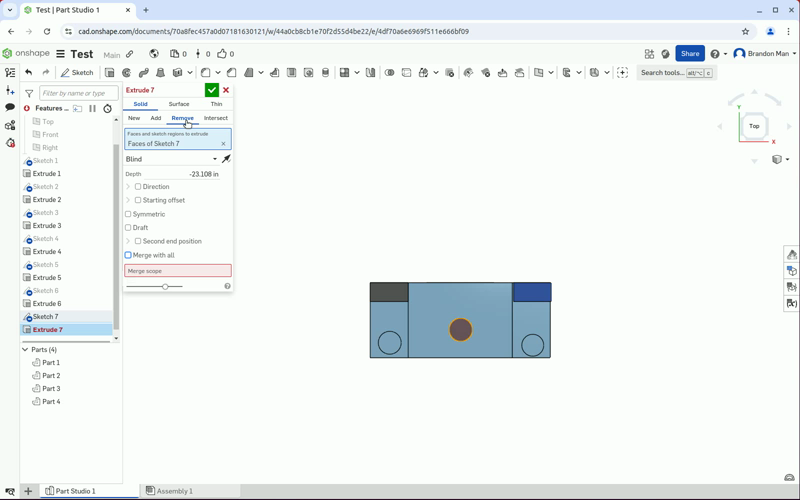
key(space)
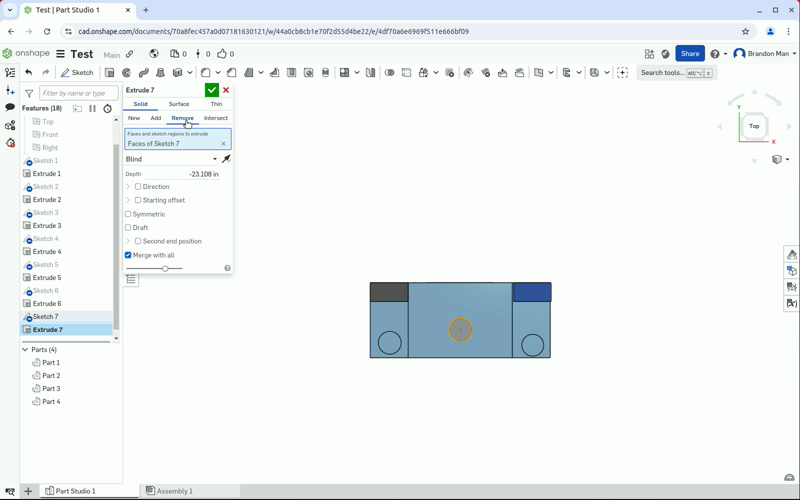
key(enter)
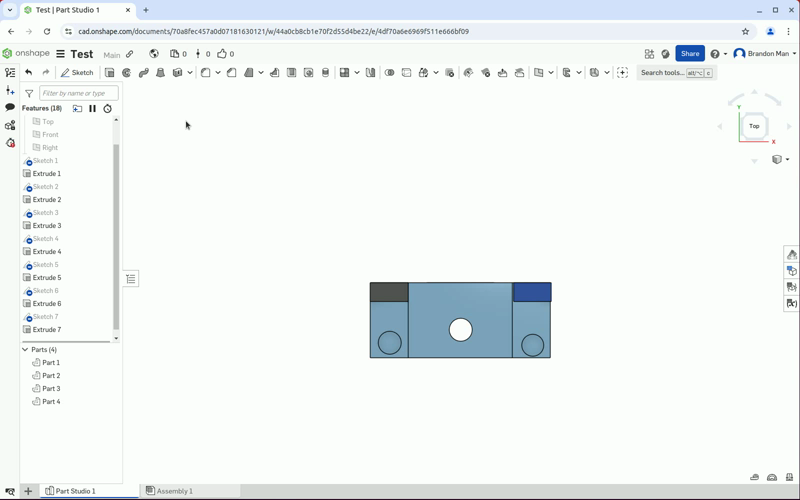
key(shift+h)
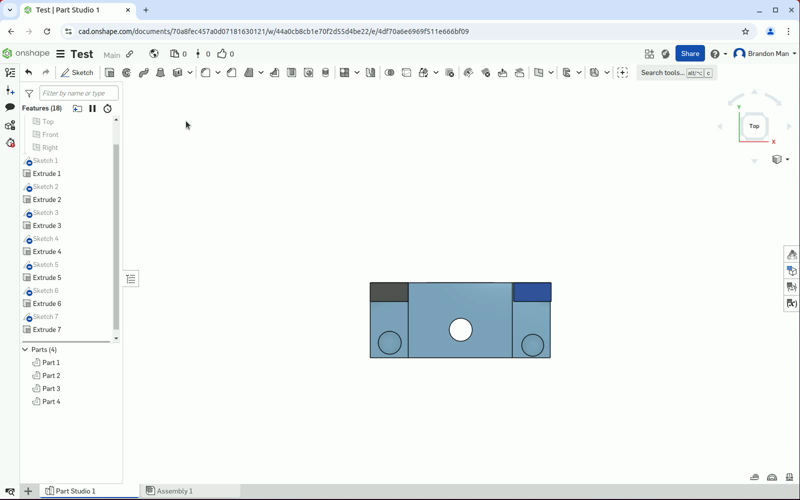
key(shift+h)
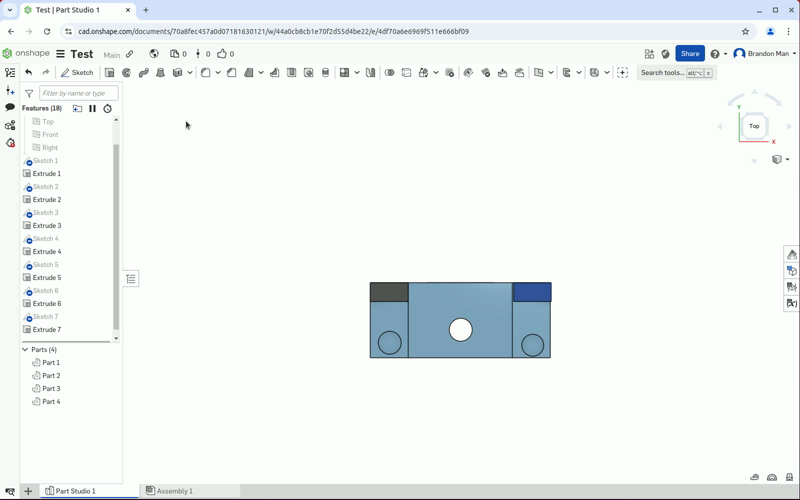
key(shift+7)
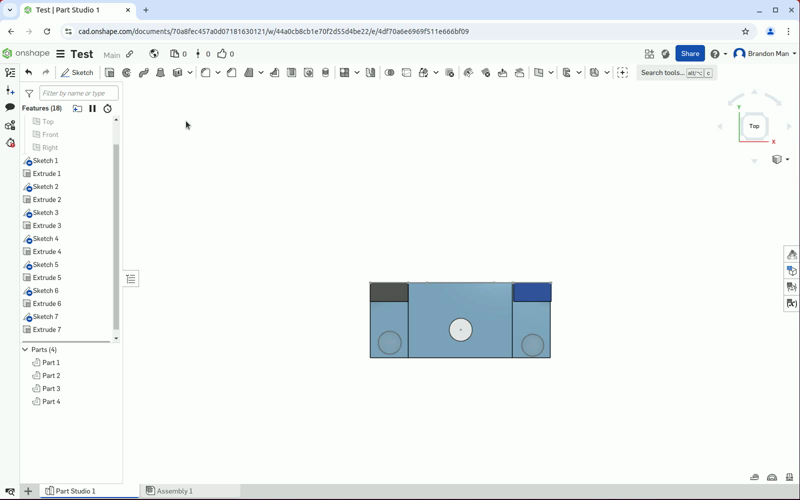
key(up, 3)
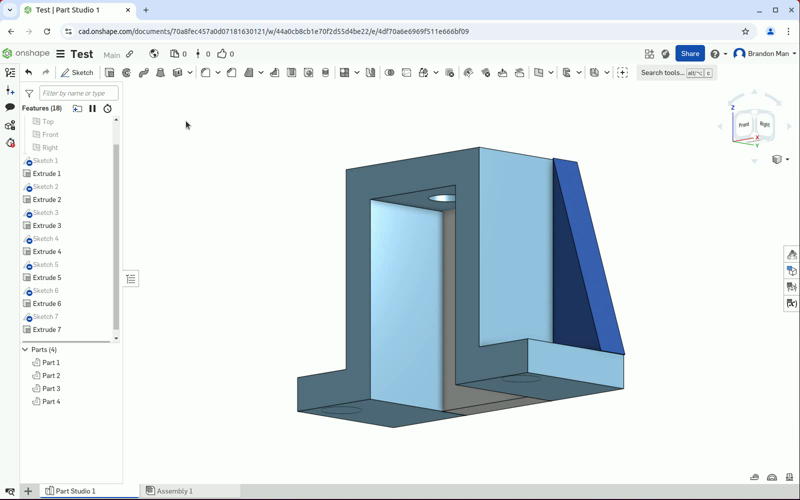
key(left, 3)
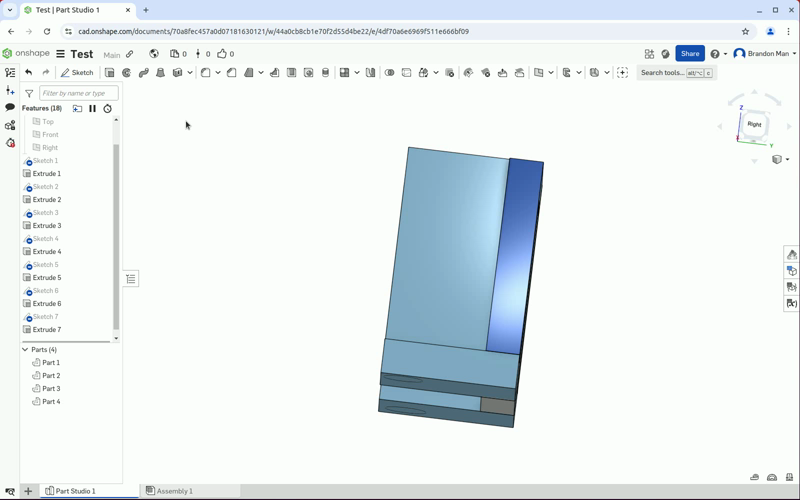
key(right, 3)
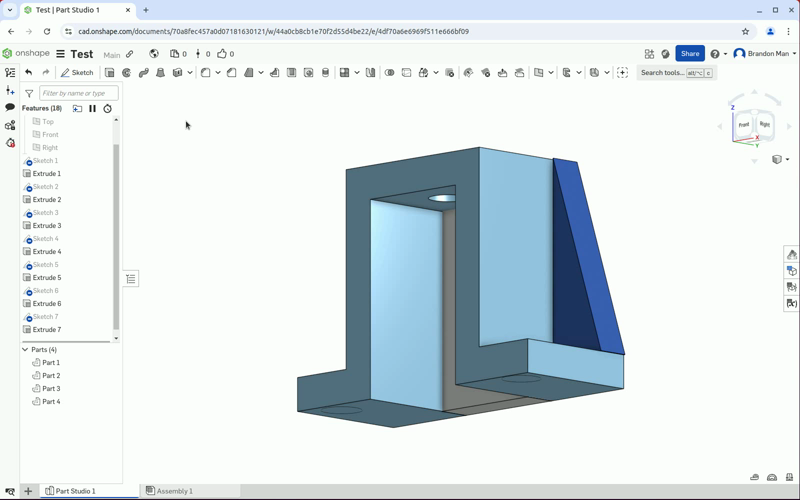
key(down, 3)
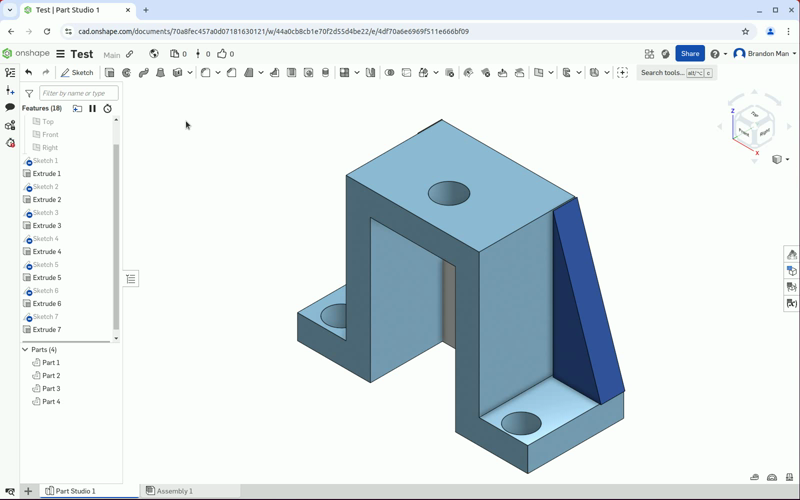
mouse_move(69, 163)
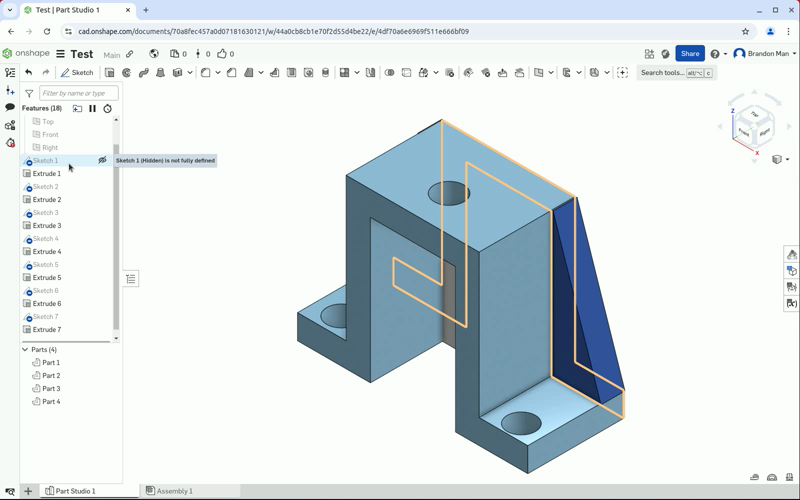
click(69, 163)